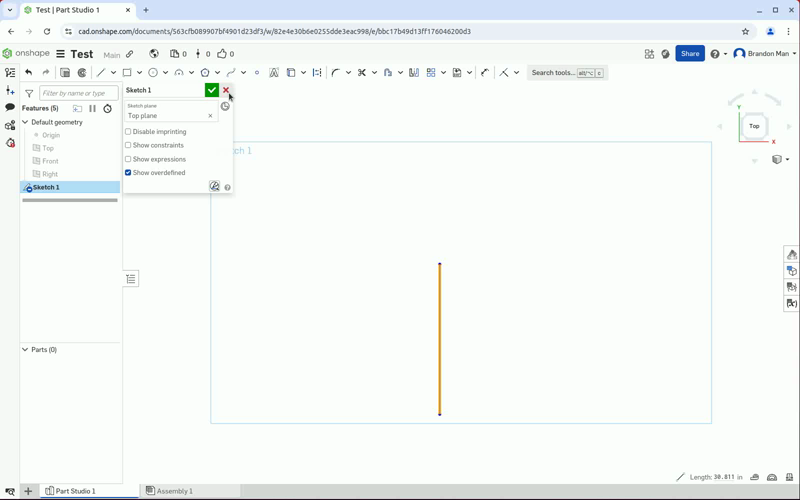
key(shift+h)
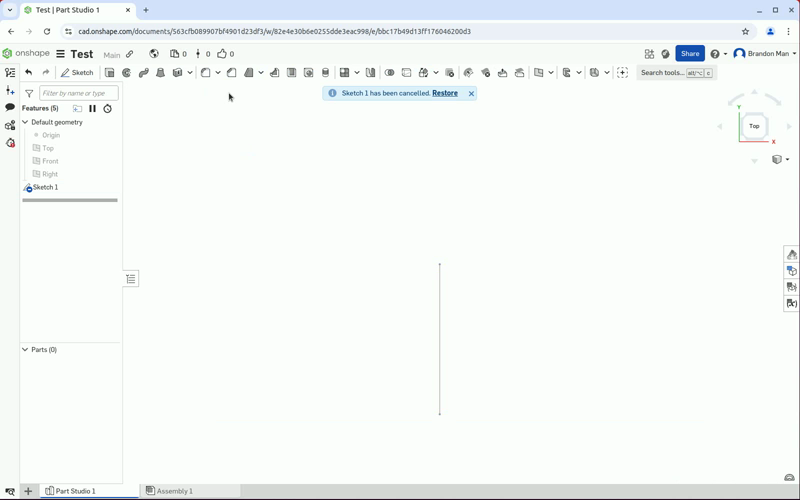
key(shift+s)
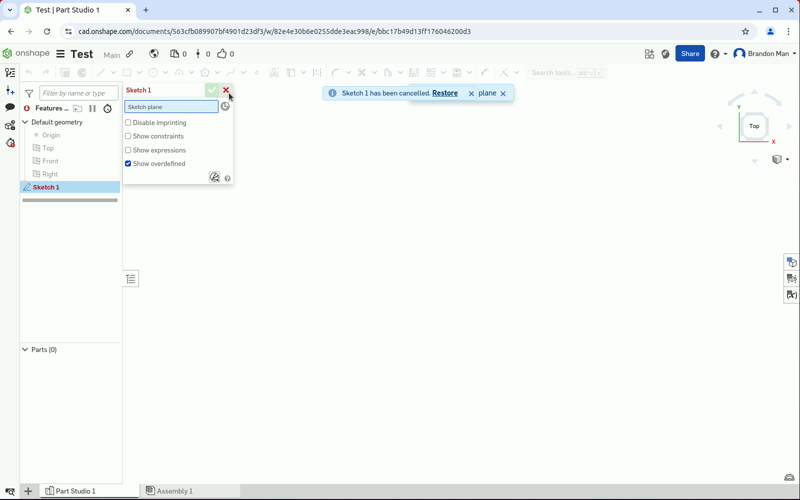
mouse_move(73, 150)
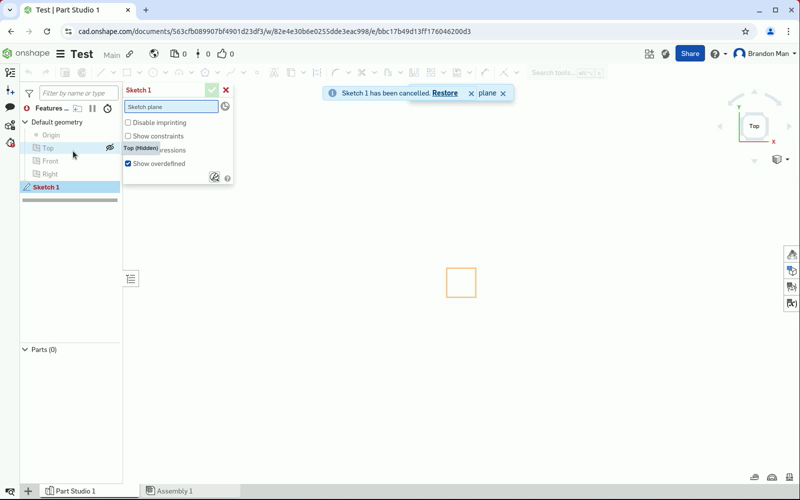
click(73, 150)
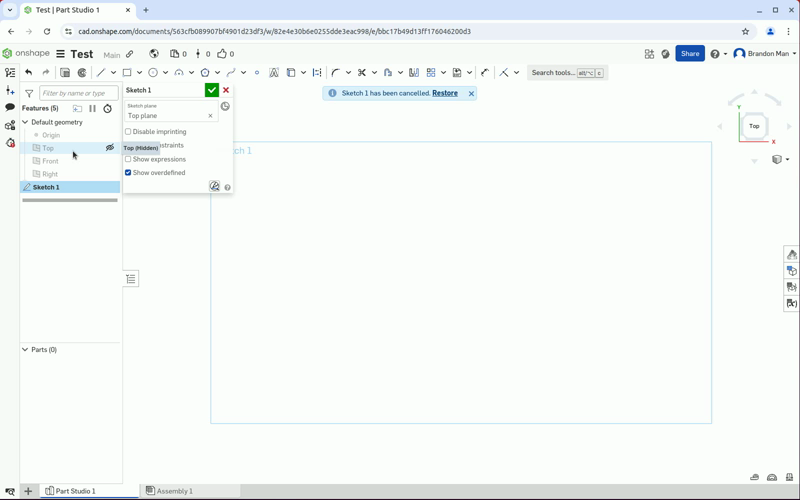
mouse_move(73, 352)
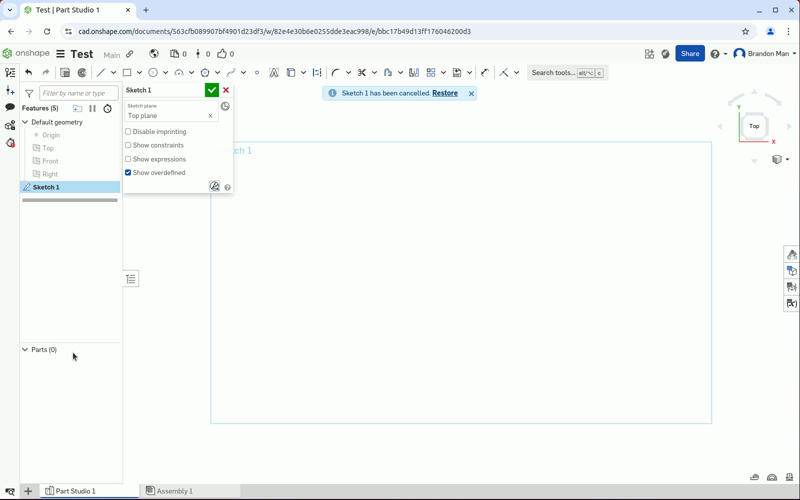
key(y)
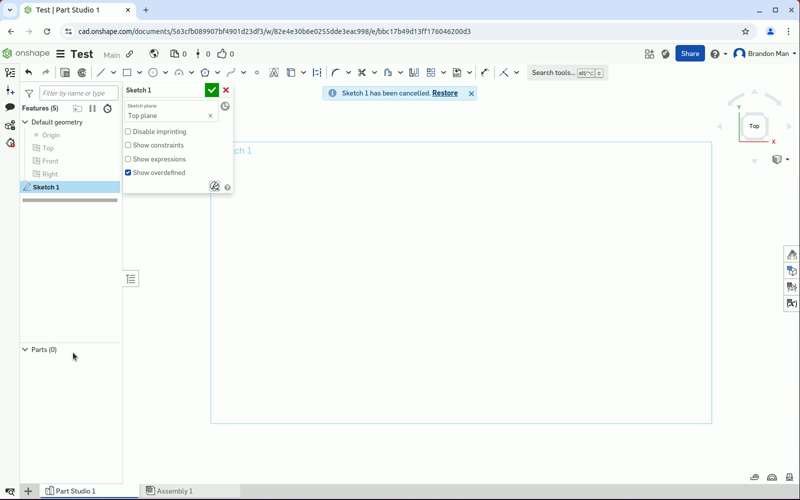
key(c)
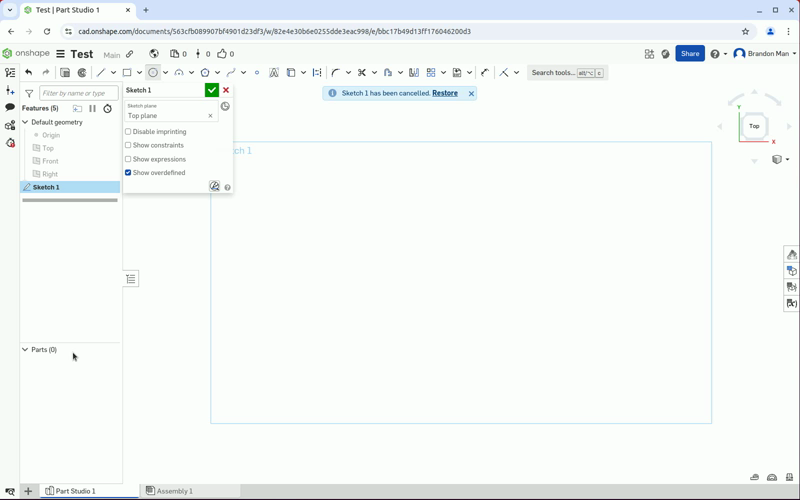
key_down(shift)
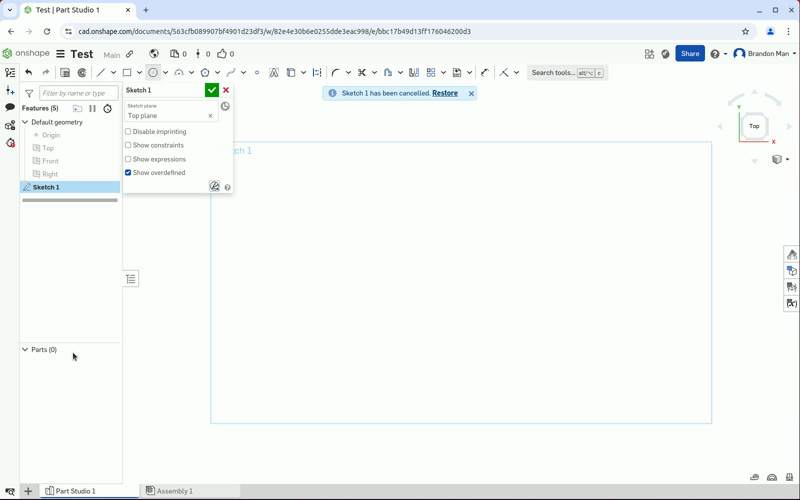
mouse_move(461, 205)
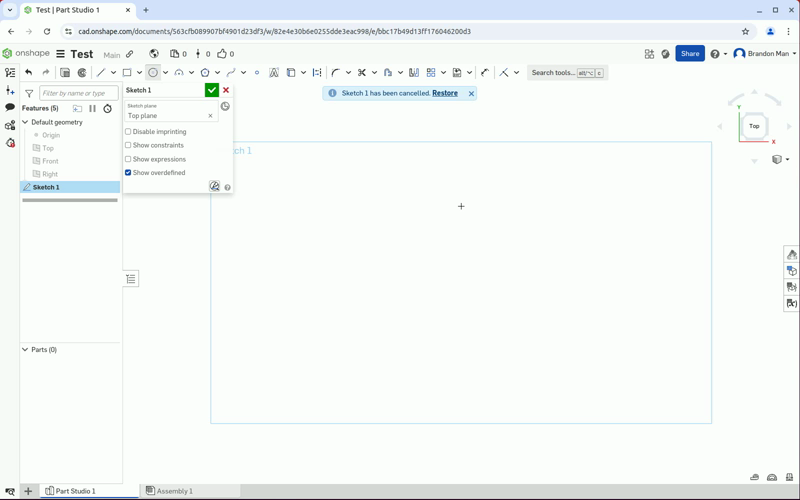
click(461, 205)
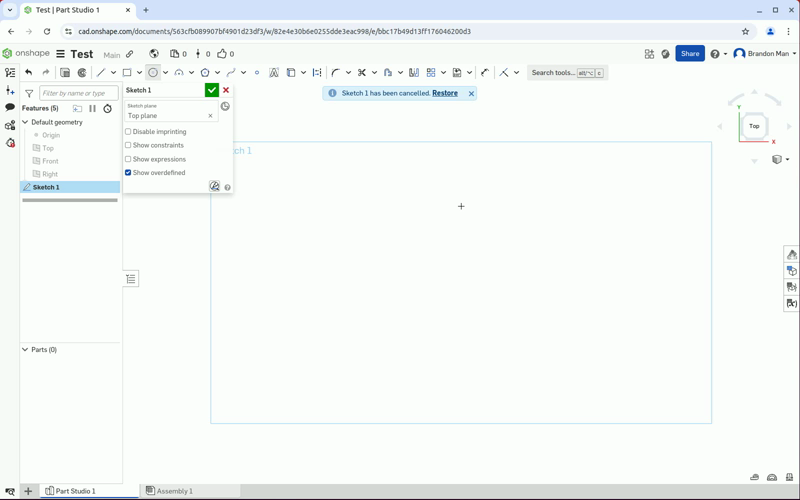
key_up(shift)
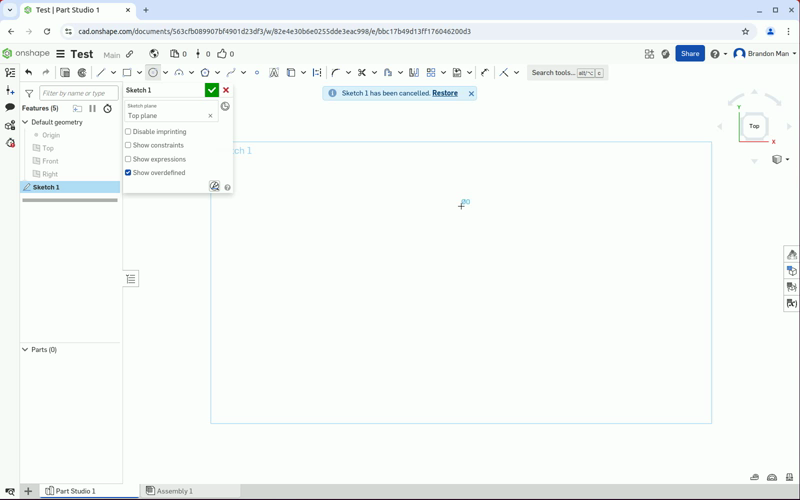
mouse_move(497, 205)
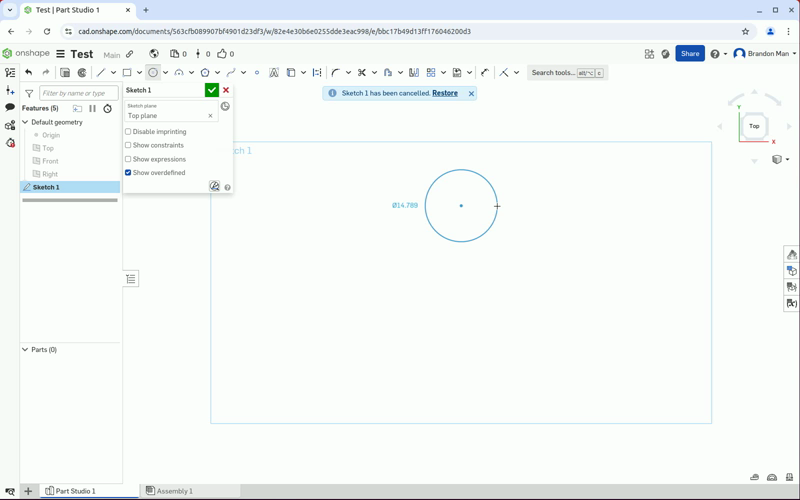
click(497, 205)
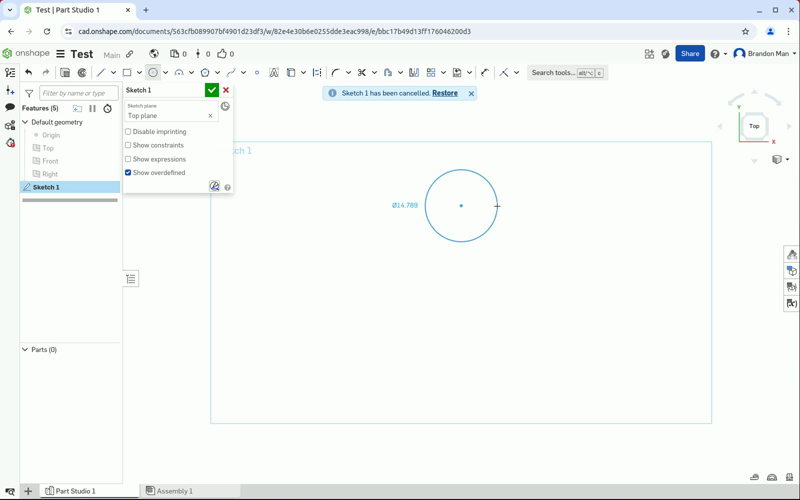
key(esc)
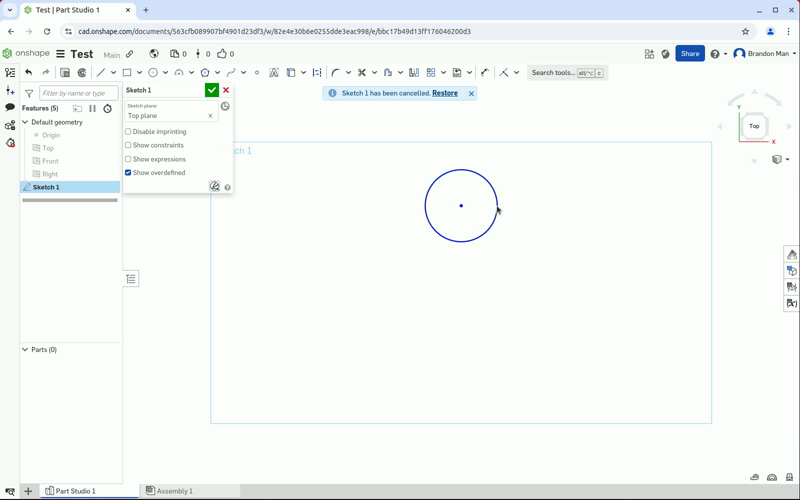
key(c)
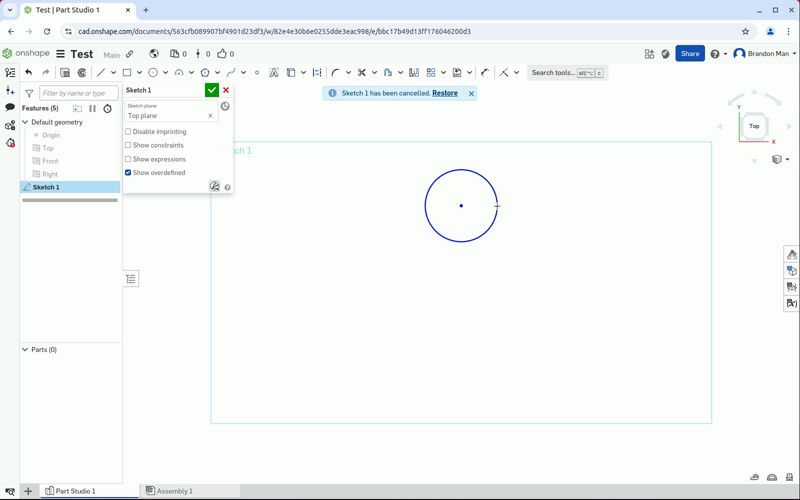
key_down(shift)
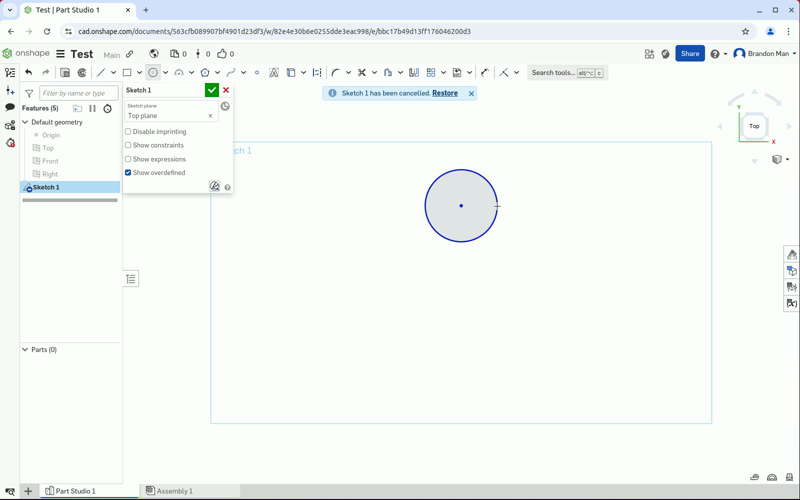
mouse_move(461, 205)
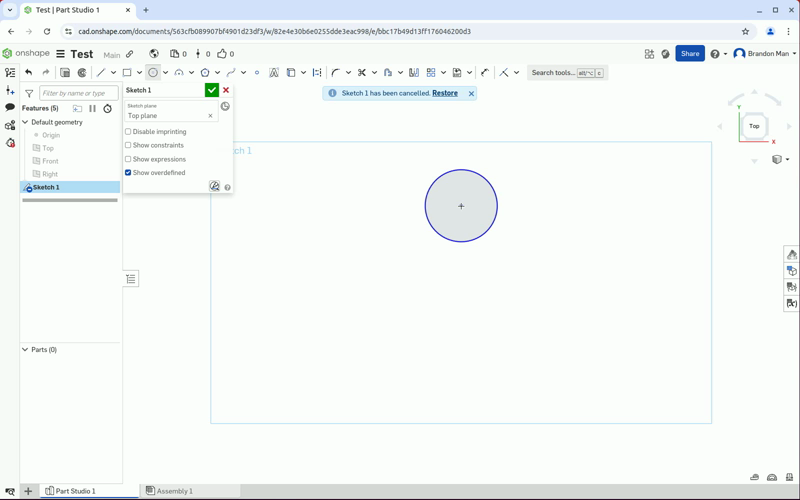
click(461, 205)
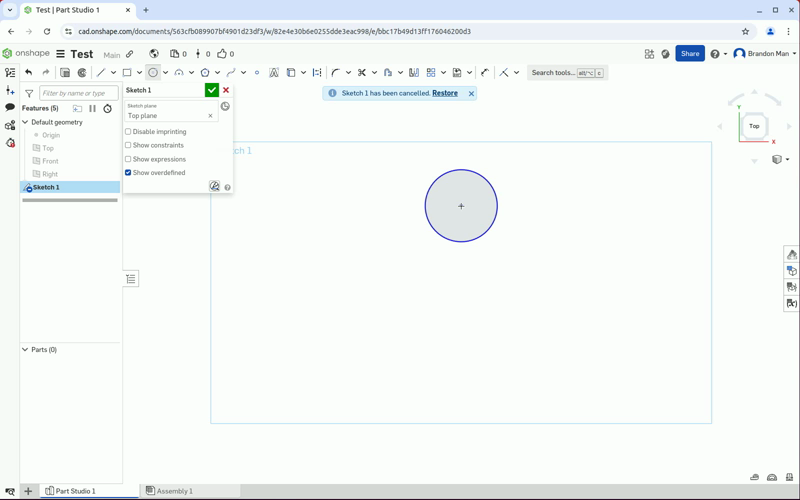
key_up(shift)
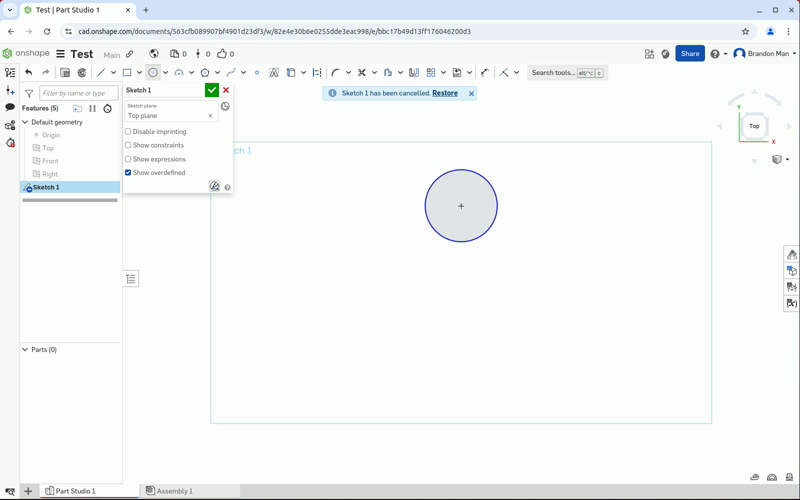
mouse_move(489, 205)
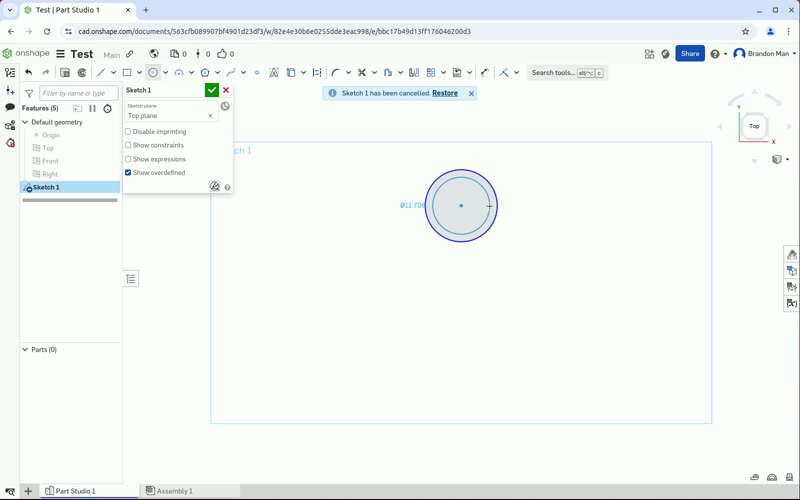
click(489, 205)
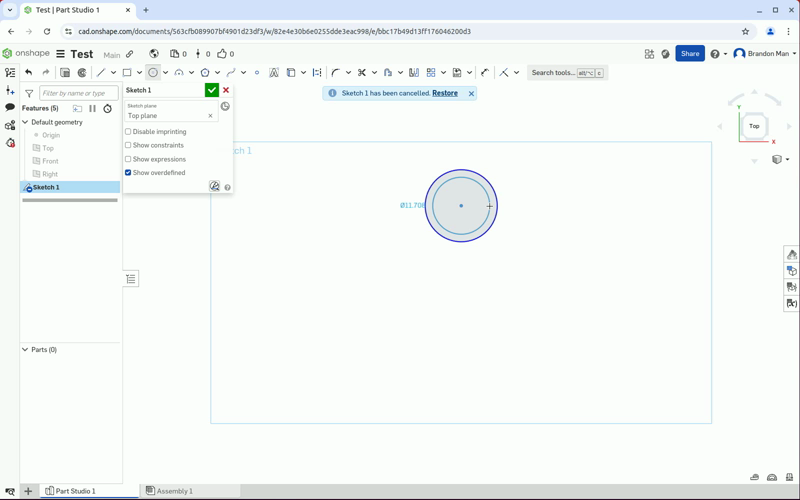
key(esc)
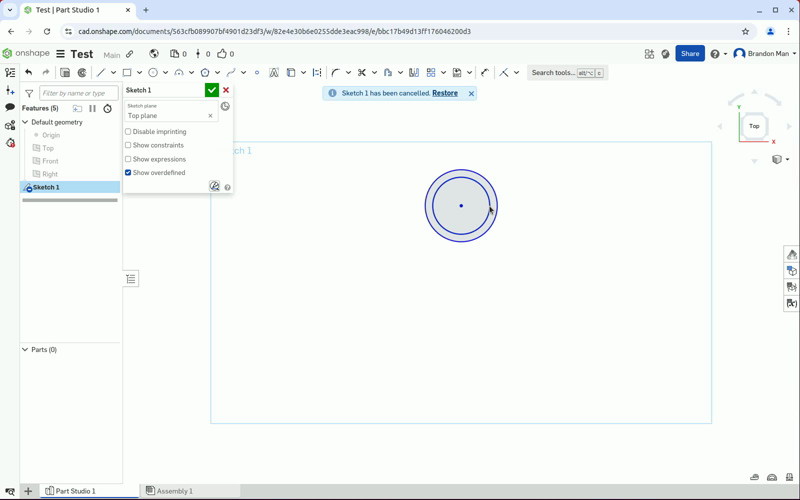
mouse_move(430, 212)
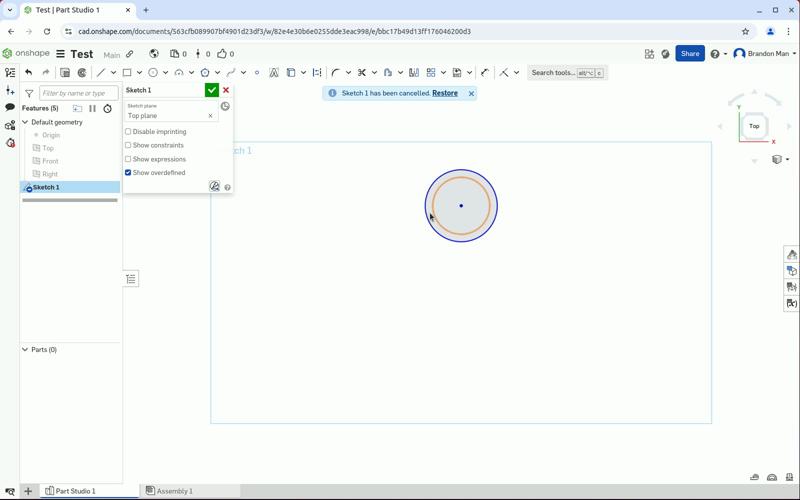
scroll(6)
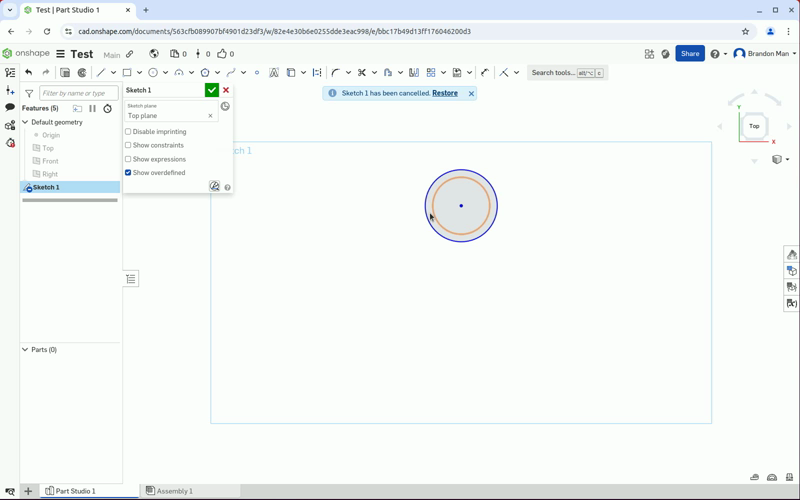
scroll(6)
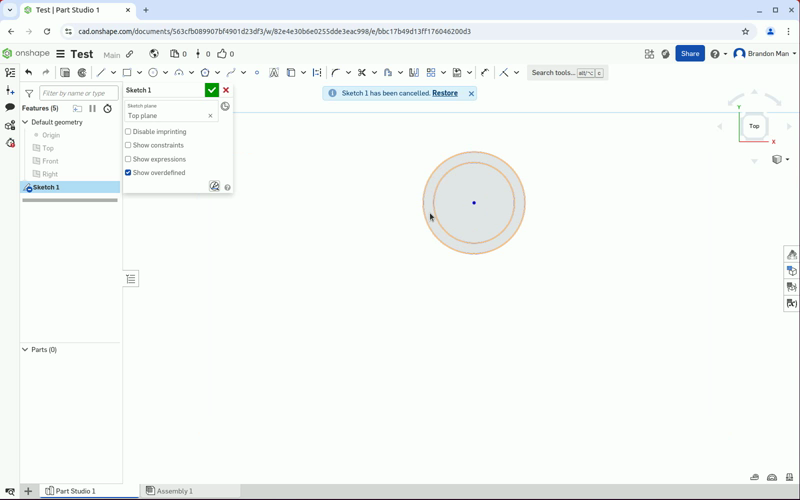
scroll(6)
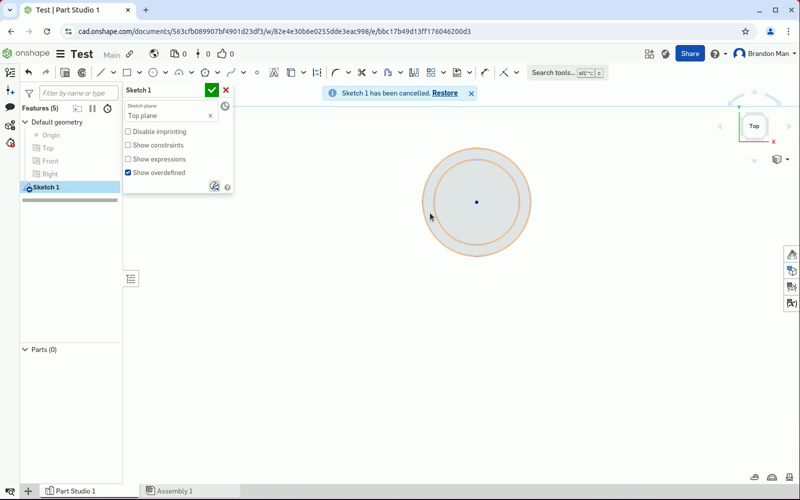
scroll(6)
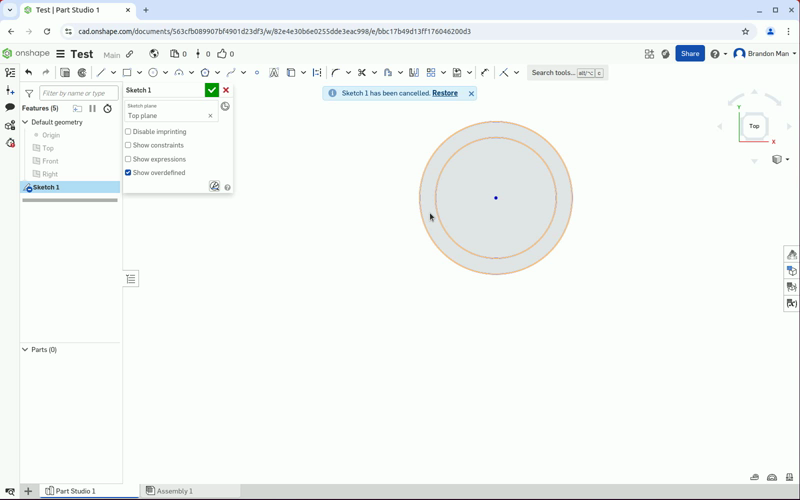
scroll(6)
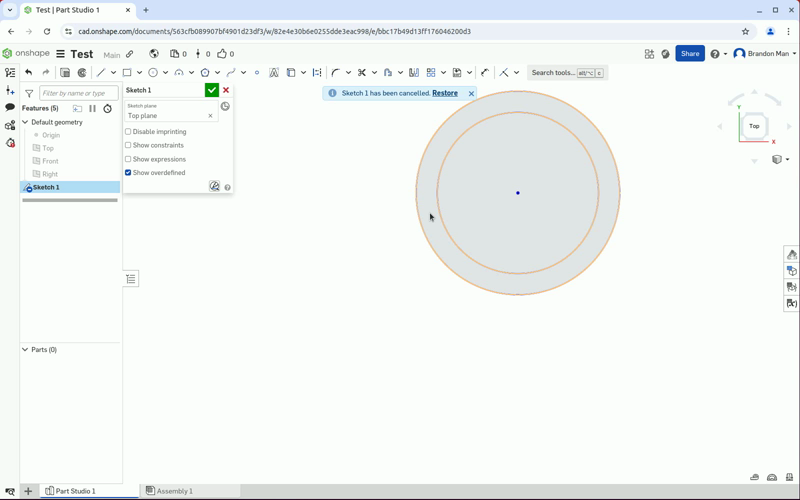
scroll(6)
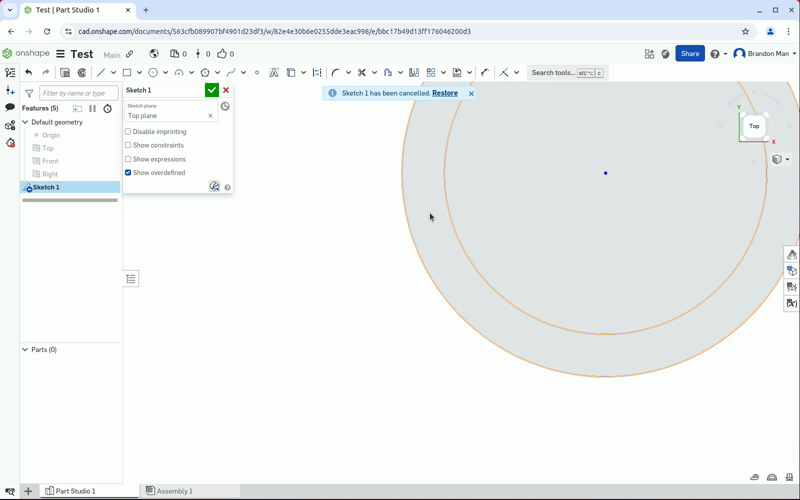
scroll(6)
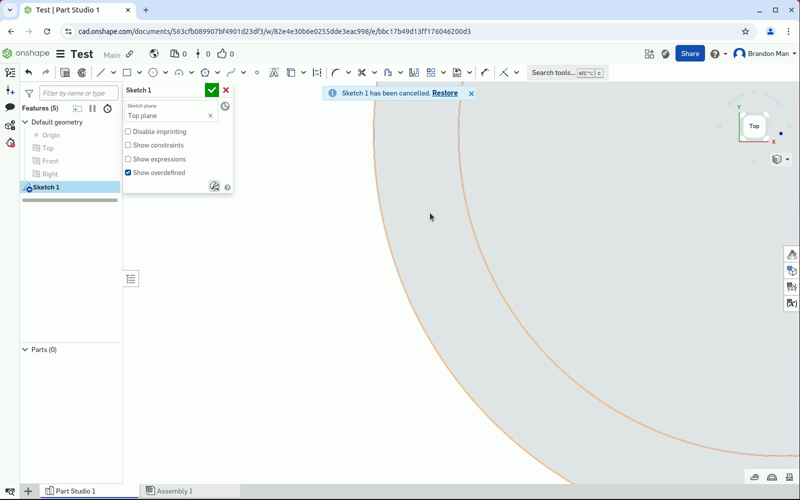
click(430, 212)
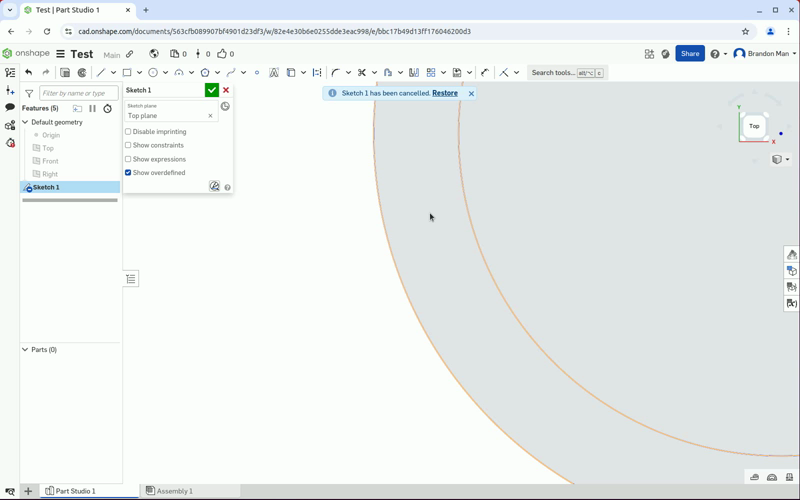
scroll(-6)
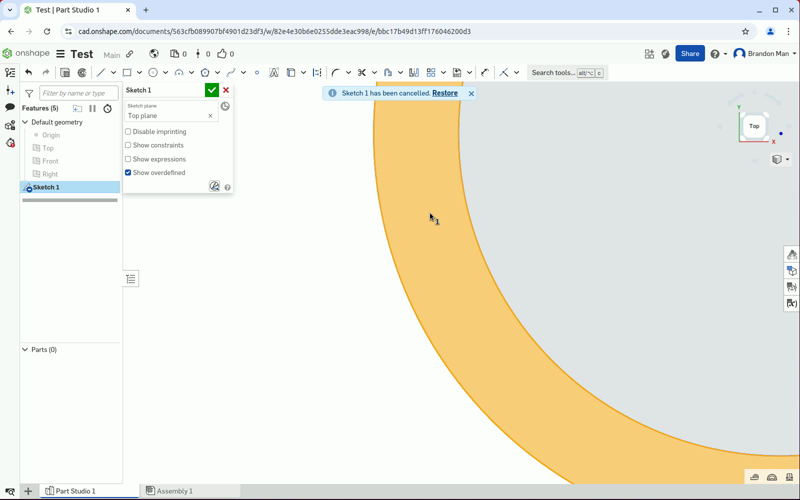
scroll(-6)
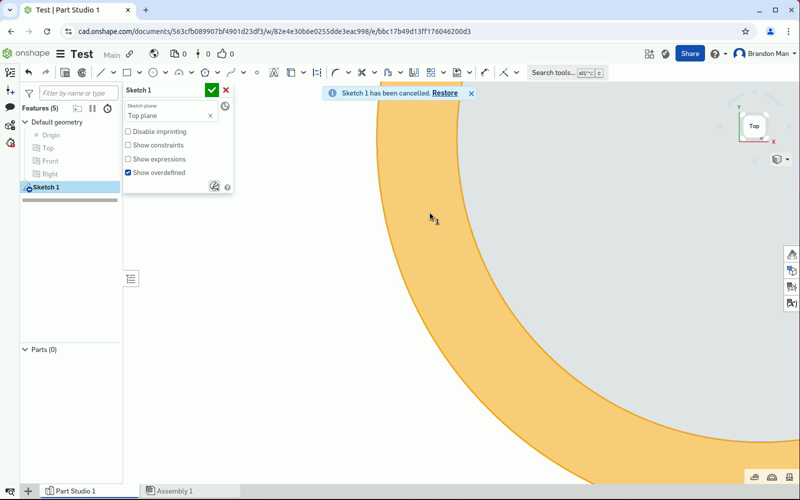
scroll(-6)
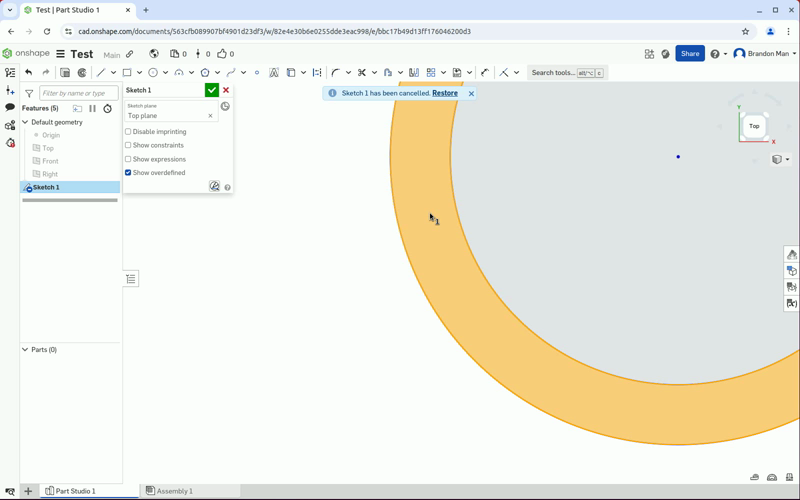
scroll(-6)
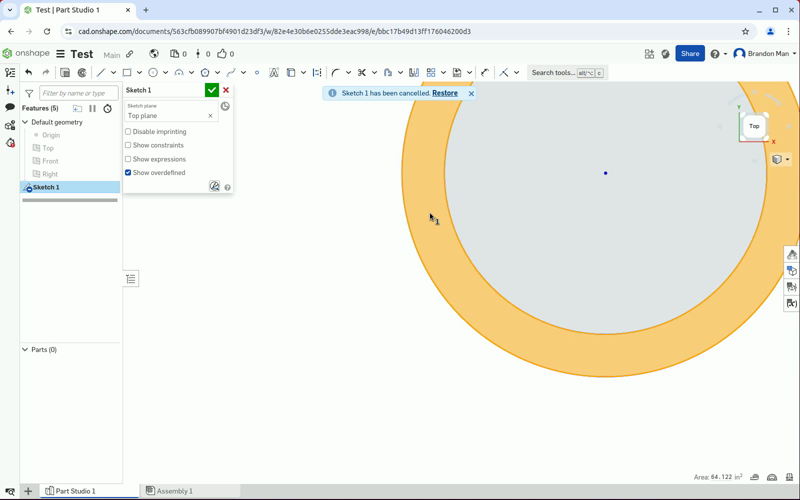
scroll(-6)
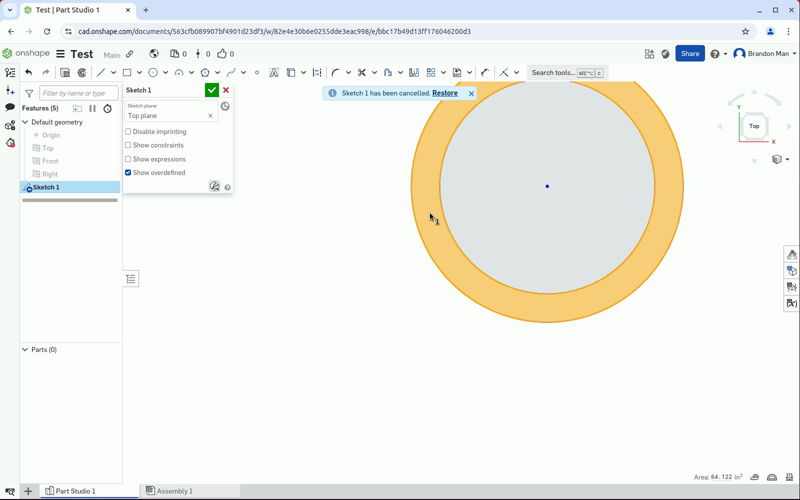
scroll(-6)
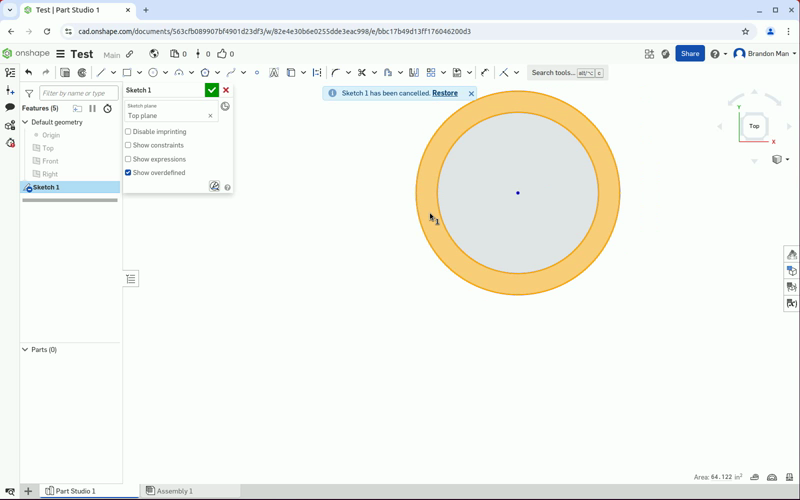
scroll(-6)
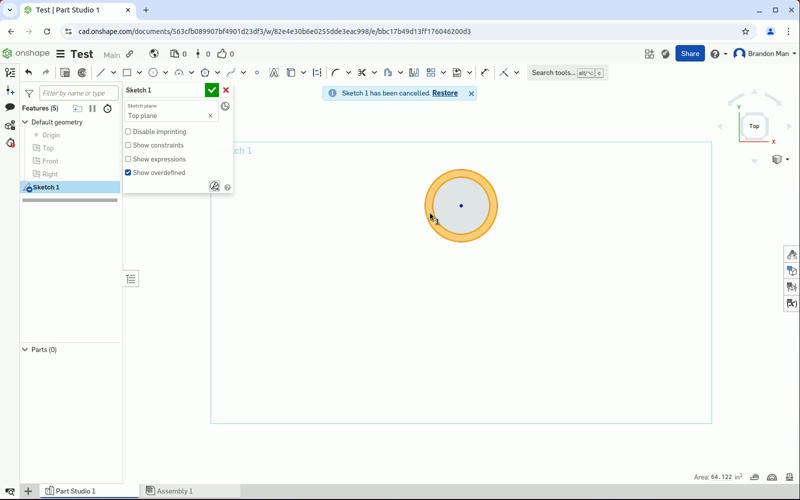
mouse_move(73, 352)
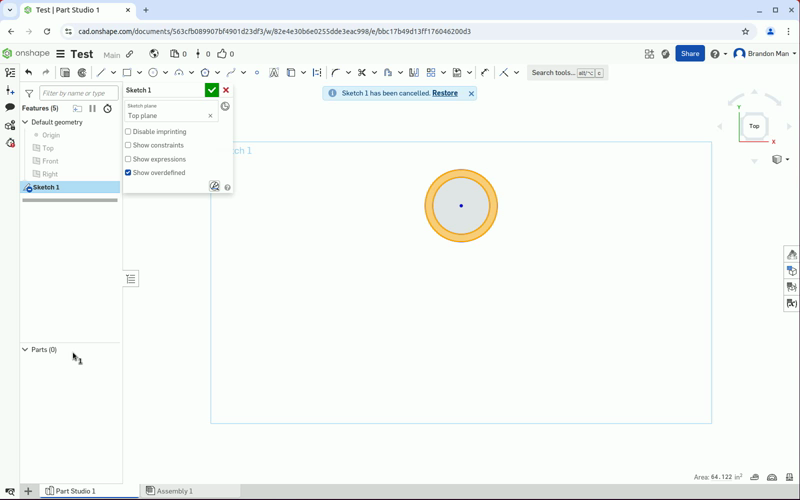
key(shift+y)
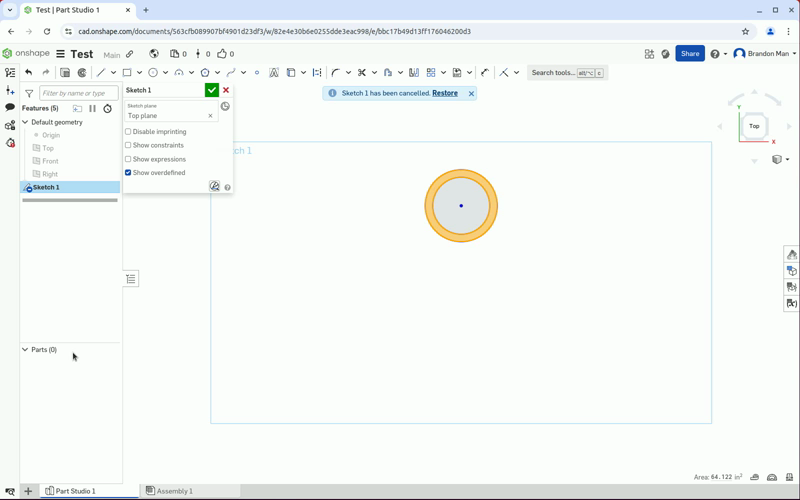
key(shift+e)
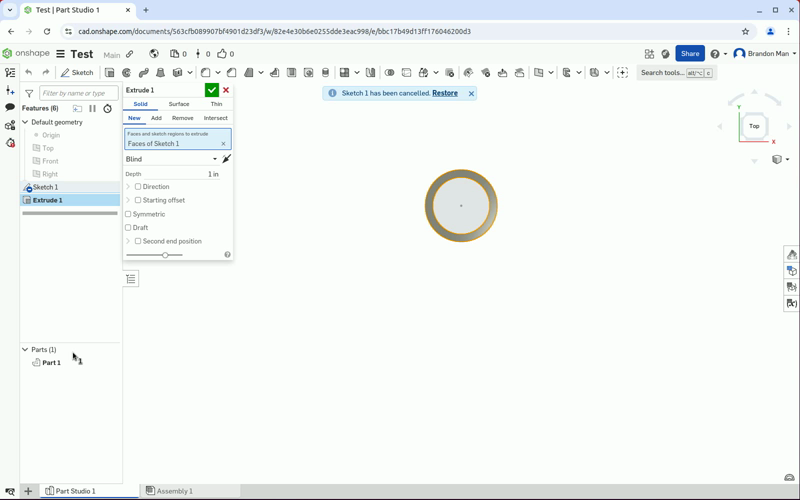
mouse_move(143, 106)
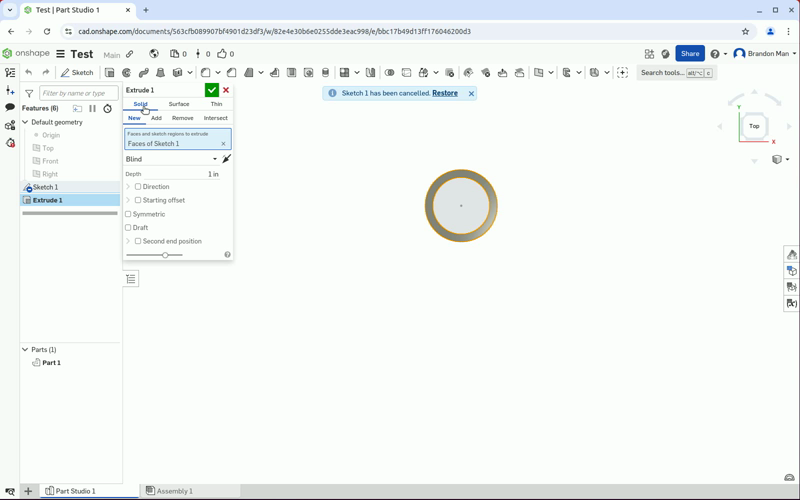
click(143, 106)
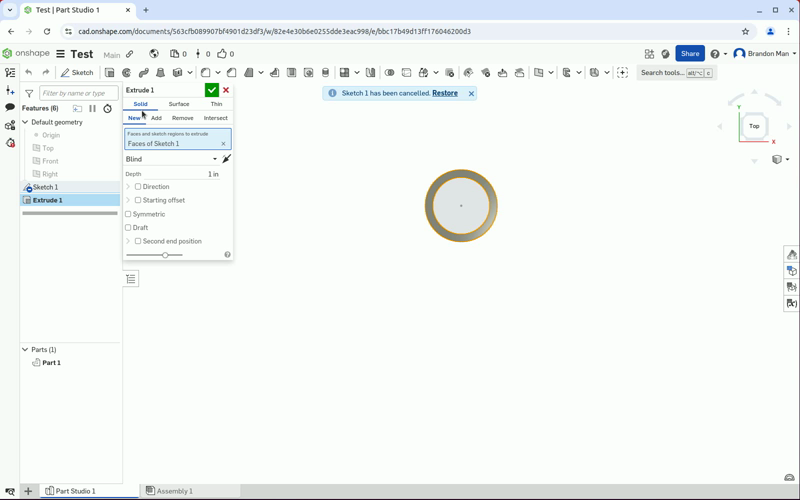
mouse_move(137, 120)
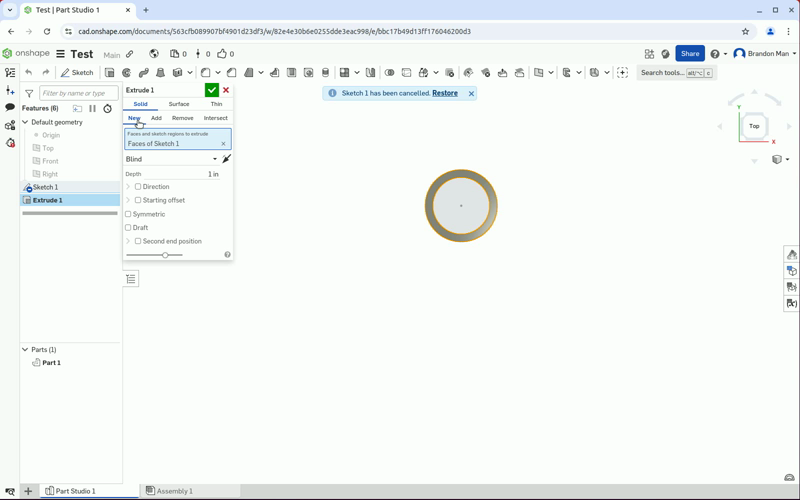
click(137, 120)
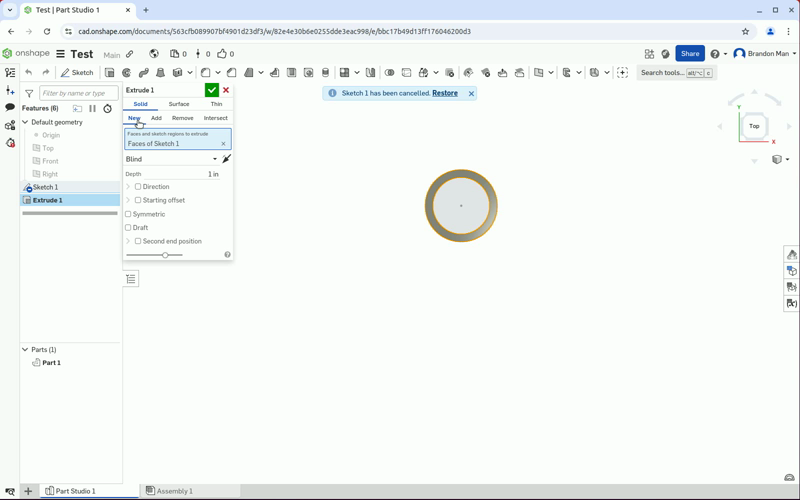
key(tab, 4)
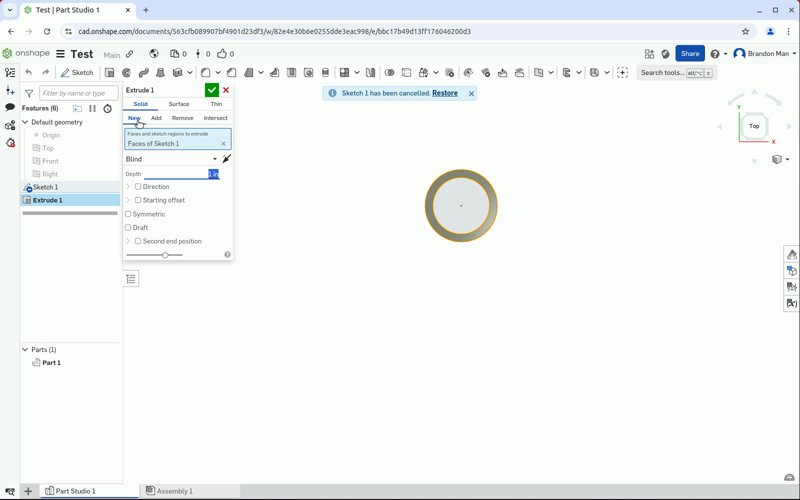
text(3.37)
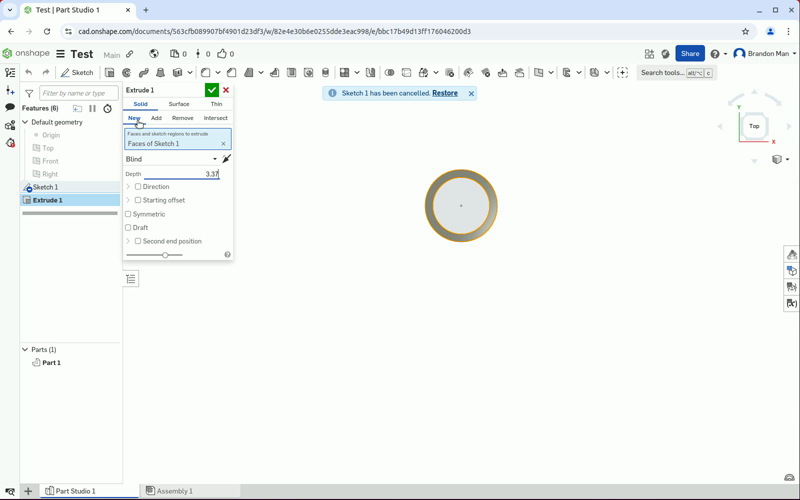
key(enter)
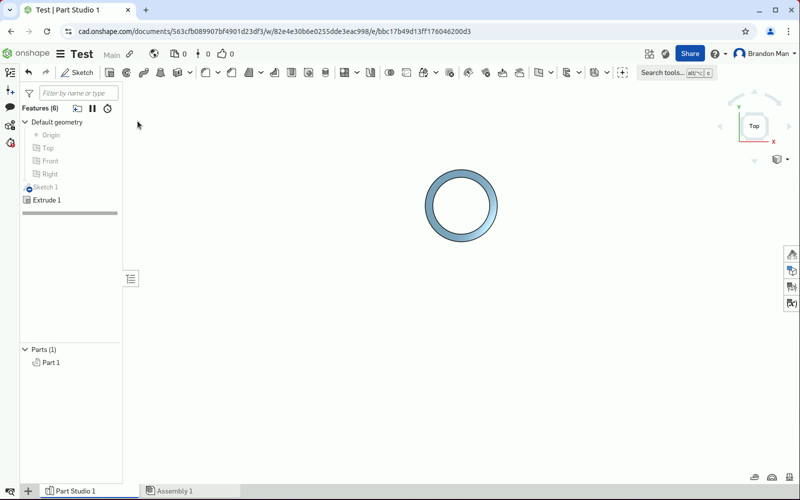
key(shift+h)
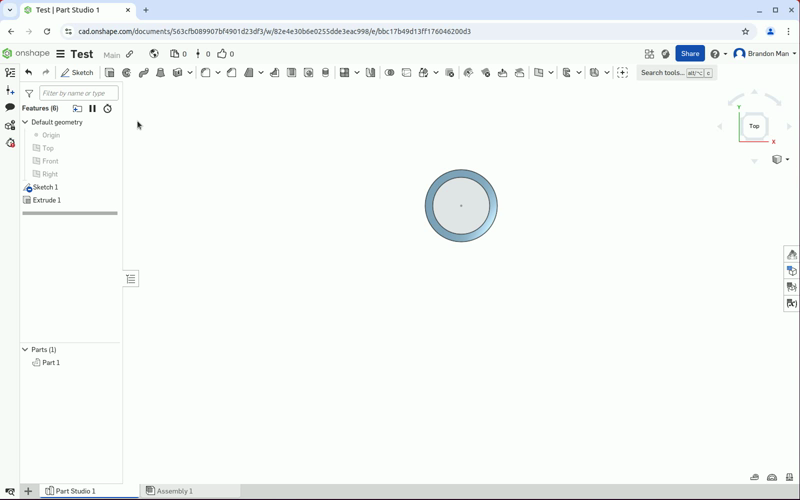
key(shift+h)
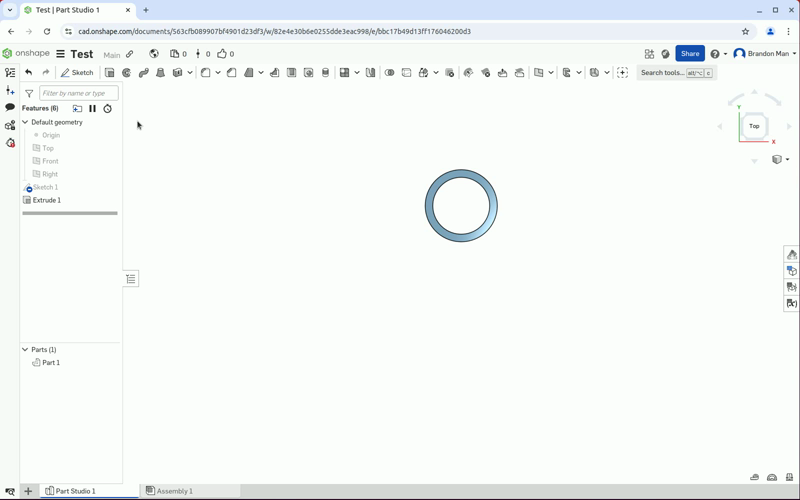
mouse_move(73, 189)
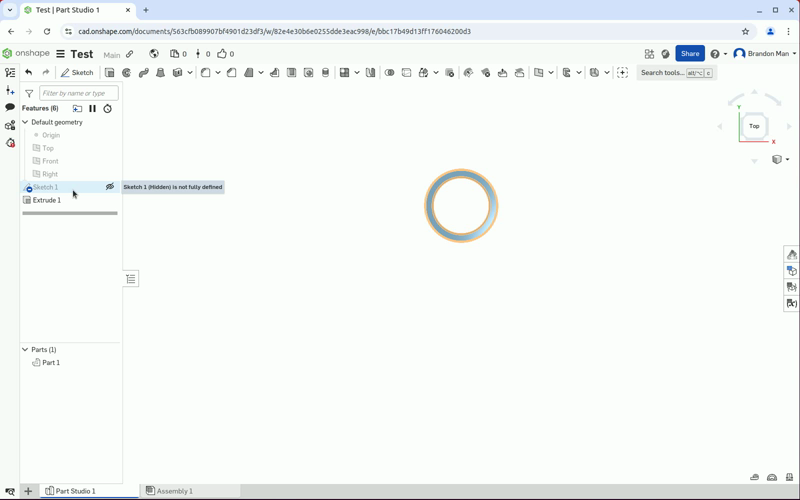
click(73, 189)
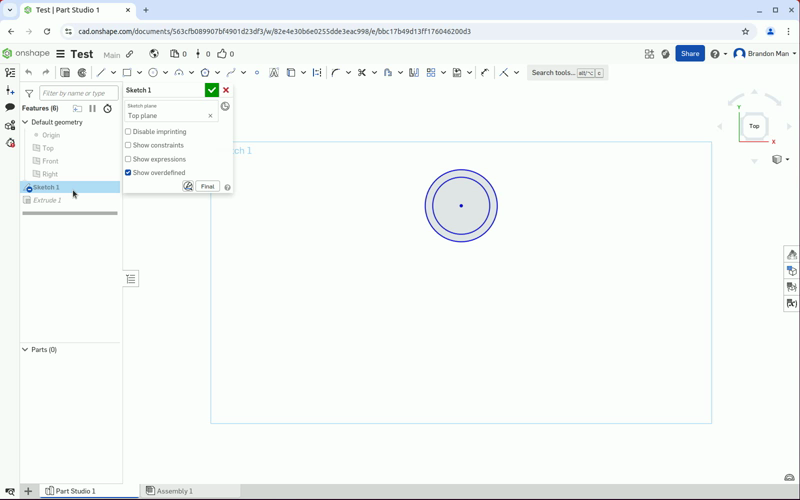
mouse_move(229, 92)
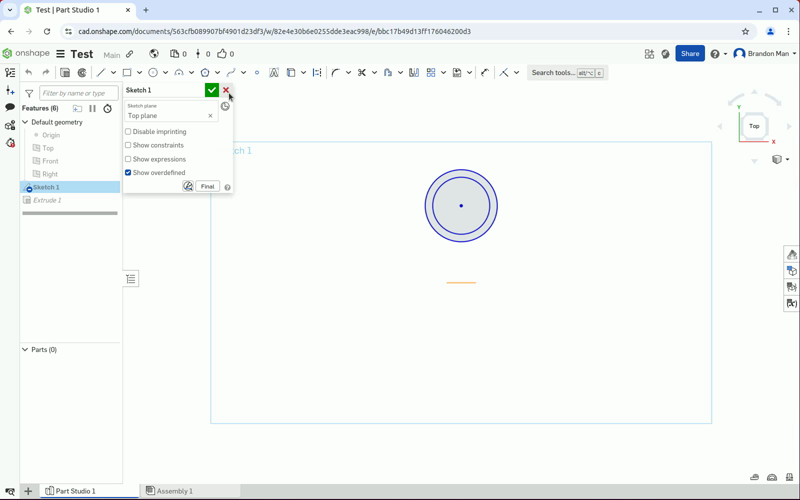
click(229, 92)
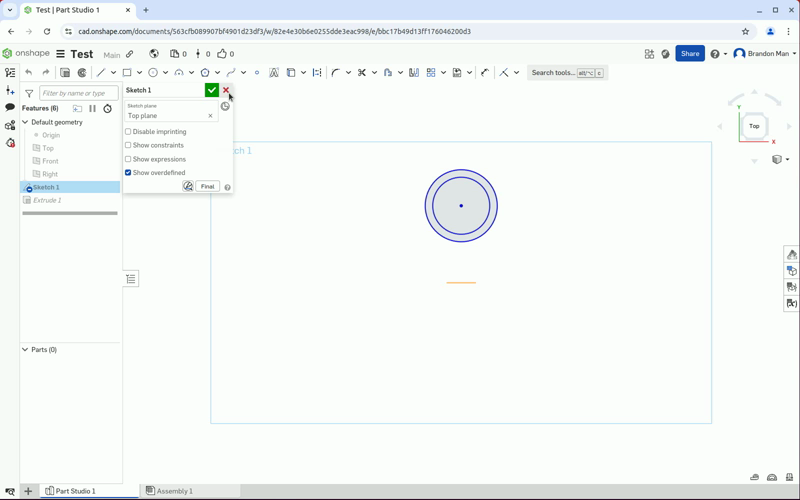
key(shift+s)
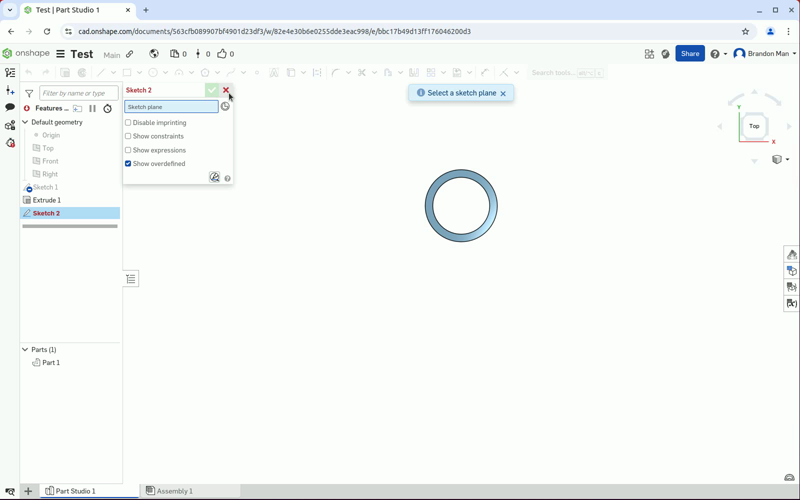
mouse_move(73, 150)
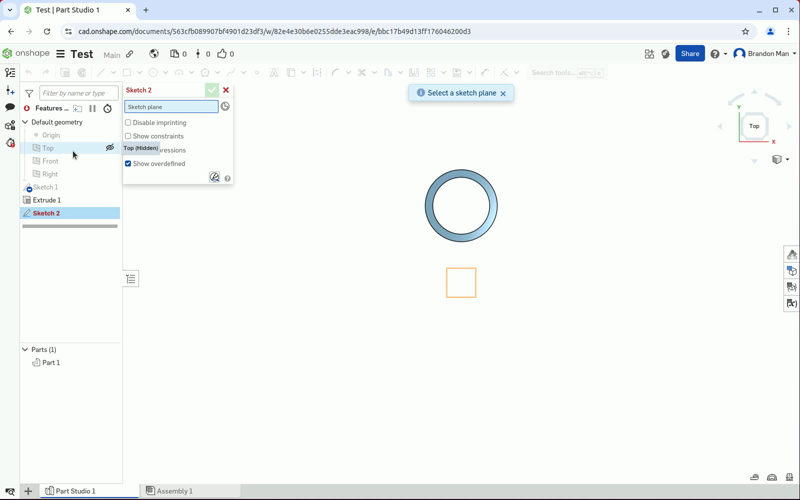
click(73, 150)
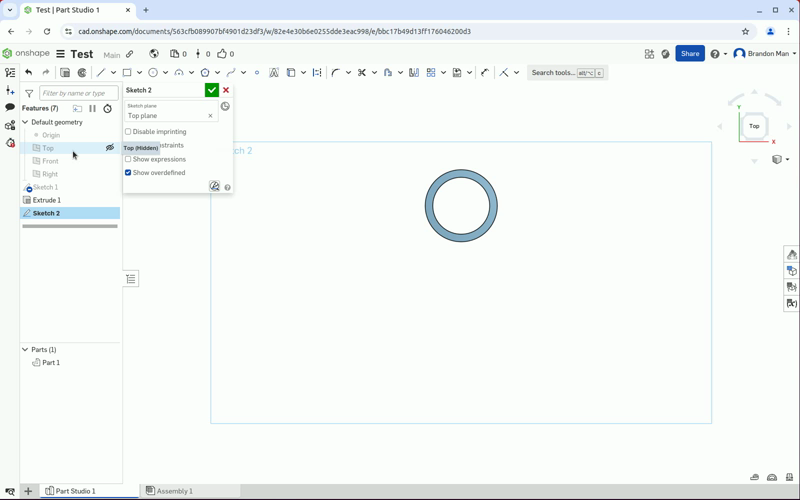
mouse_move(73, 352)
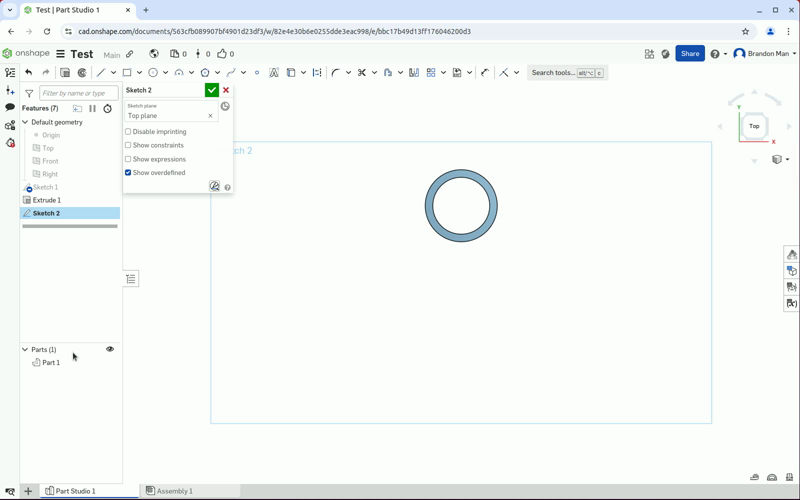
key(y)
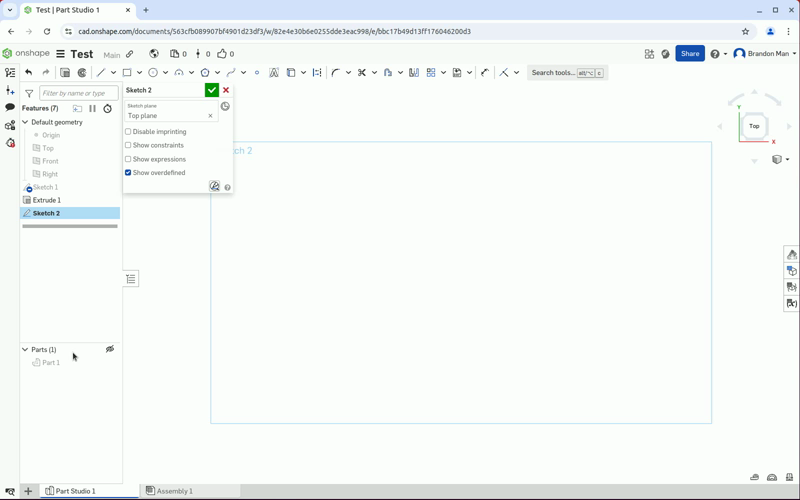
key(a)
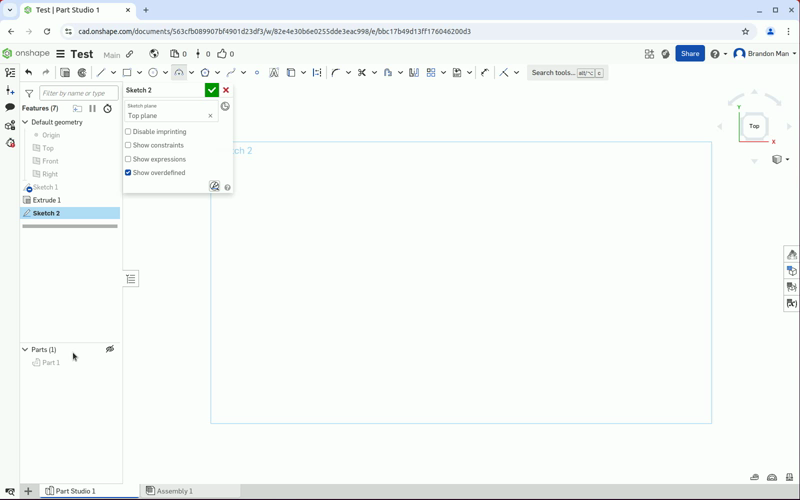
key_down(shift)
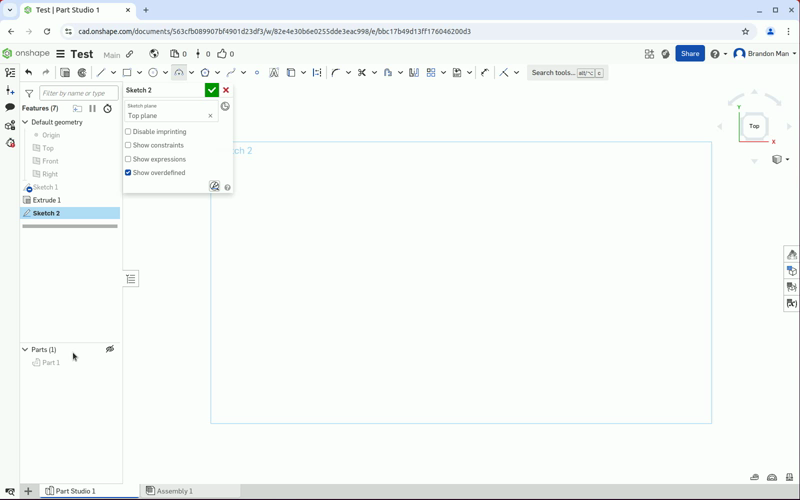
mouse_move(495, 336)
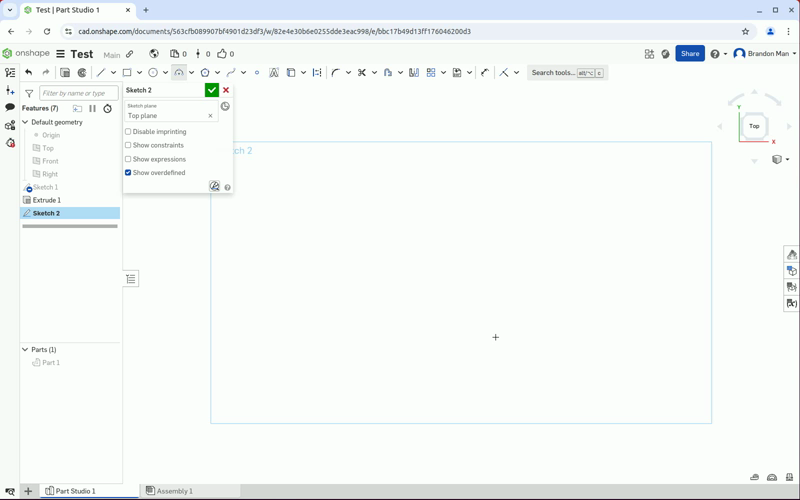
click(495, 336)
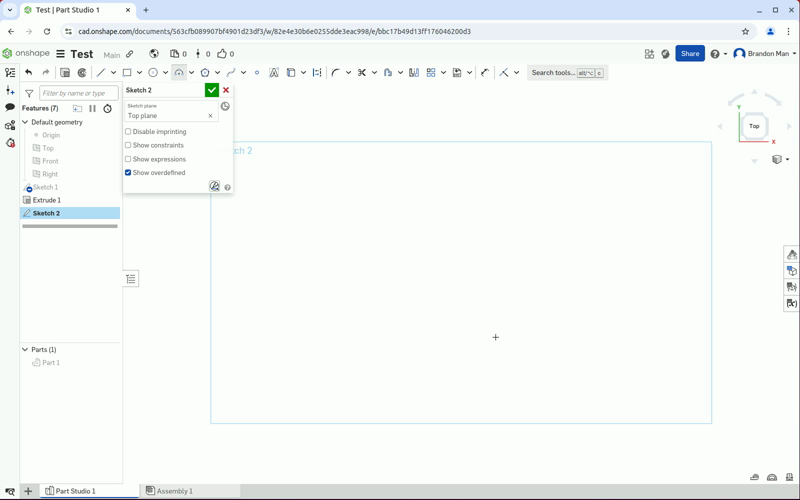
key_up(shift)
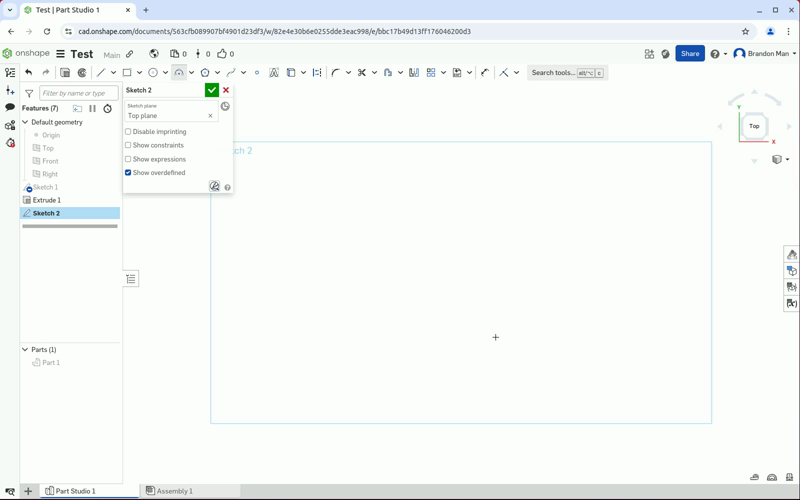
key_down(shift)
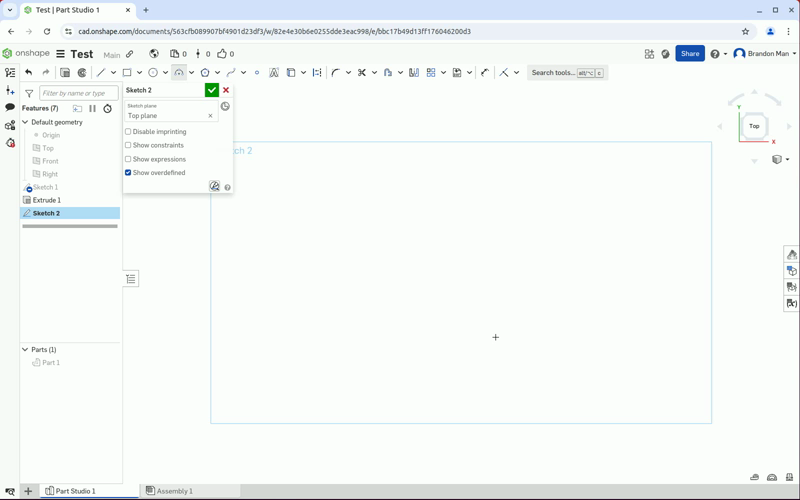
mouse_move(500, 343)
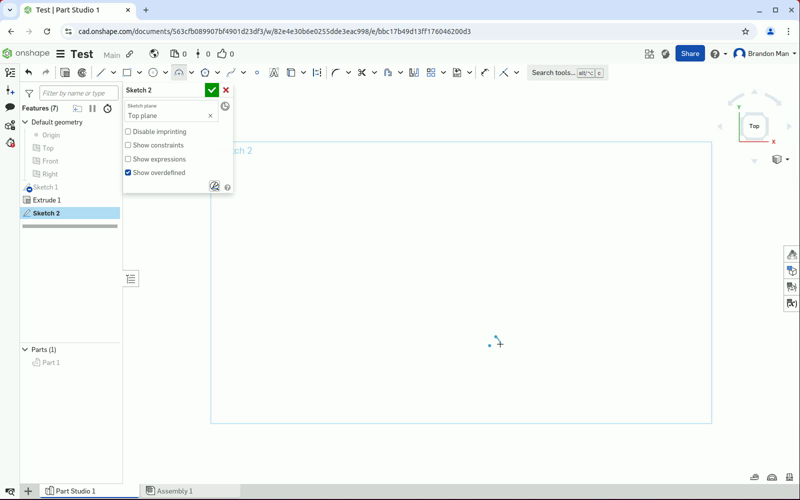
click(500, 343)
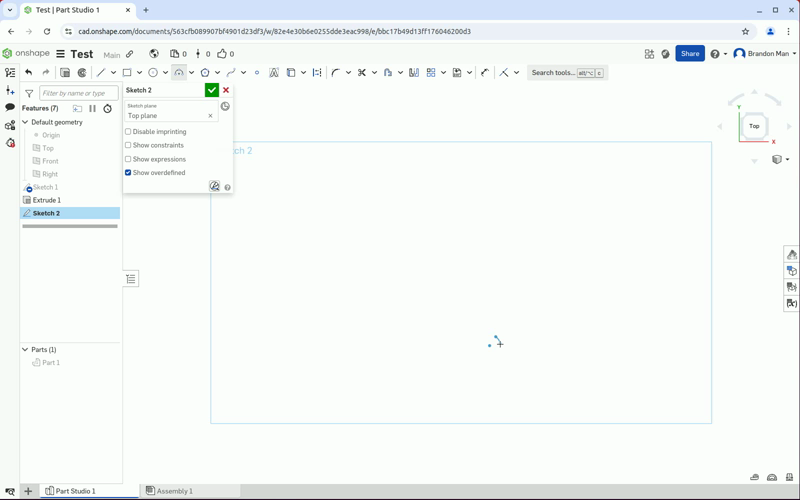
mouse_move(498, 340)
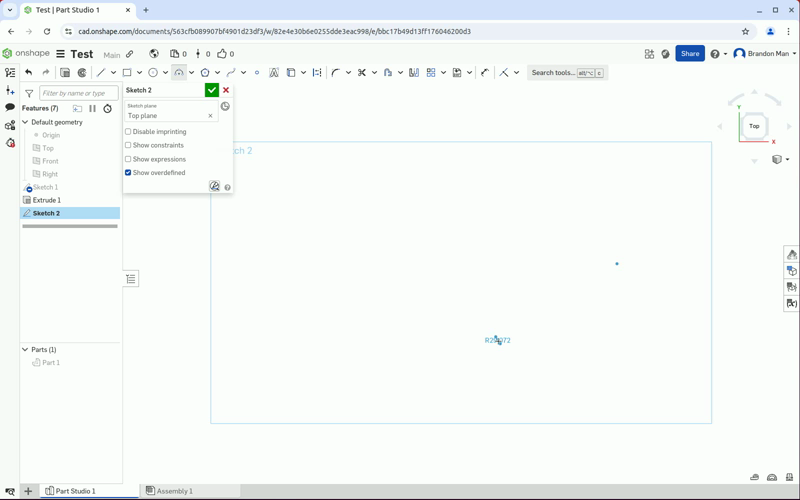
click(498, 340)
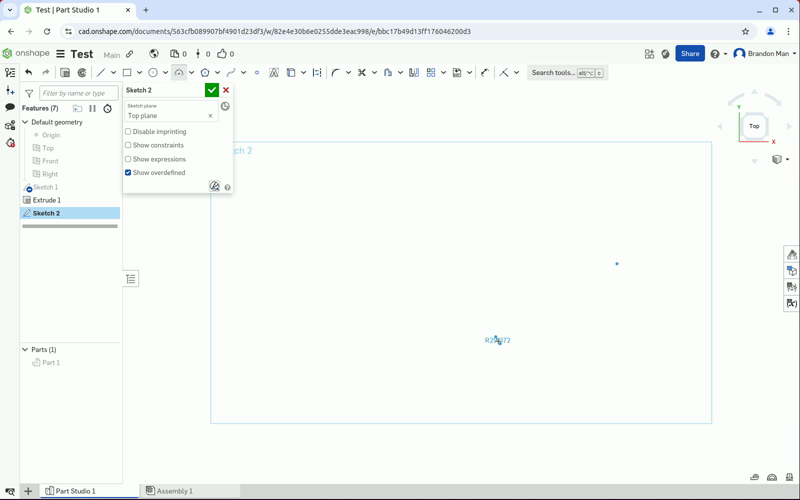
key_up(shift)
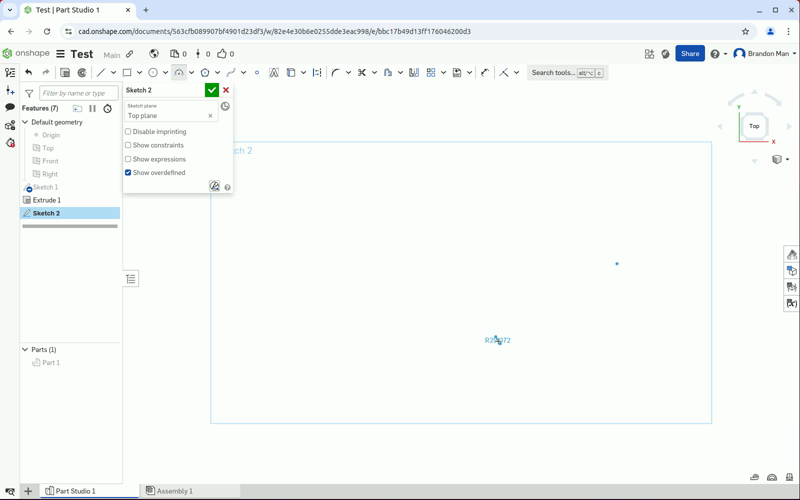
mouse_move(500, 343)
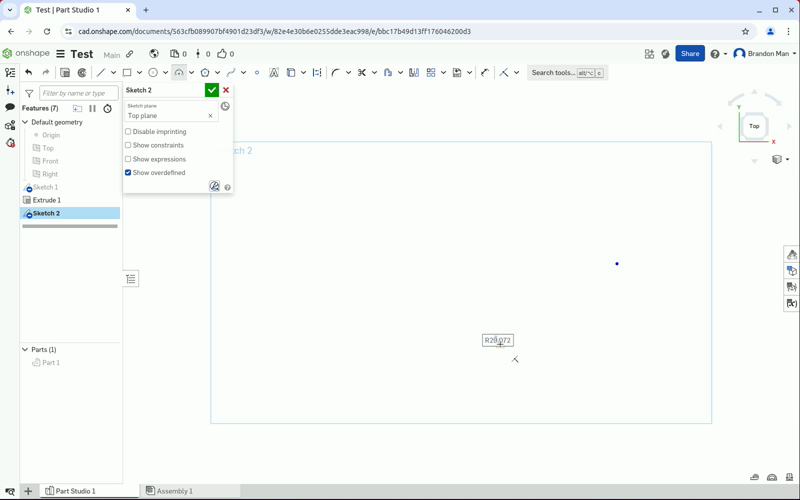
scroll(6)
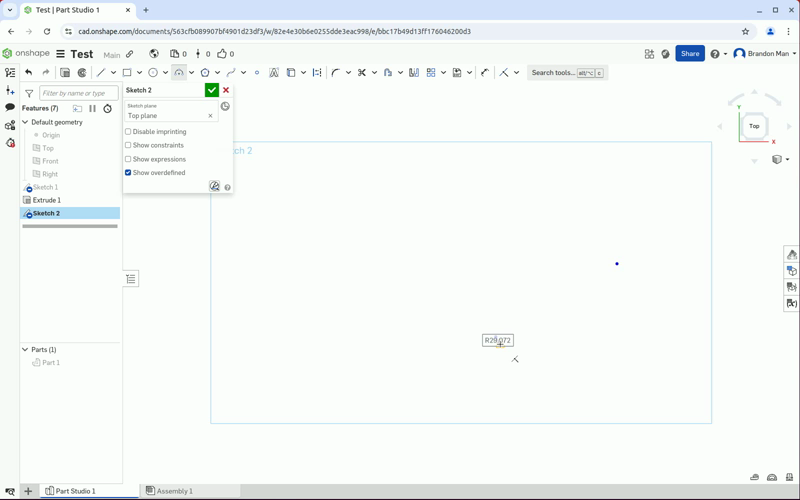
scroll(6)
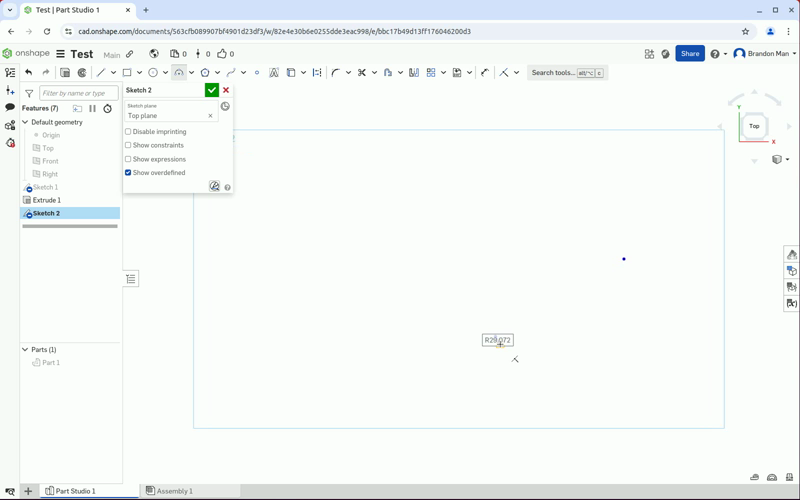
scroll(6)
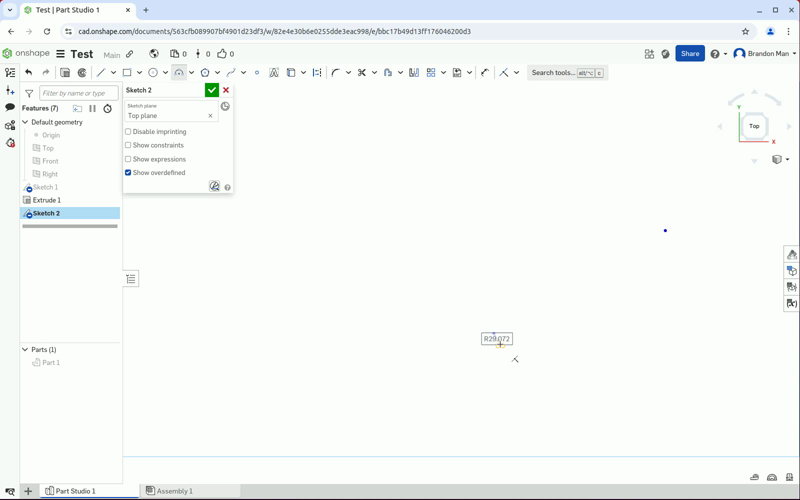
scroll(6)
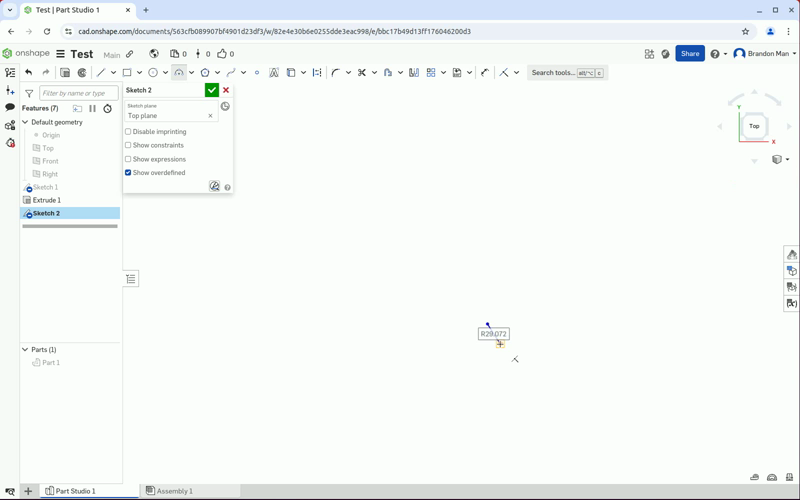
scroll(6)
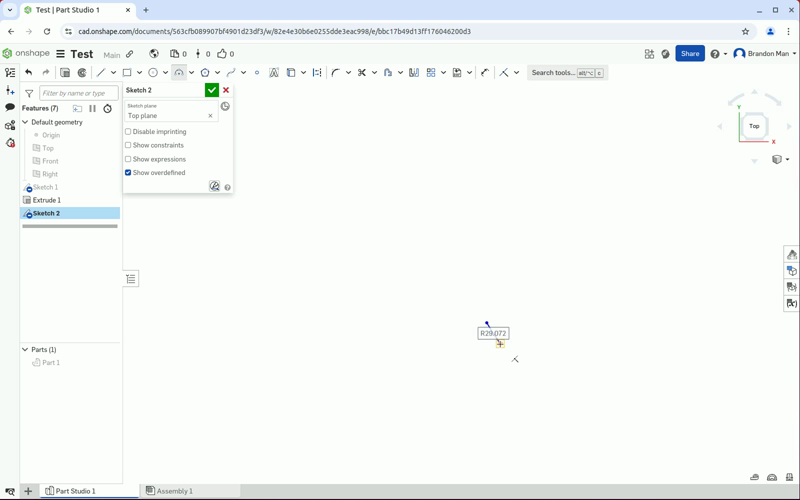
scroll(6)
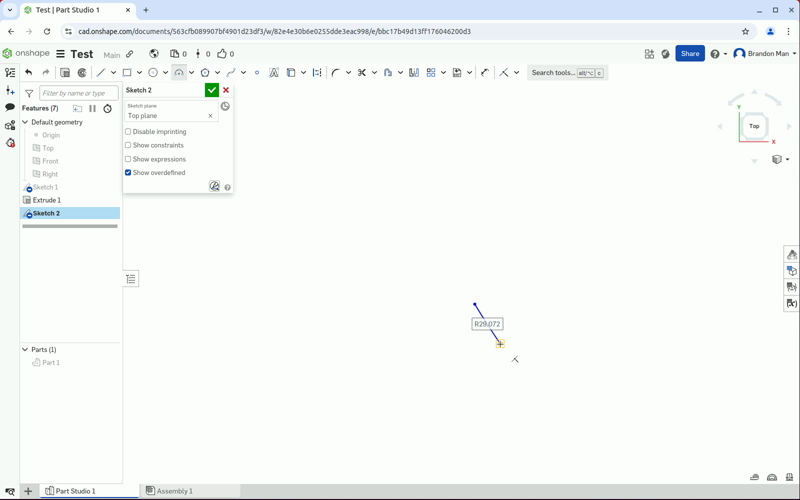
scroll(6)
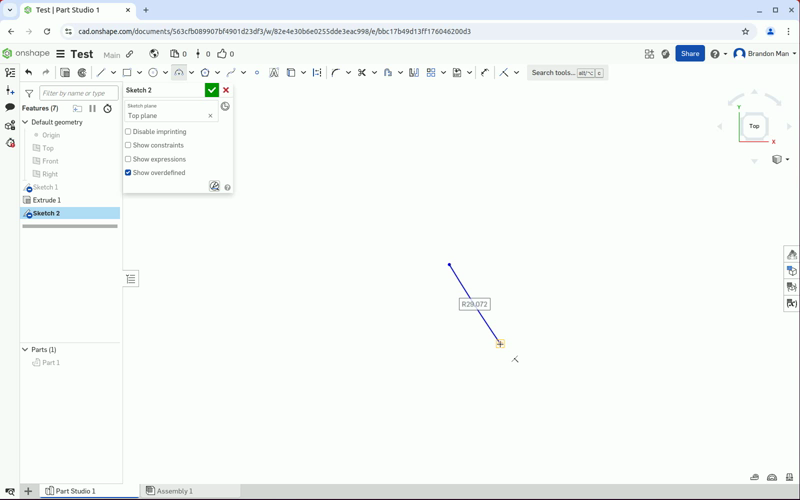
click(500, 343)
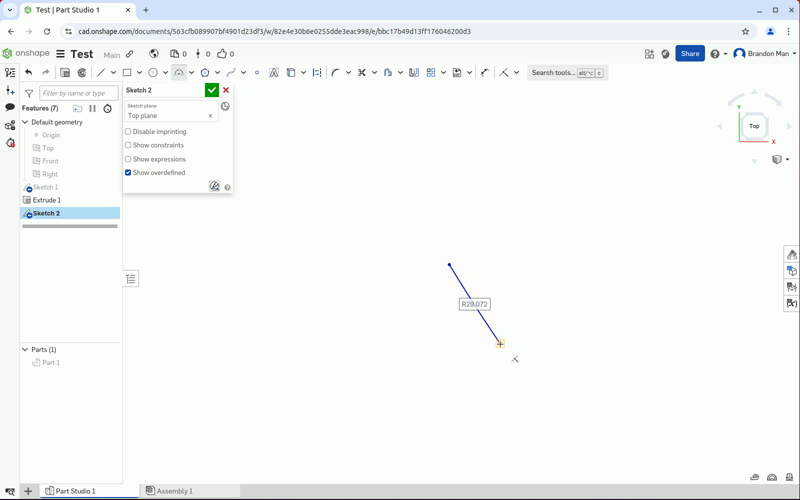
scroll(-6)
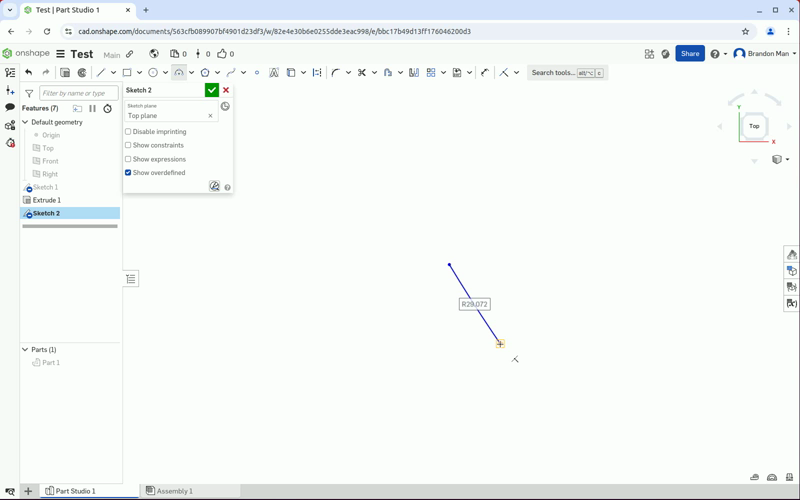
scroll(-6)
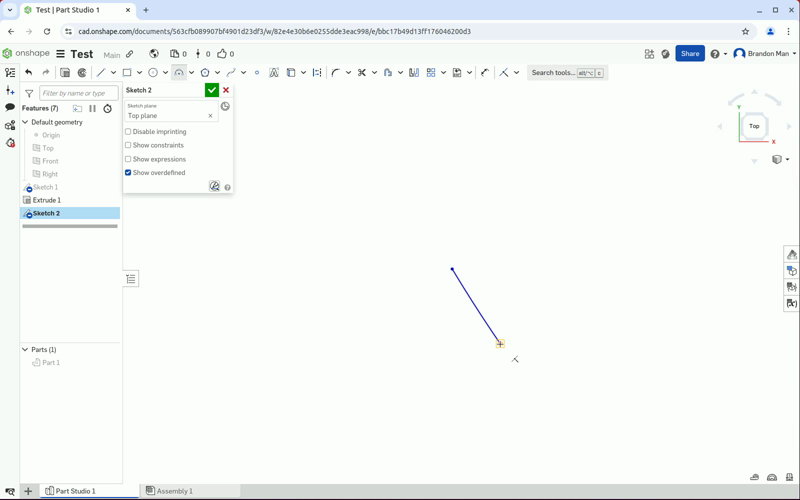
scroll(-6)
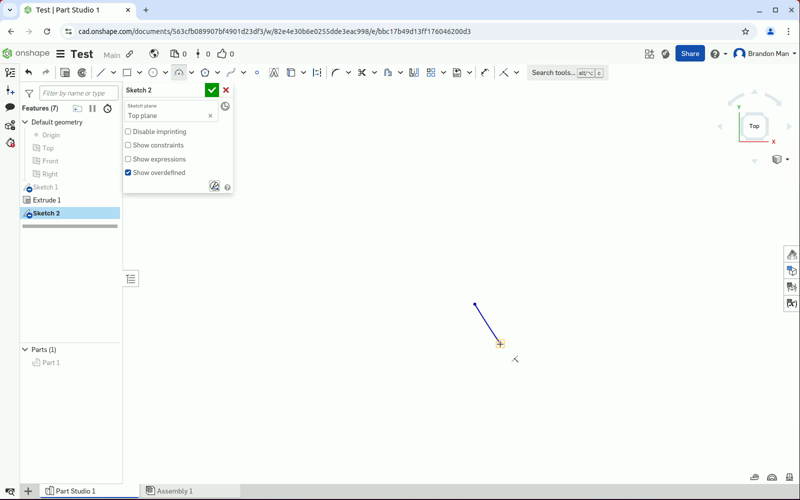
scroll(-6)
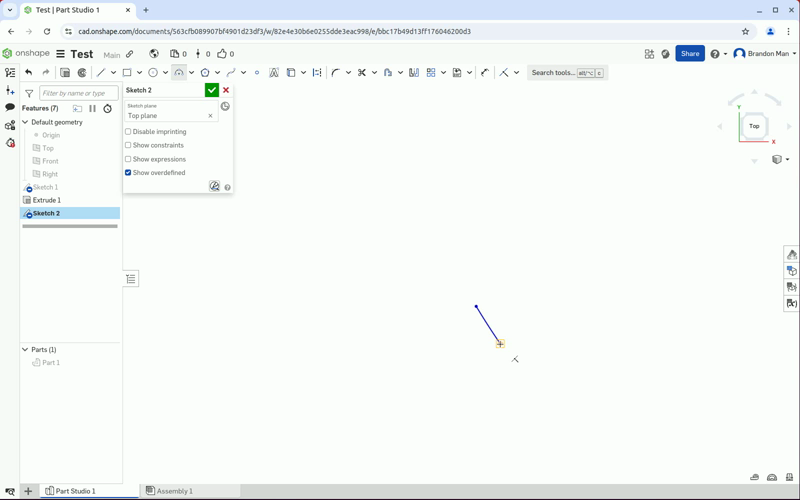
scroll(-6)
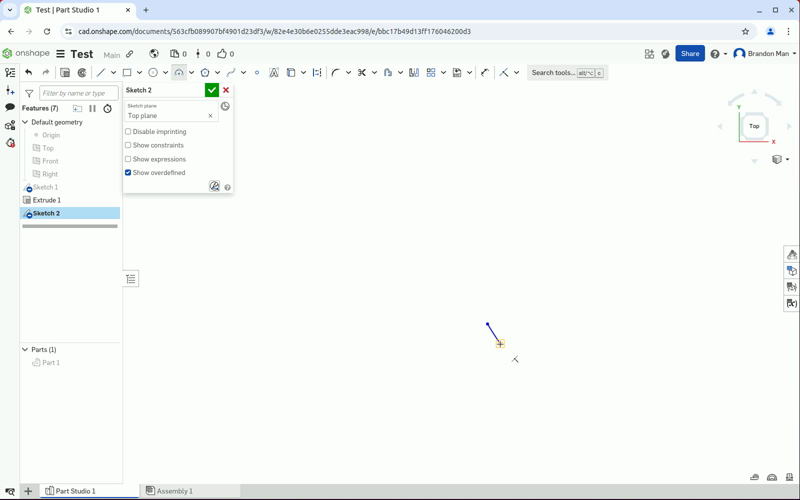
scroll(-6)
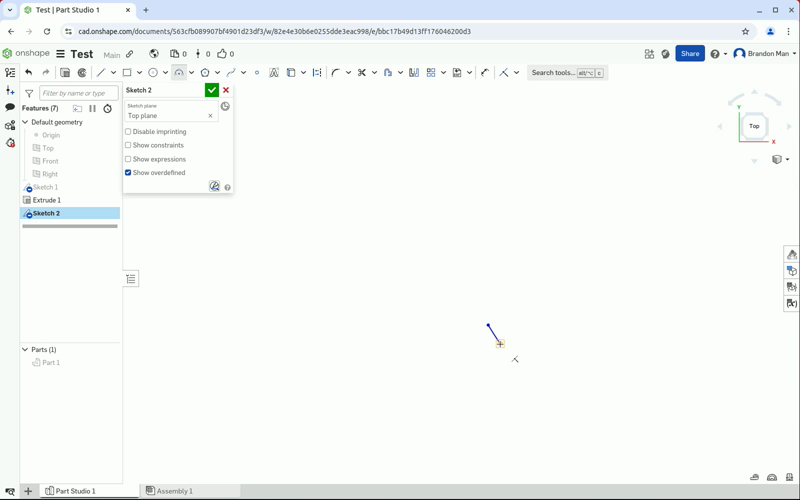
scroll(-6)
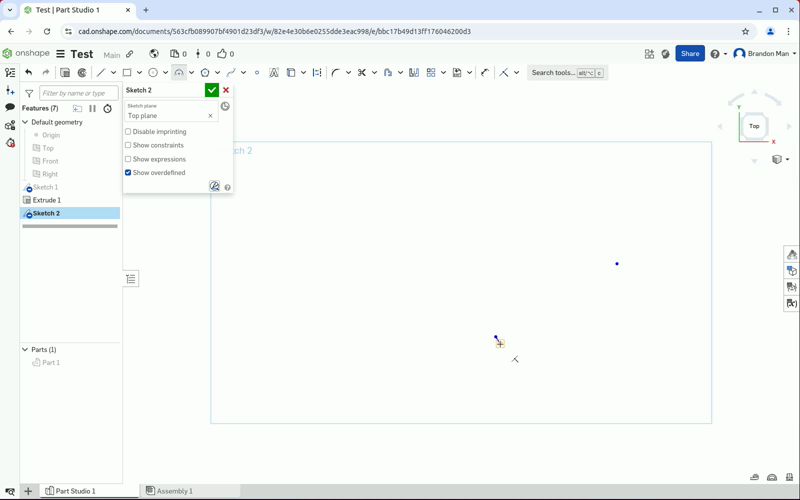
mouse_move(495, 336)
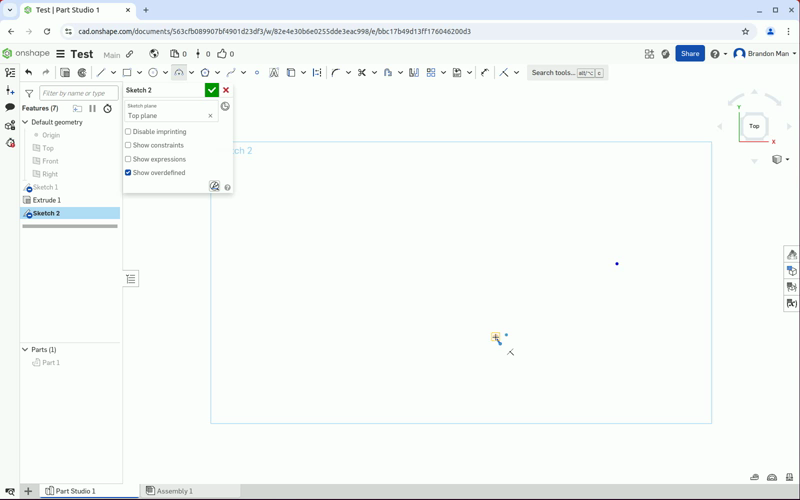
scroll(6)
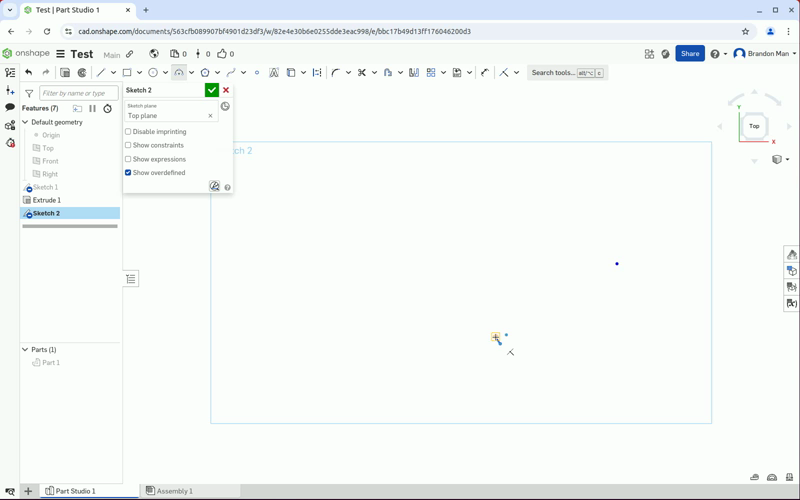
scroll(6)
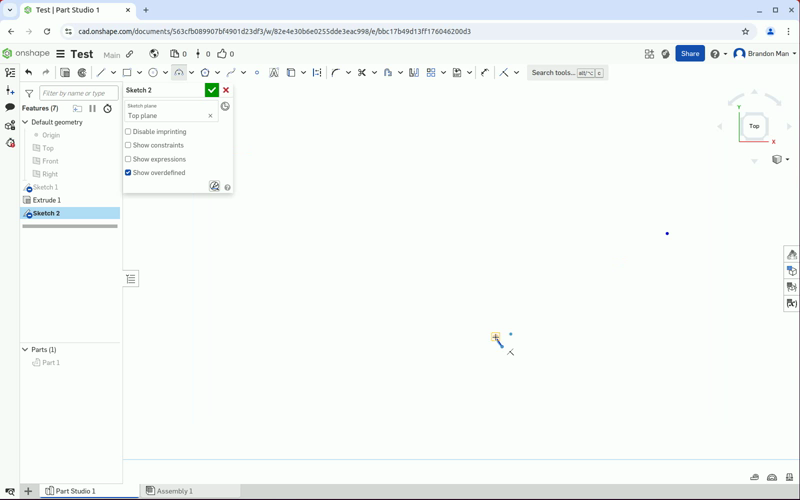
scroll(6)
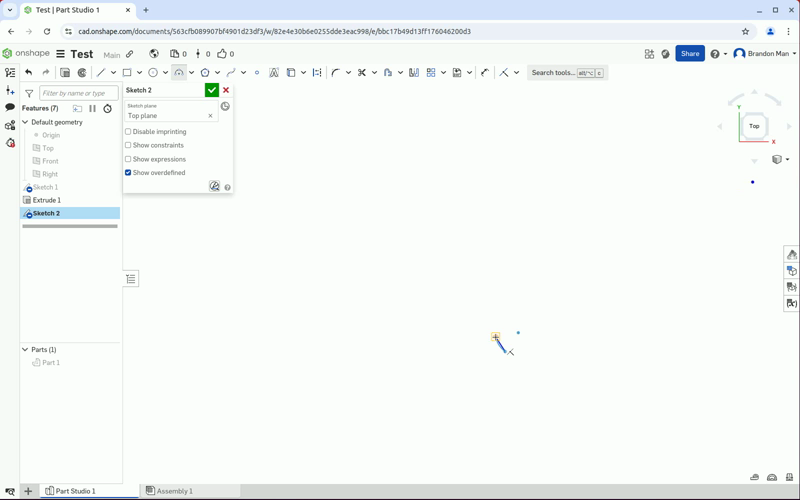
scroll(6)
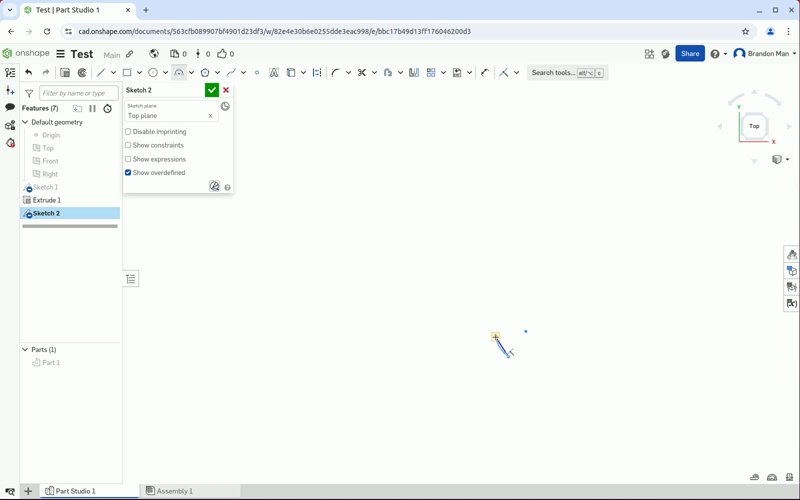
scroll(6)
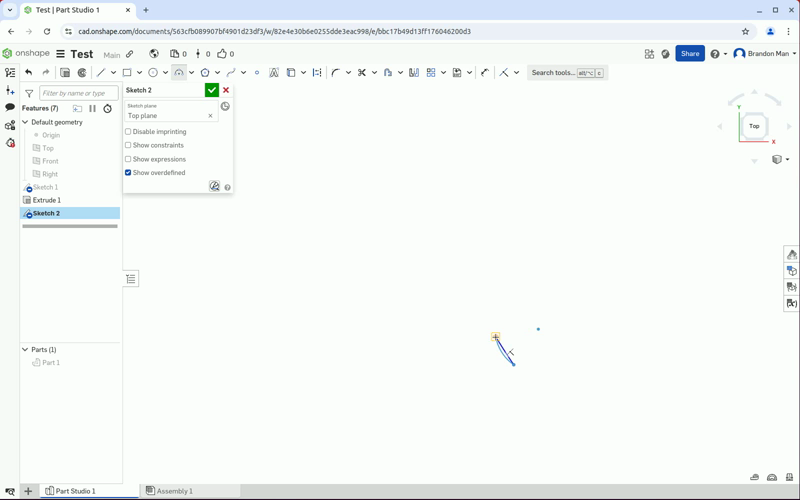
scroll(6)
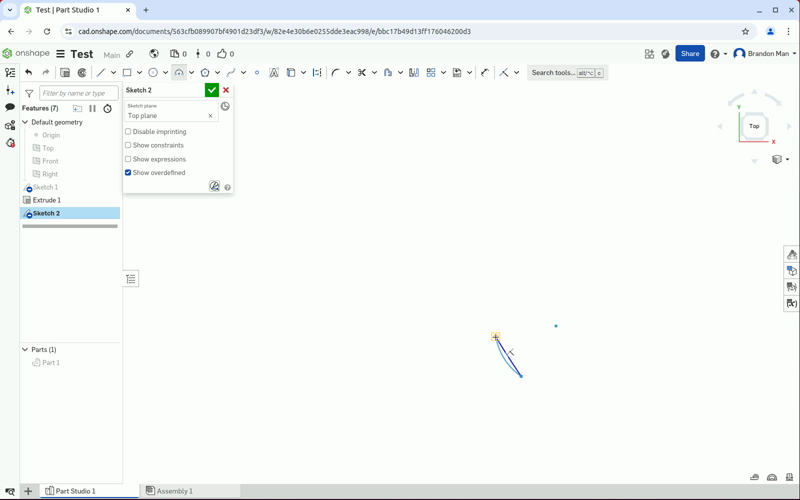
scroll(6)
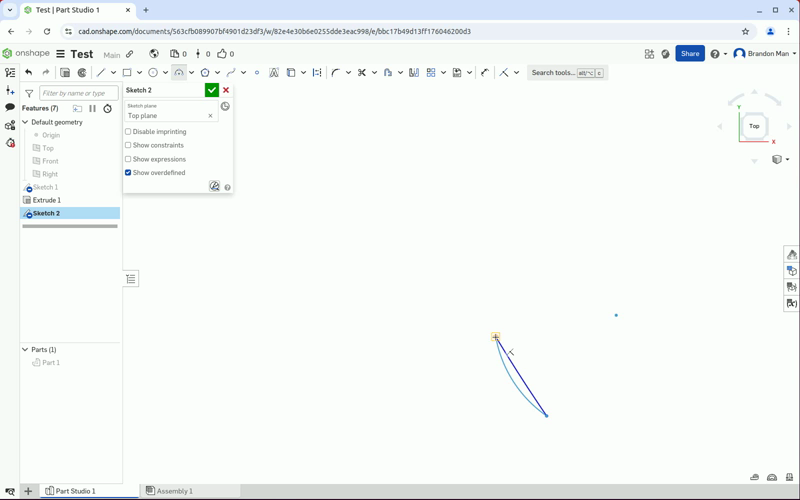
click(495, 336)
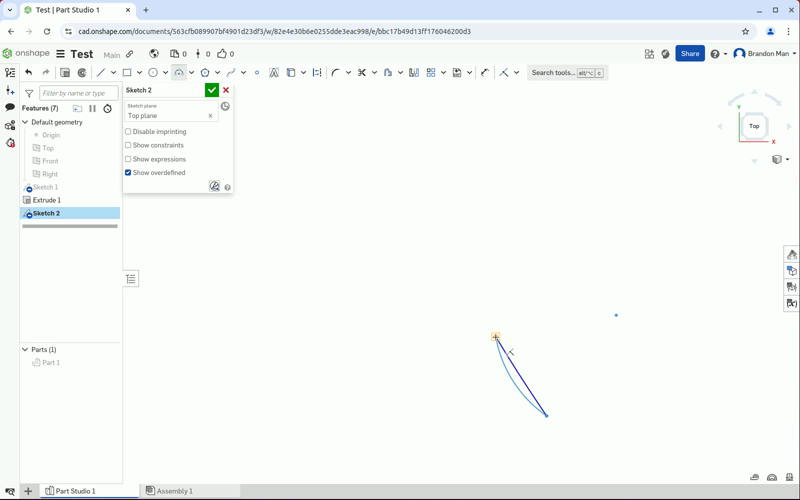
scroll(-6)
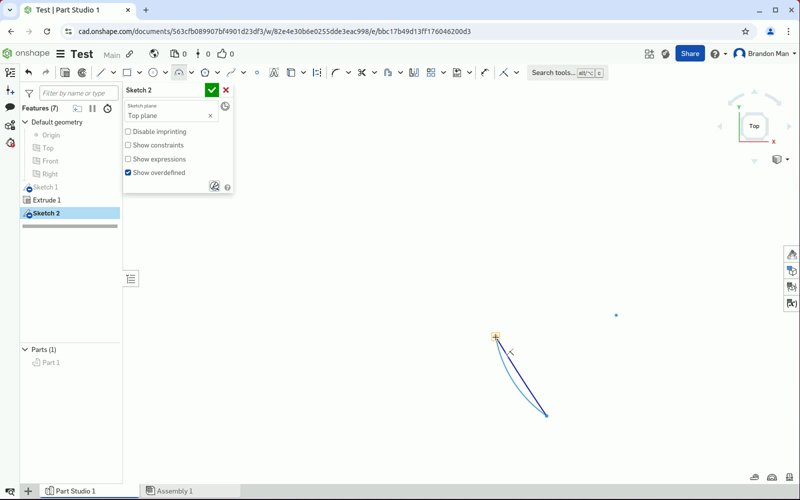
scroll(-6)
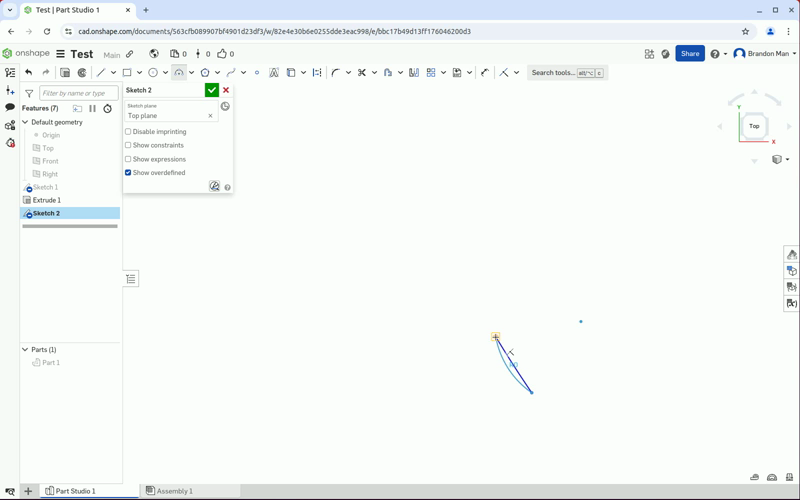
scroll(-6)
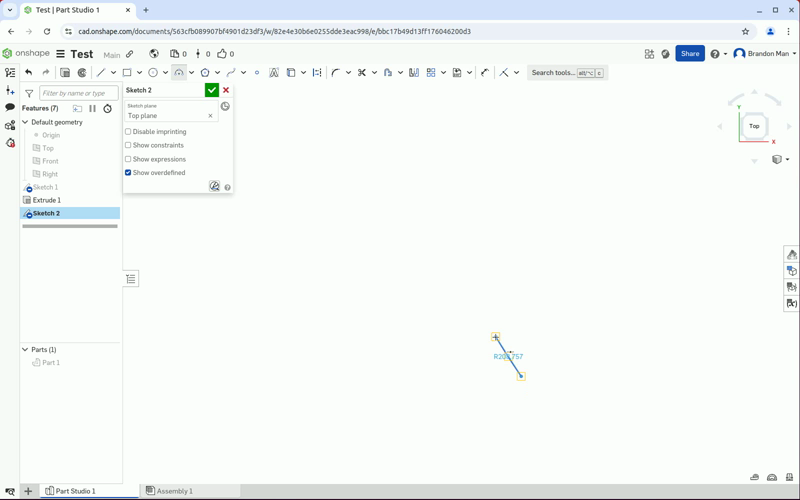
scroll(-6)
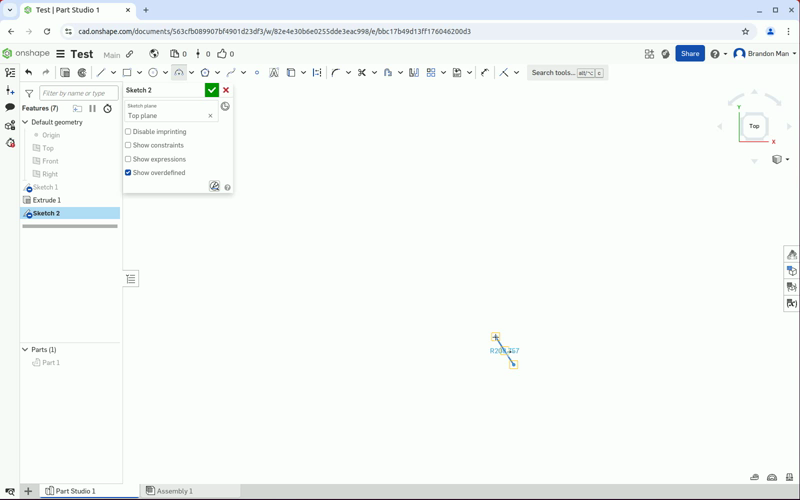
scroll(-6)
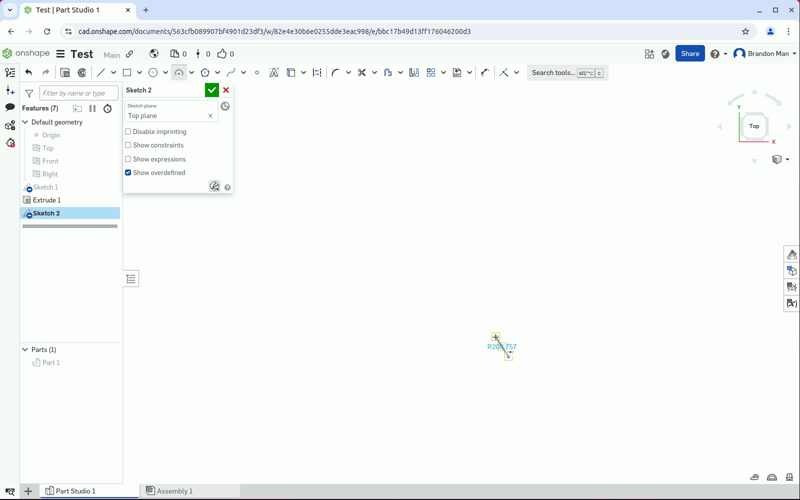
scroll(-6)
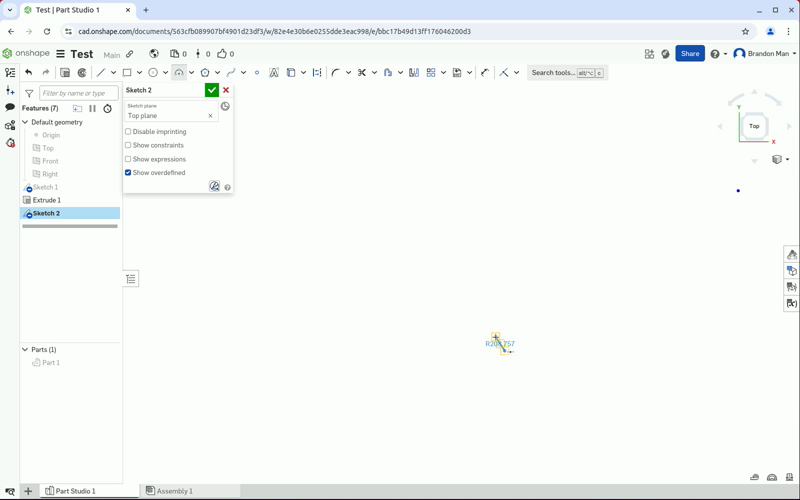
scroll(-6)
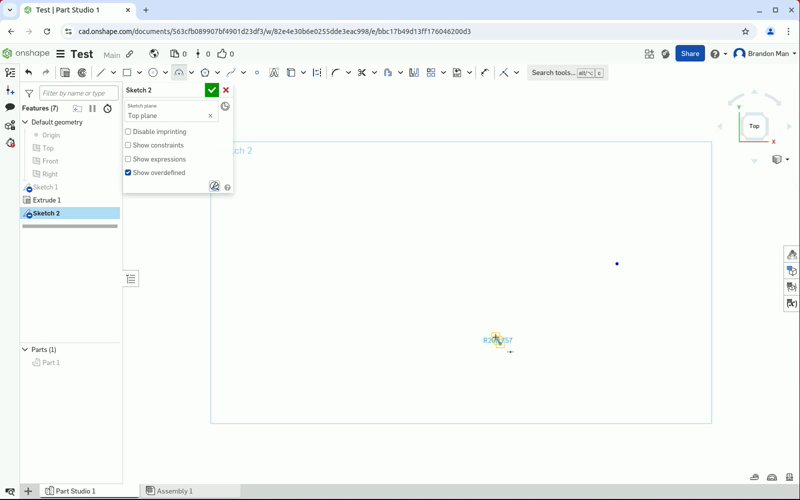
key_down(shift)
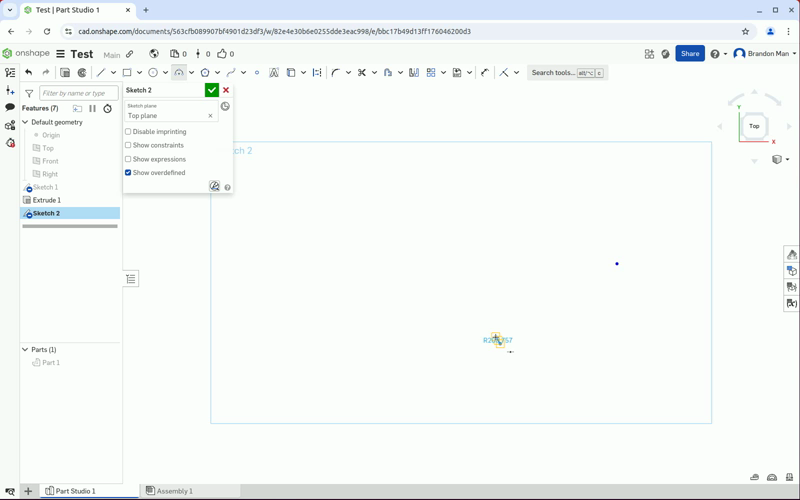
mouse_move(562, 301)
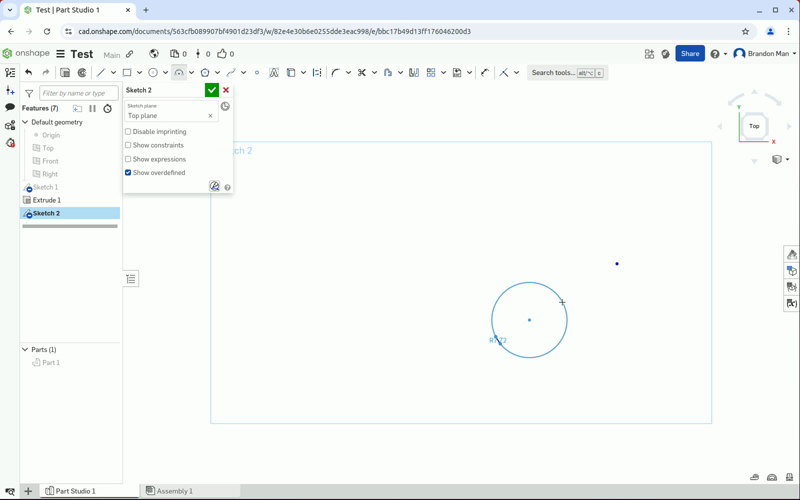
click(562, 301)
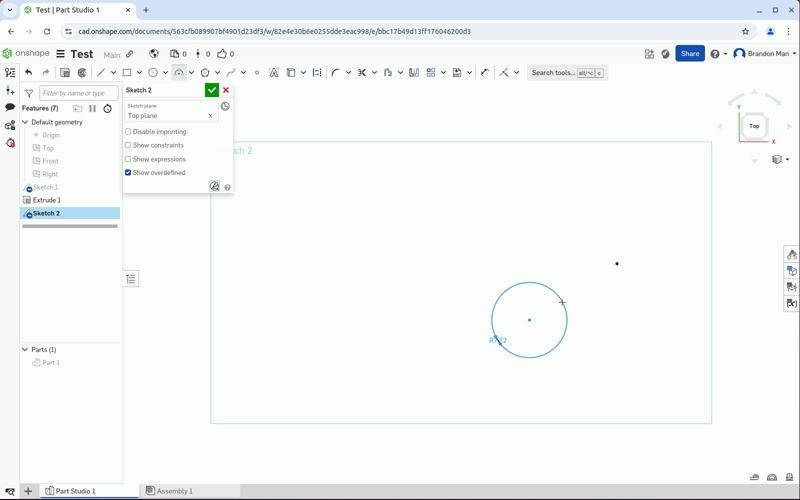
key_up(shift)
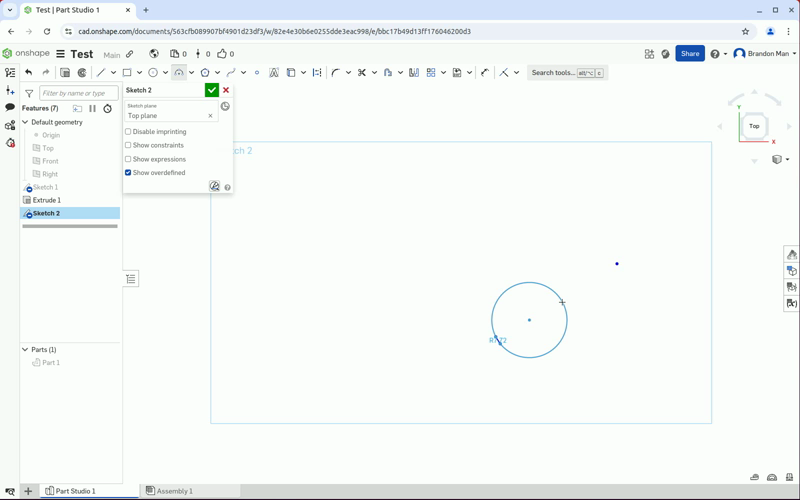
key(esc)
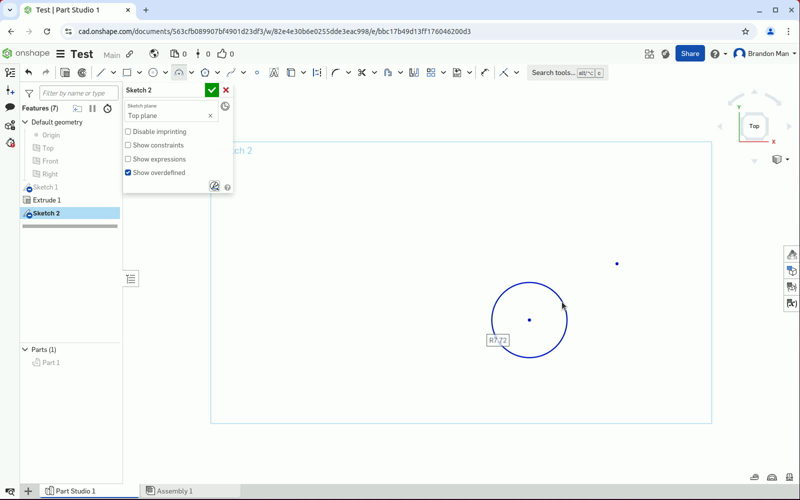
key(c)
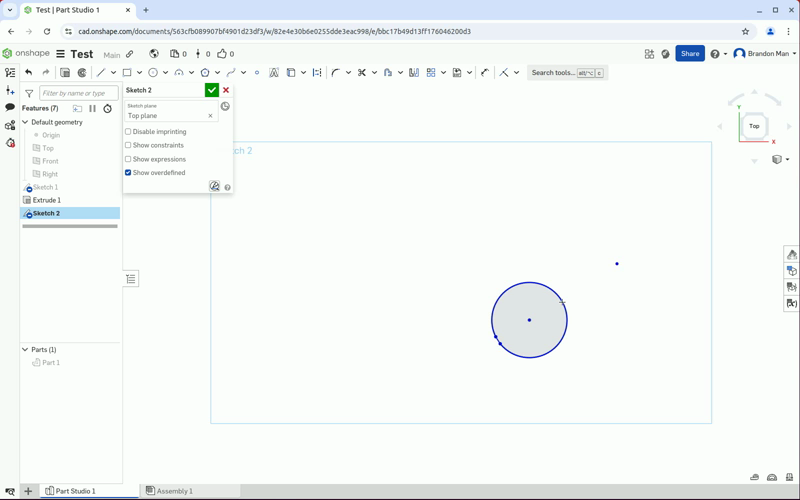
key_down(shift)
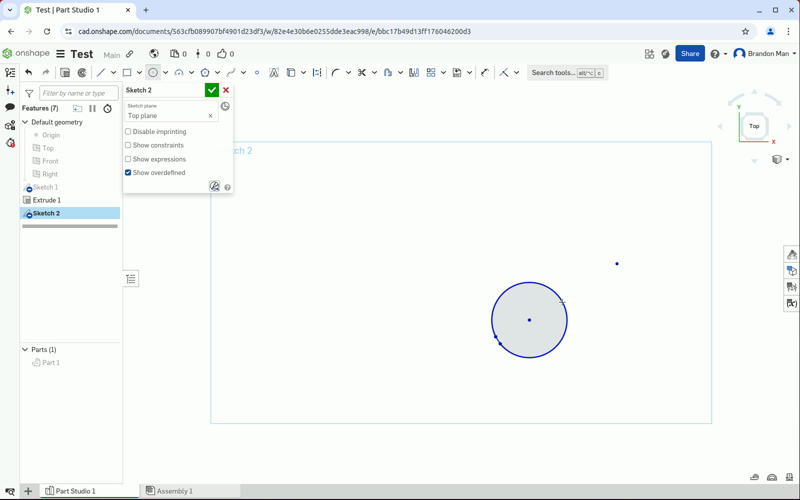
mouse_move(527, 321)
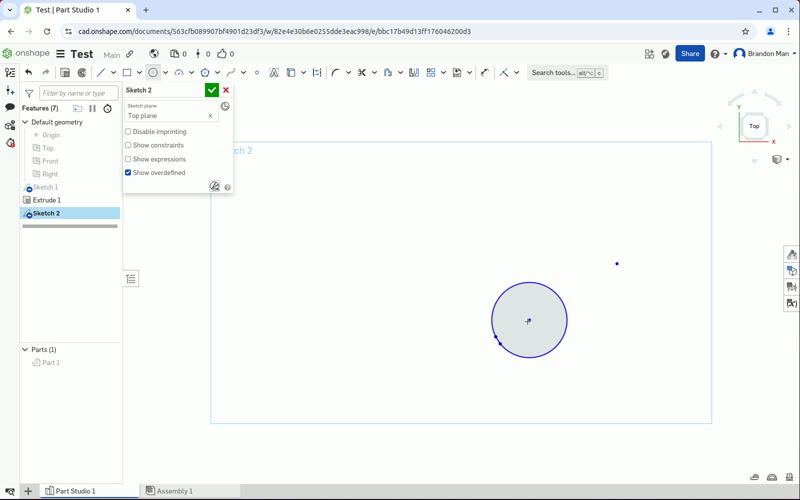
scroll(6)
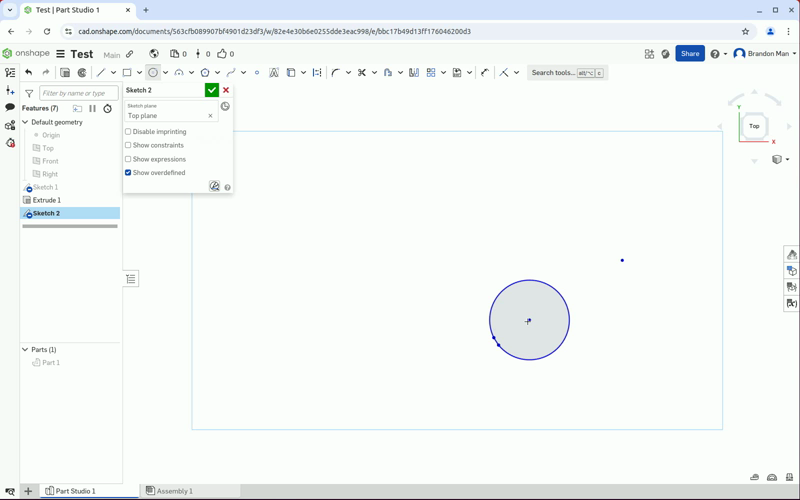
scroll(6)
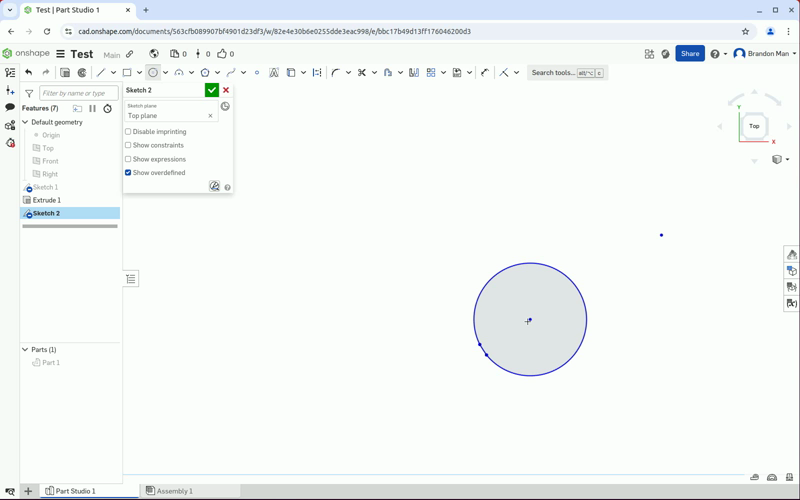
scroll(6)
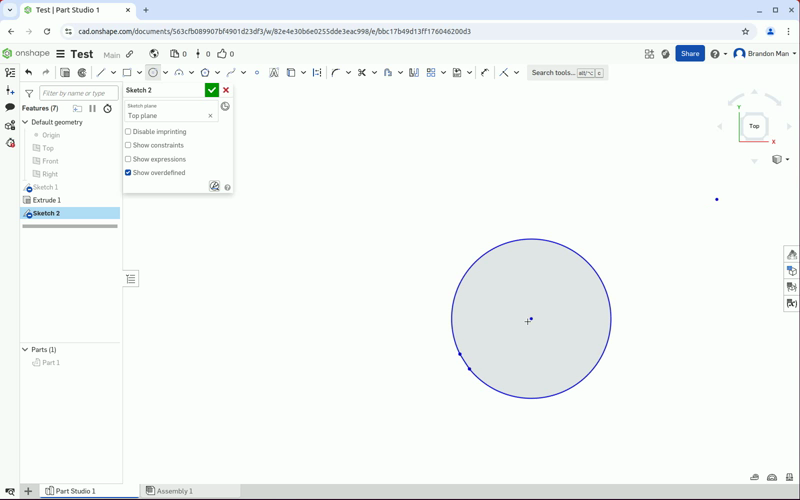
scroll(6)
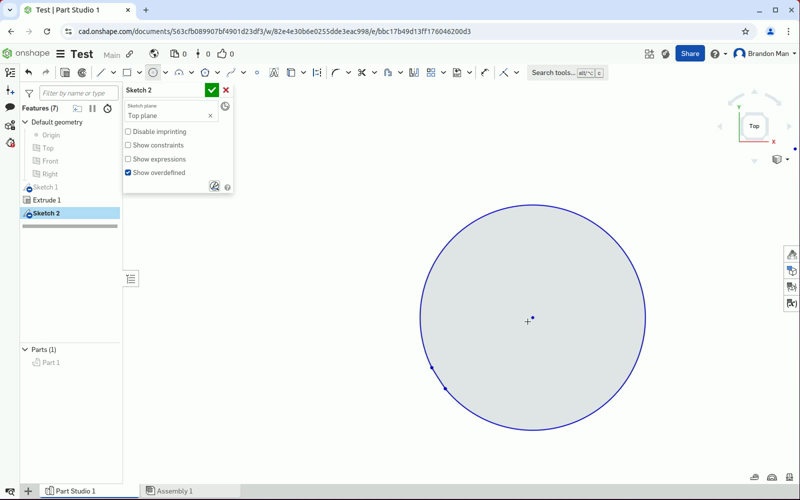
scroll(6)
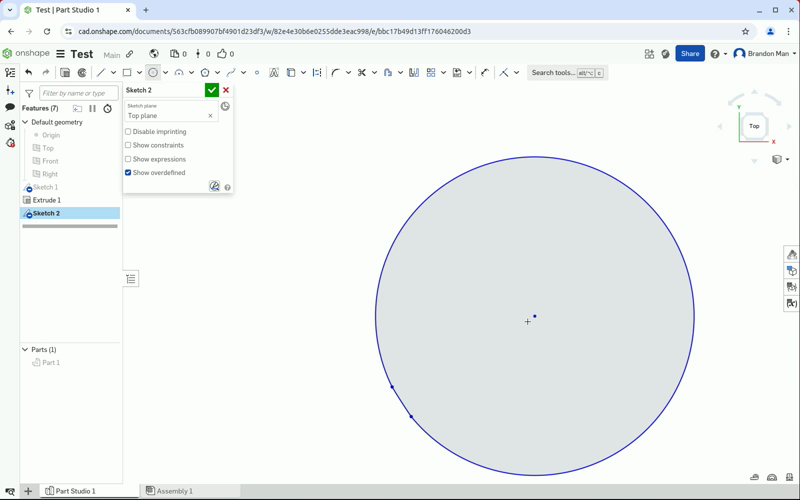
scroll(6)
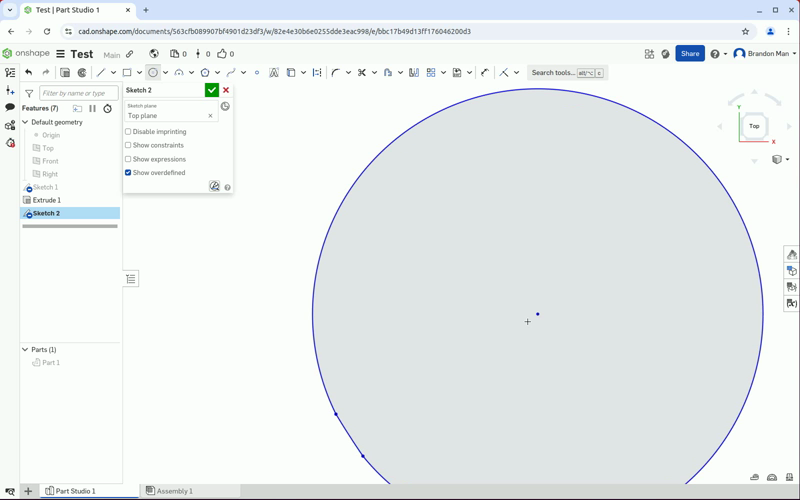
scroll(6)
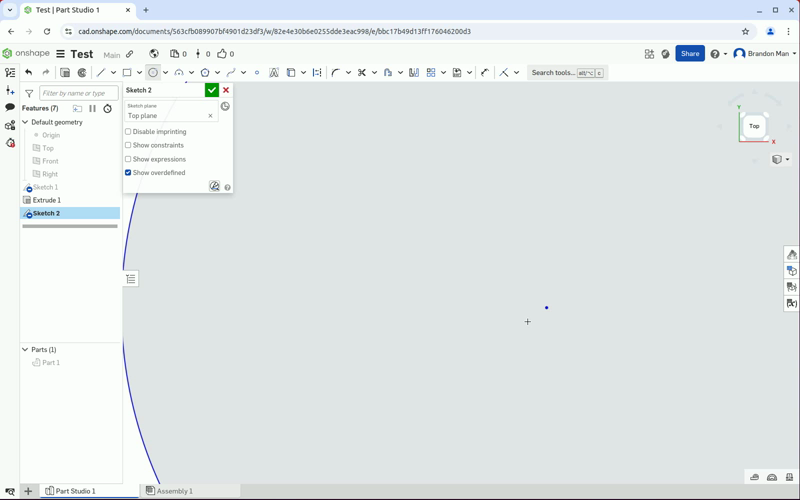
click(527, 321)
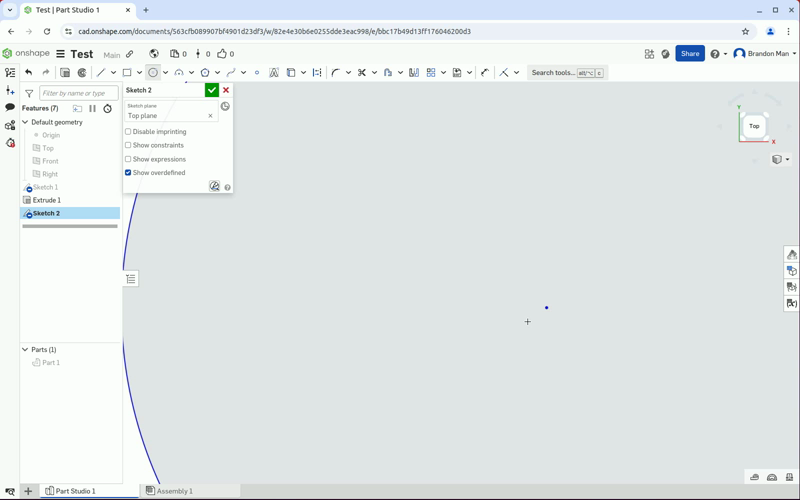
scroll(-6)
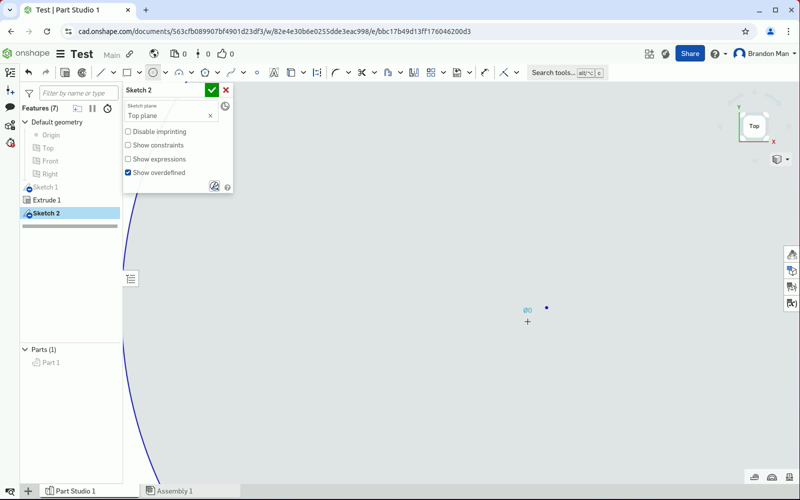
scroll(-6)
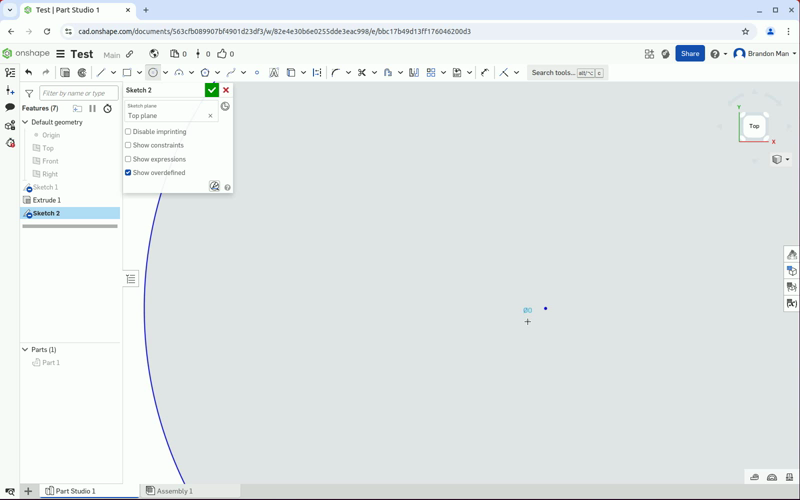
scroll(-6)
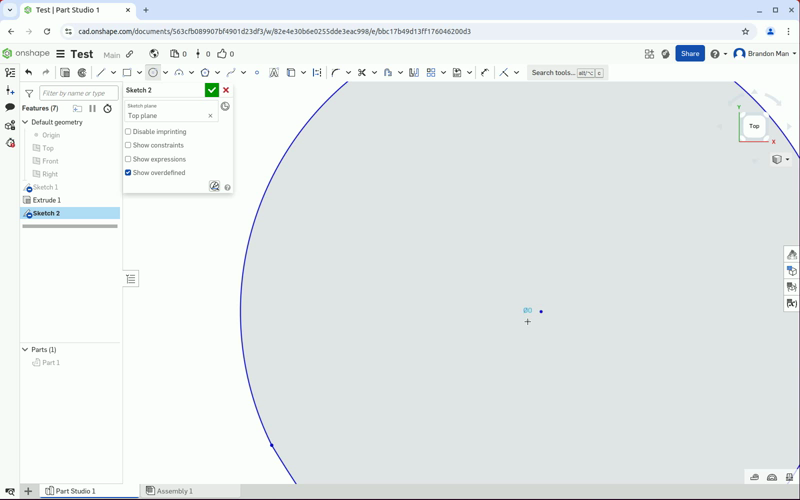
scroll(-6)
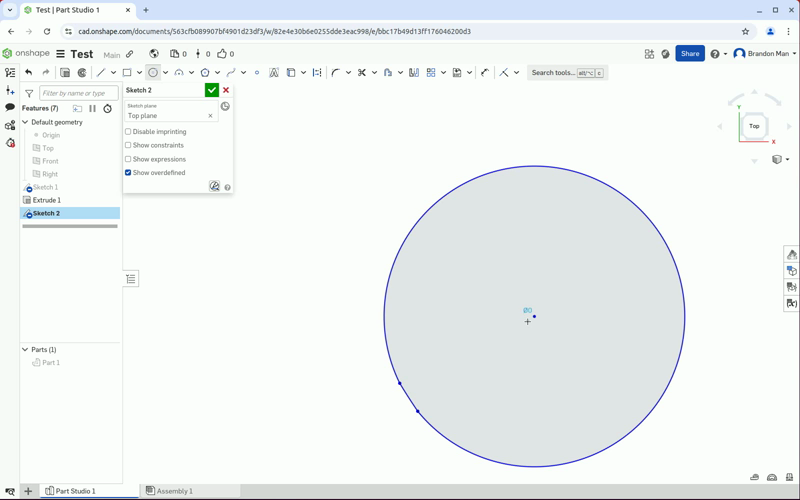
scroll(-6)
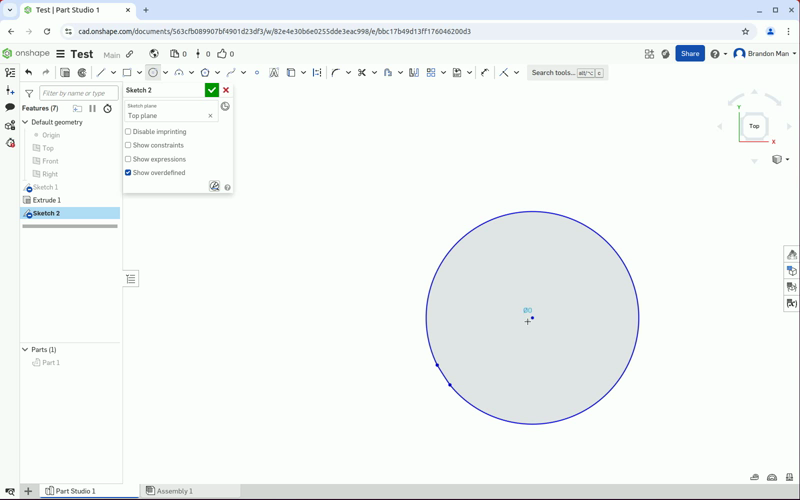
scroll(-6)
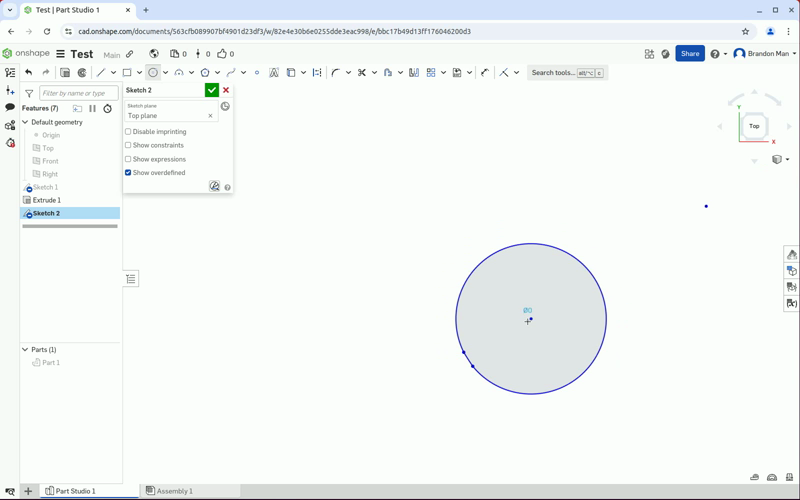
scroll(-6)
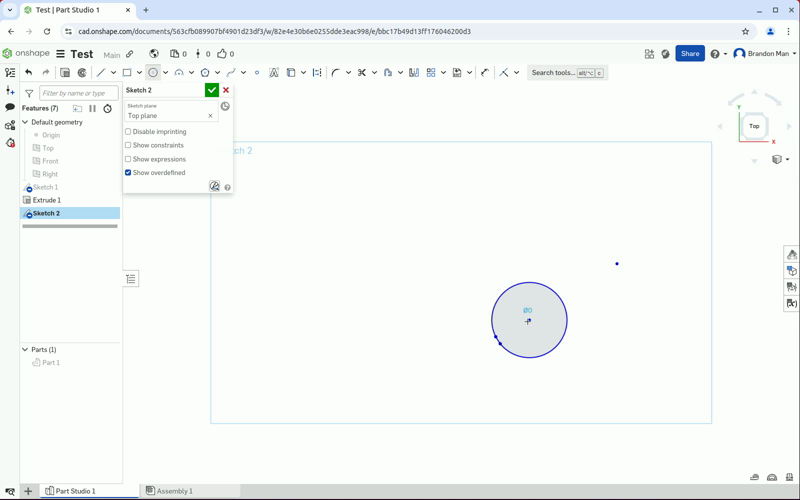
key_up(shift)
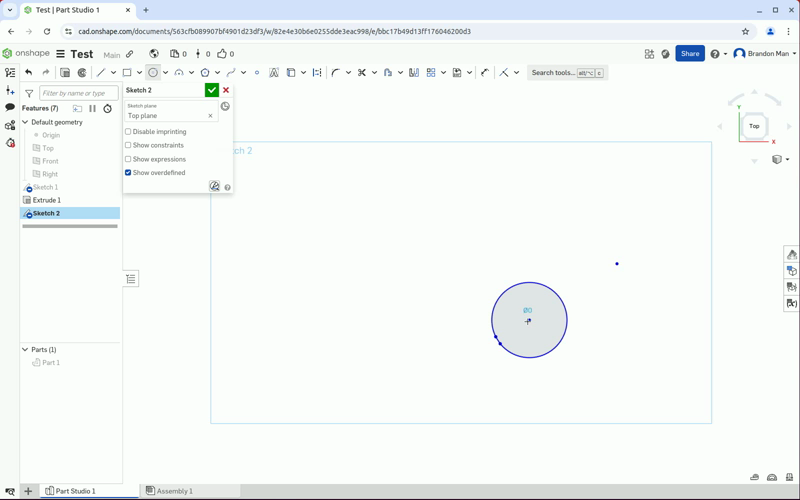
mouse_move(555, 321)
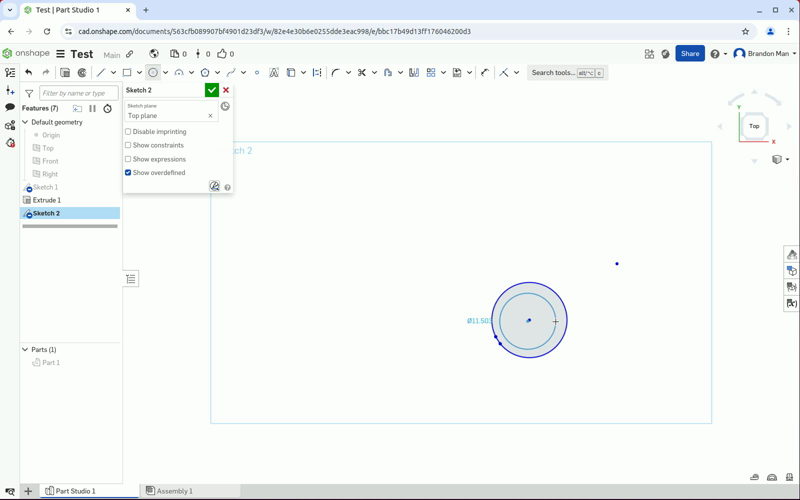
click(555, 321)
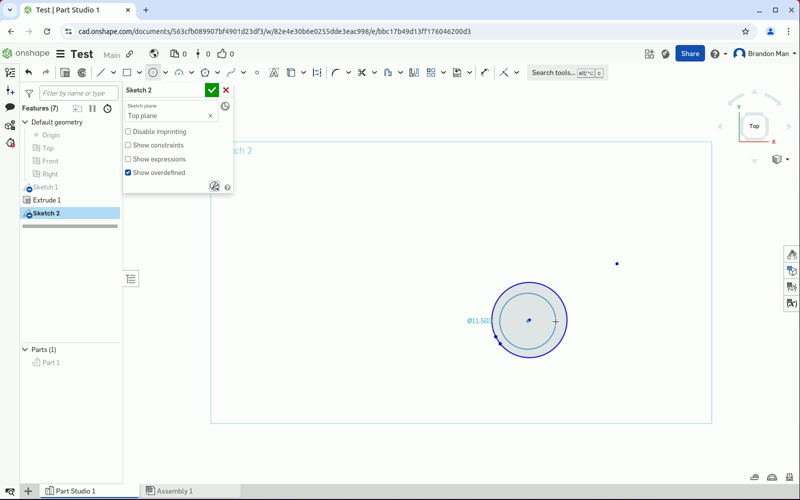
key(esc)
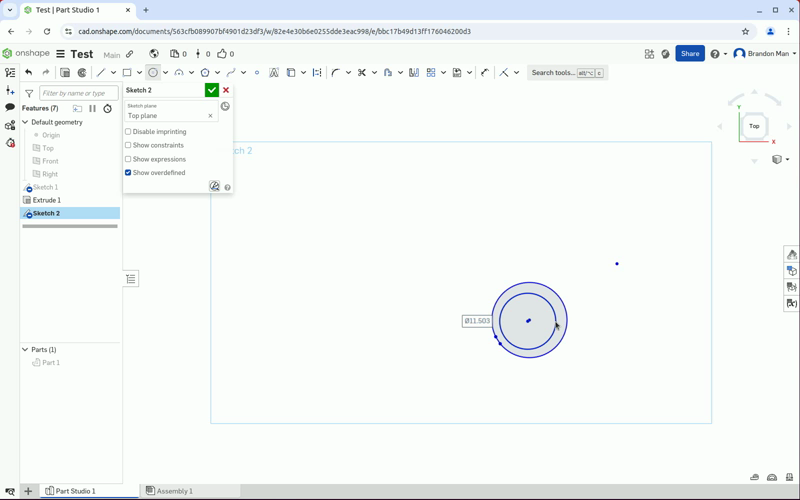
mouse_move(548, 350)
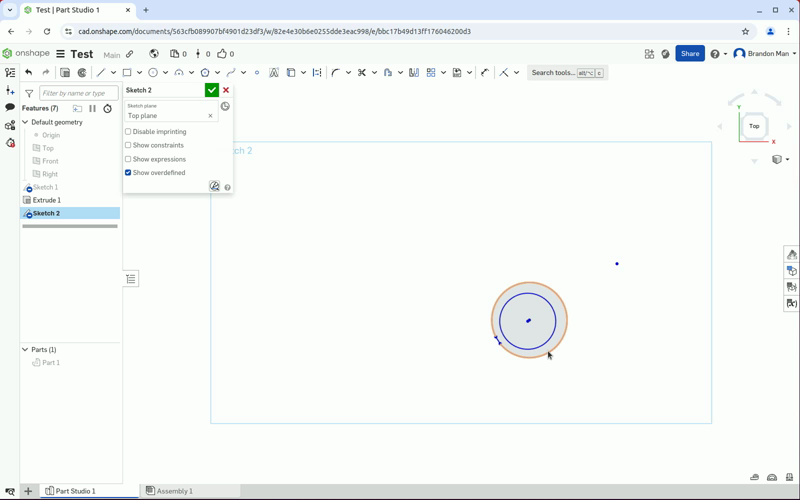
click(548, 350)
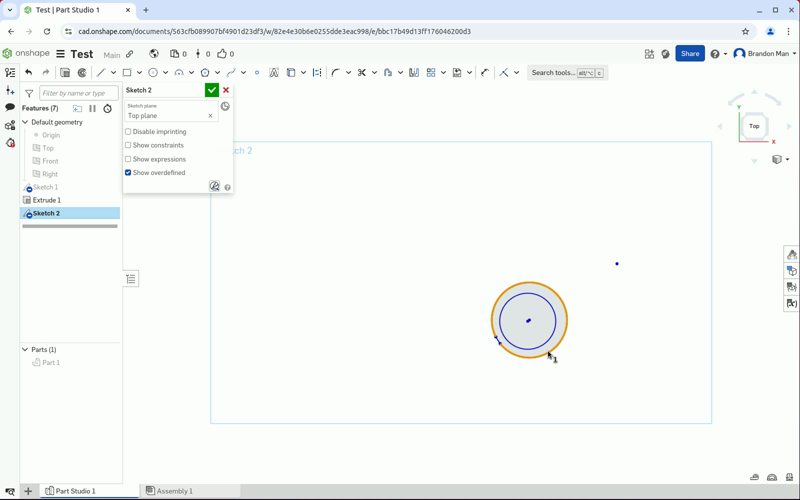
mouse_move(73, 352)
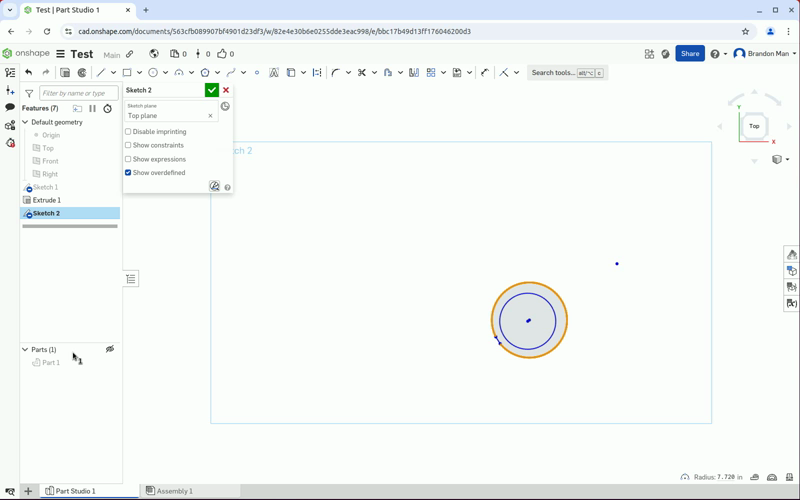
key(shift+y)
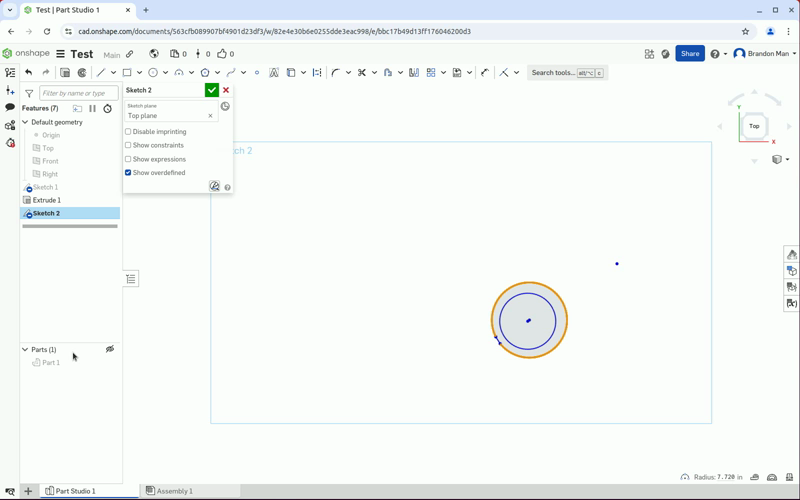
key(shift+e)
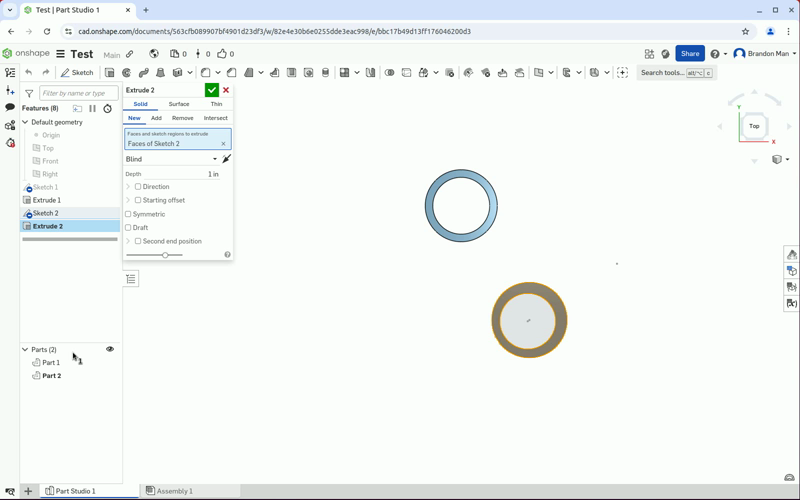
mouse_move(143, 106)
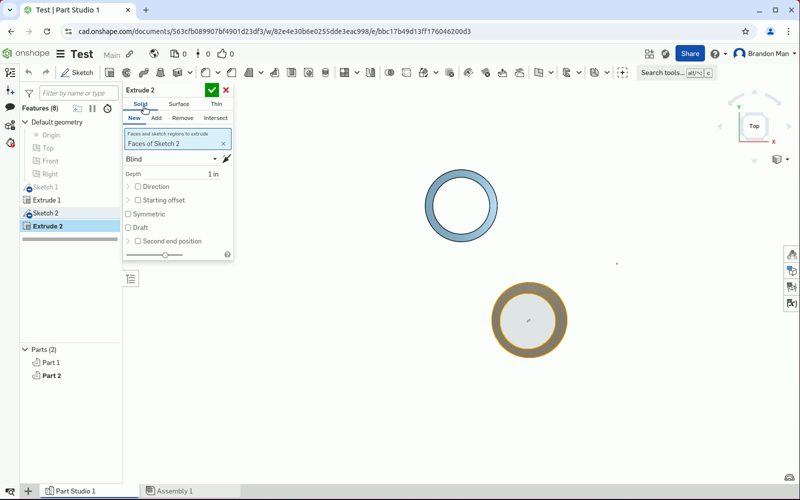
click(143, 106)
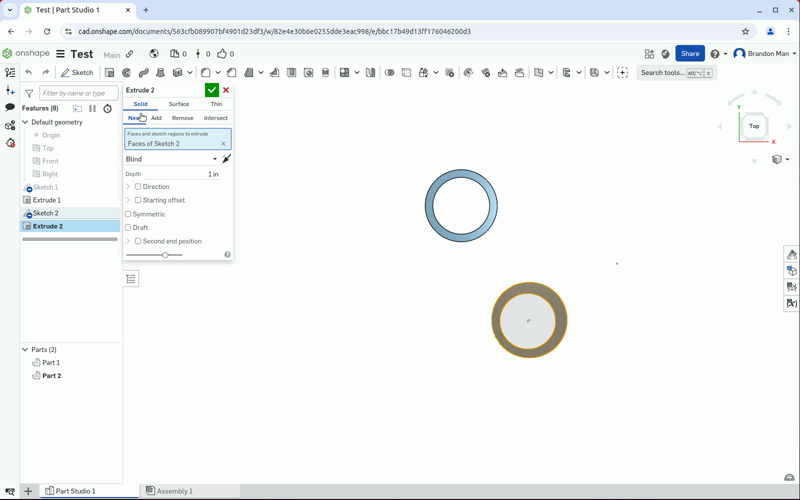
mouse_move(137, 120)
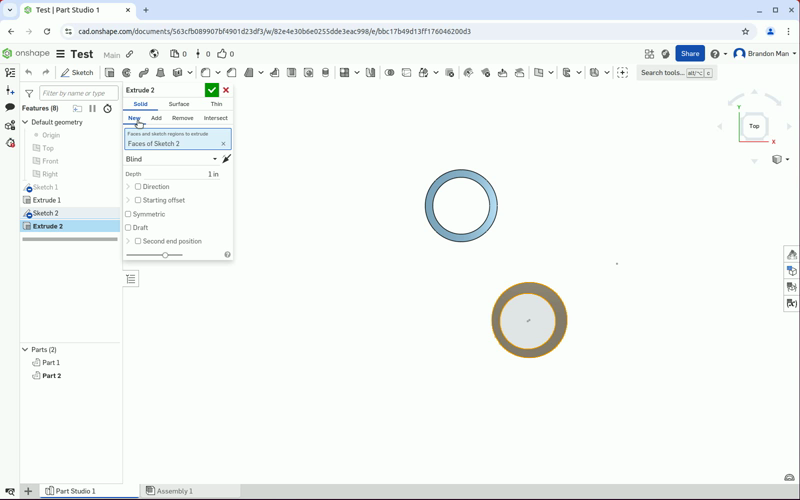
click(137, 120)
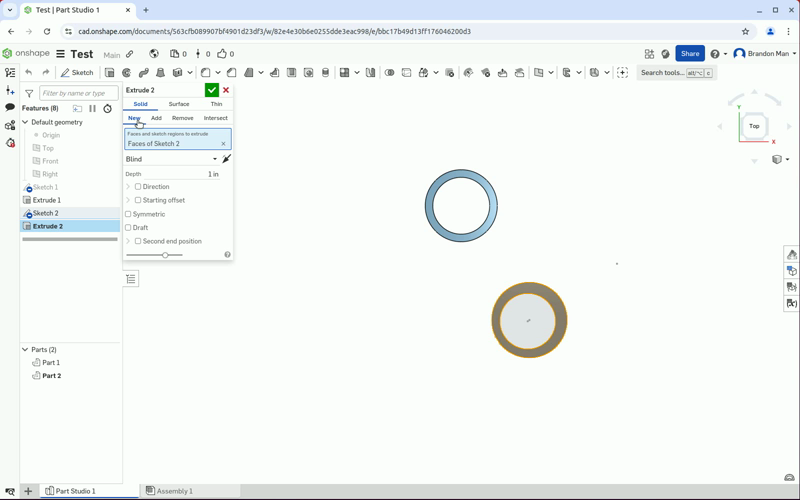
key(tab, 4)
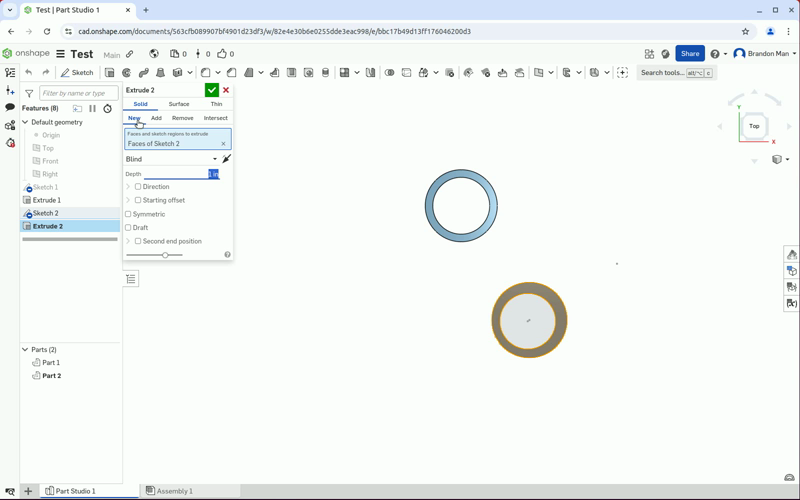
text(3.37)
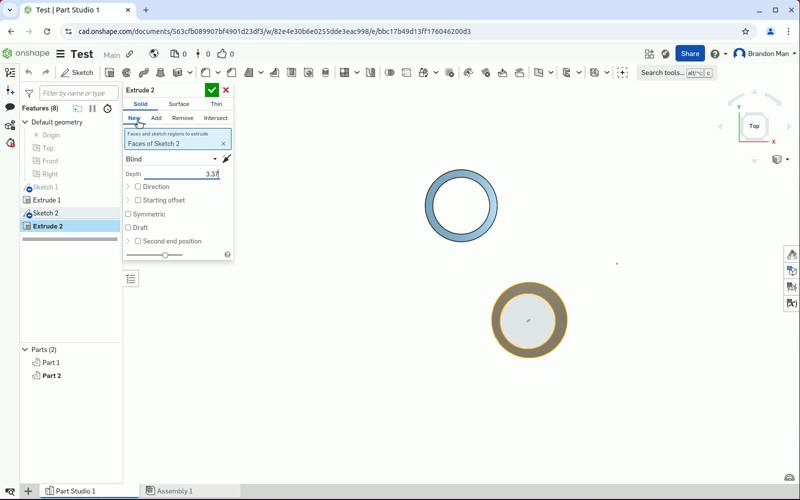
key(enter)
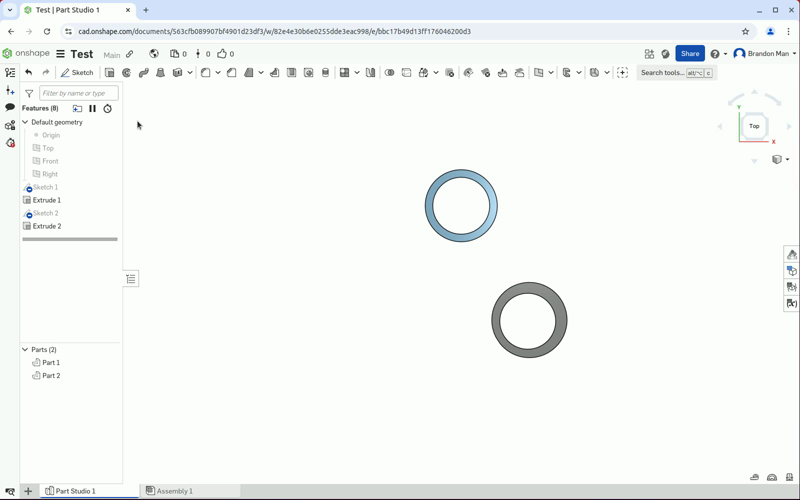
key(shift+h)
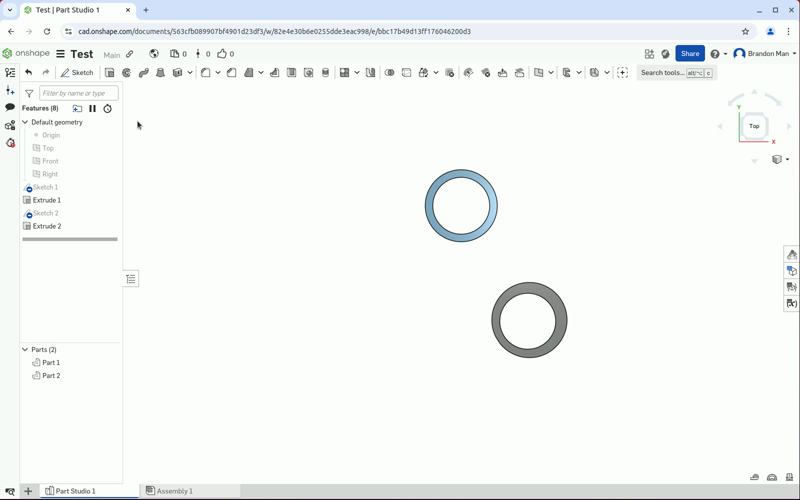
key(shift+h)
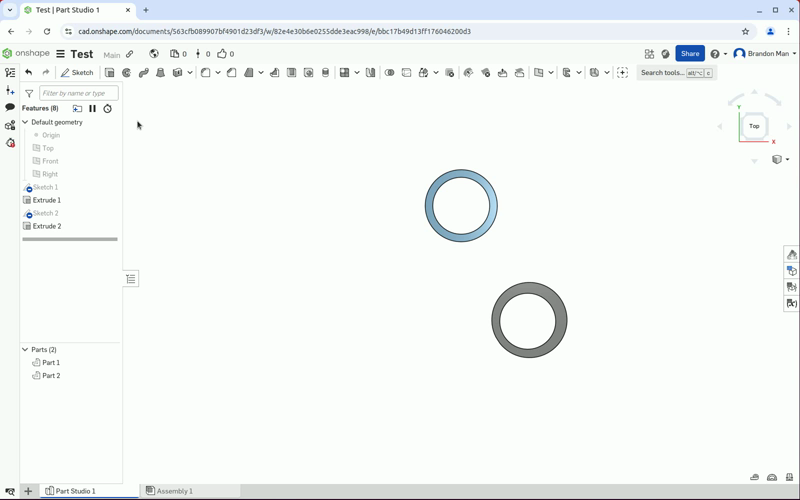
mouse_move(73, 189)
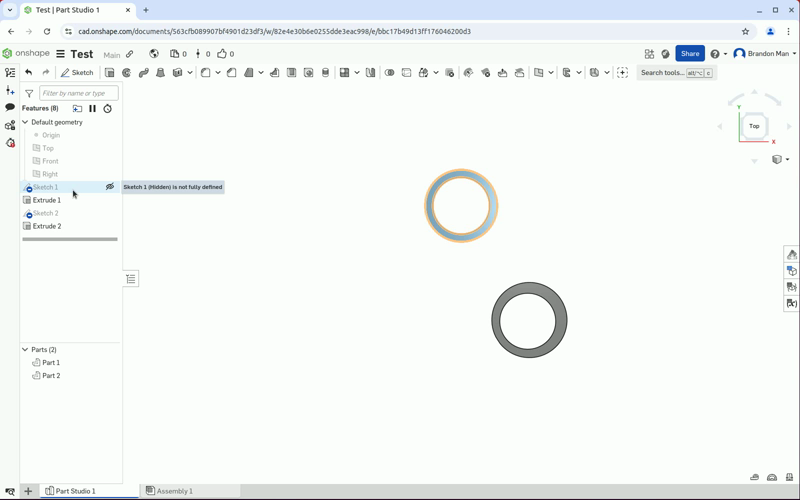
click(73, 189)
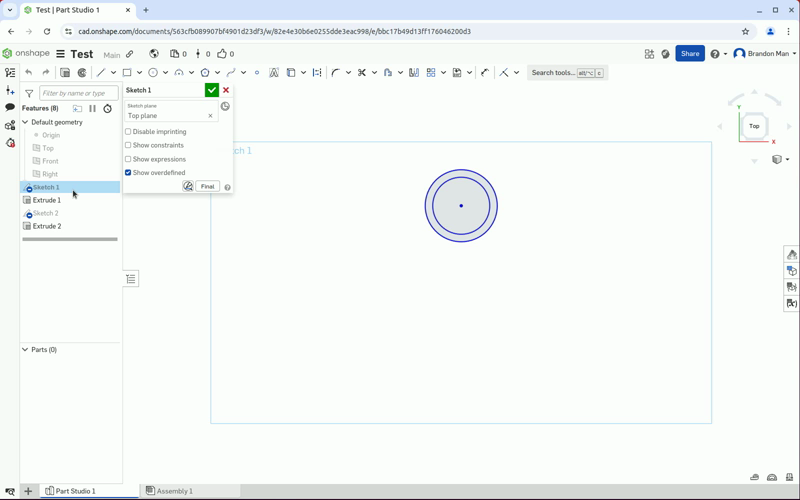
mouse_move(229, 92)
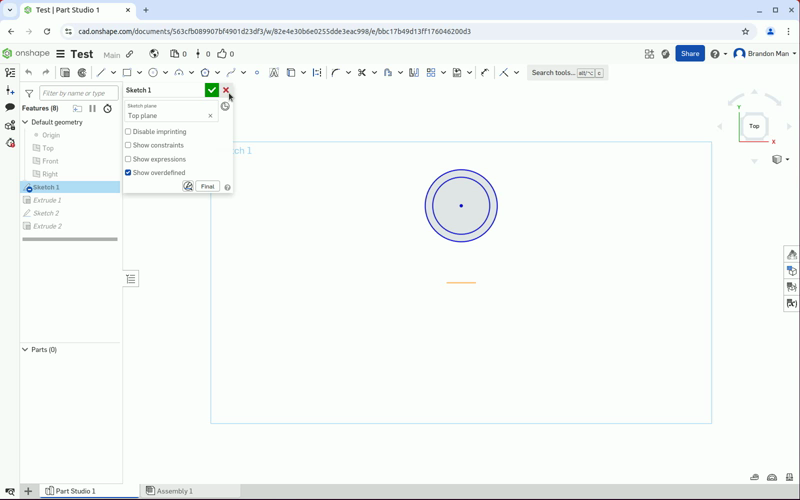
click(229, 92)
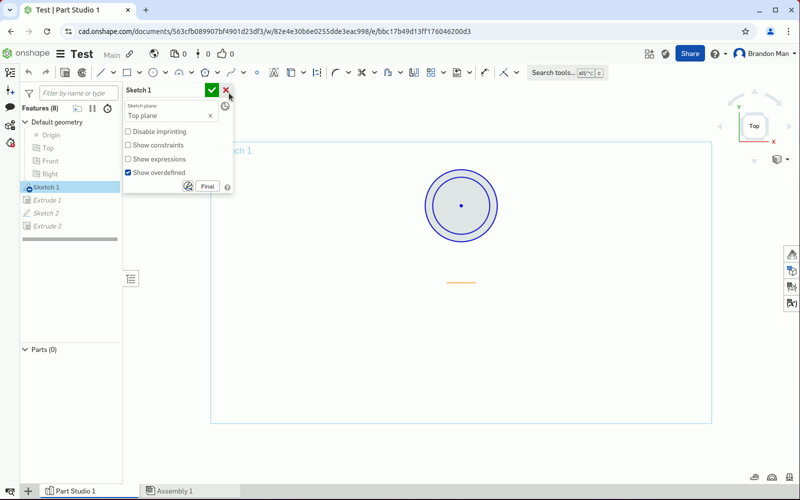
key(shift+s)
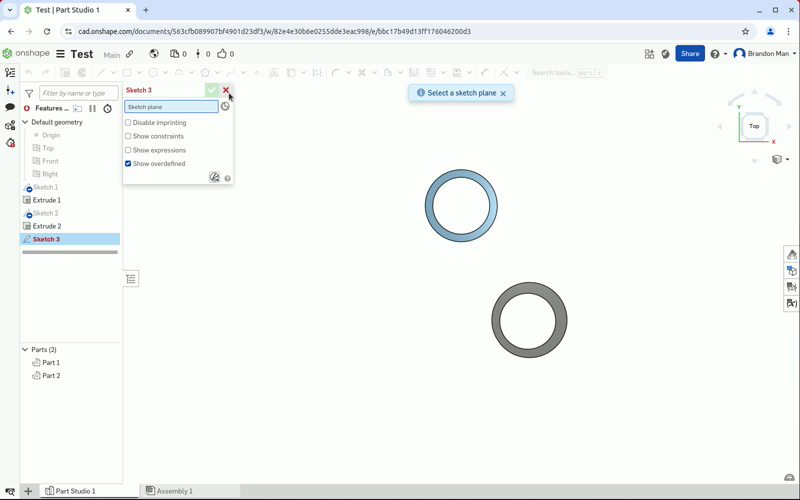
mouse_move(73, 150)
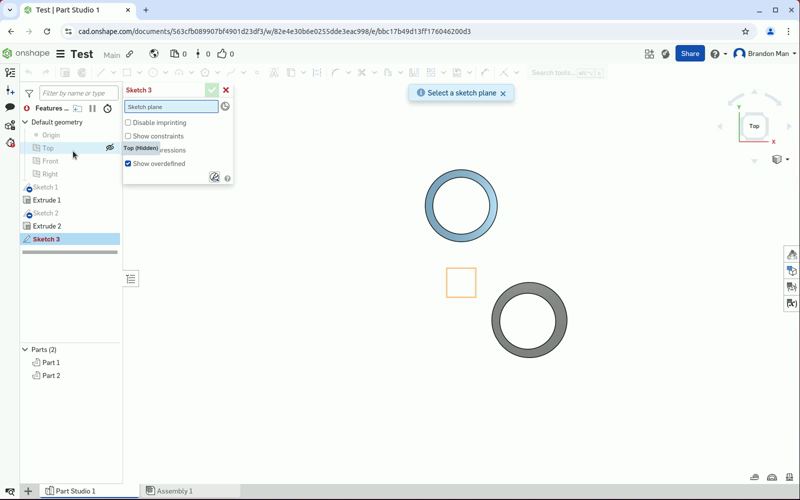
click(73, 150)
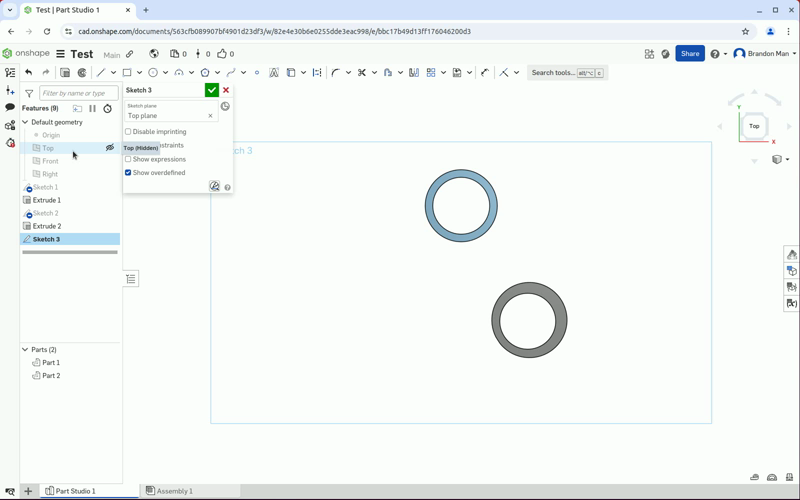
mouse_move(73, 352)
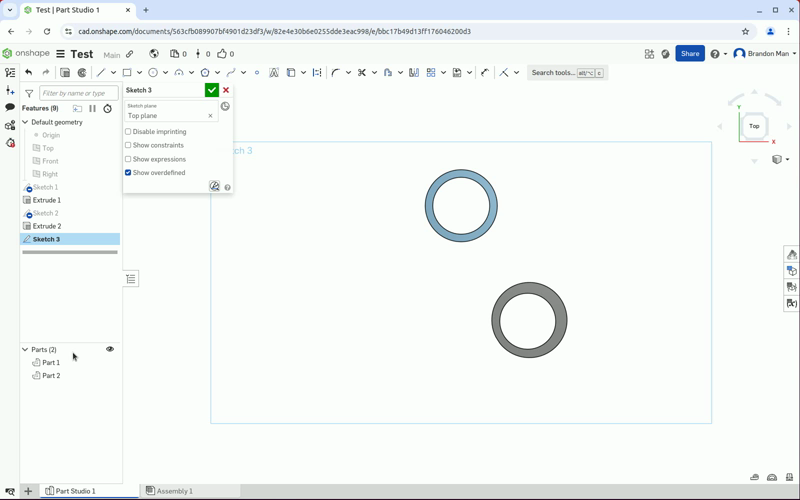
key(y)
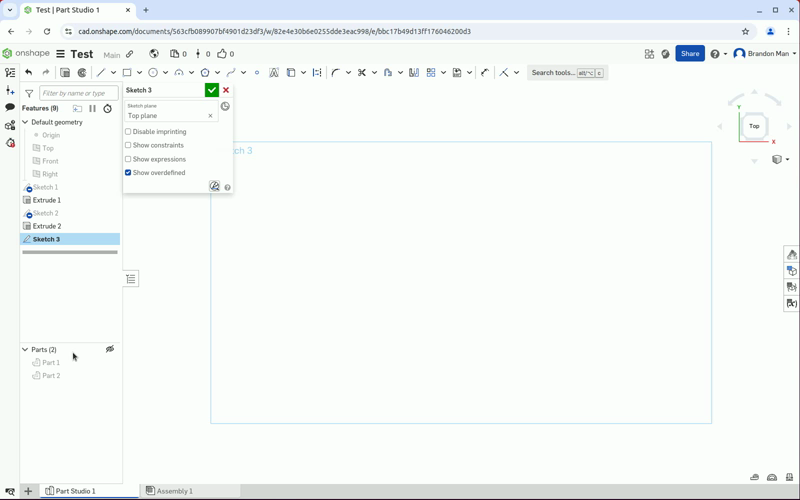
key(a)
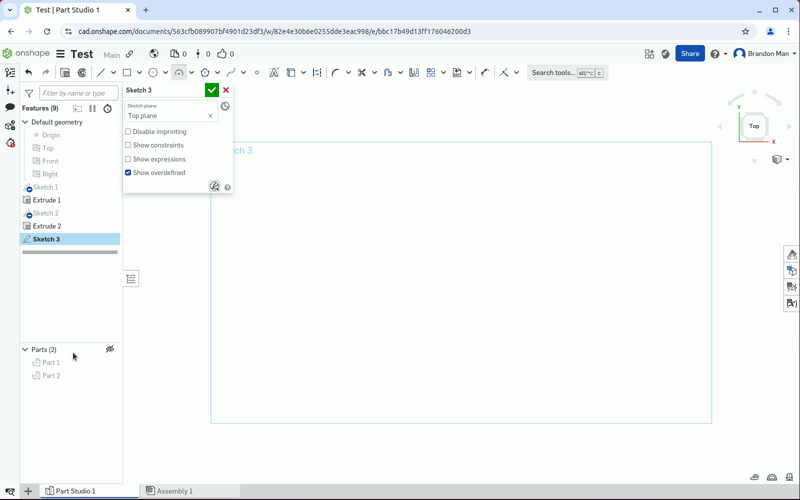
key_down(shift)
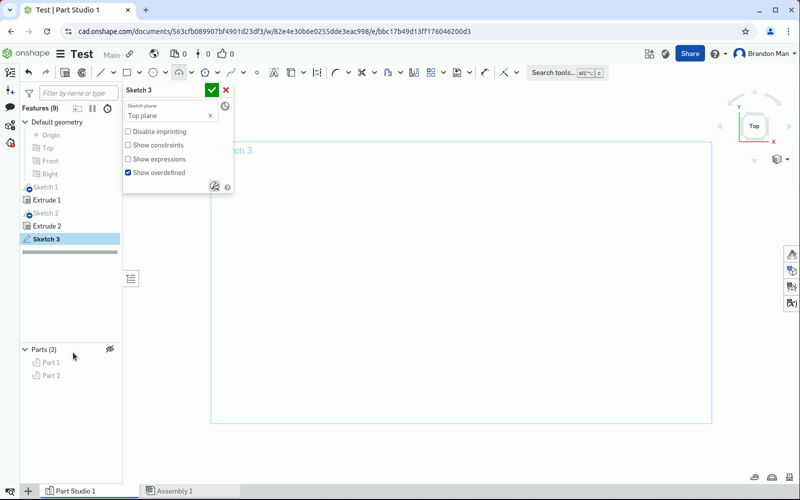
mouse_move(419, 346)
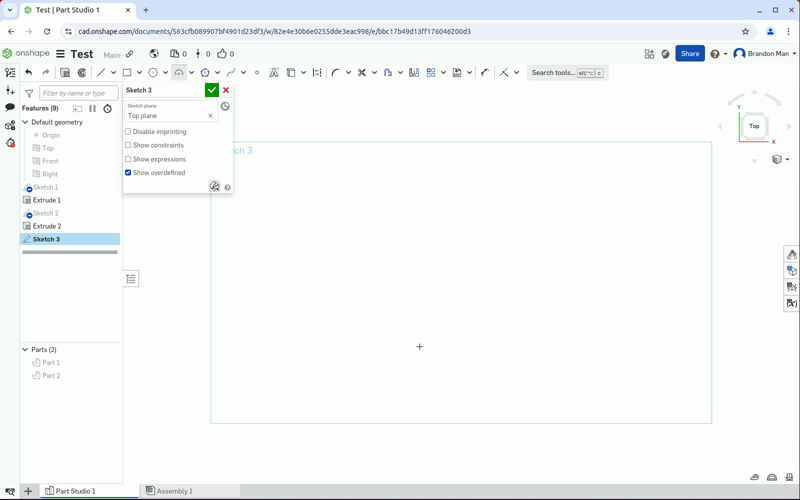
click(419, 346)
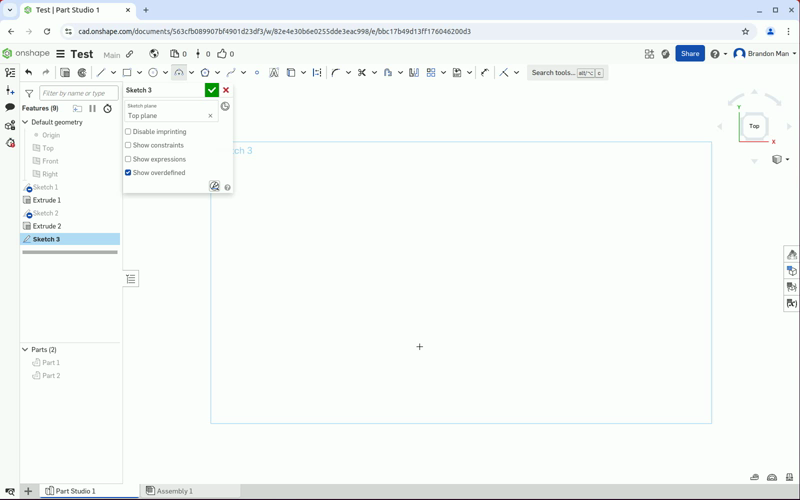
key_up(shift)
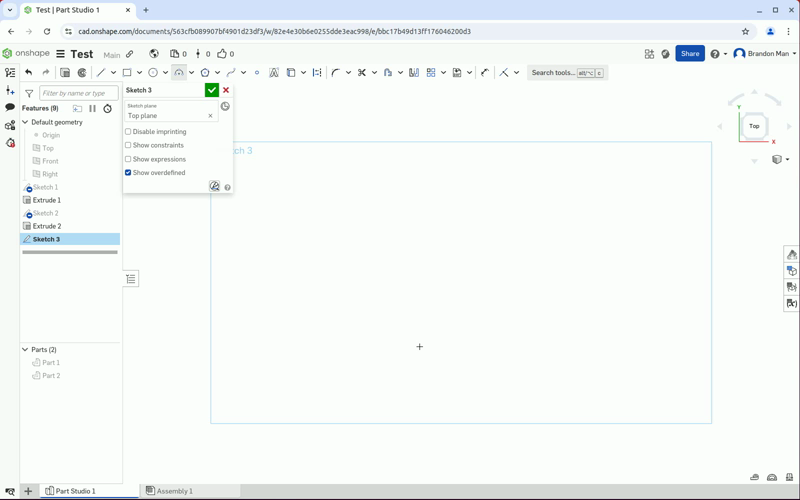
key_down(shift)
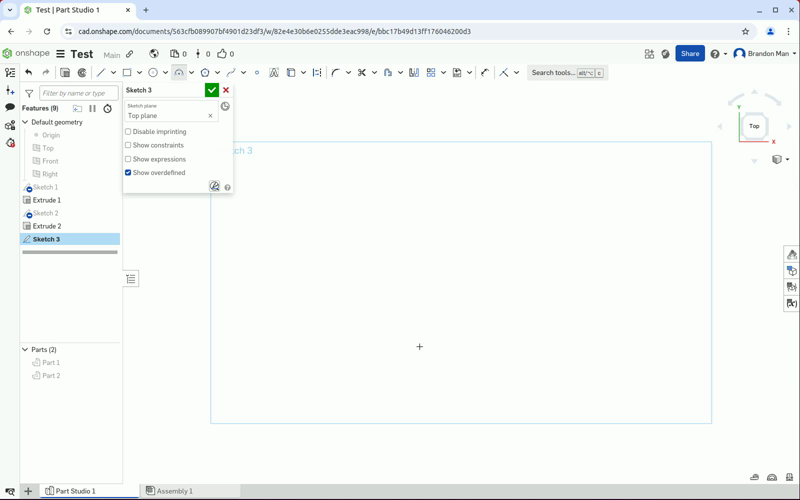
mouse_move(426, 335)
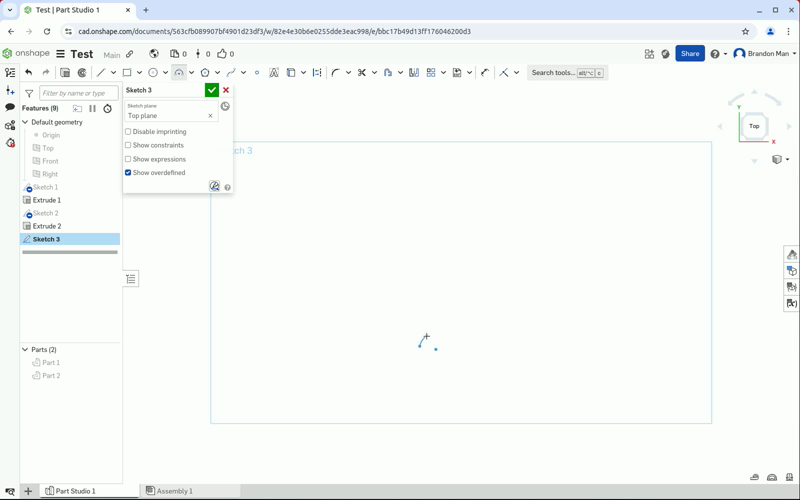
click(426, 335)
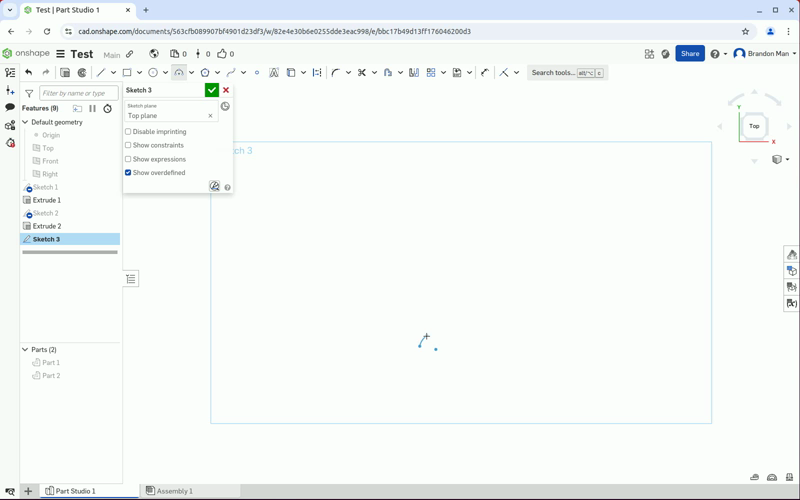
mouse_move(422, 340)
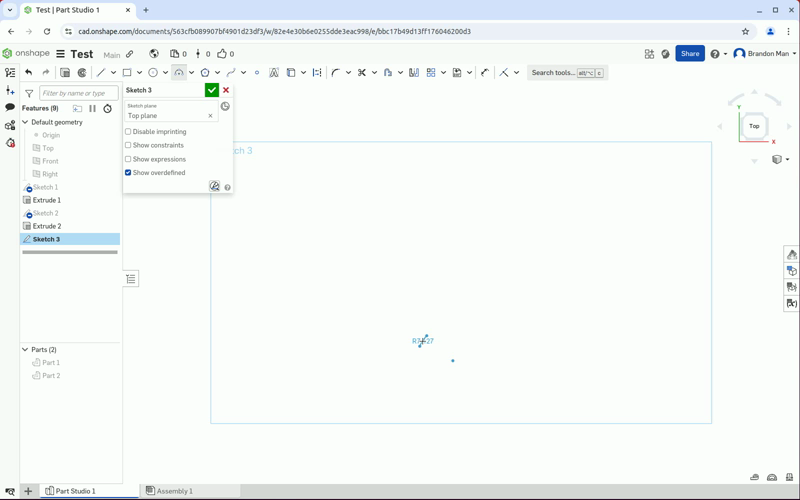
click(422, 340)
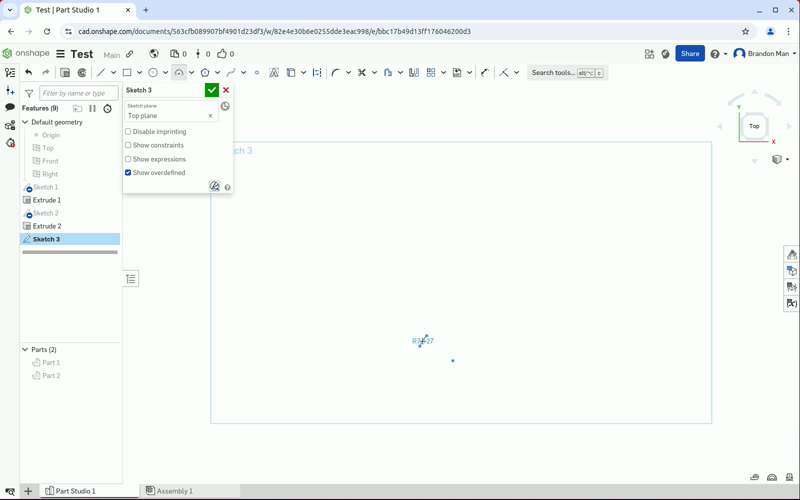
key_up(shift)
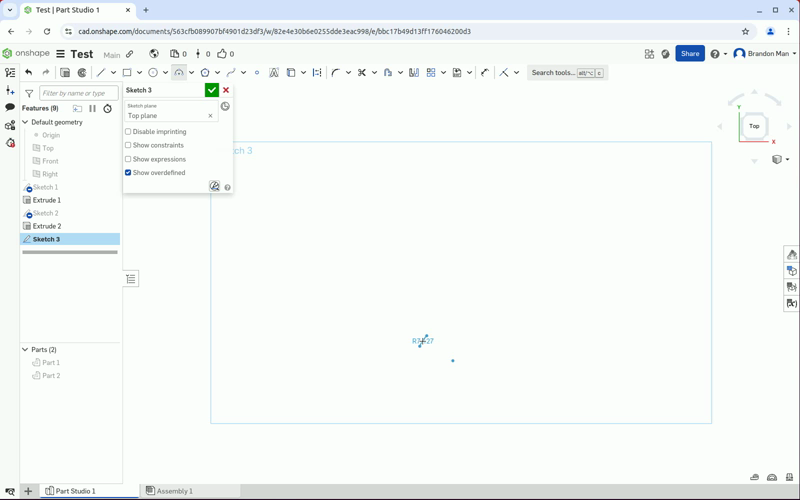
mouse_move(426, 335)
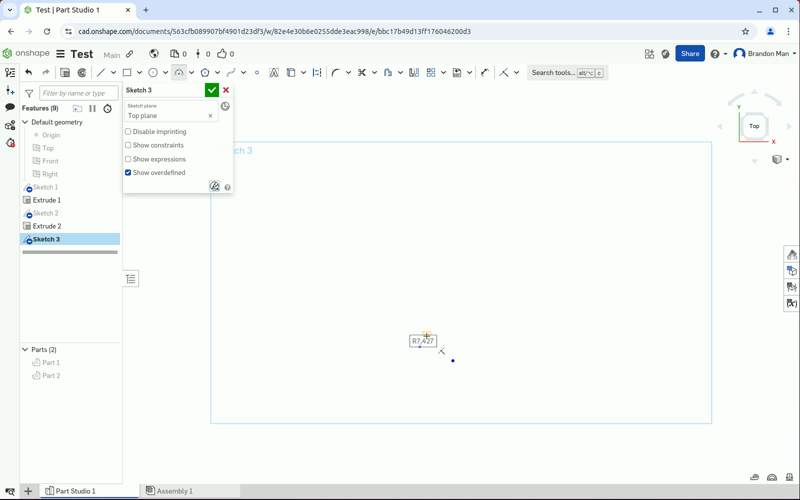
click(426, 335)
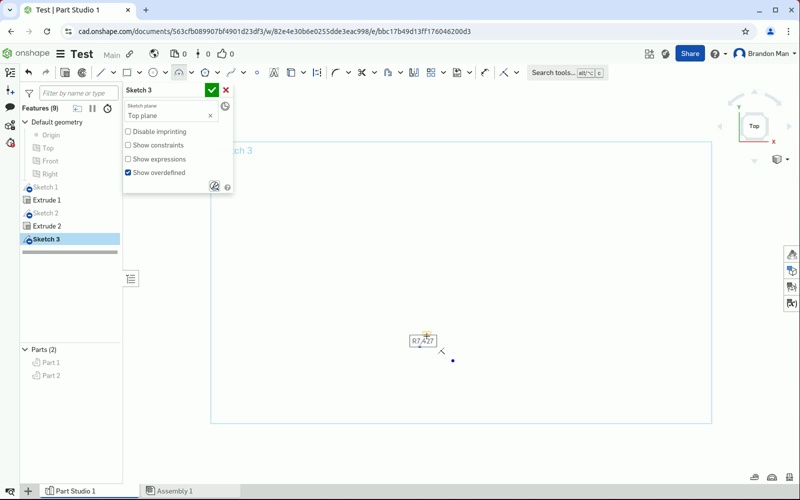
mouse_move(419, 346)
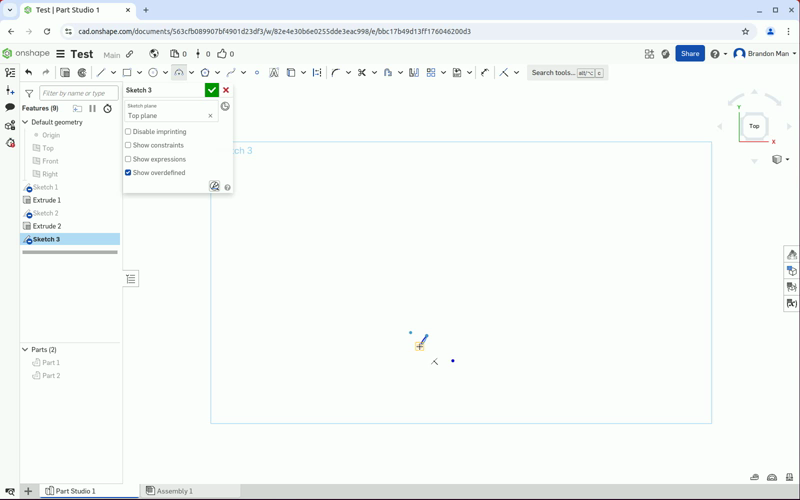
click(419, 346)
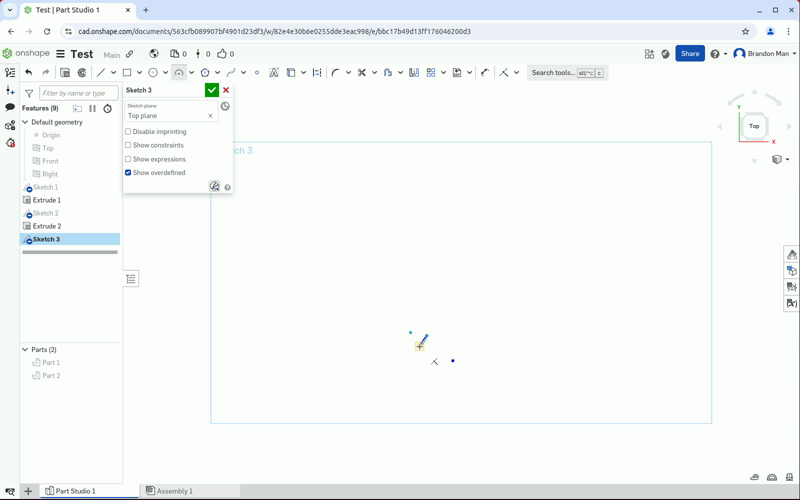
key_down(shift)
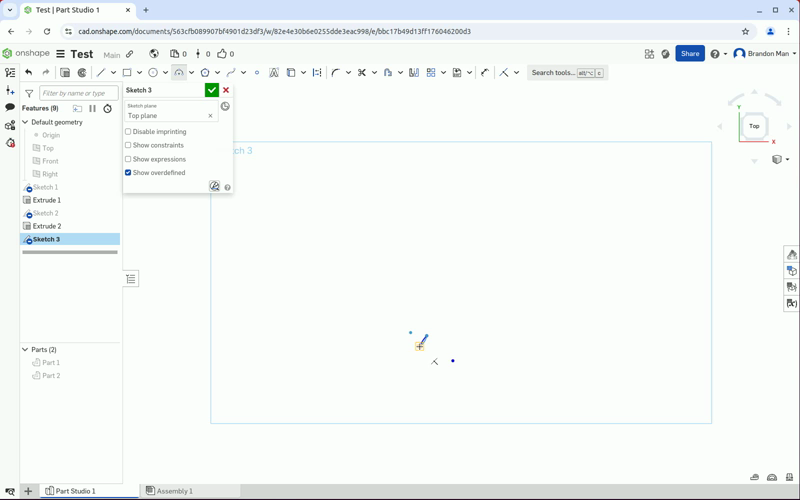
mouse_move(367, 302)
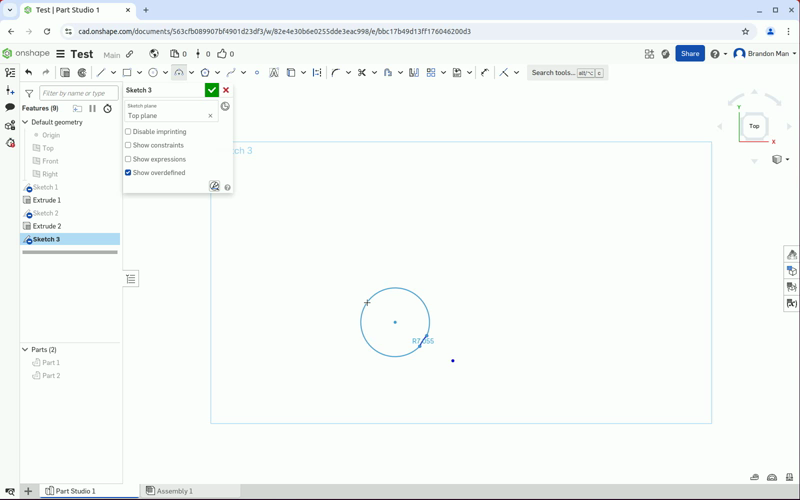
click(367, 302)
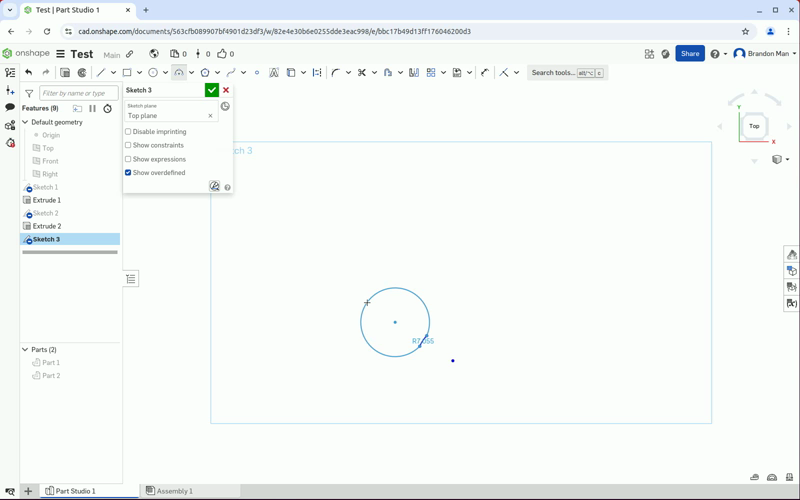
key_up(shift)
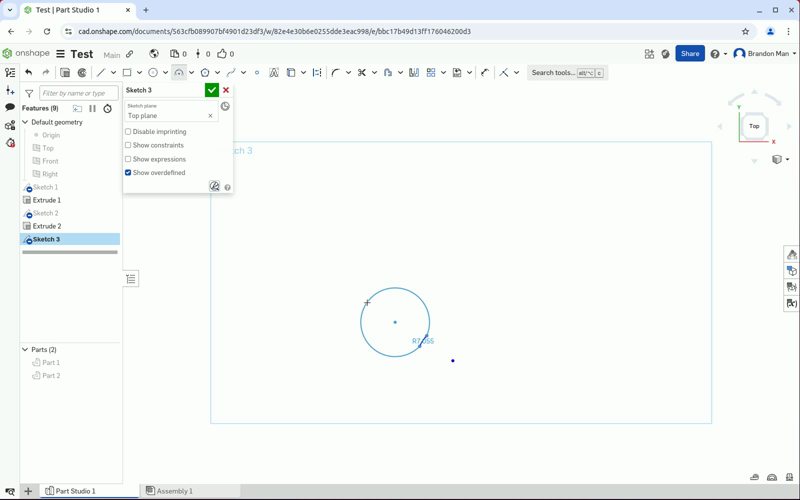
key(esc)
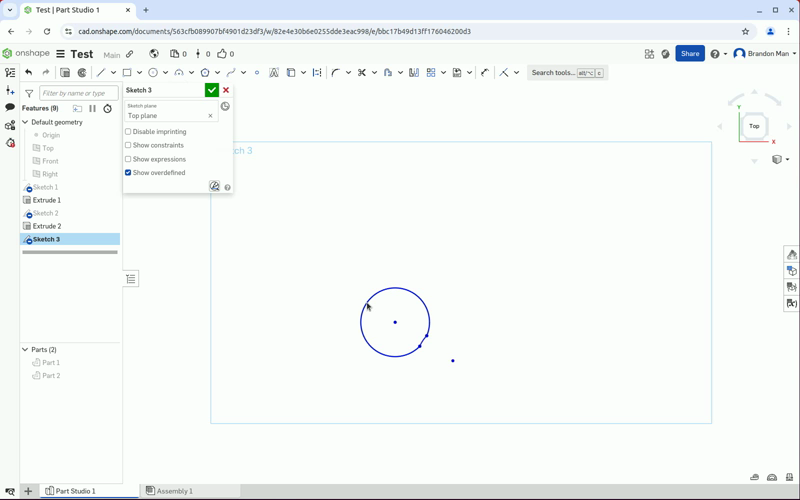
key(c)
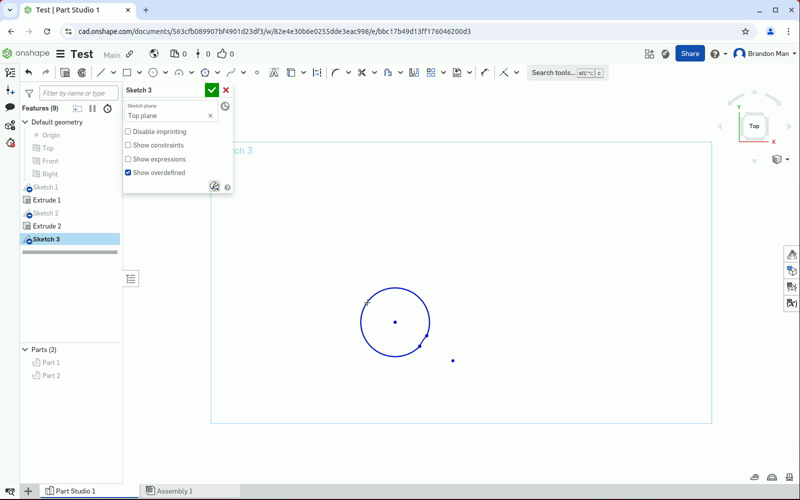
key_down(shift)
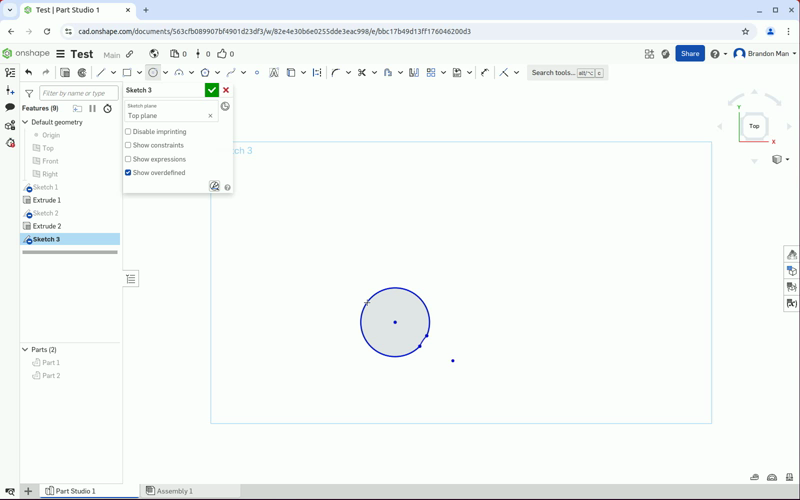
mouse_move(393, 321)
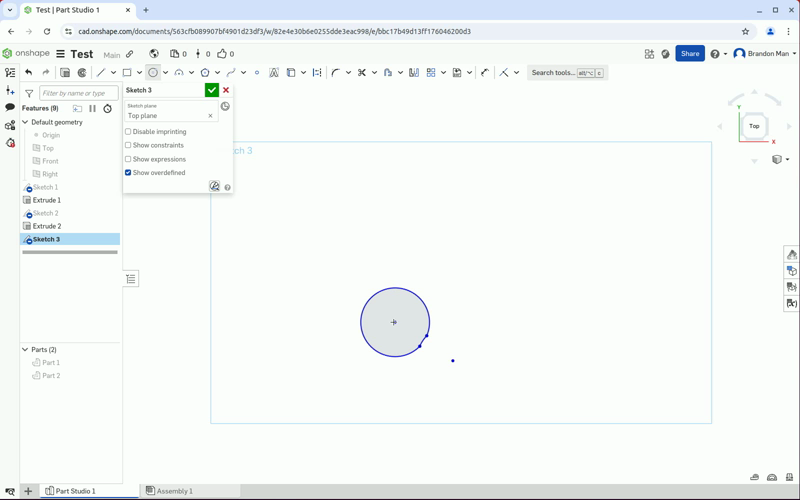
scroll(6)
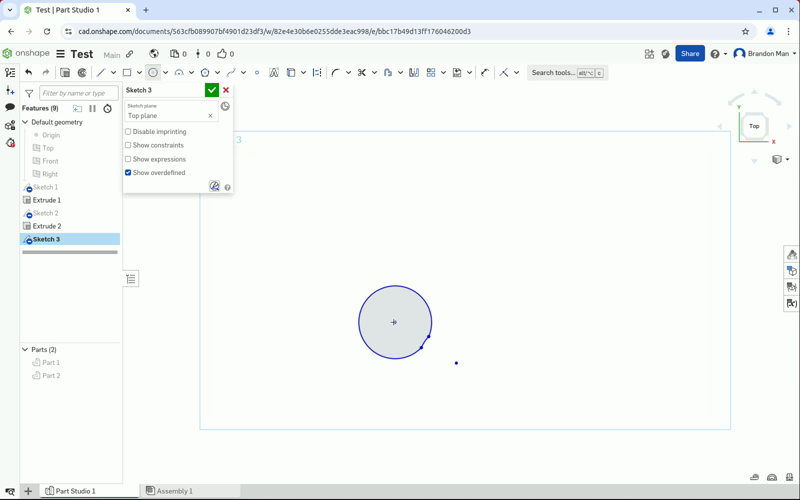
scroll(6)
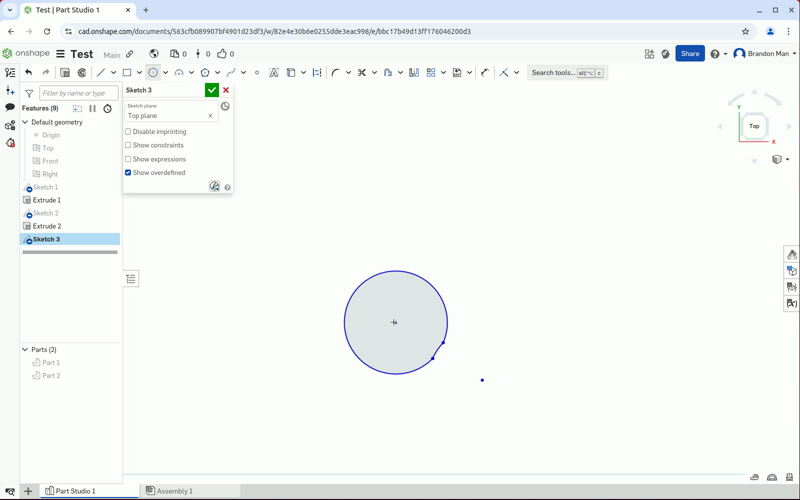
scroll(6)
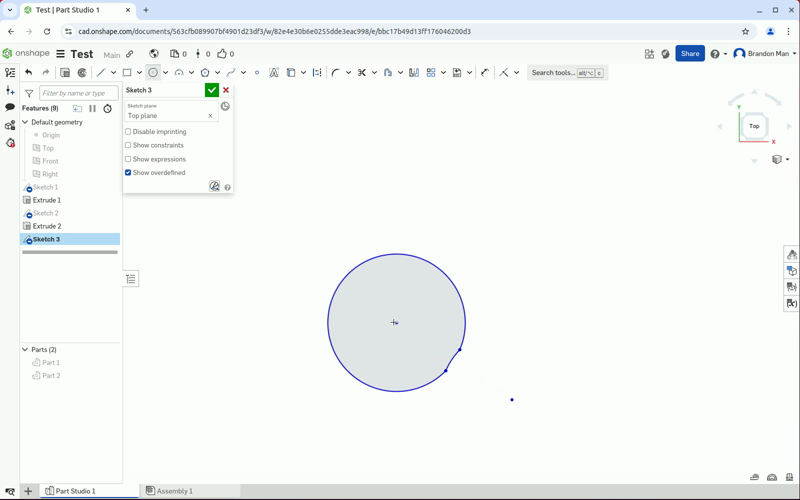
scroll(6)
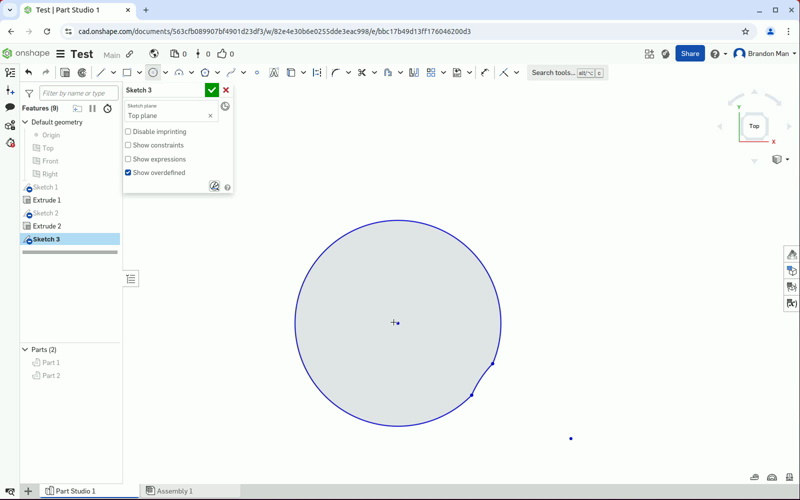
scroll(6)
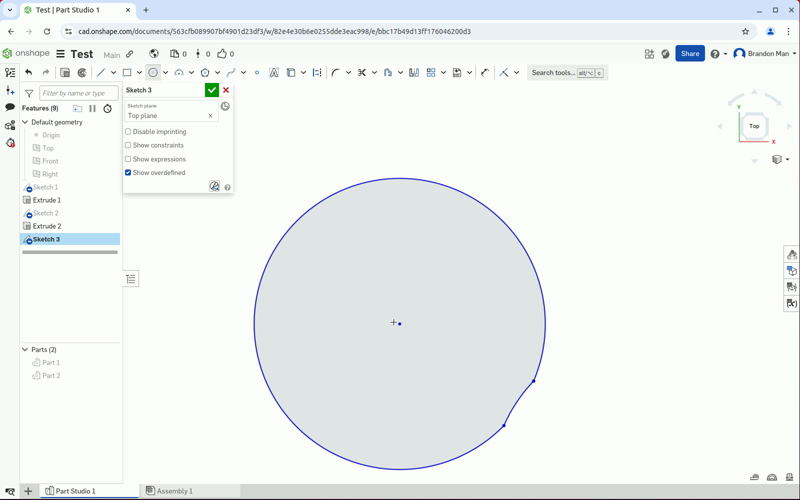
scroll(6)
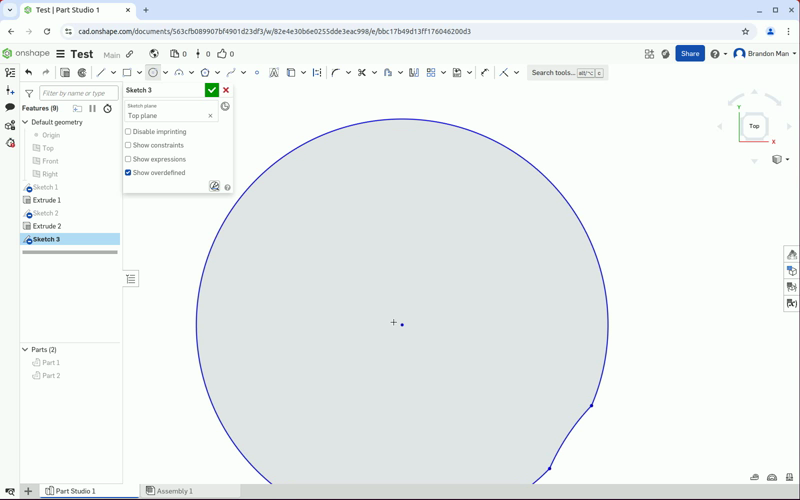
scroll(6)
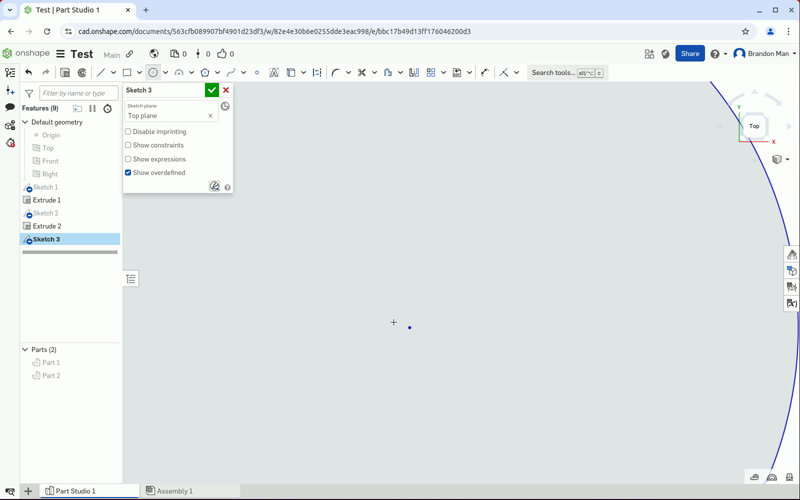
click(393, 321)
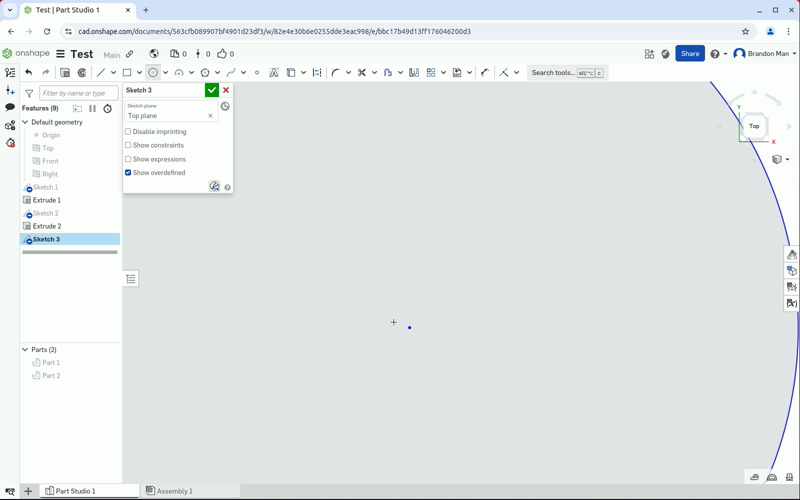
scroll(-6)
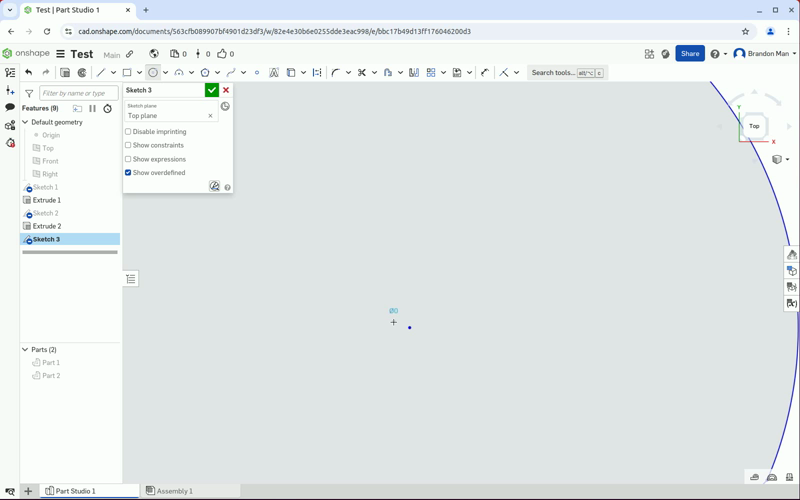
scroll(-6)
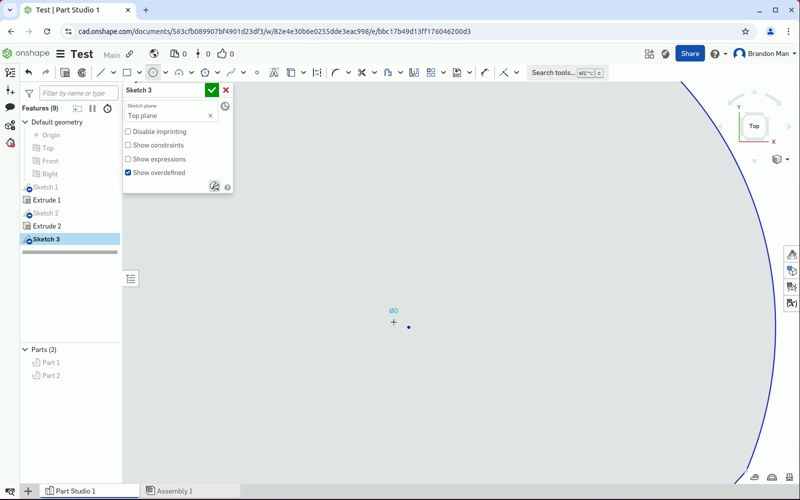
scroll(-6)
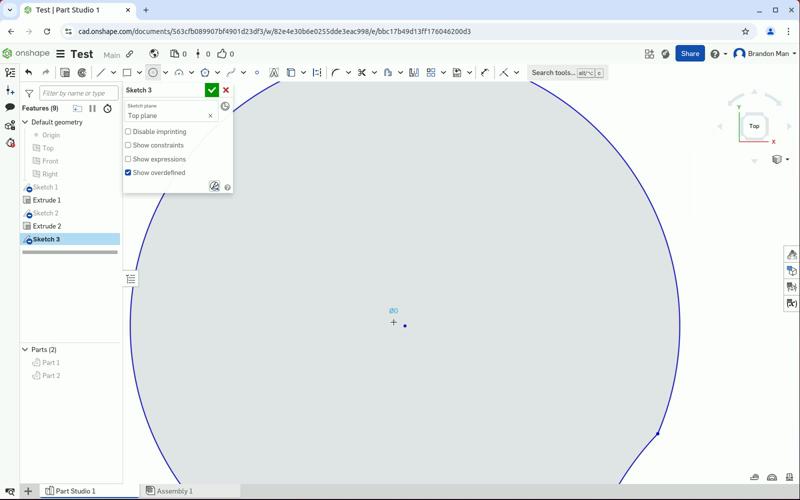
scroll(-6)
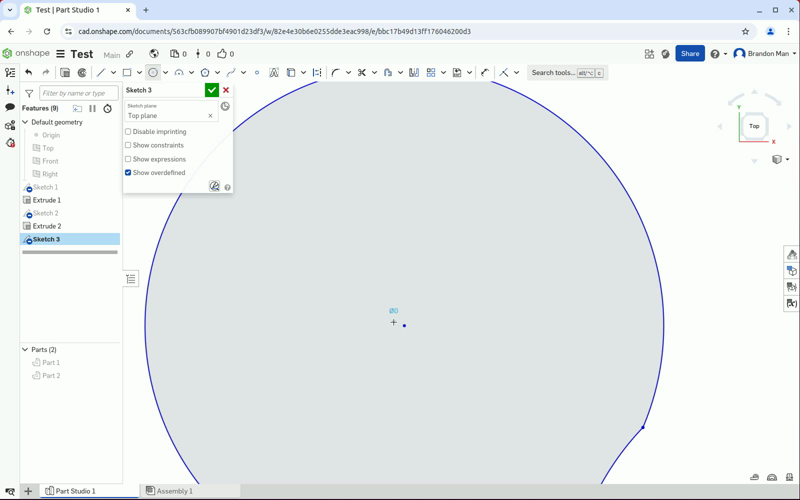
scroll(-6)
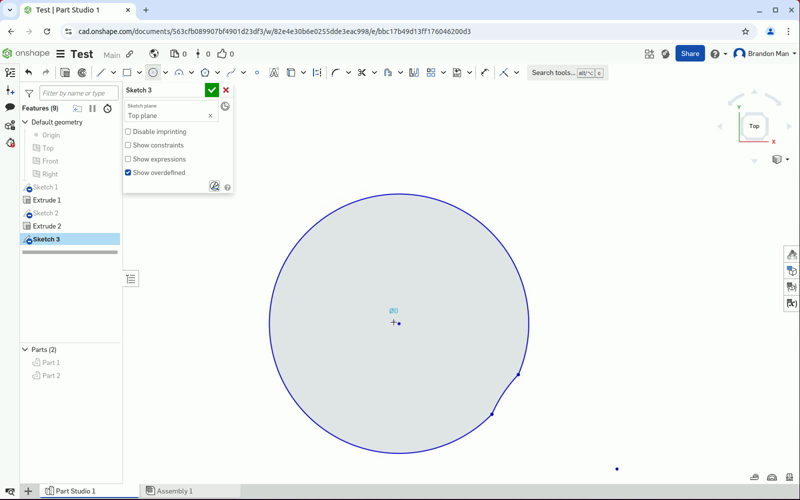
scroll(-6)
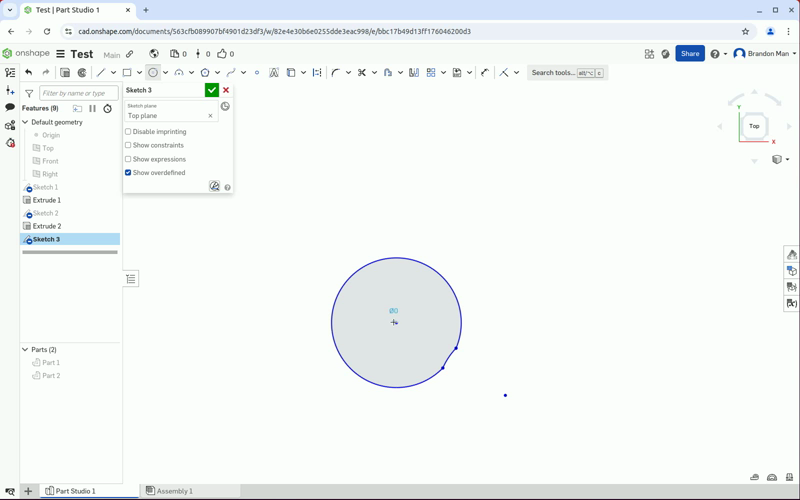
scroll(-6)
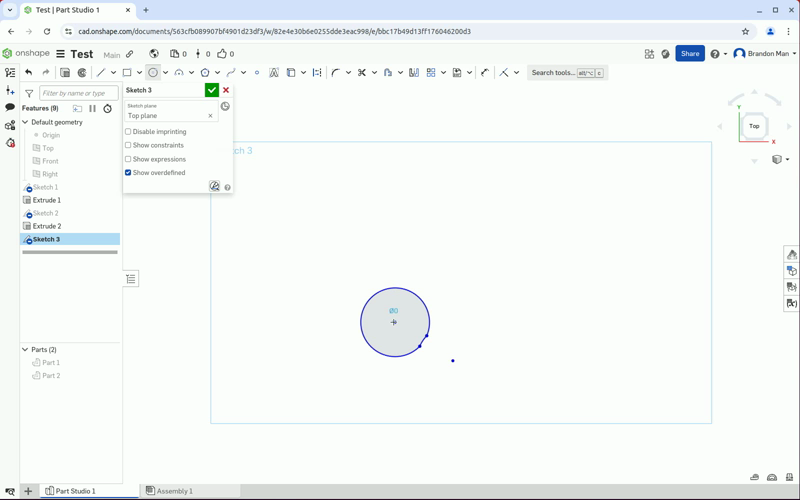
key_up(shift)
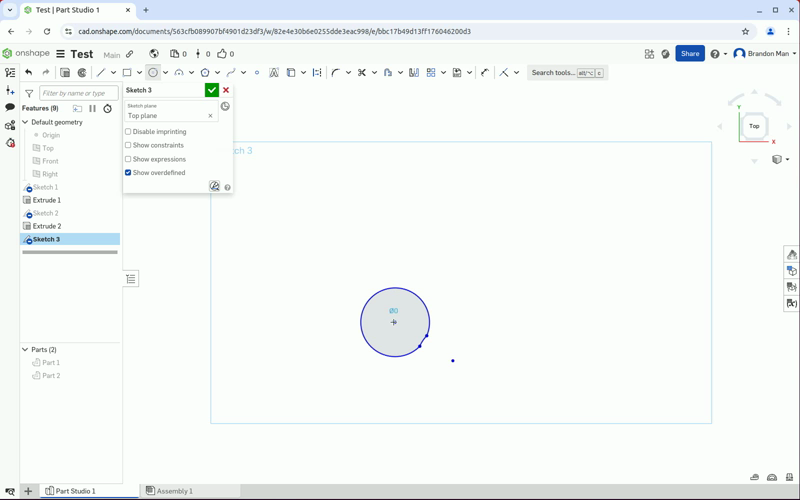
mouse_move(422, 321)
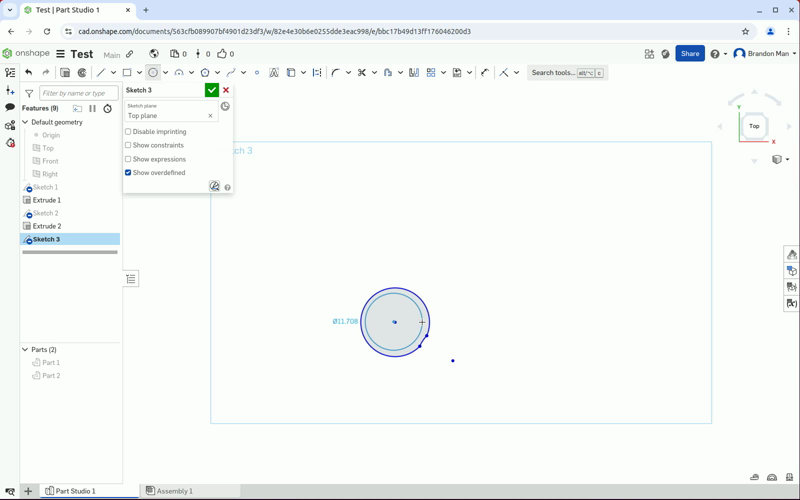
click(422, 321)
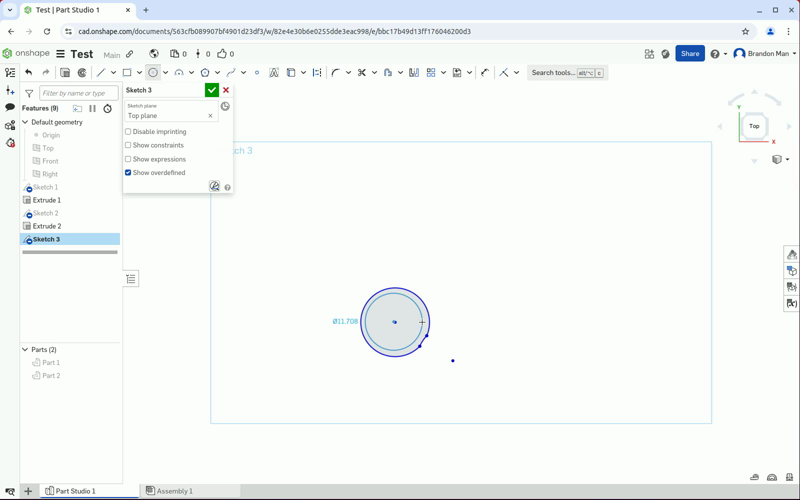
key(esc)
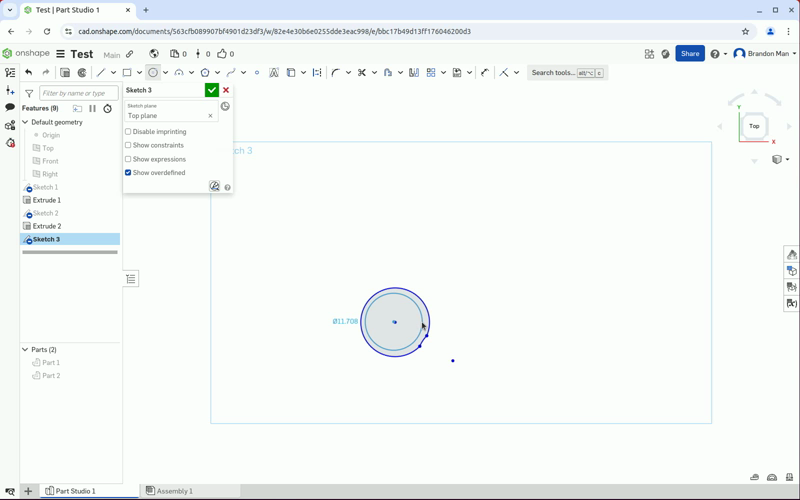
mouse_move(428, 317)
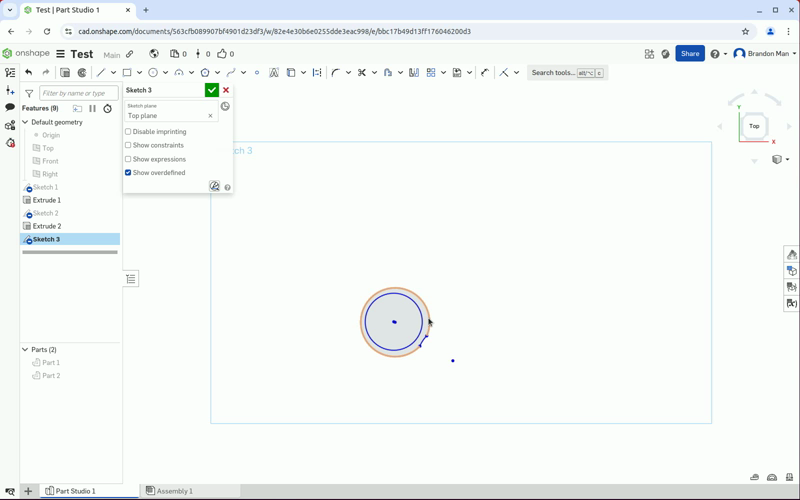
scroll(6)
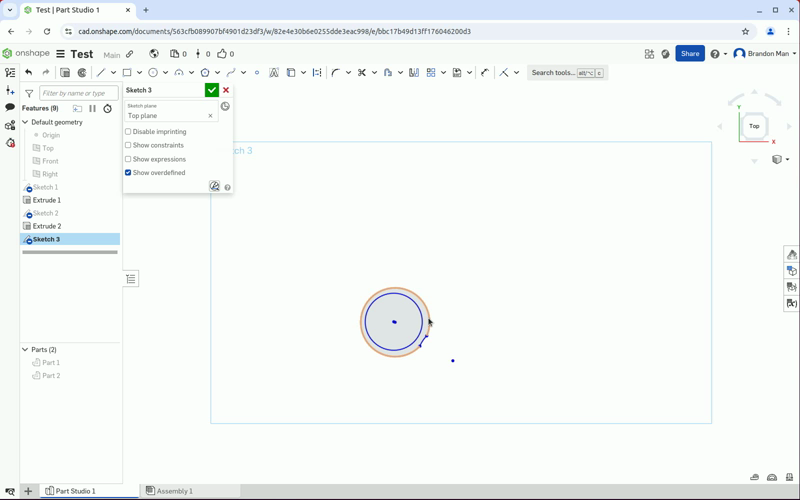
scroll(6)
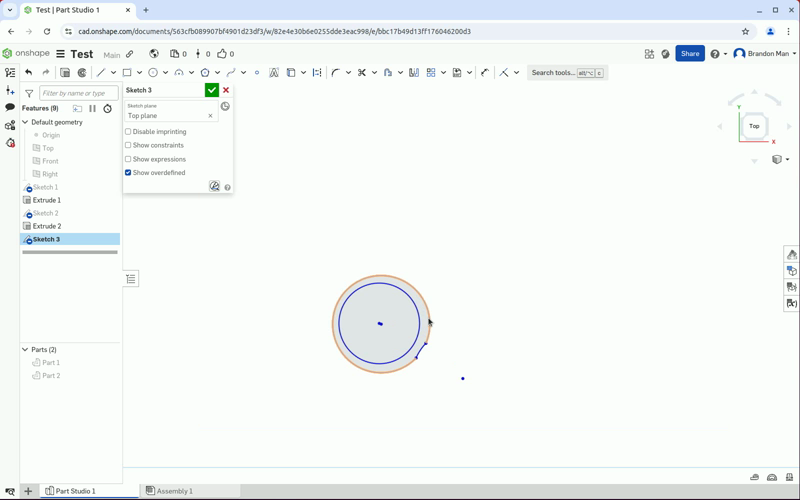
scroll(6)
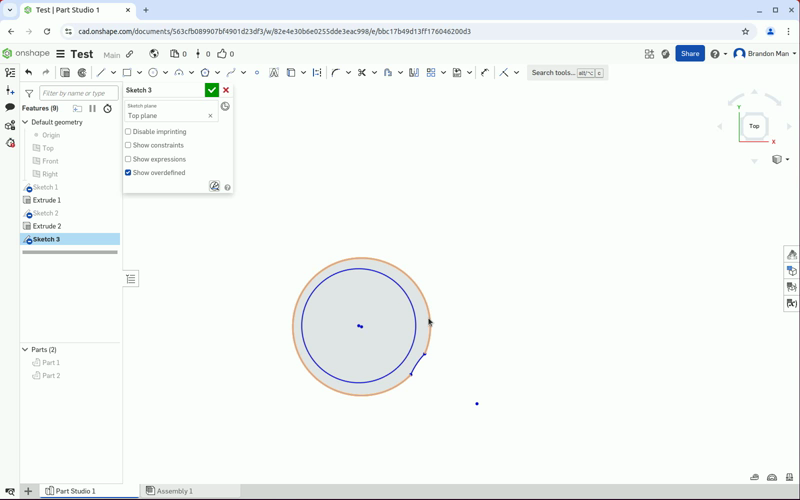
scroll(6)
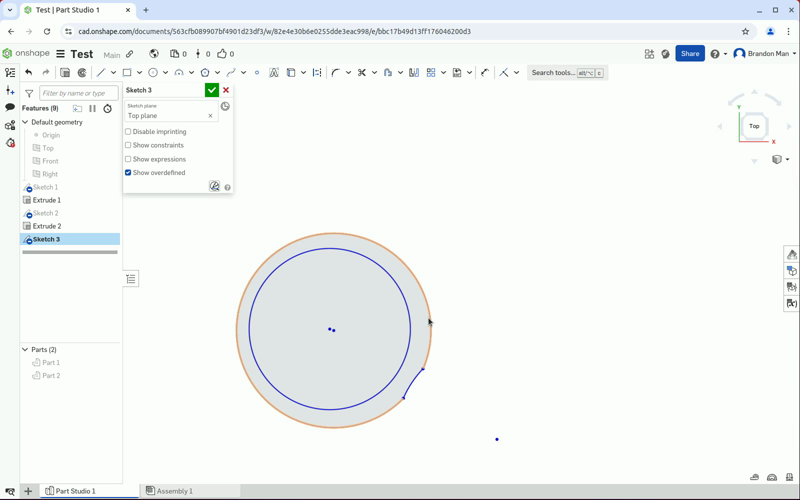
scroll(6)
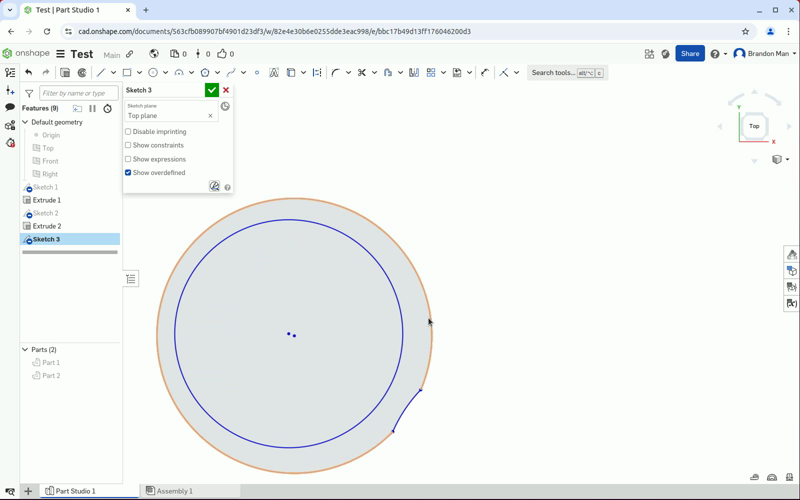
scroll(6)
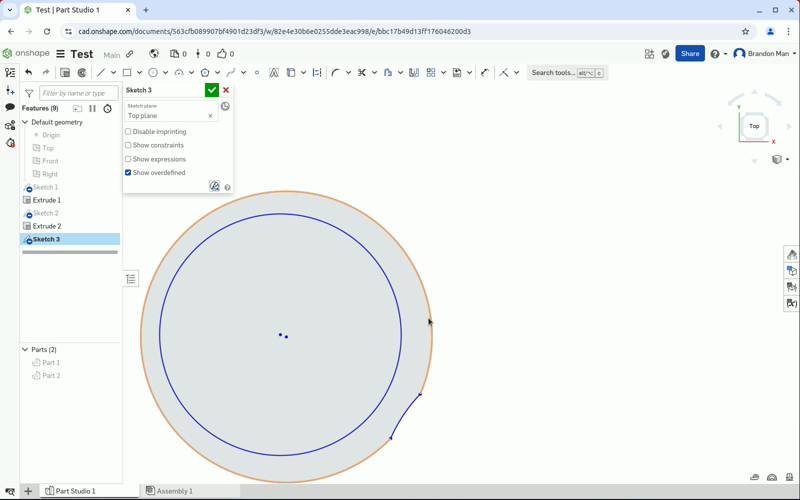
scroll(6)
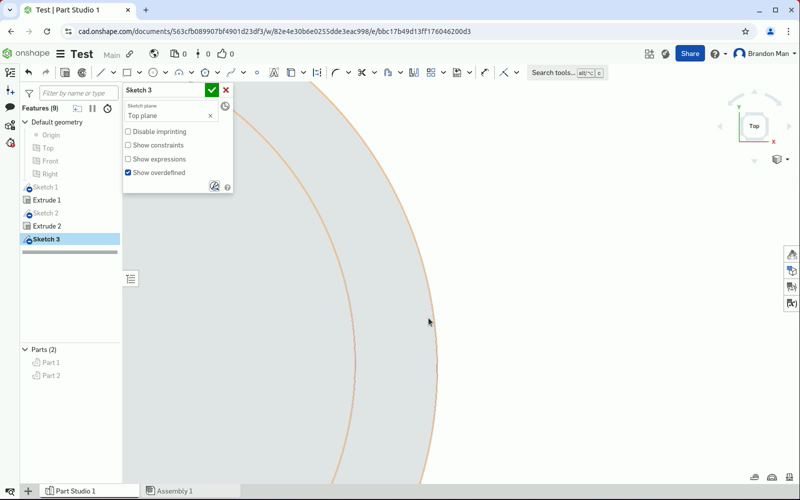
click(428, 317)
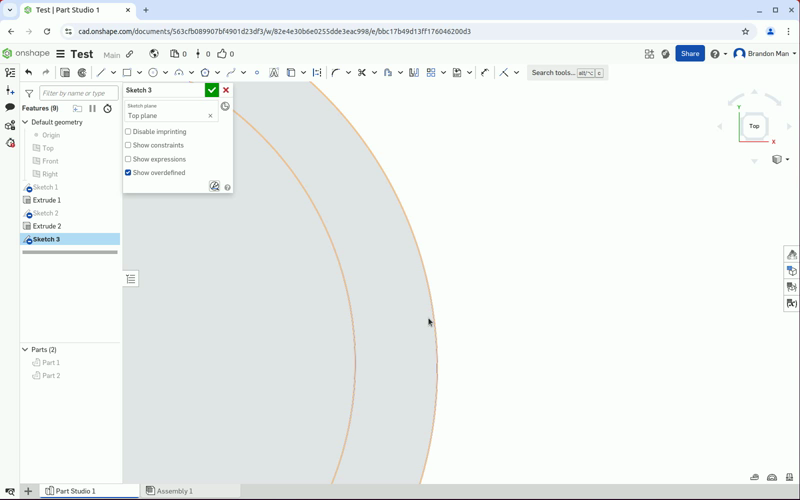
scroll(-6)
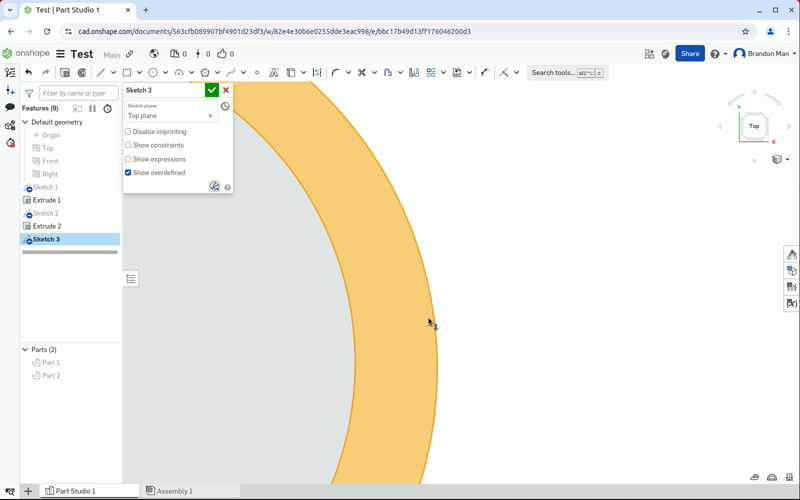
scroll(-6)
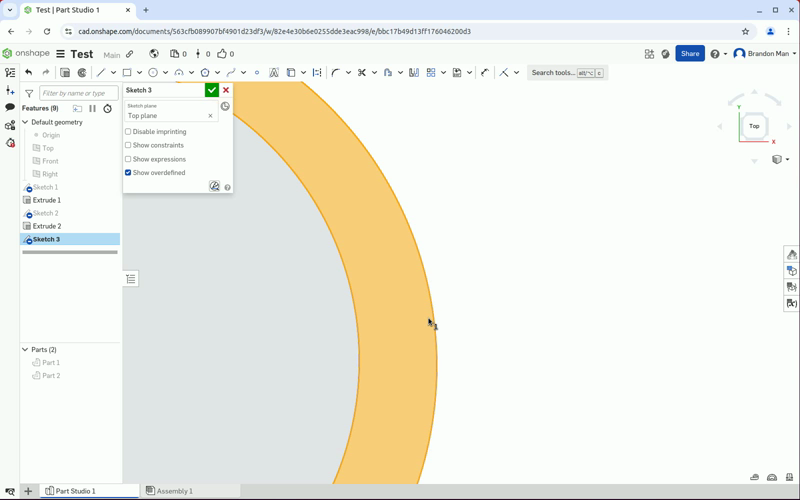
scroll(-6)
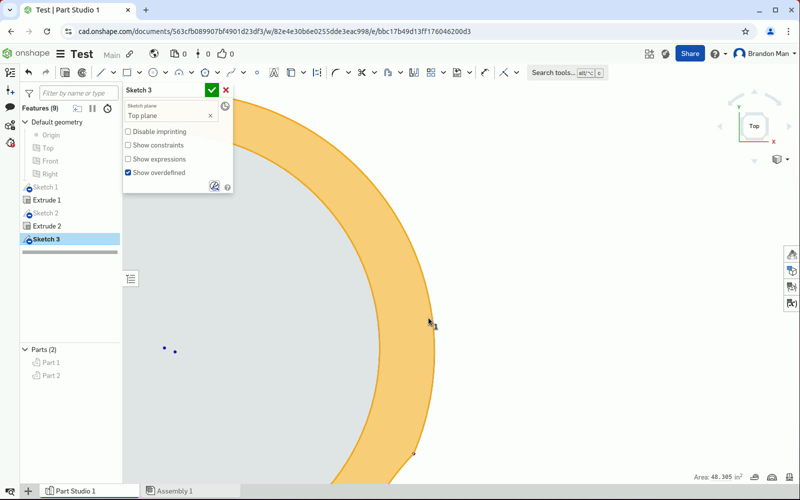
scroll(-6)
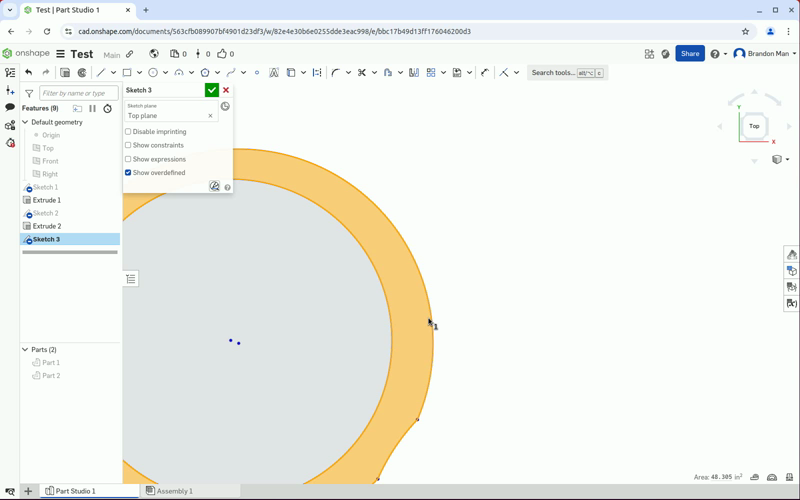
scroll(-6)
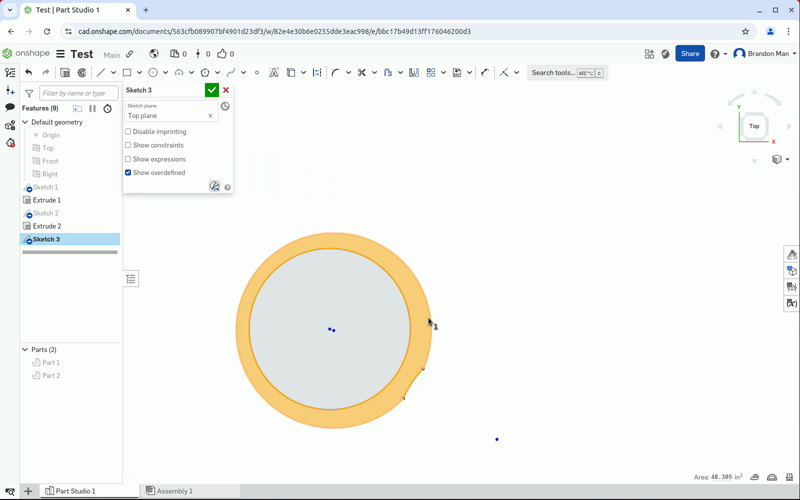
scroll(-6)
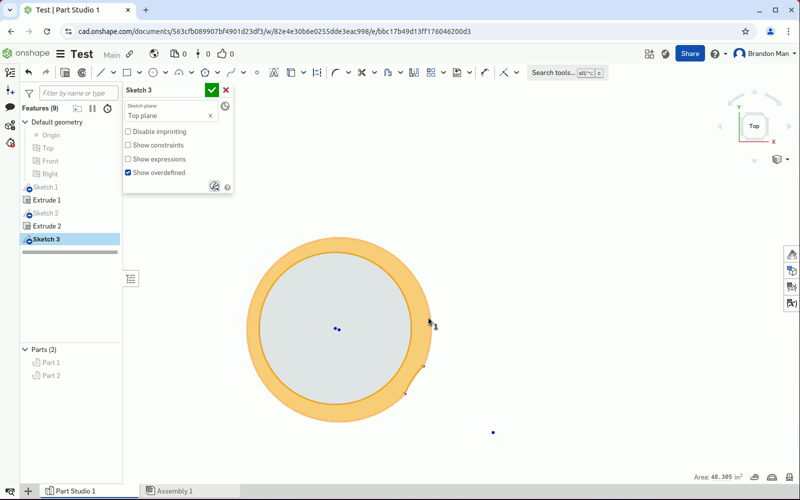
scroll(-6)
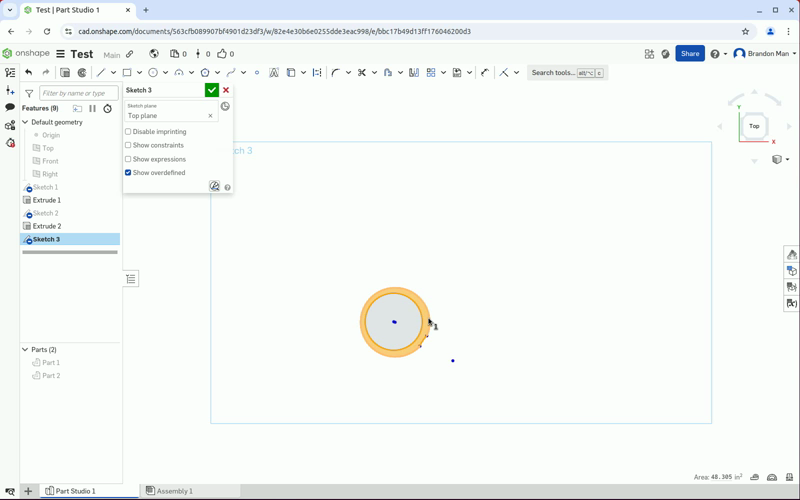
mouse_move(73, 352)
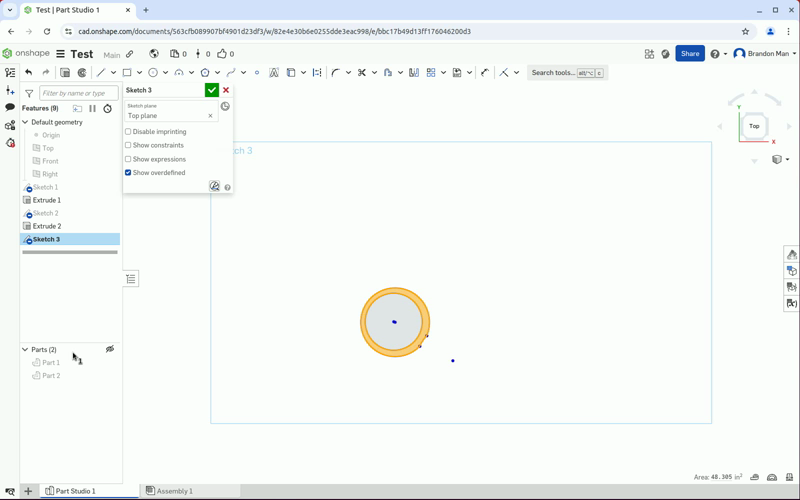
key(shift+y)
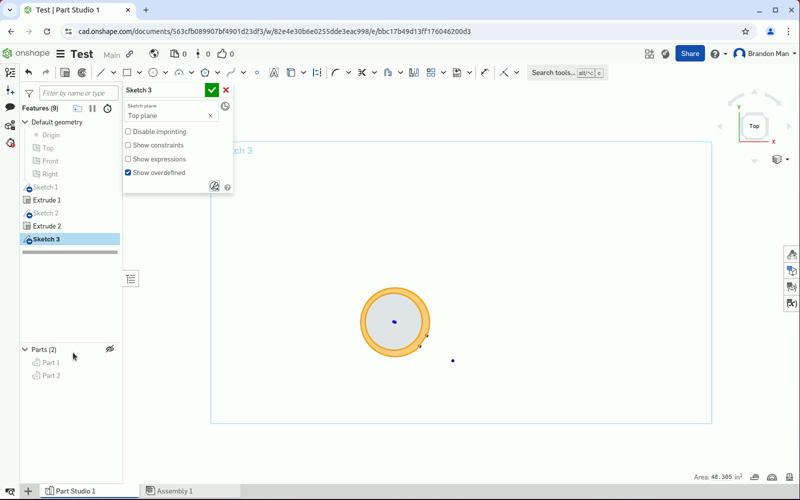
key(shift+e)
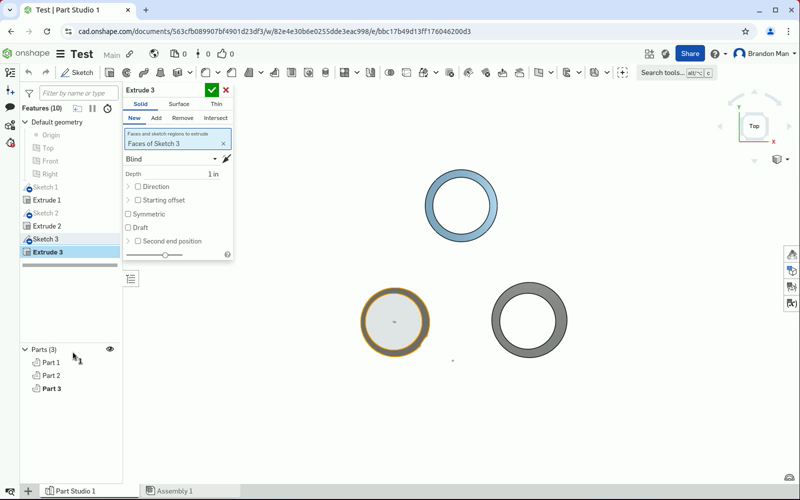
mouse_move(143, 106)
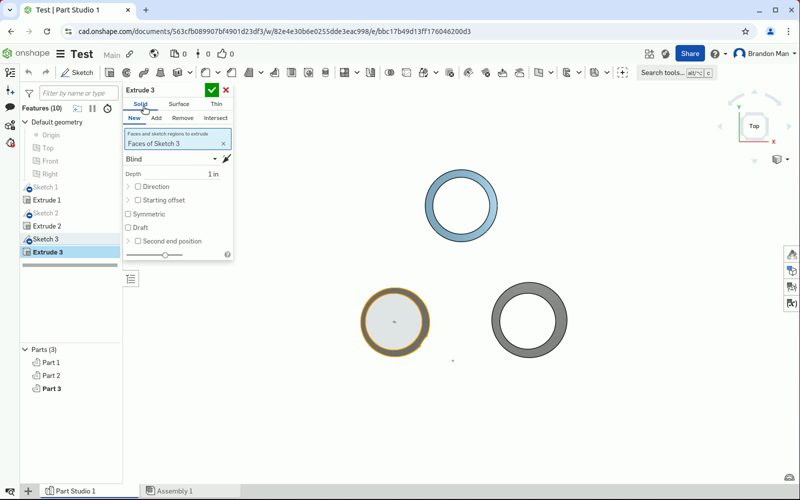
click(143, 106)
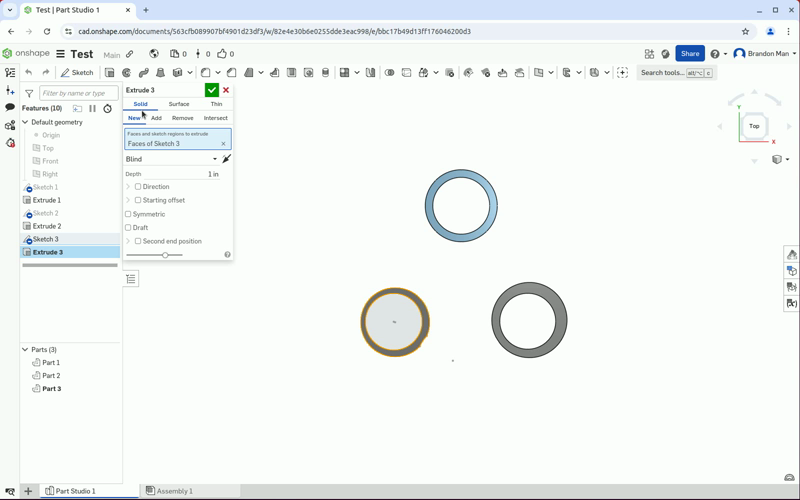
mouse_move(137, 120)
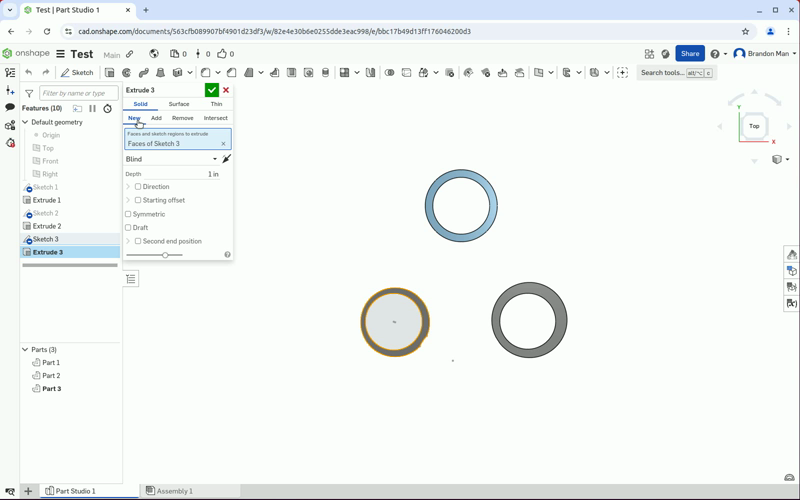
click(137, 120)
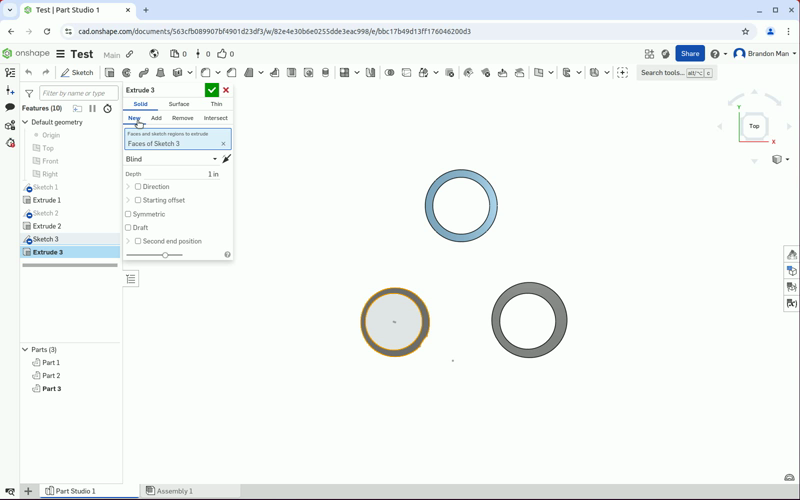
key(tab, 4)
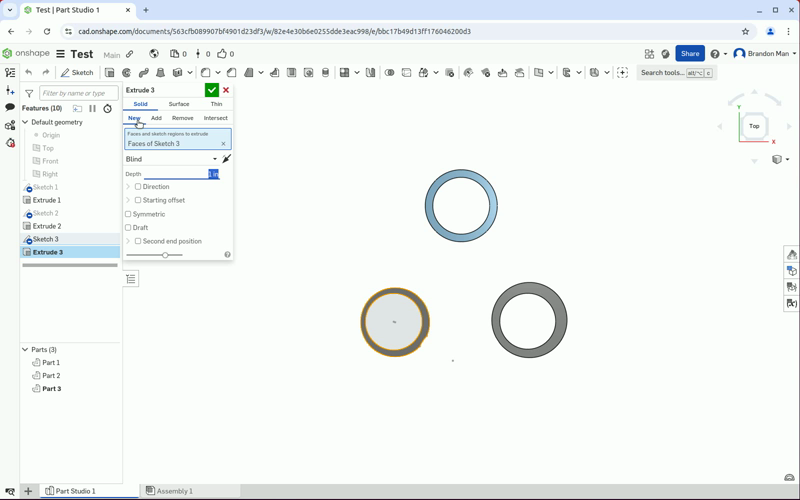
text(3.37)
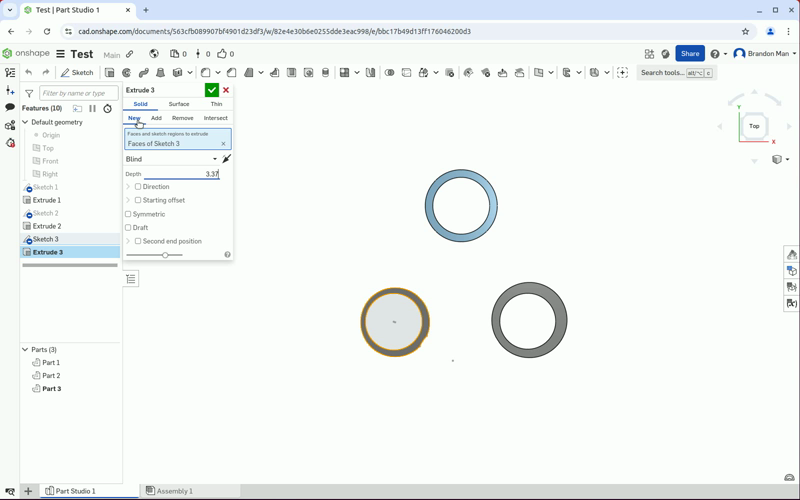
key(enter)
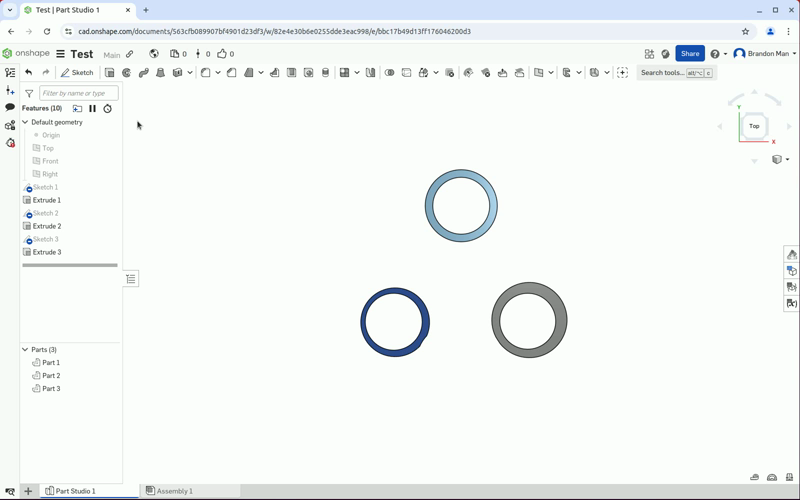
key(shift+h)
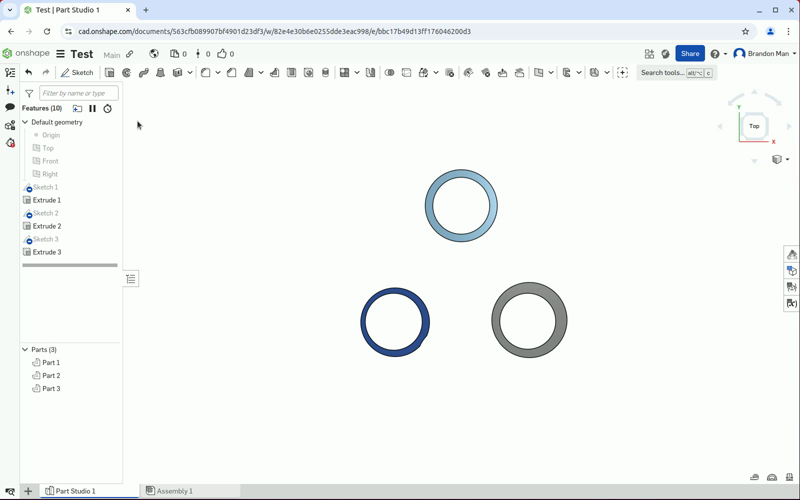
key(shift+h)
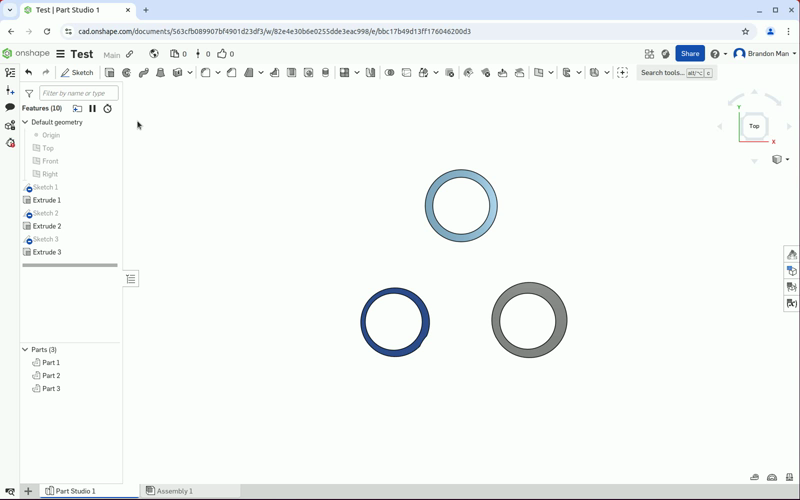
mouse_move(73, 189)
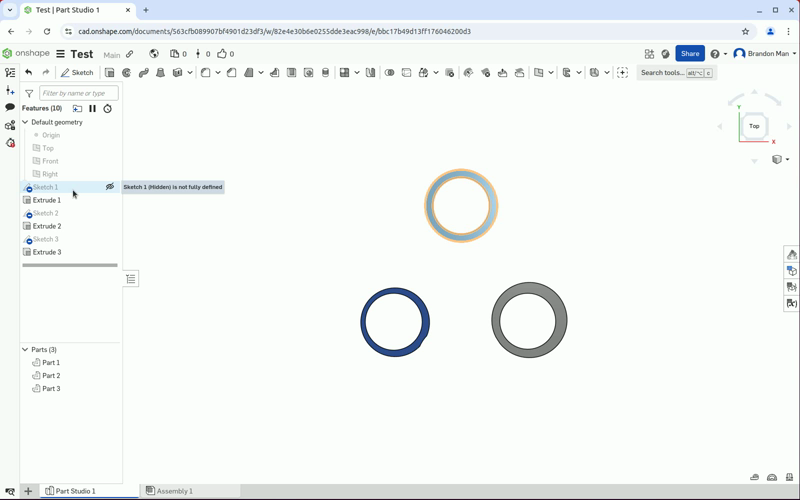
click(73, 189)
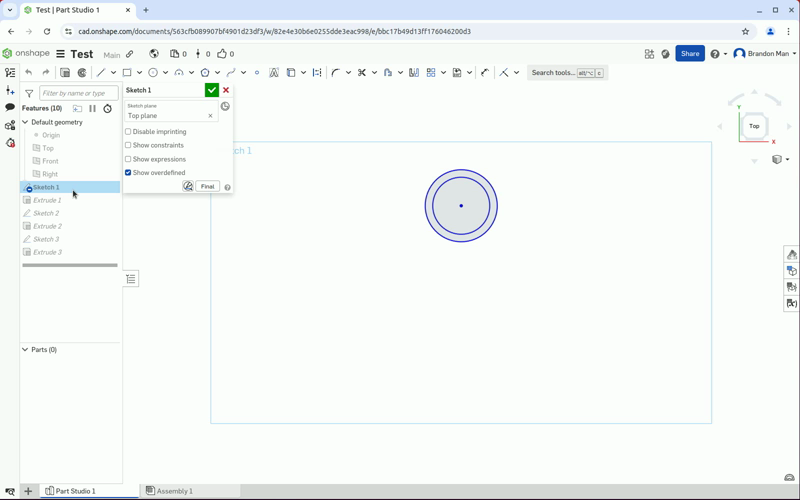
mouse_move(229, 92)
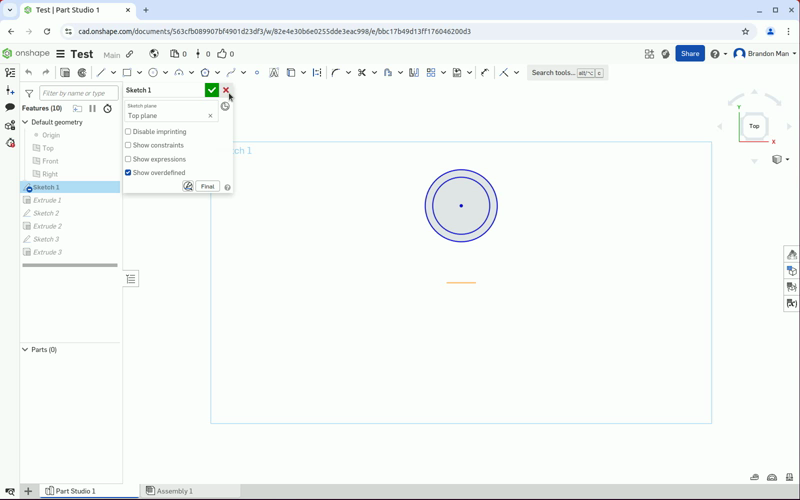
click(229, 92)
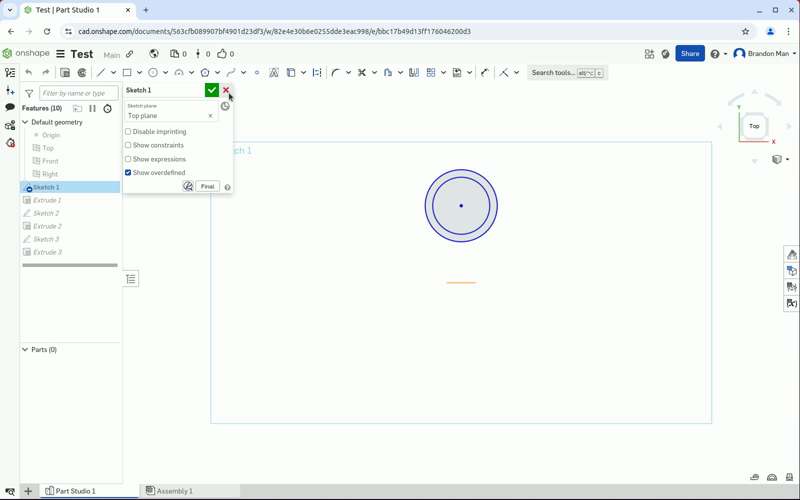
key(shift+s)
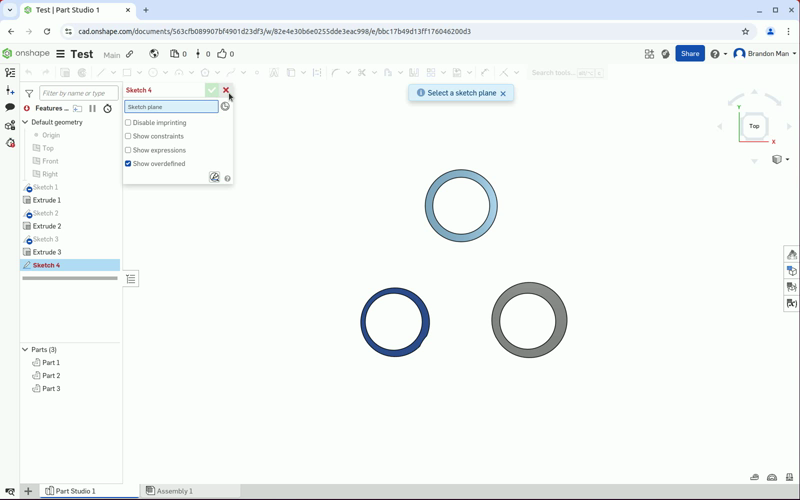
mouse_move(73, 150)
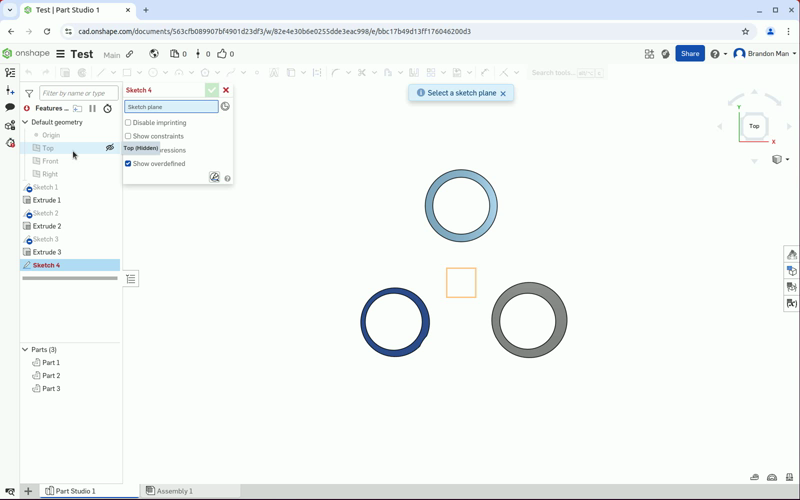
click(73, 150)
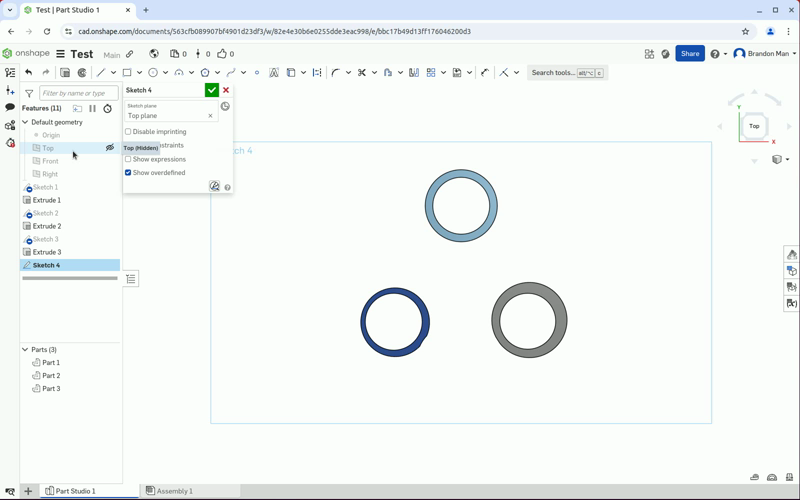
mouse_move(73, 352)
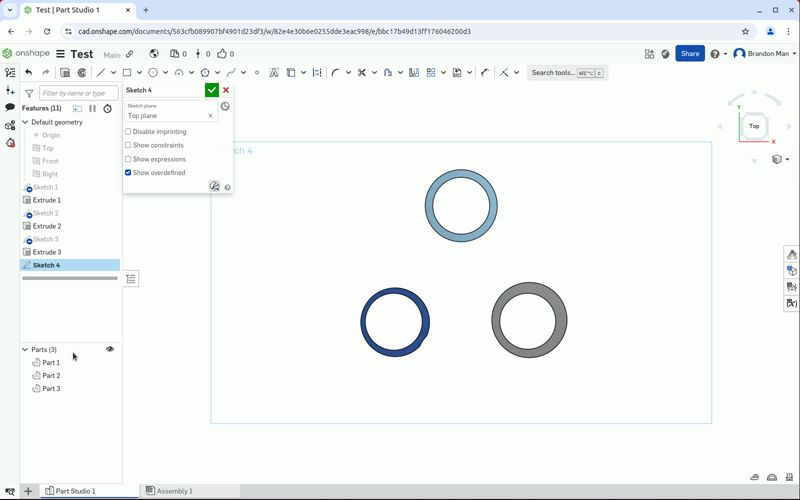
key(y)
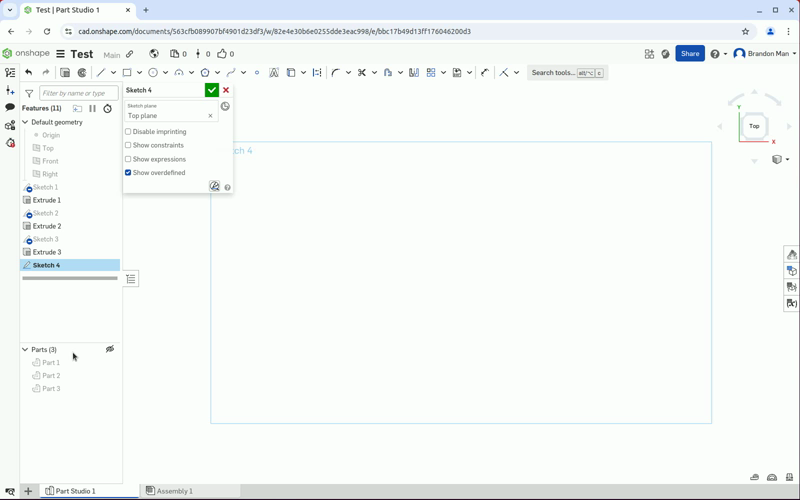
key(a)
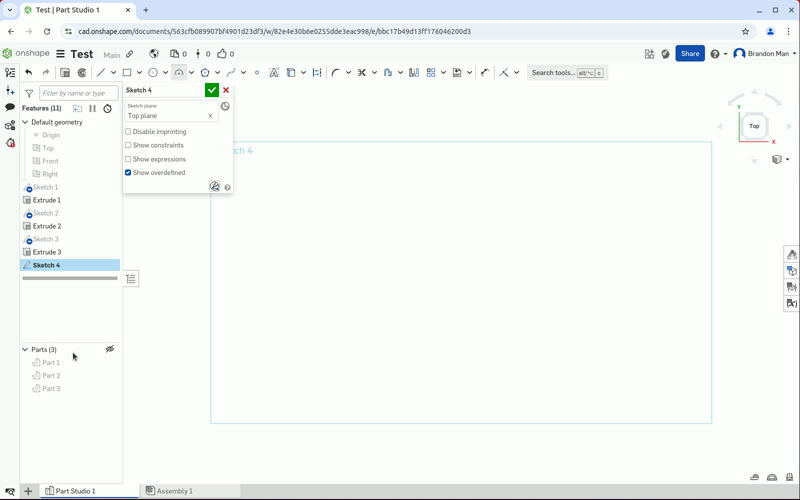
key_down(shift)
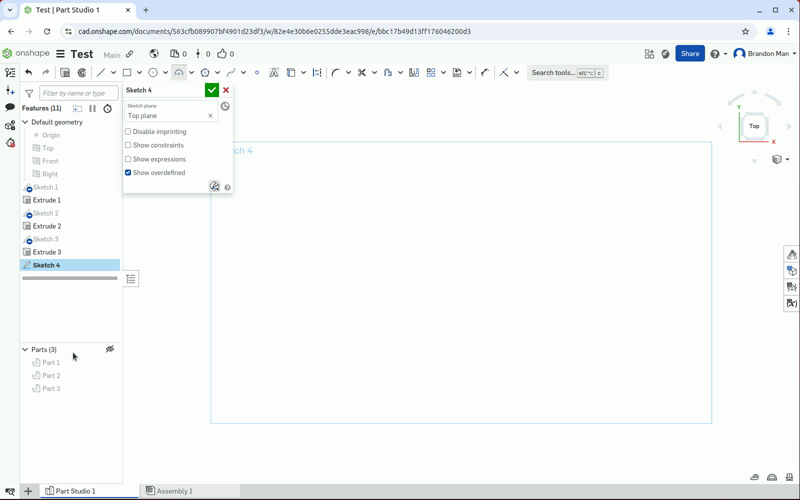
mouse_move(393, 286)
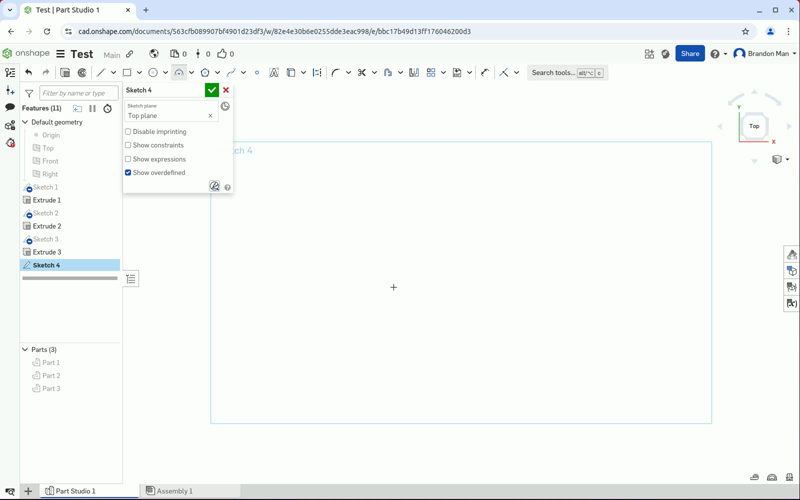
click(393, 286)
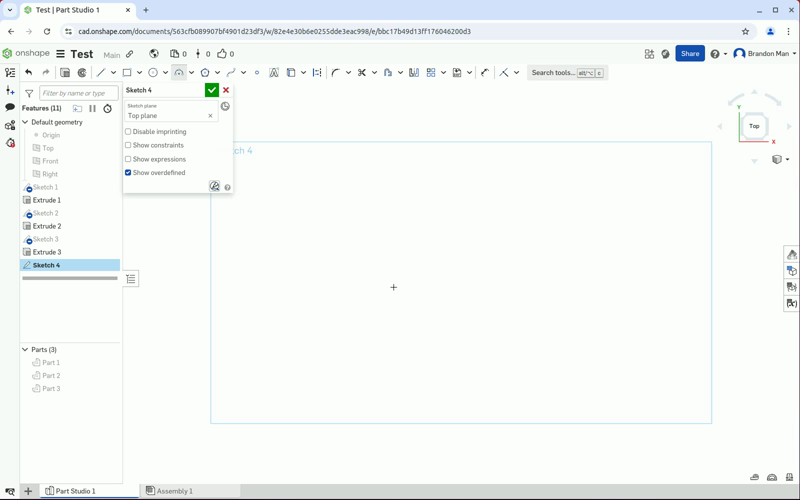
key_up(shift)
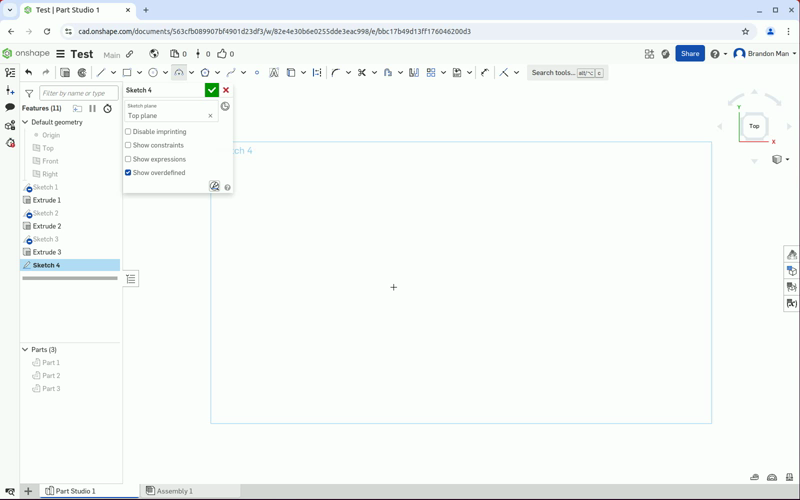
key_down(shift)
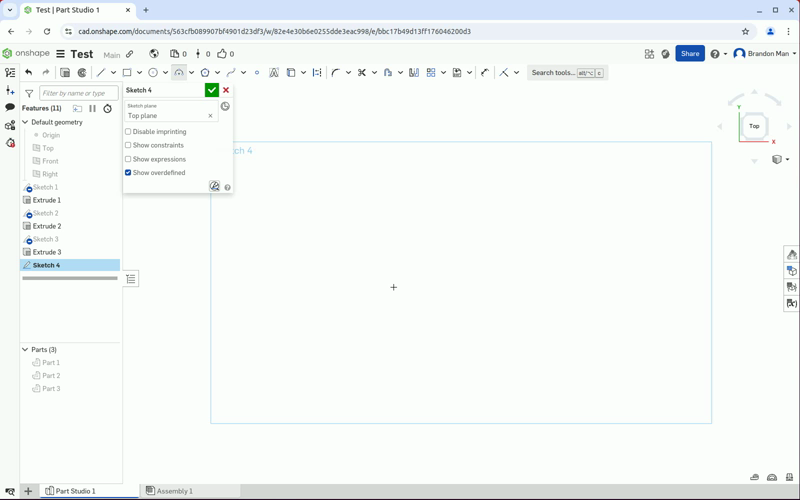
mouse_move(426, 335)
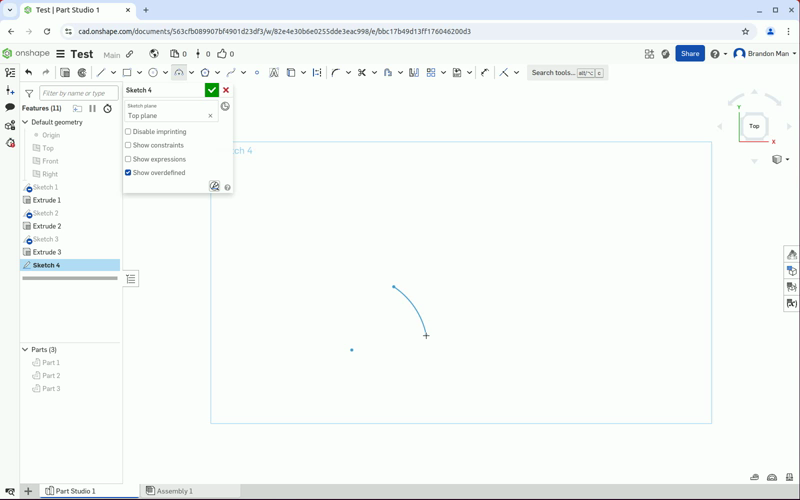
click(426, 335)
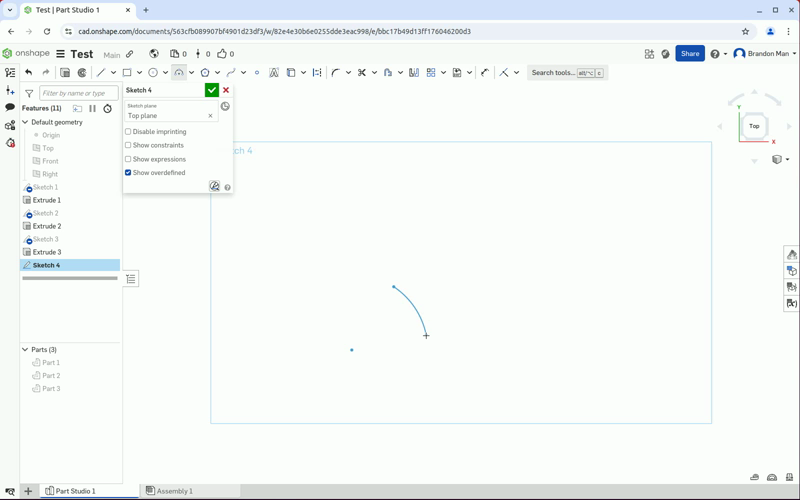
mouse_move(423, 302)
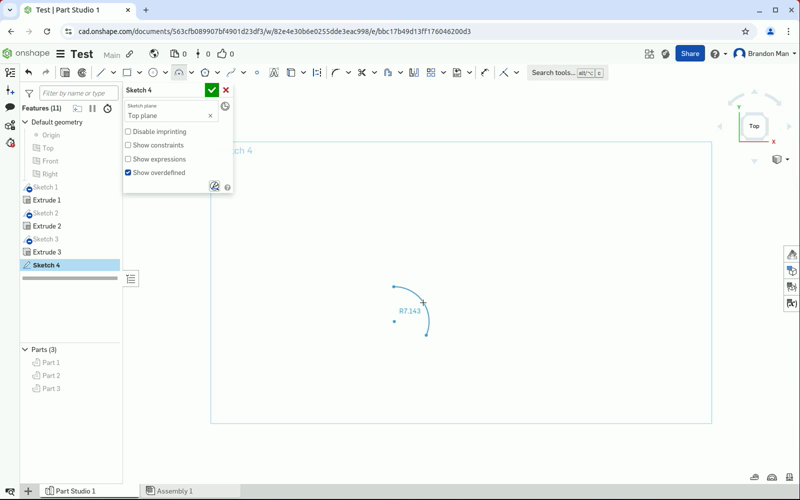
click(423, 302)
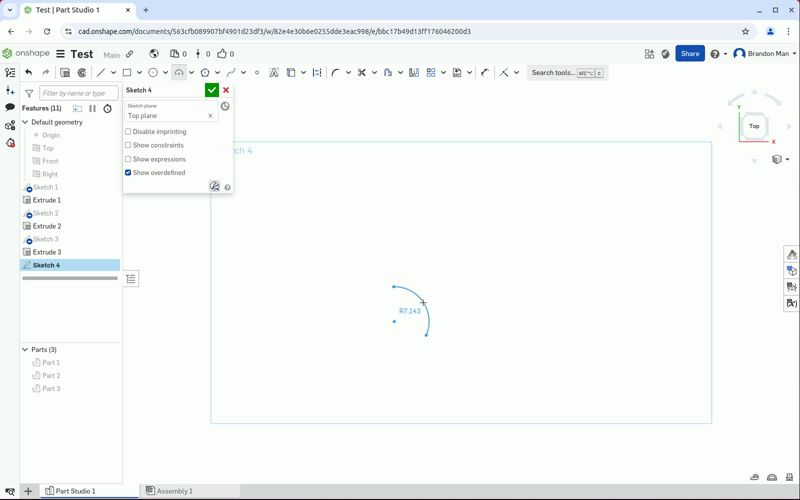
key_up(shift)
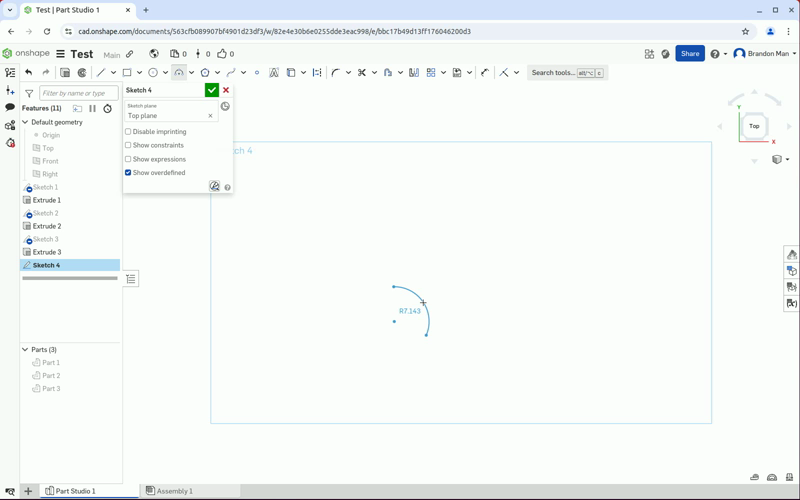
mouse_move(426, 335)
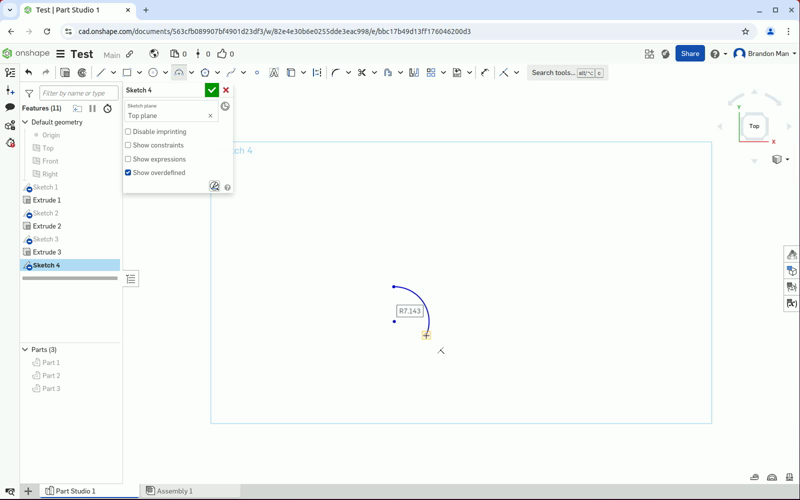
click(426, 335)
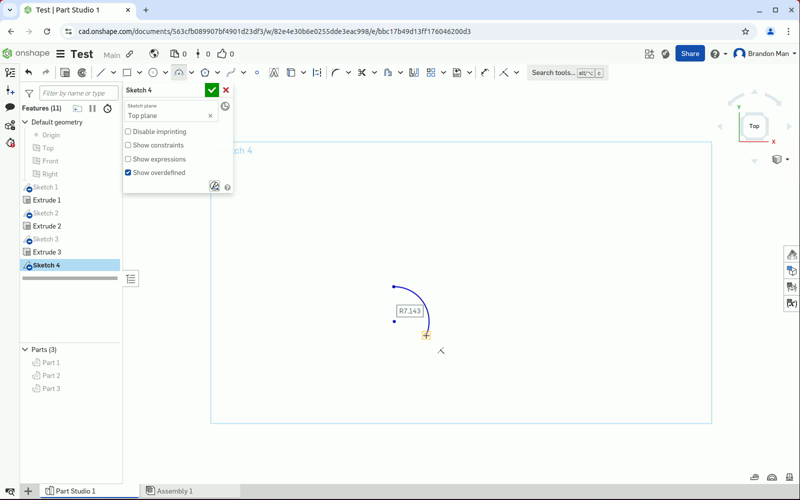
key_down(shift)
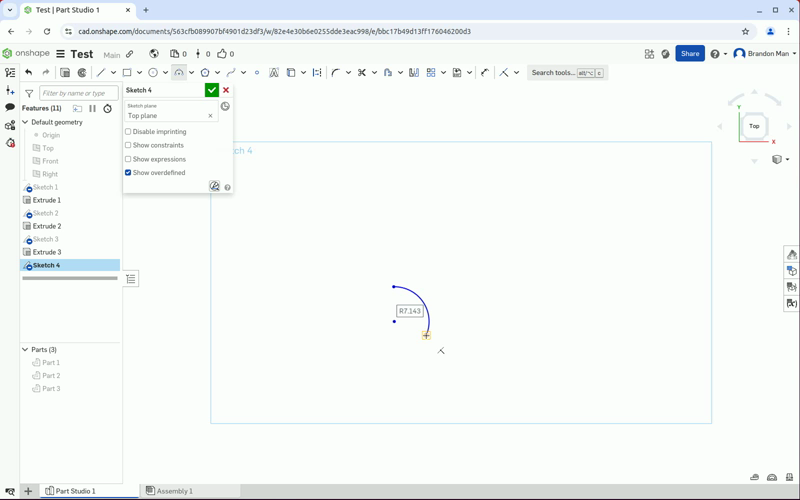
mouse_move(496, 336)
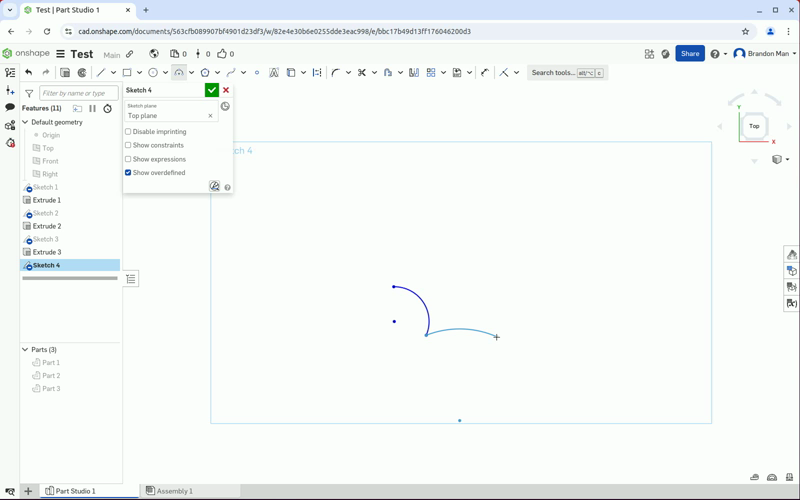
click(496, 336)
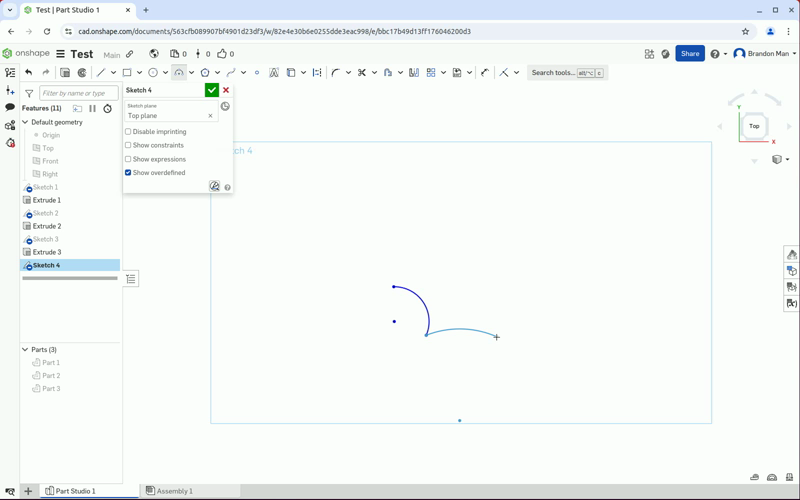
mouse_move(461, 319)
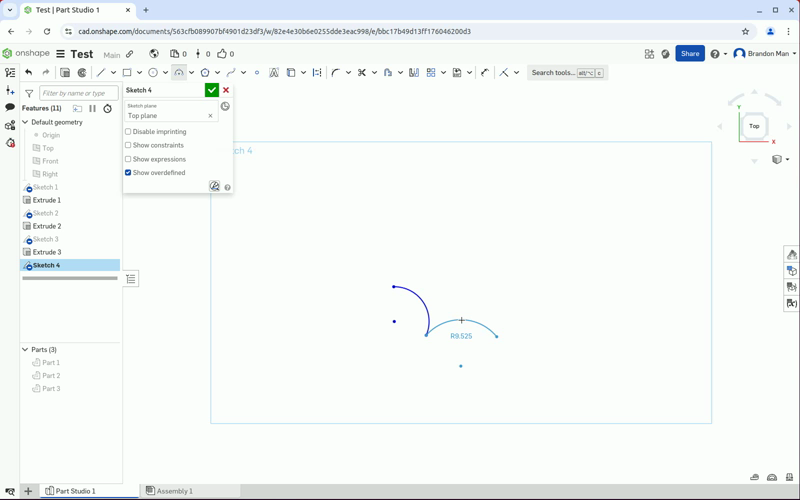
click(461, 319)
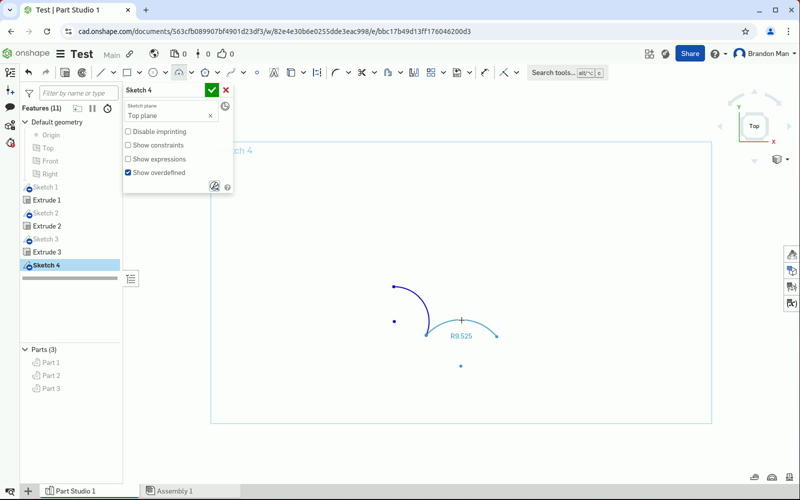
key_up(shift)
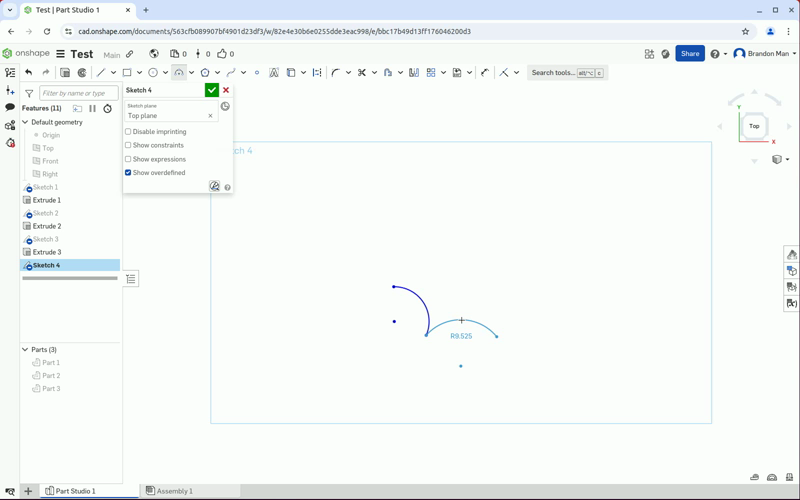
mouse_move(496, 336)
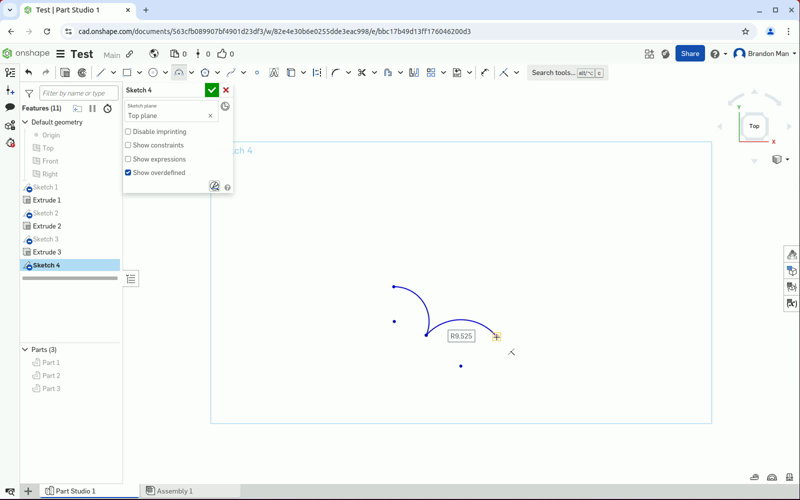
click(496, 336)
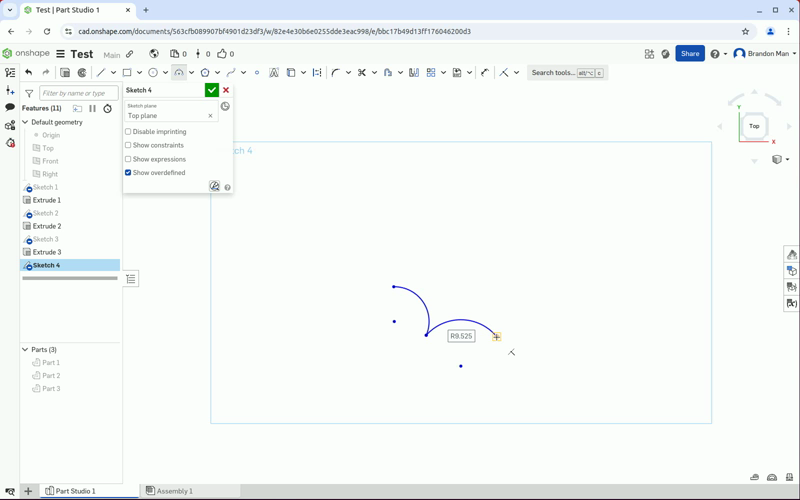
key_down(shift)
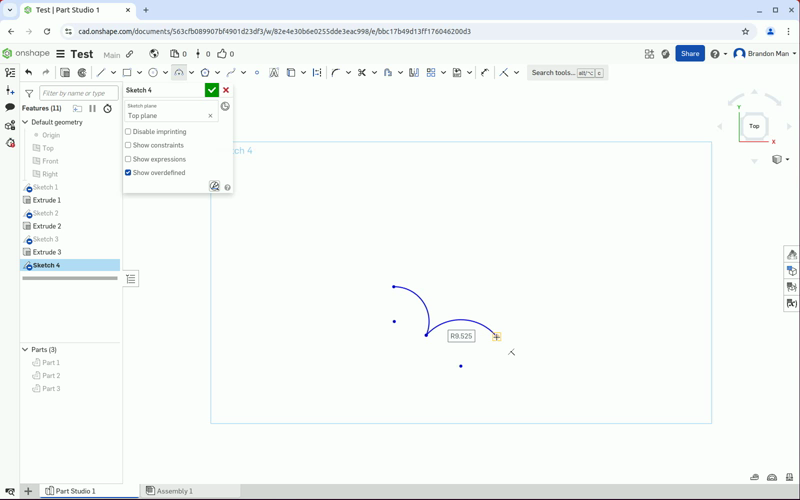
mouse_move(527, 286)
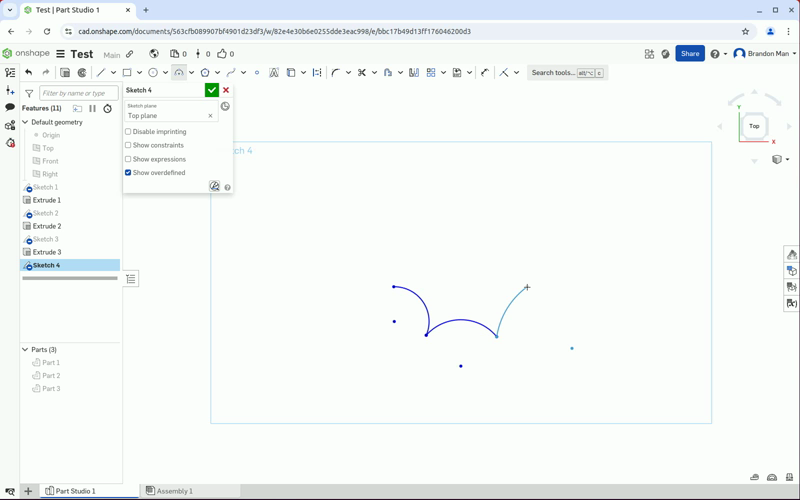
click(527, 286)
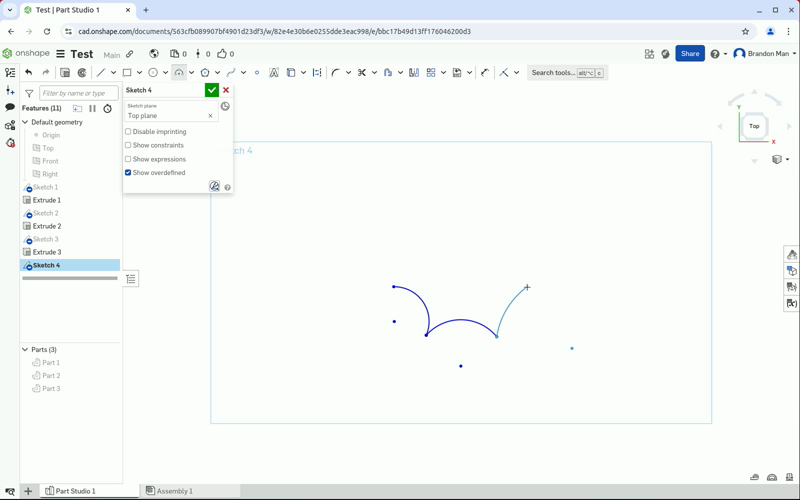
mouse_move(498, 303)
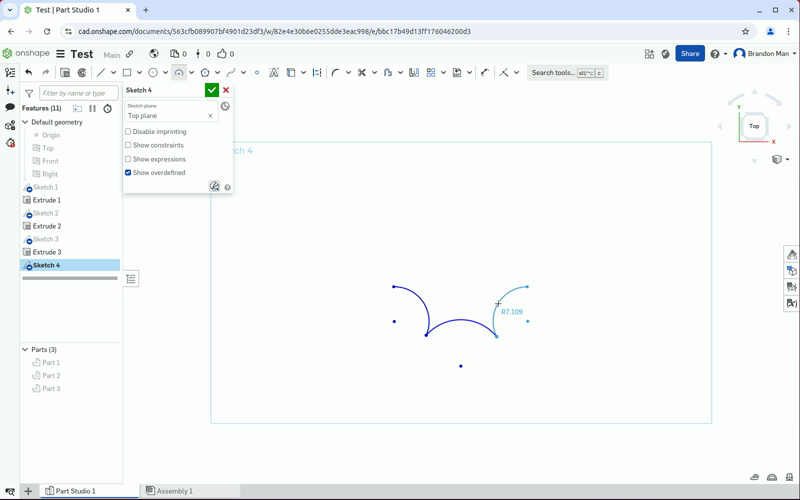
click(498, 303)
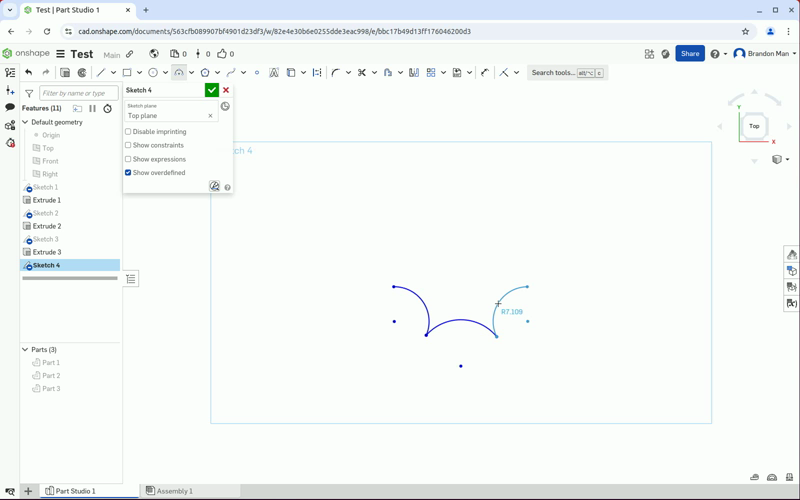
key_up(shift)
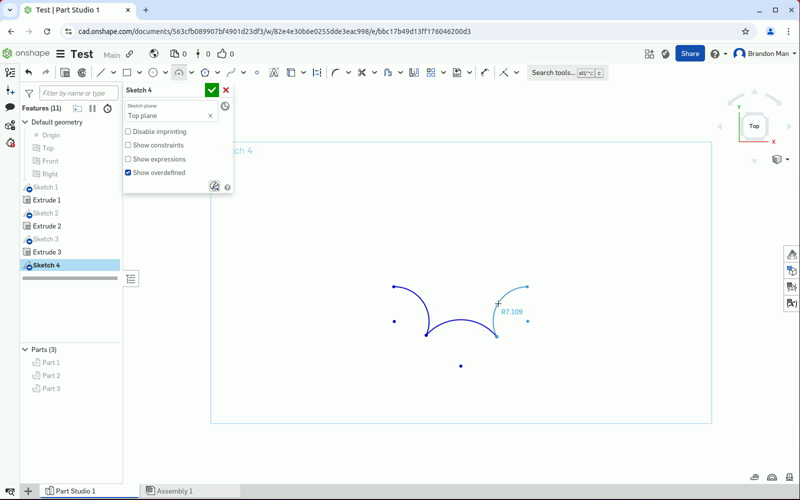
mouse_move(527, 286)
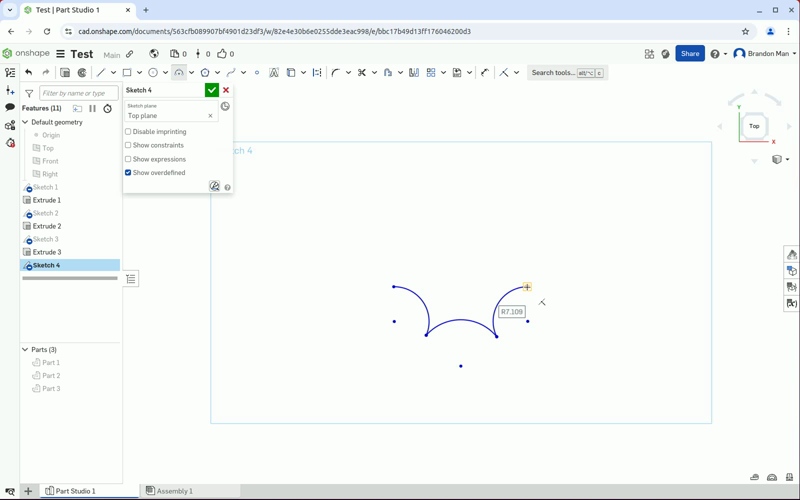
click(527, 286)
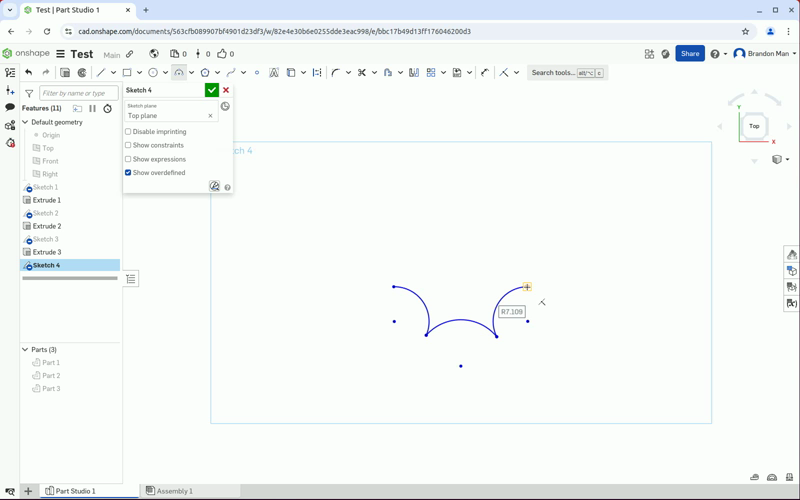
key_down(shift)
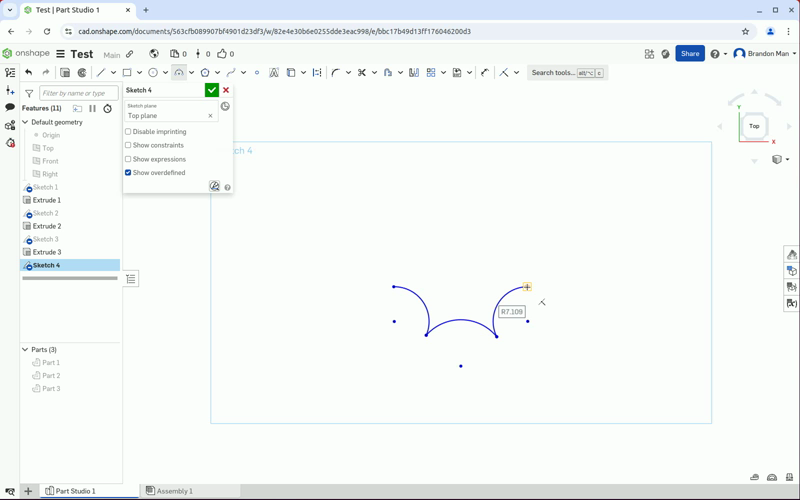
mouse_move(489, 227)
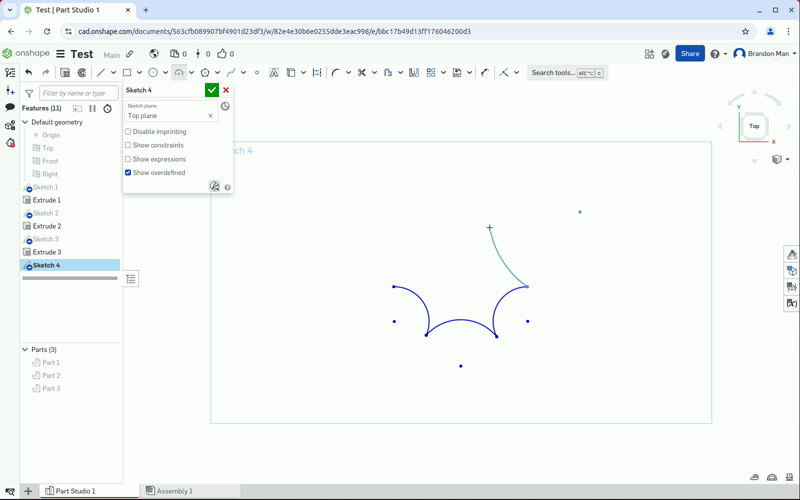
click(489, 227)
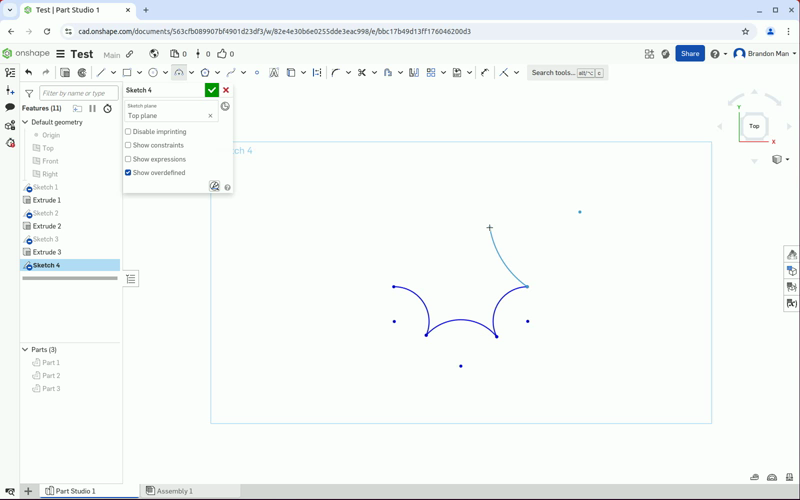
mouse_move(493, 266)
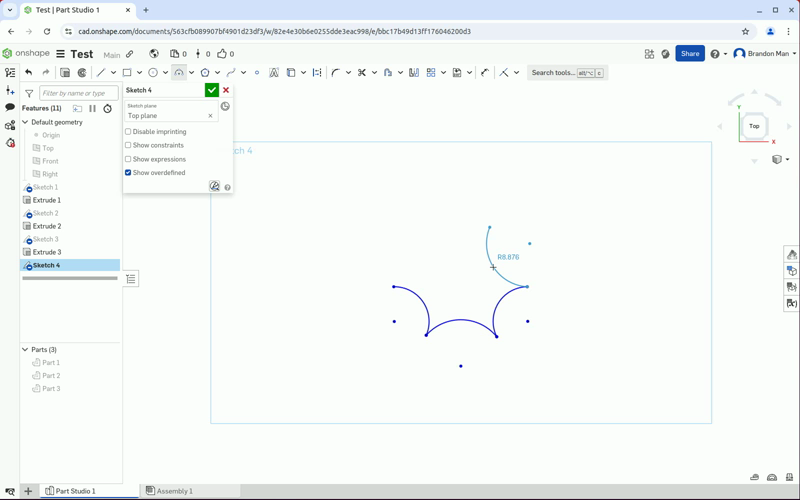
click(493, 266)
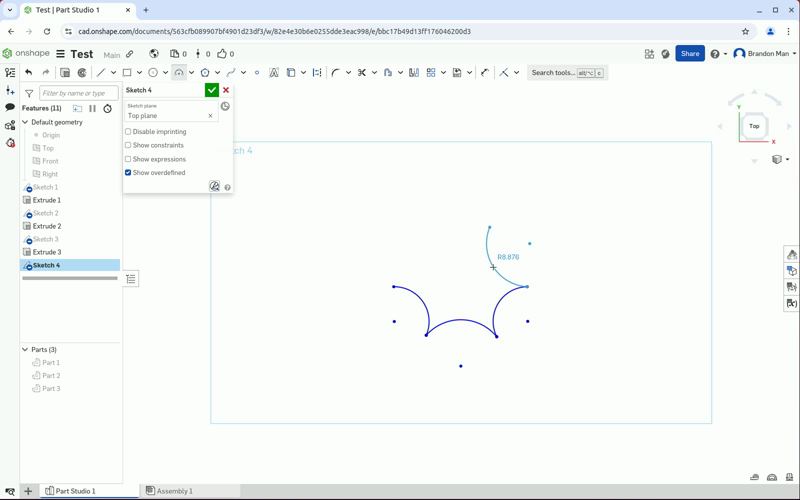
key_up(shift)
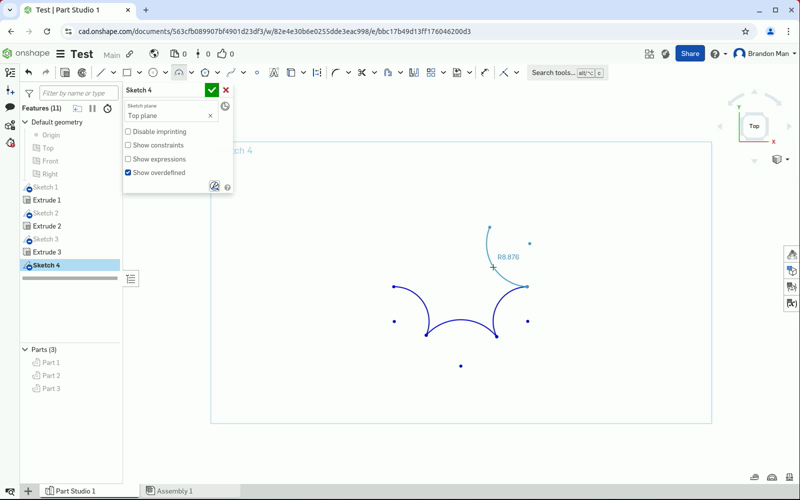
mouse_move(489, 227)
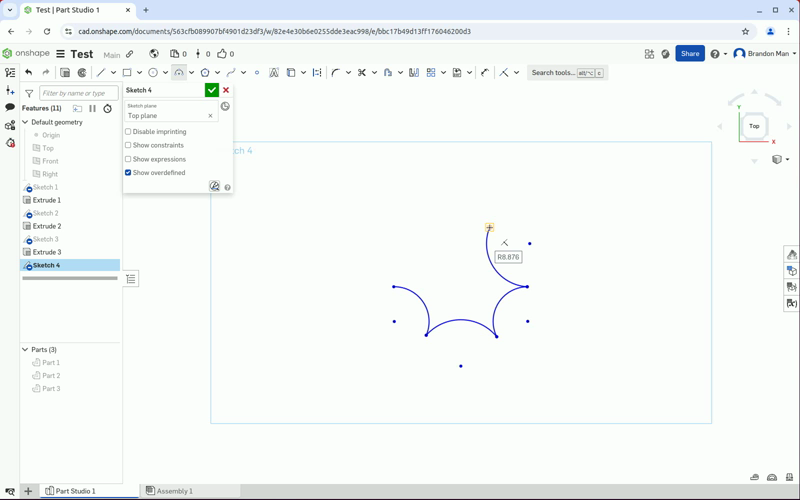
click(489, 227)
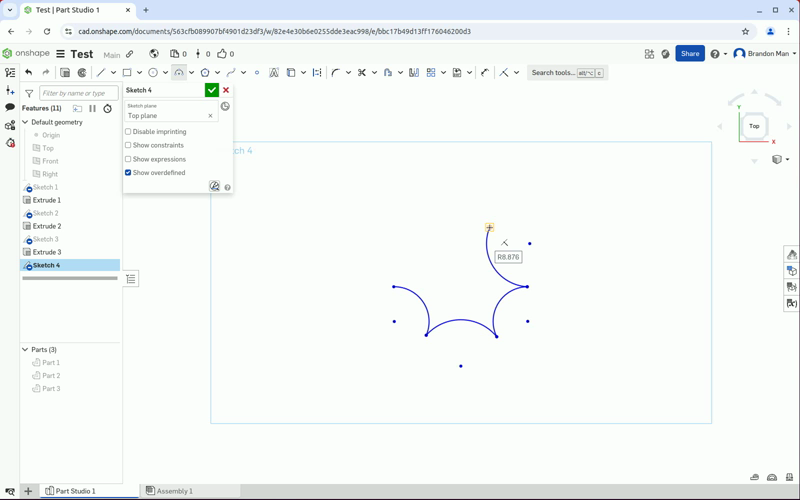
key_down(shift)
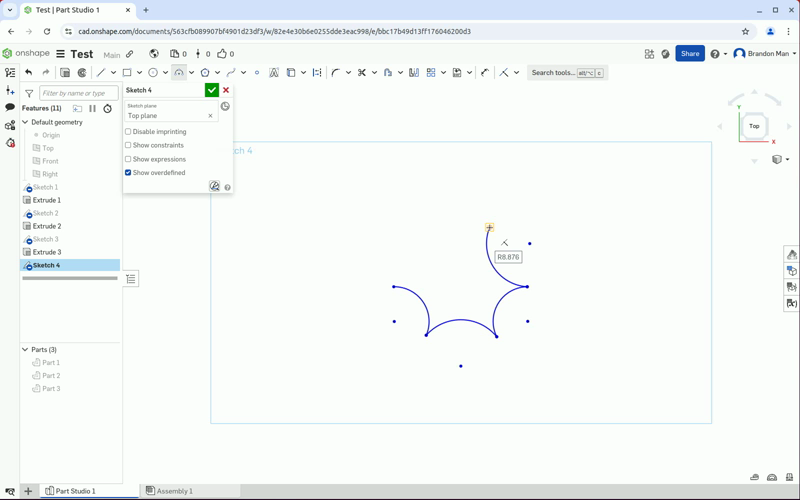
mouse_move(431, 227)
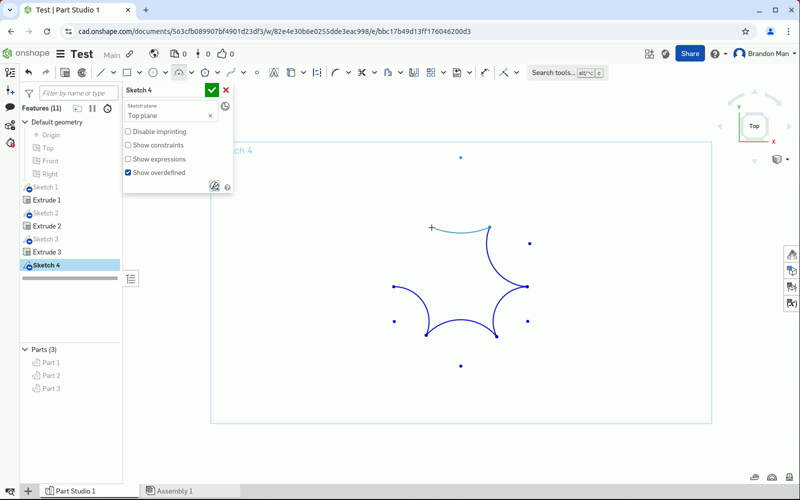
click(431, 227)
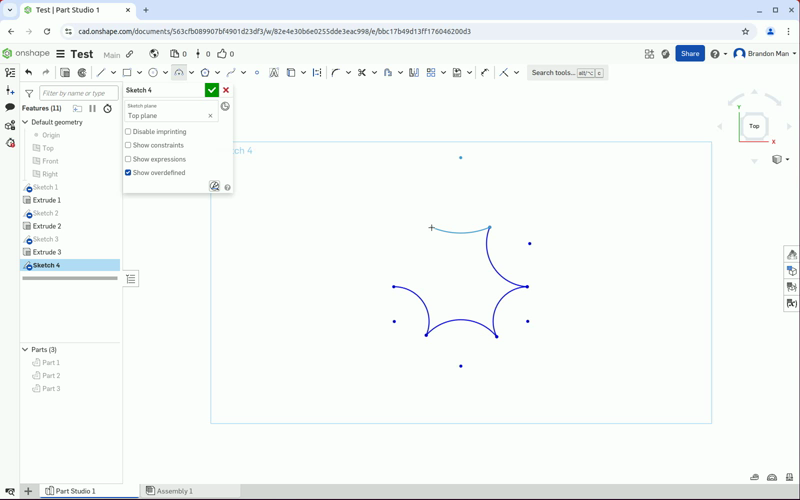
mouse_move(460, 241)
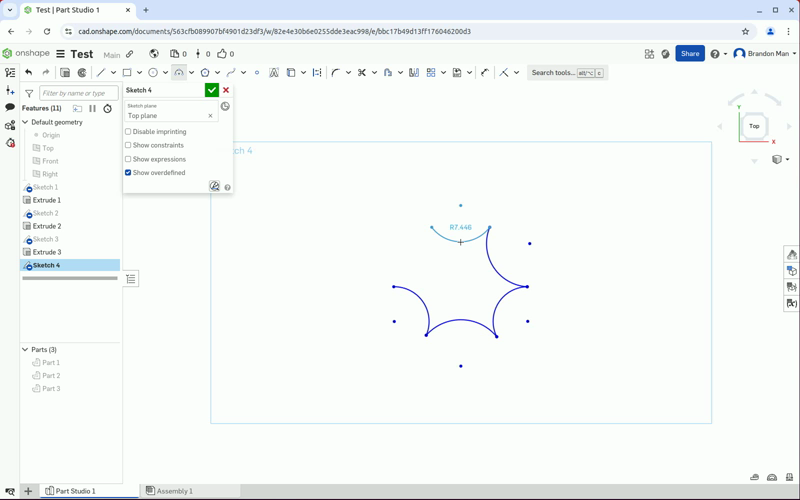
click(460, 241)
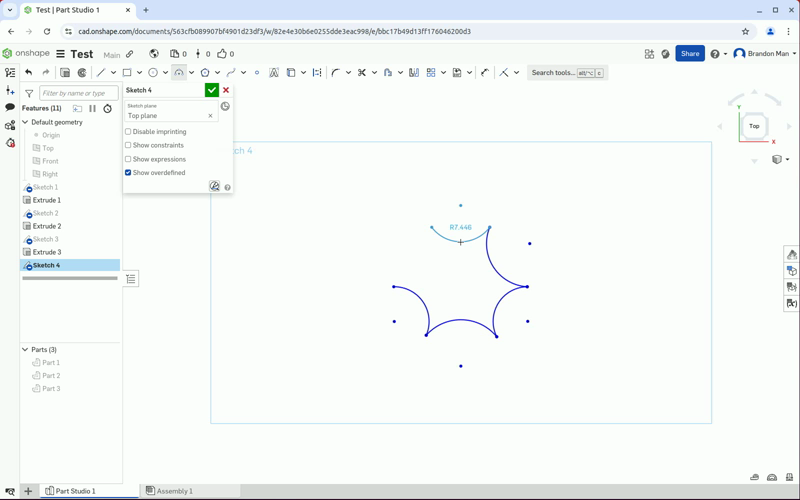
key_up(shift)
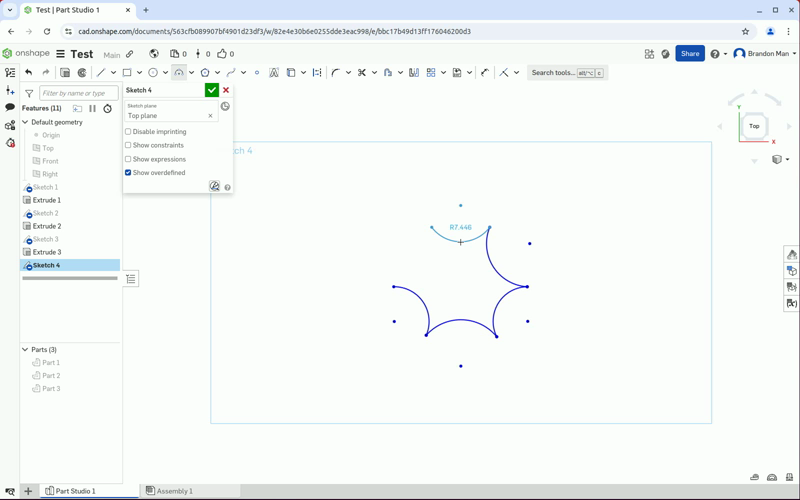
mouse_move(431, 227)
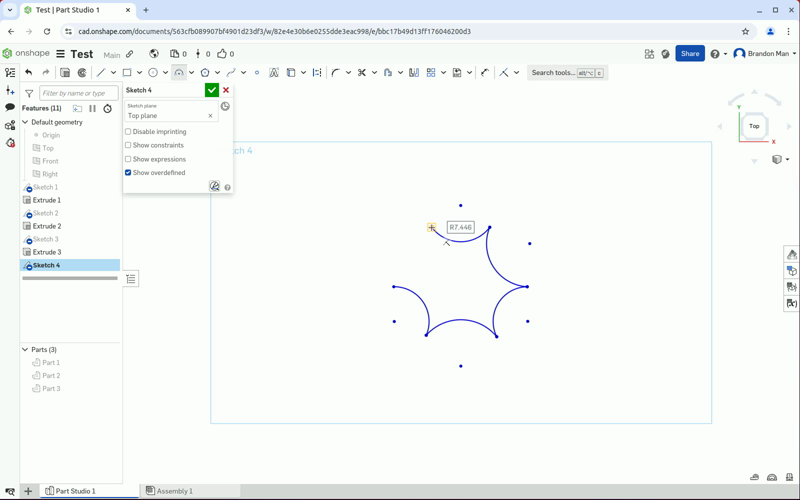
click(431, 227)
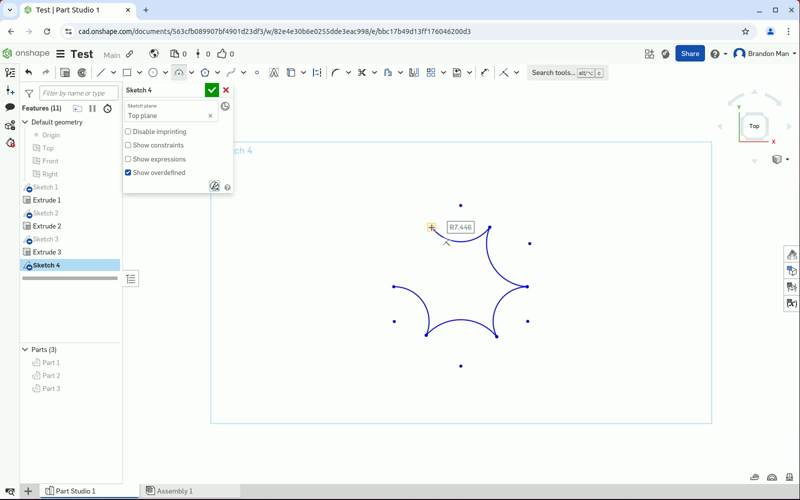
mouse_move(393, 286)
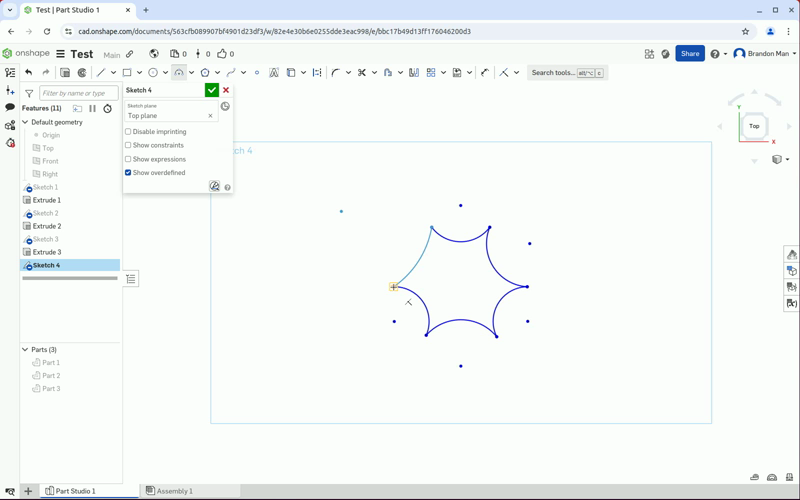
click(393, 286)
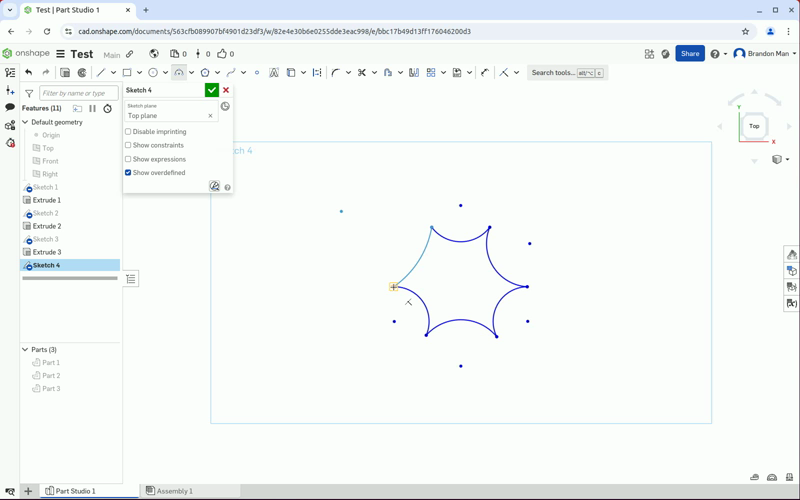
key_down(shift)
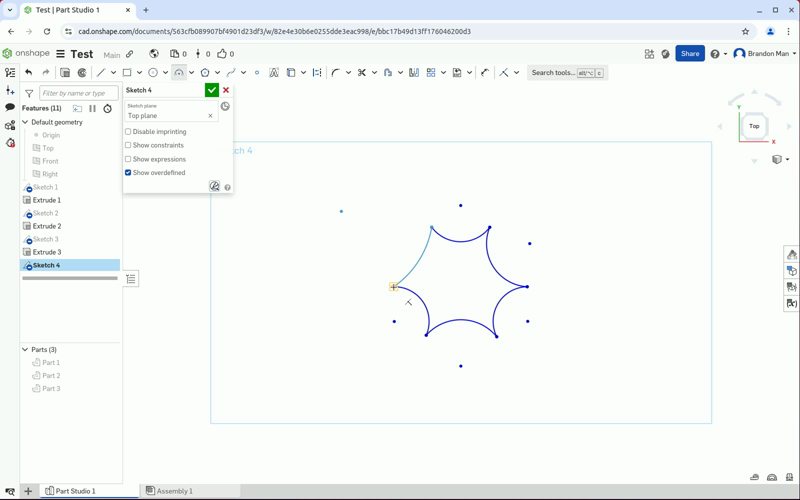
mouse_move(428, 266)
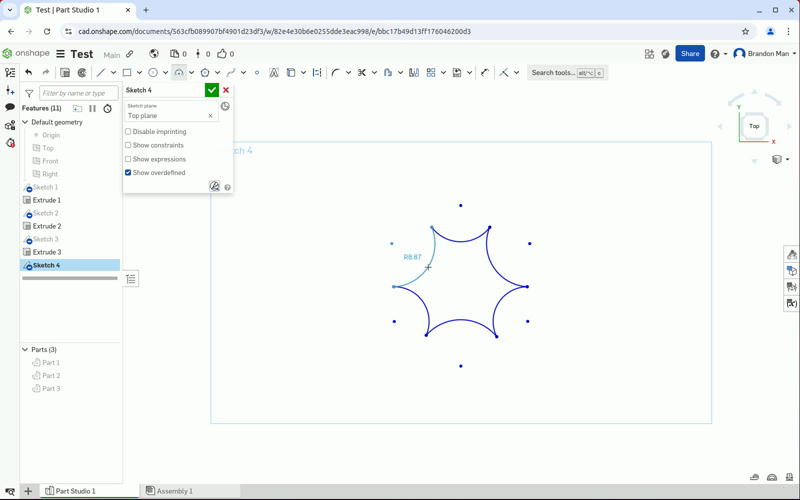
click(428, 266)
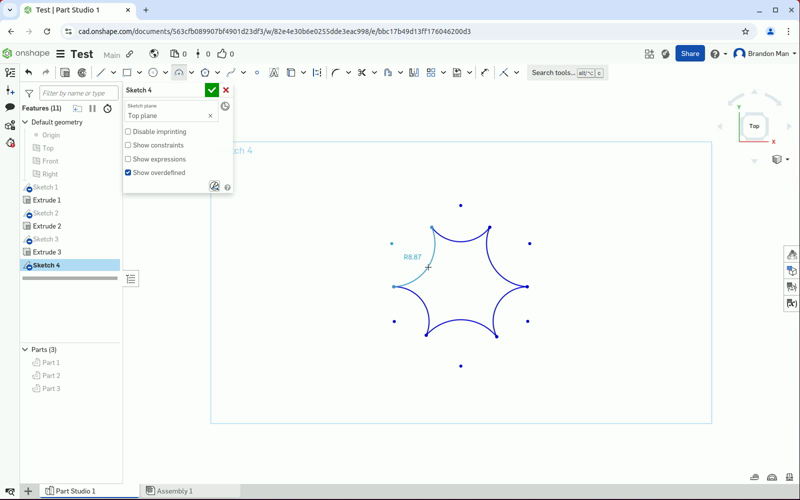
key_up(shift)
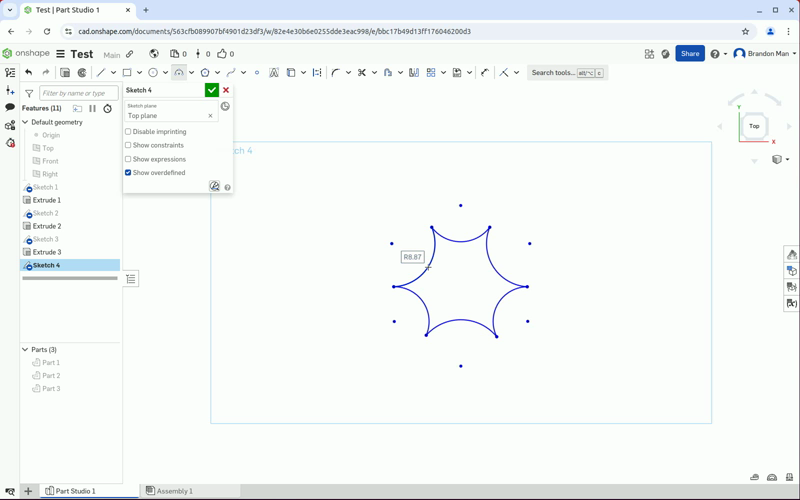
key(esc)
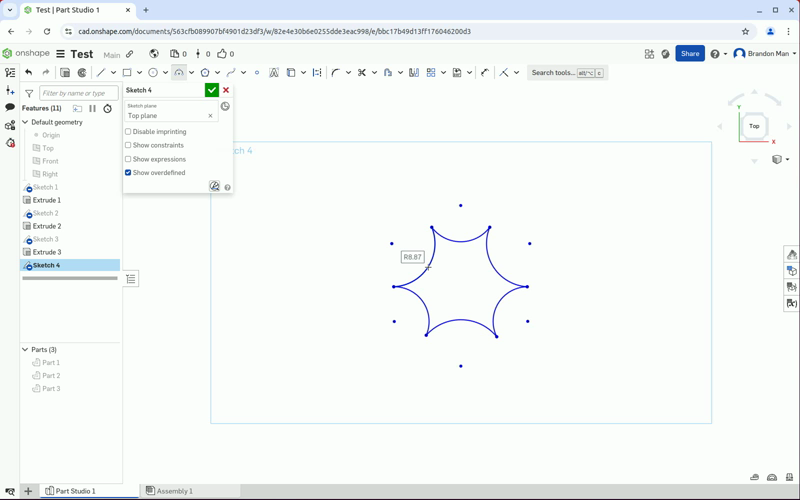
key(c)
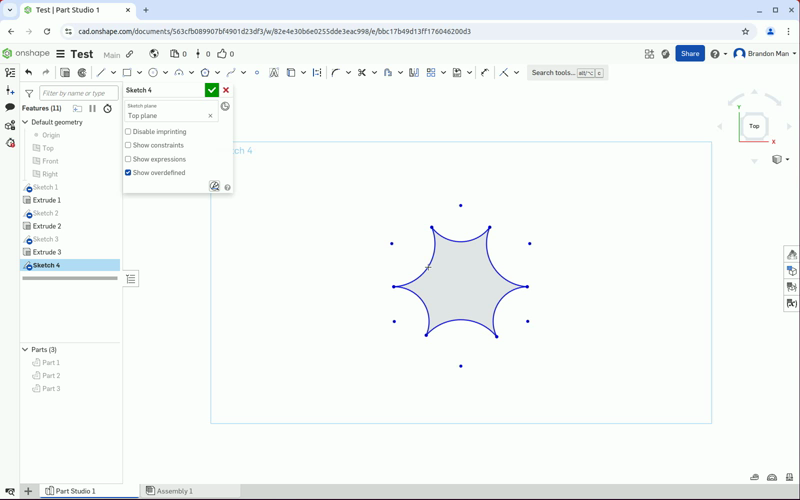
key_down(shift)
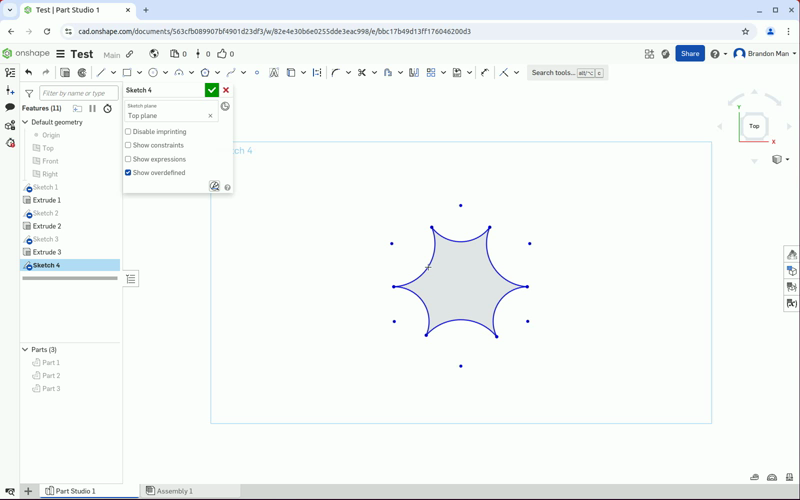
mouse_move(461, 283)
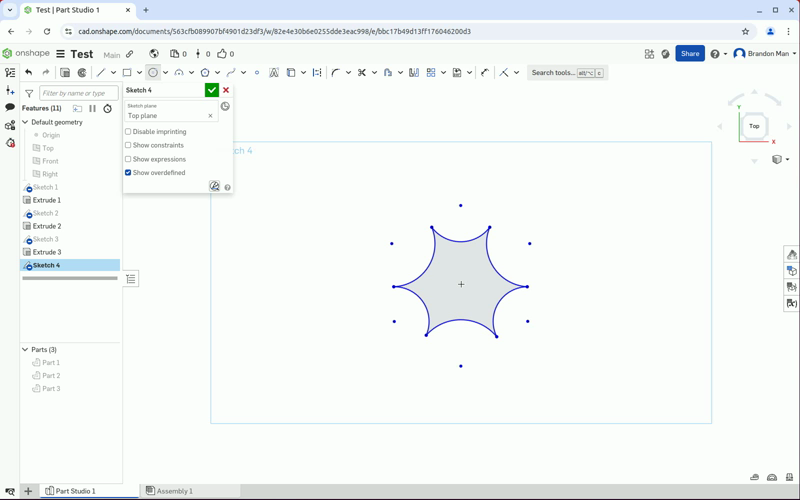
click(461, 283)
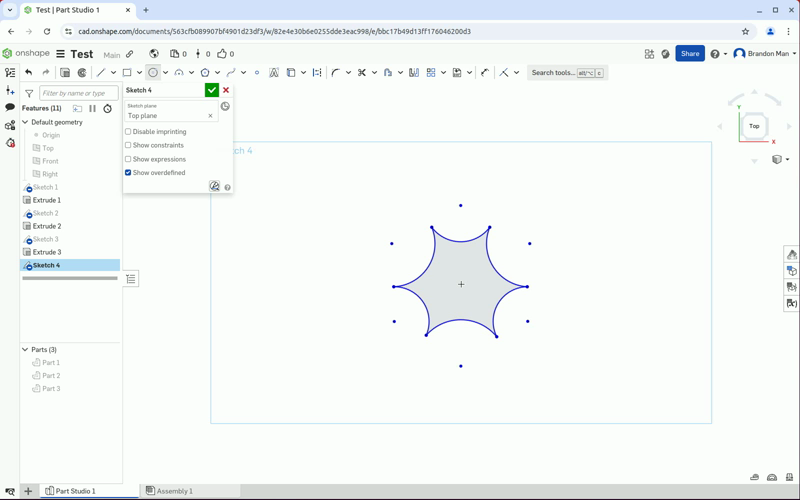
key_up(shift)
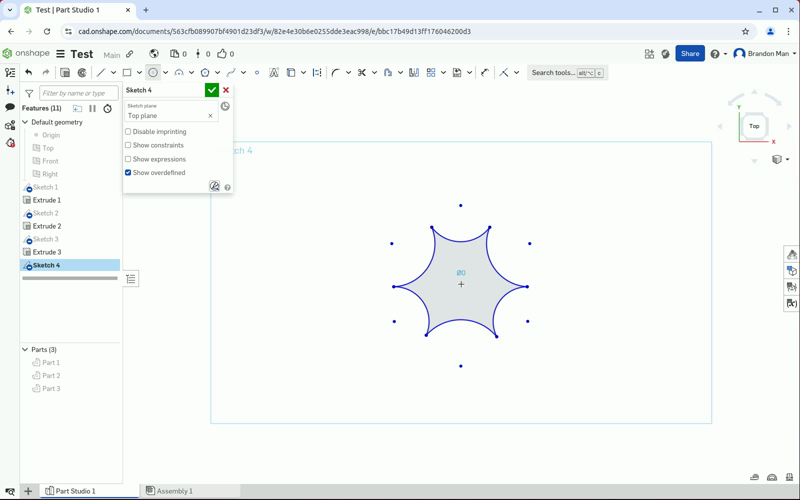
mouse_move(496, 283)
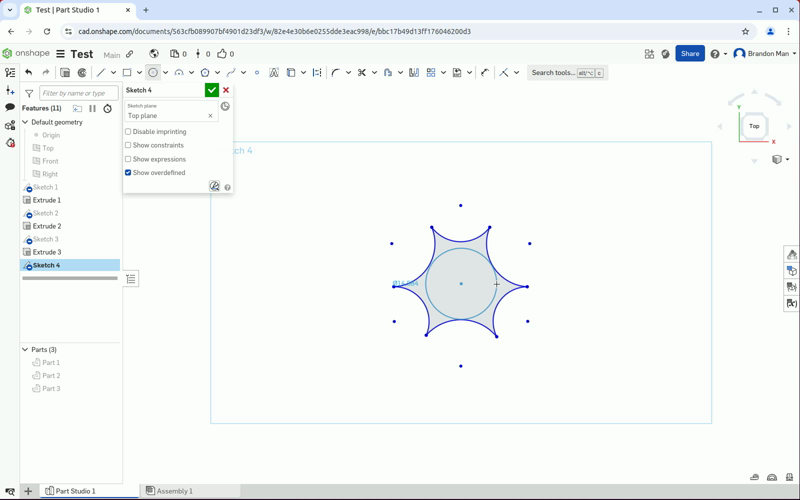
click(496, 283)
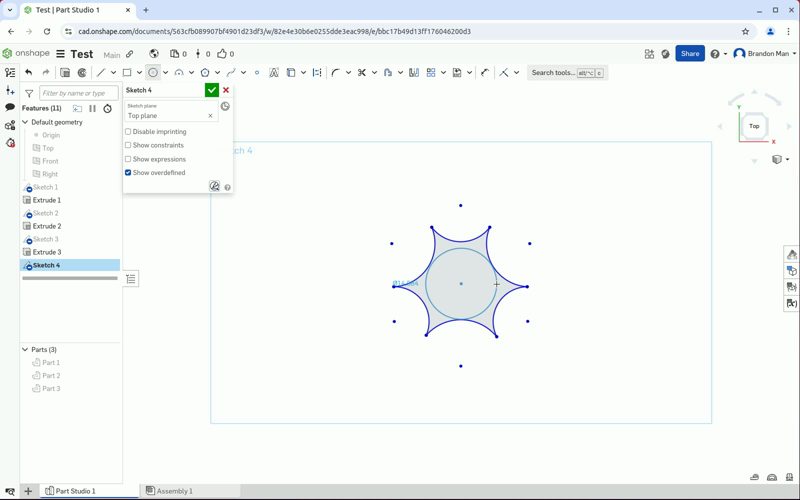
key(esc)
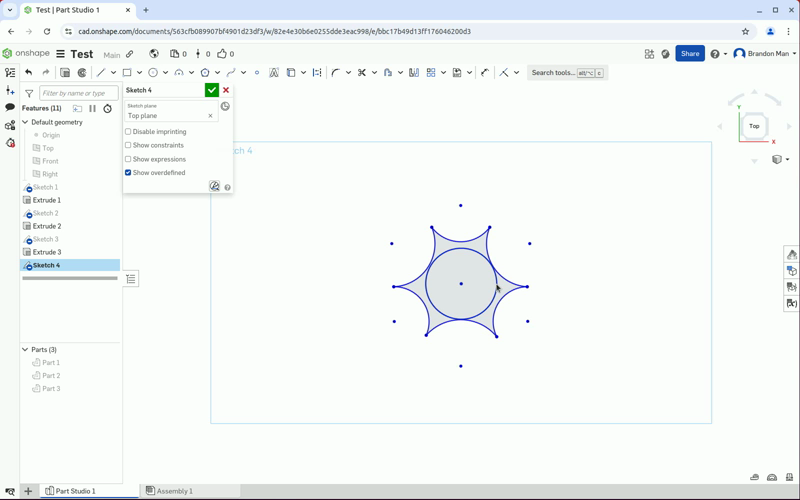
mouse_move(496, 269)
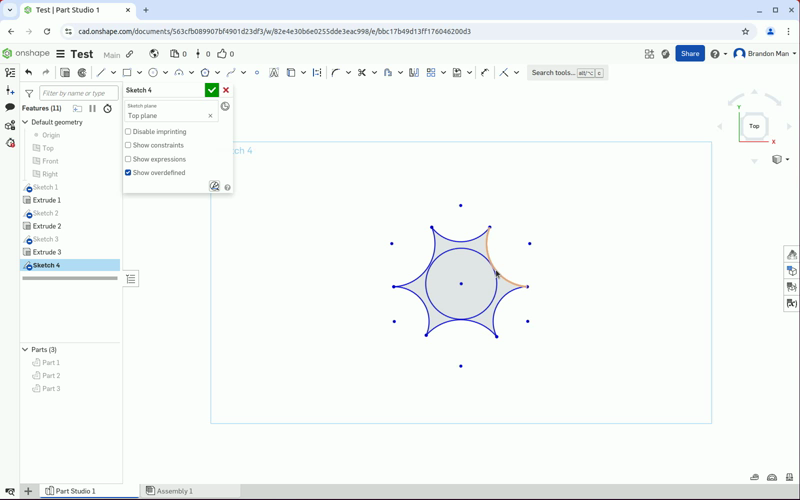
scroll(6)
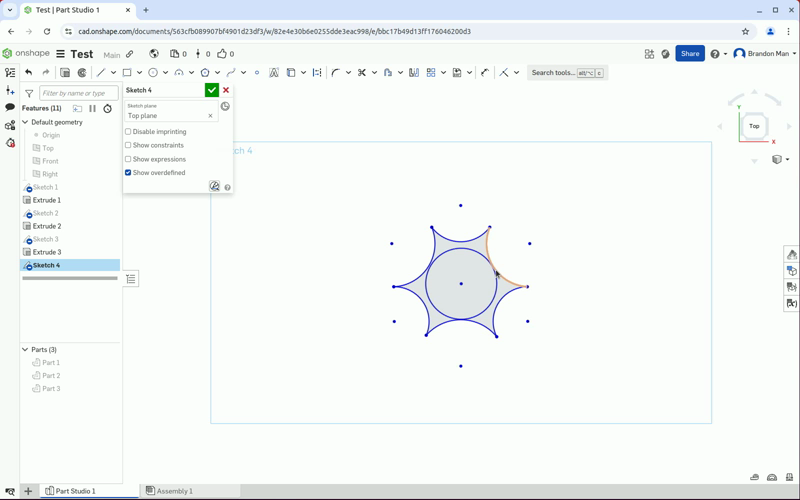
scroll(6)
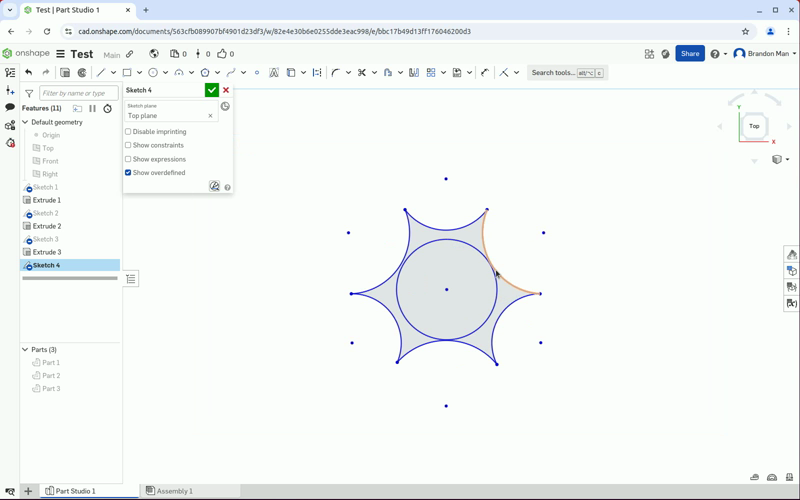
scroll(6)
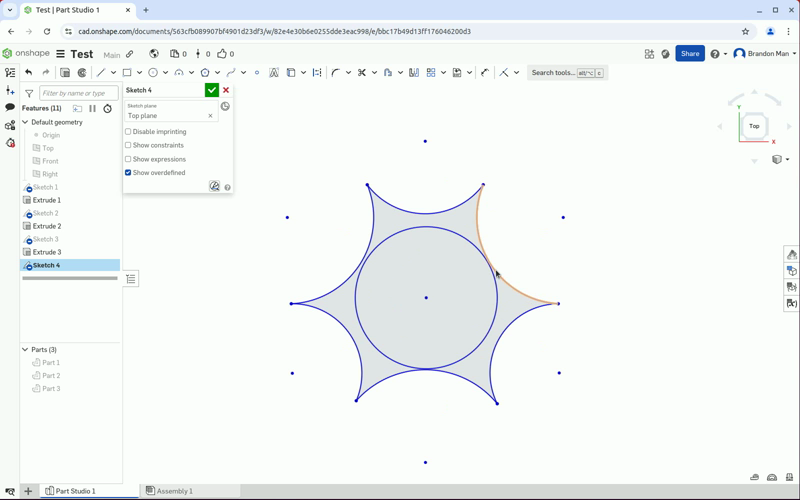
scroll(6)
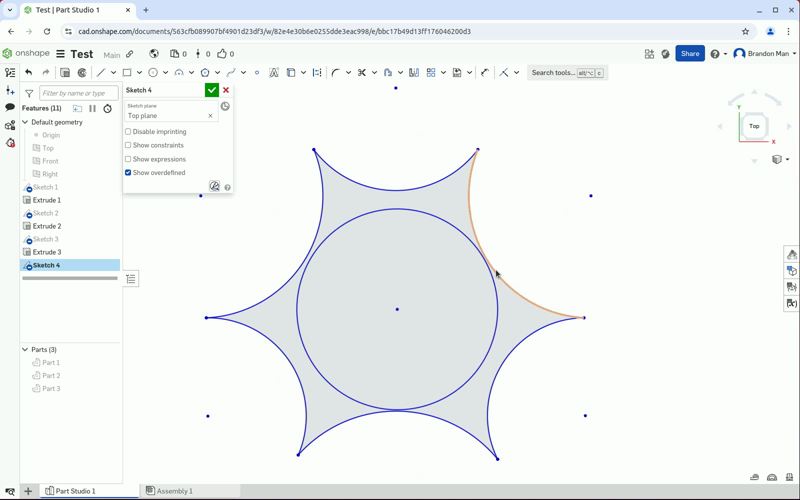
scroll(6)
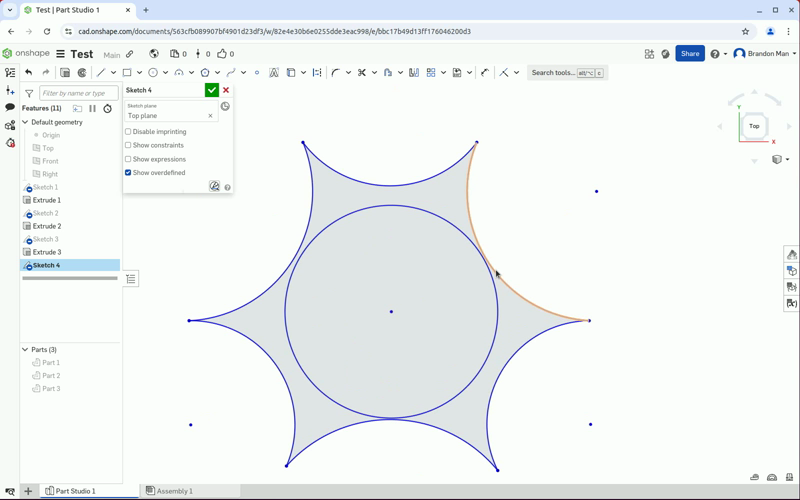
scroll(6)
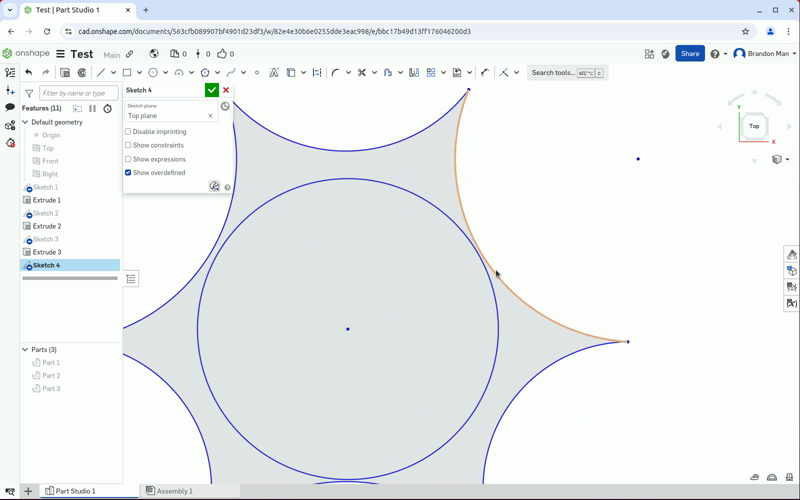
scroll(6)
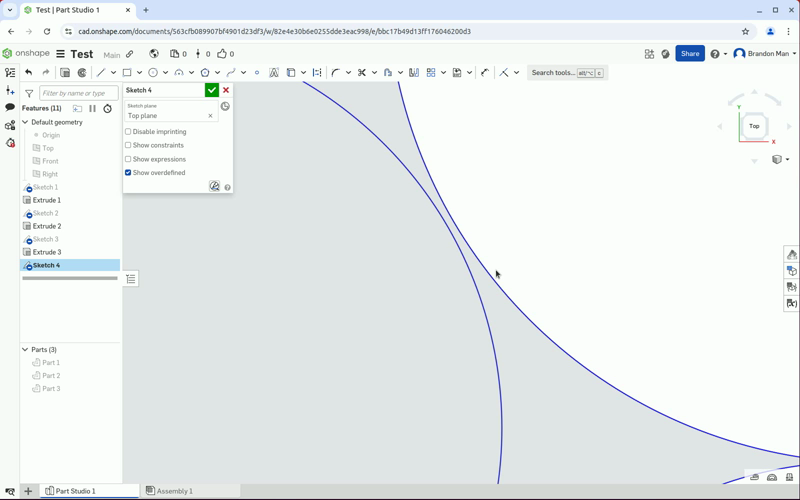
click(496, 269)
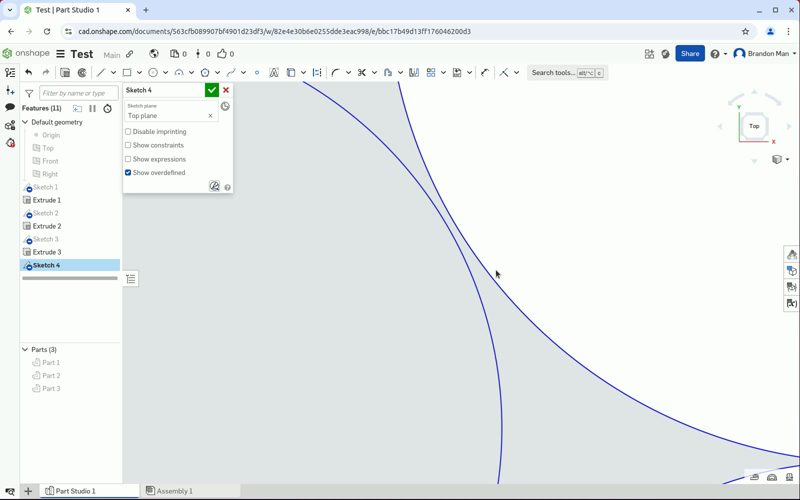
scroll(-6)
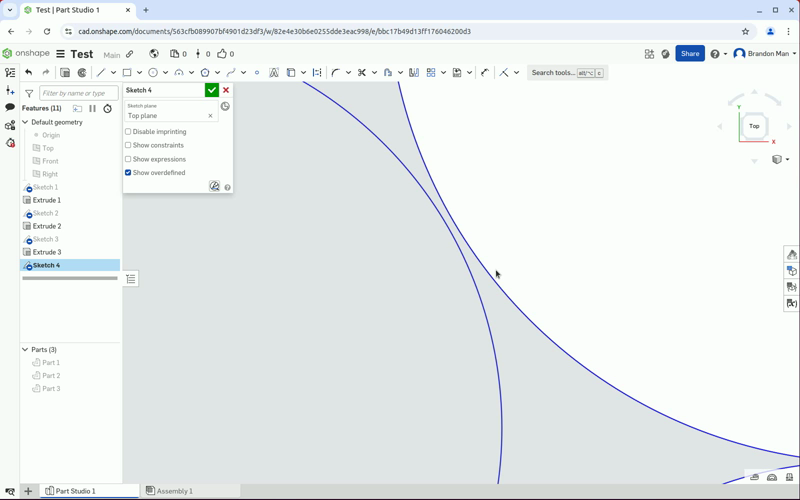
scroll(-6)
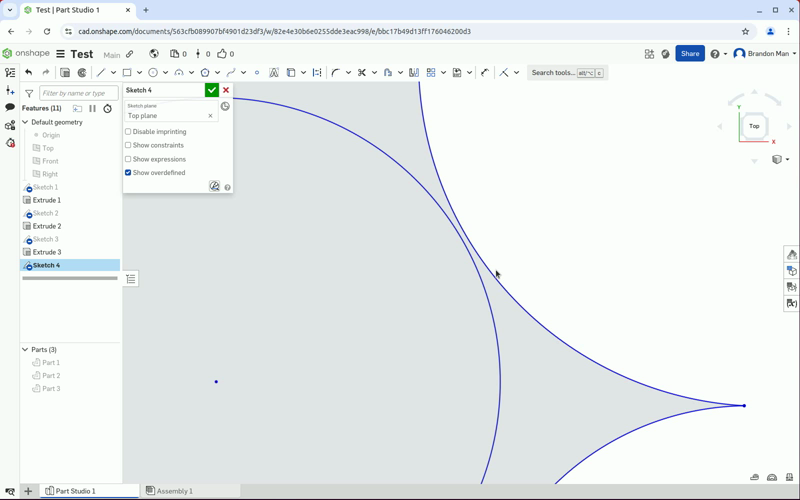
scroll(-6)
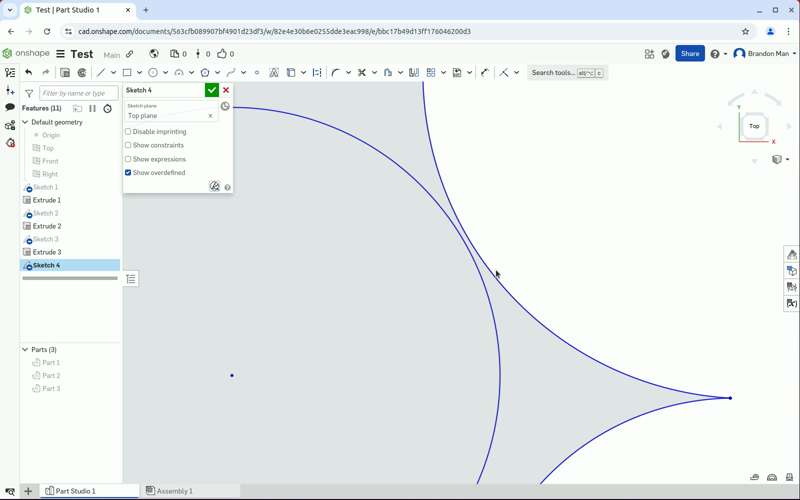
scroll(-6)
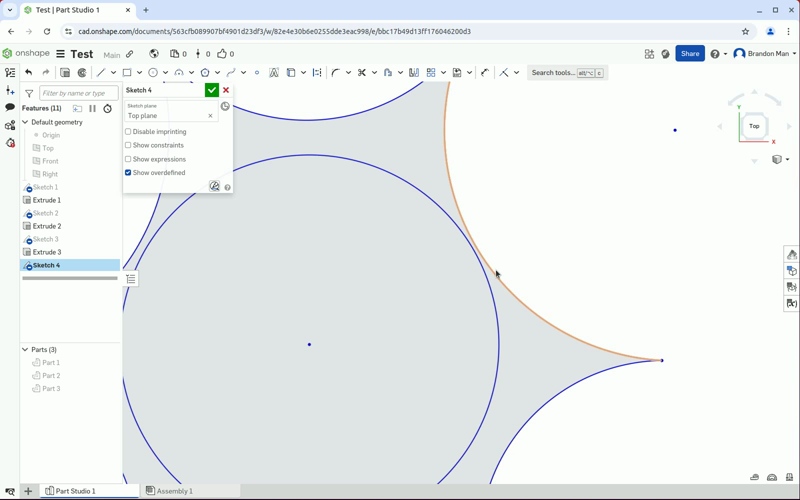
scroll(-6)
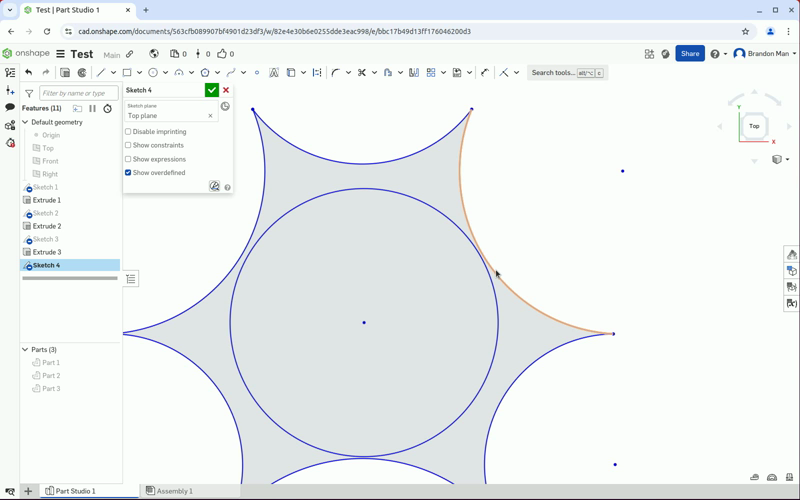
scroll(-6)
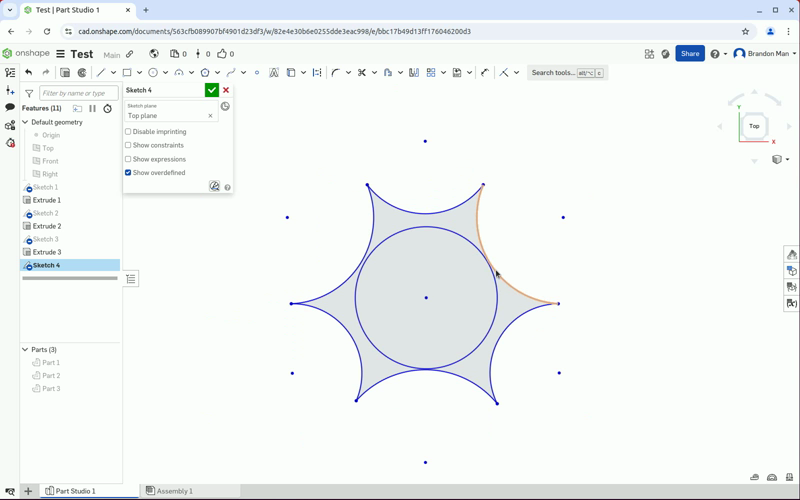
scroll(-6)
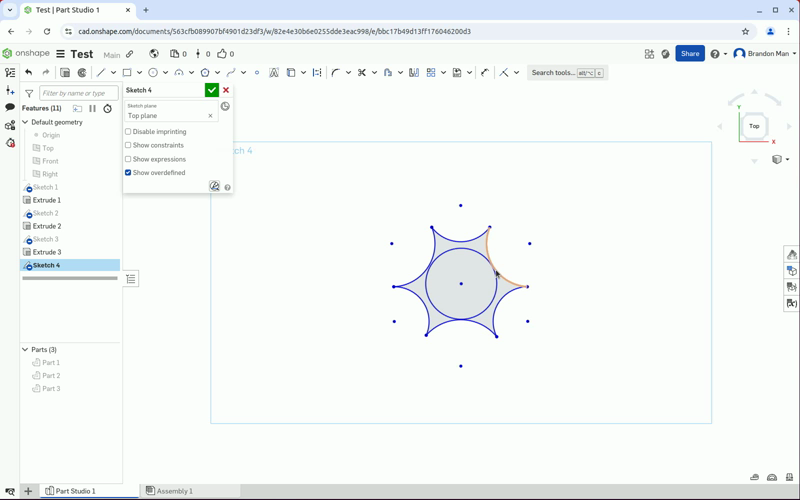
mouse_move(73, 352)
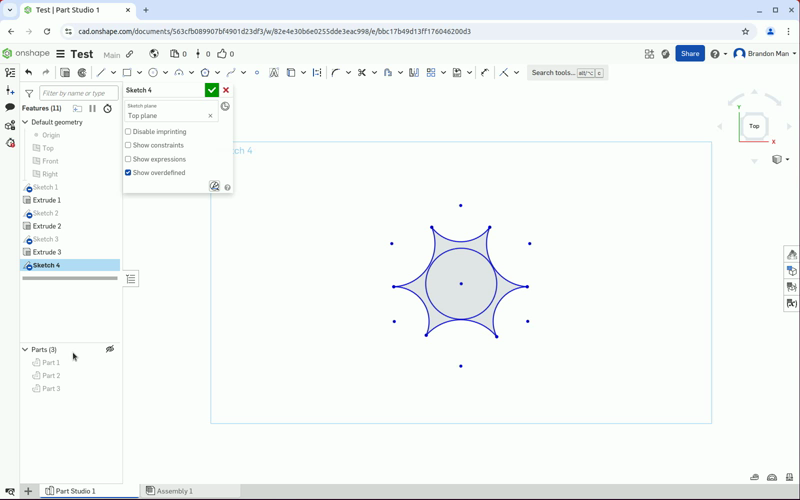
key(shift+y)
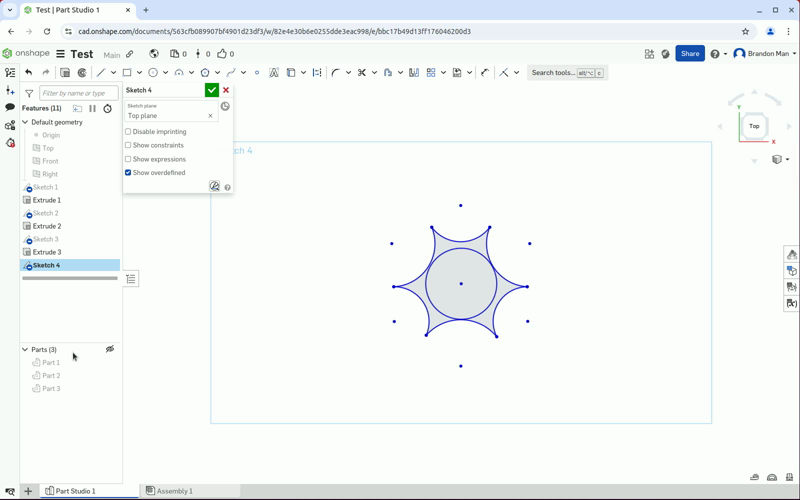
key(shift+e)
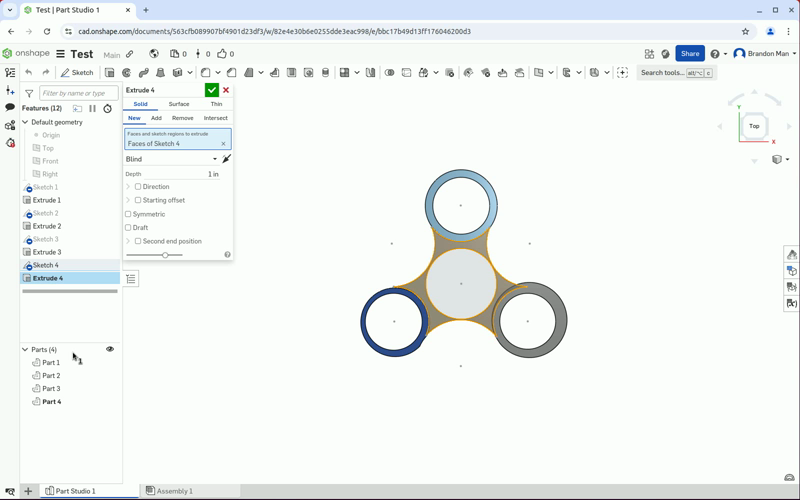
mouse_move(143, 106)
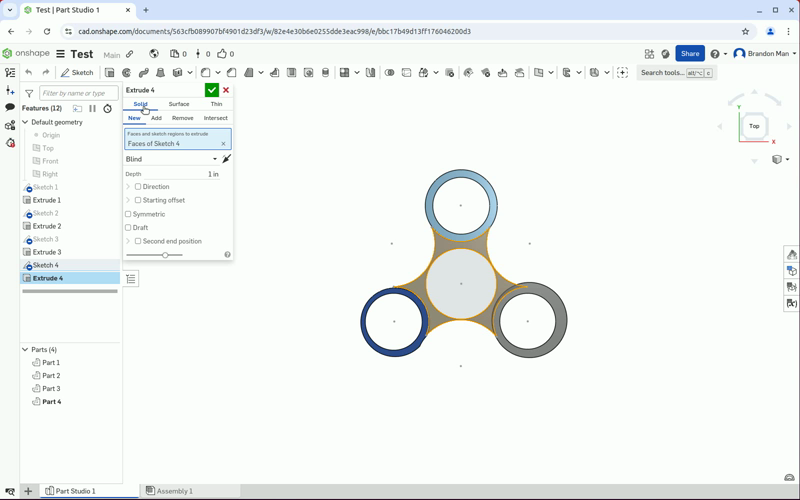
click(143, 106)
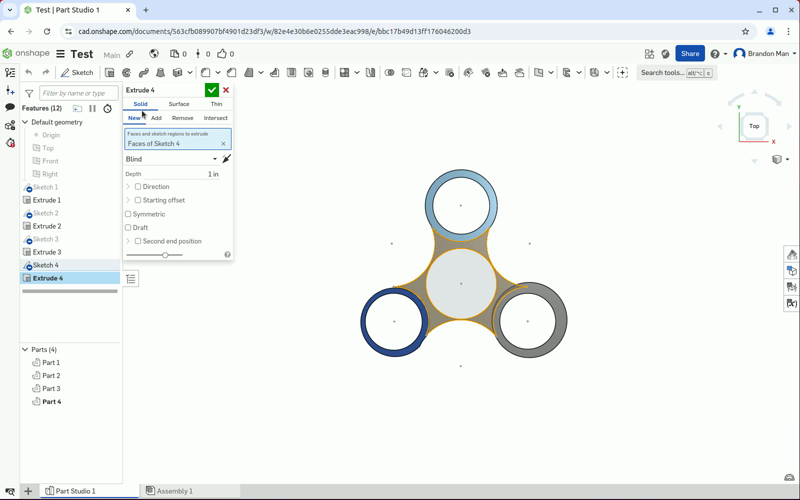
mouse_move(137, 120)
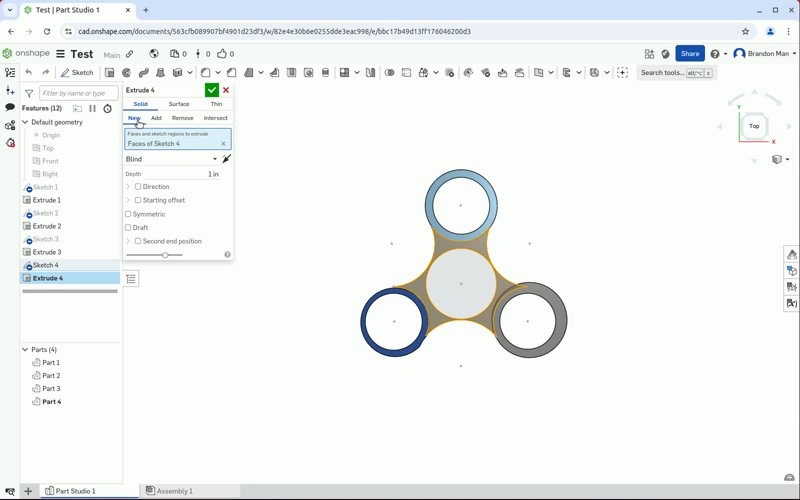
click(137, 120)
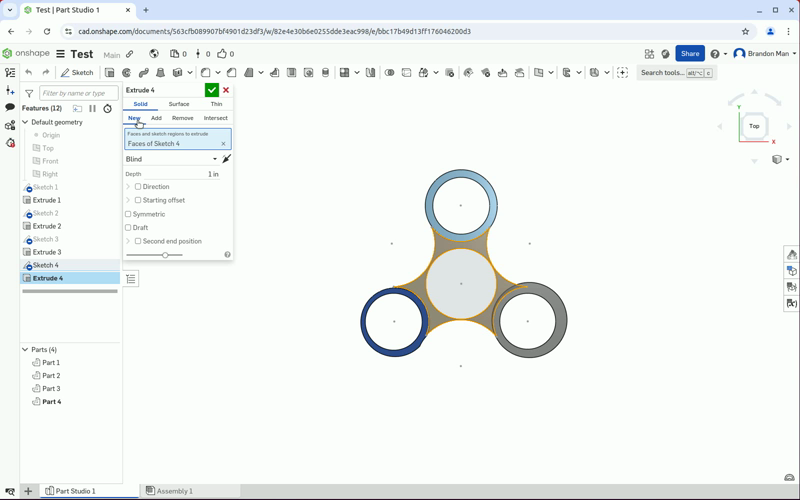
key(tab, 4)
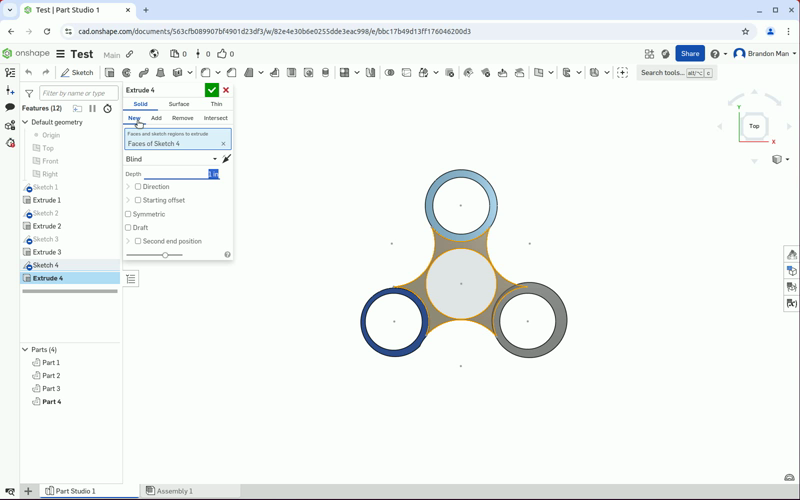
text(3.37)
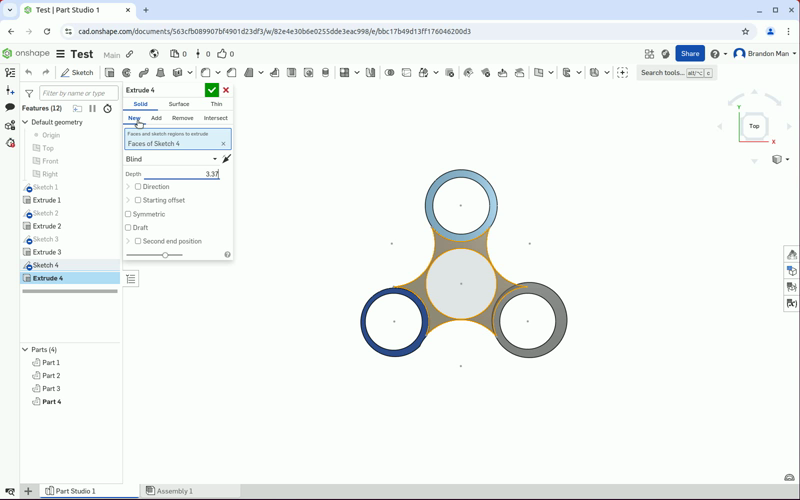
key(enter)
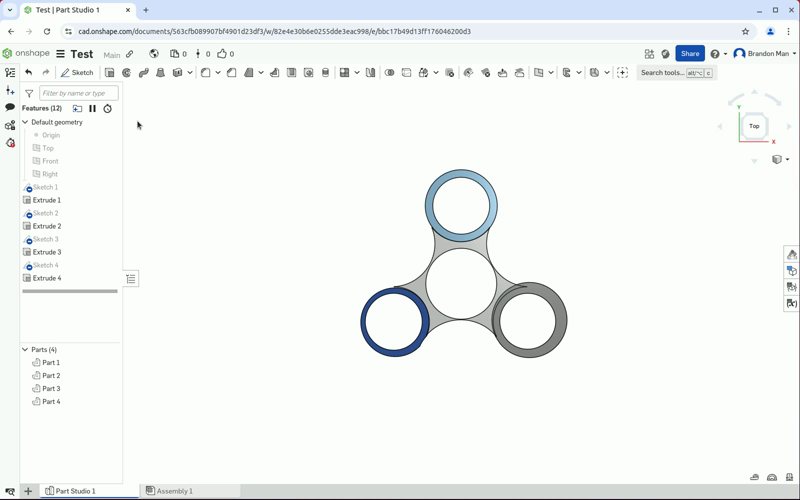
key(shift+h)
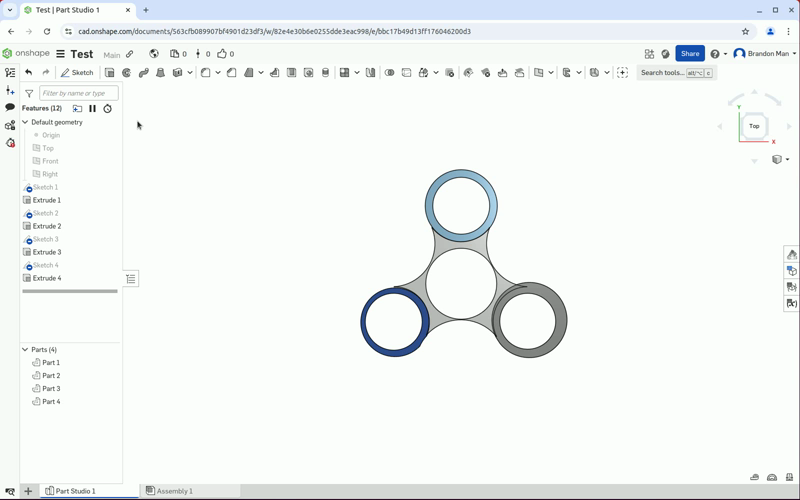
key(shift+h)
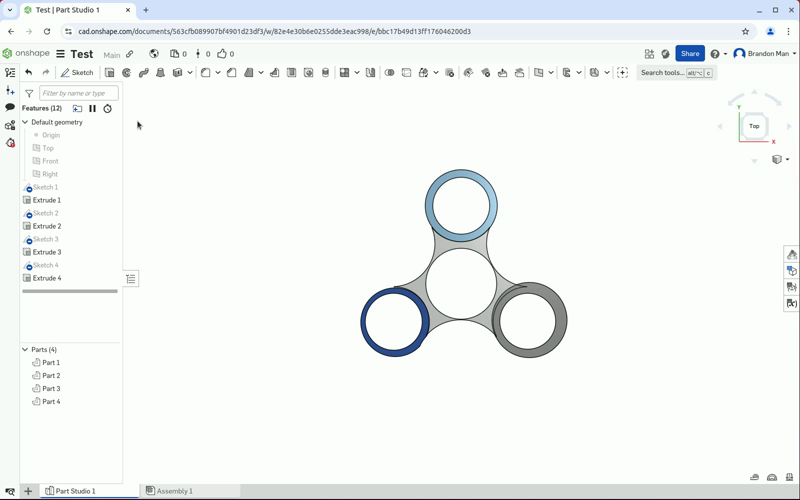
mouse_move(73, 189)
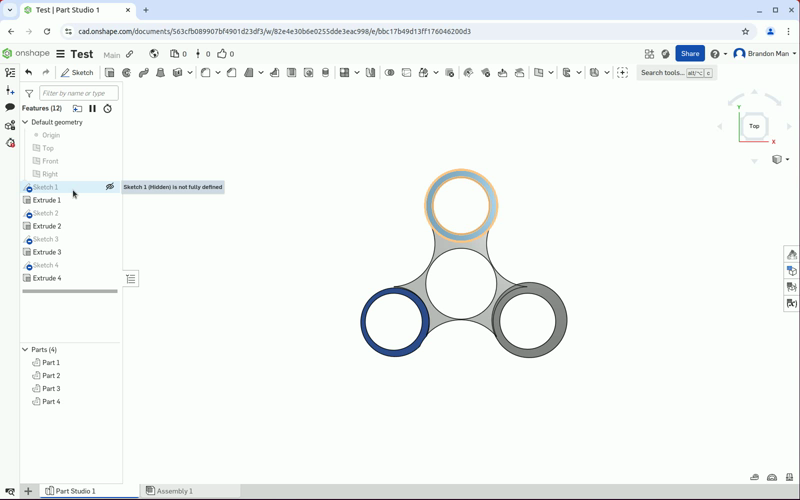
click(73, 189)
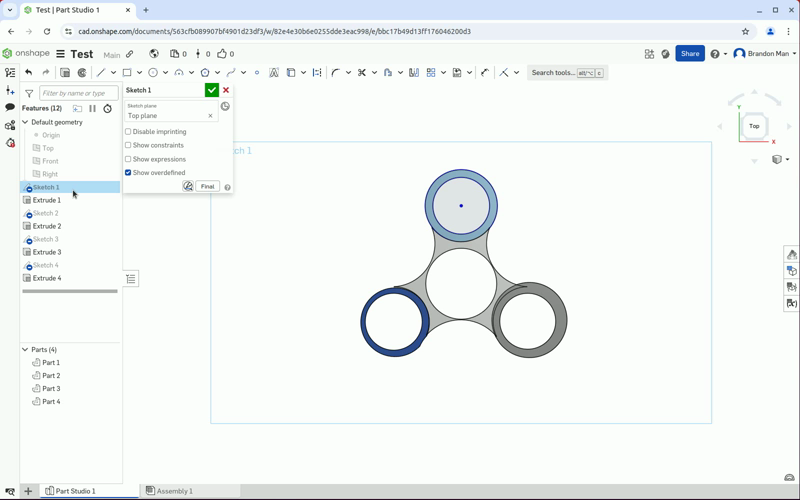
mouse_move(229, 92)
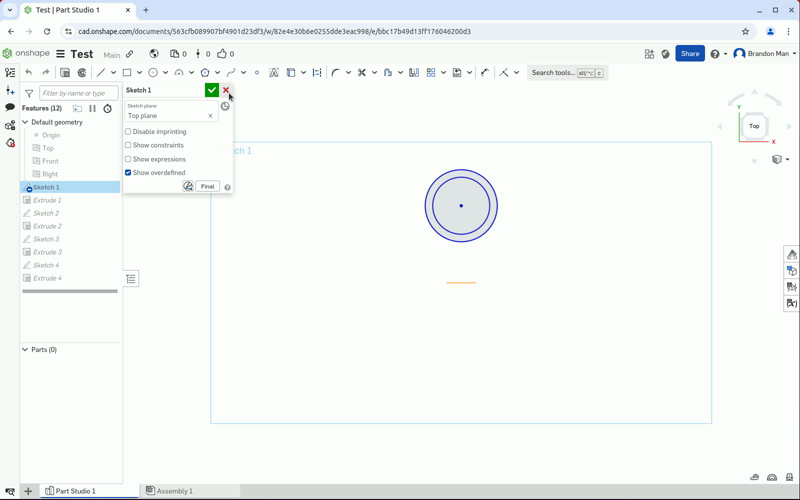
click(229, 92)
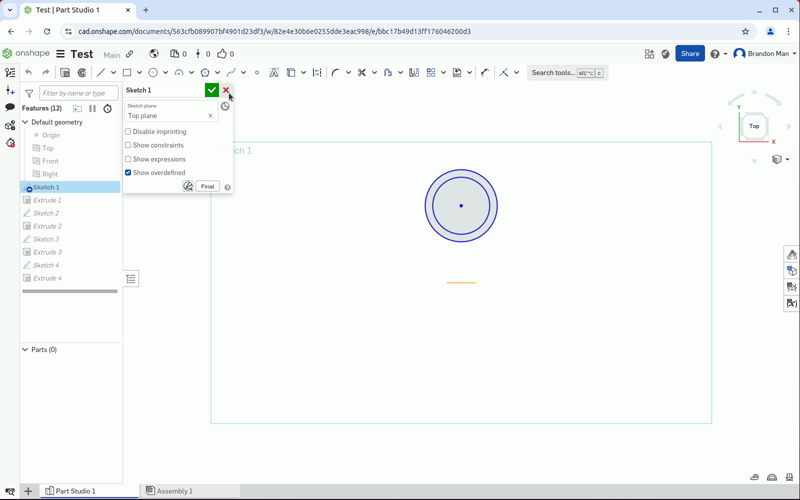
key(shift+s)
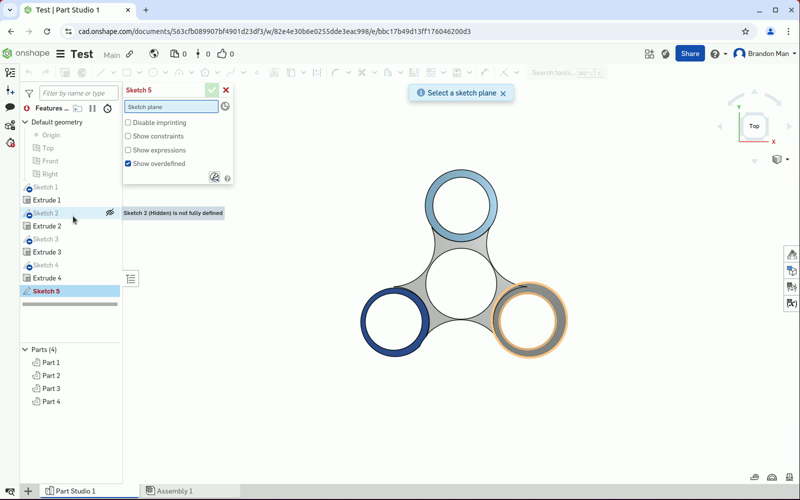
scroll(3)
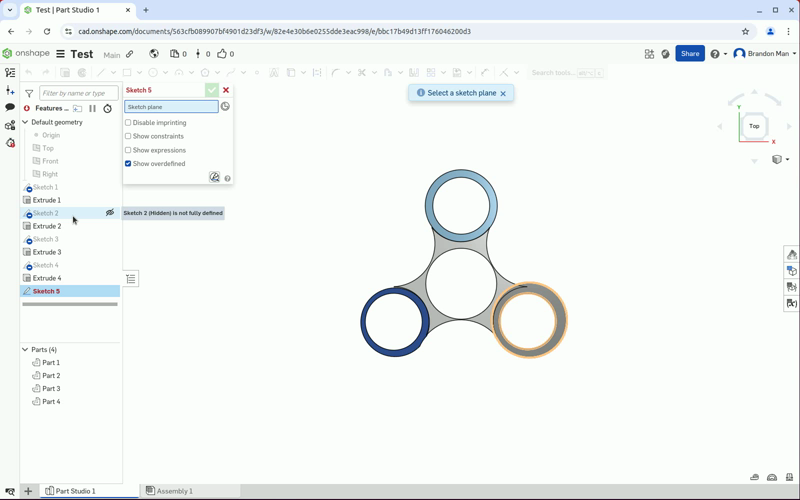
mouse_move(73, 150)
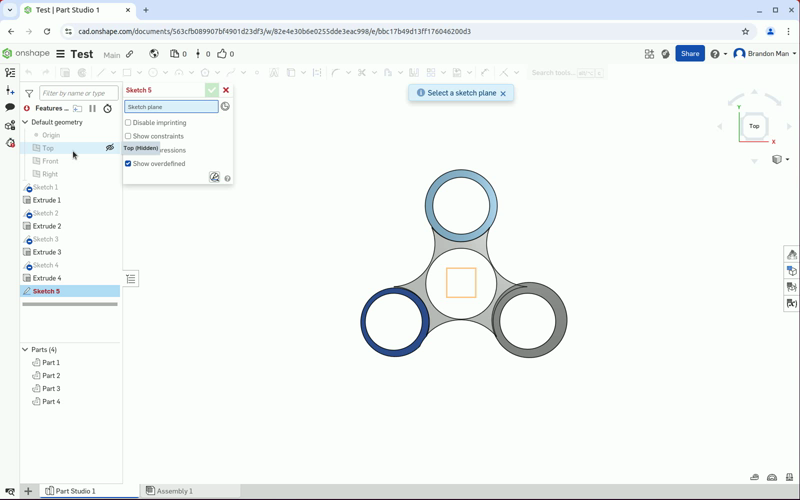
click(73, 150)
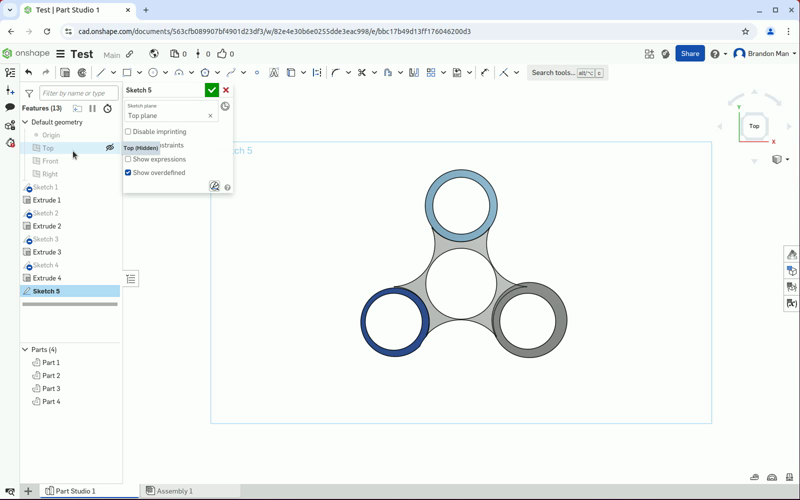
mouse_move(73, 352)
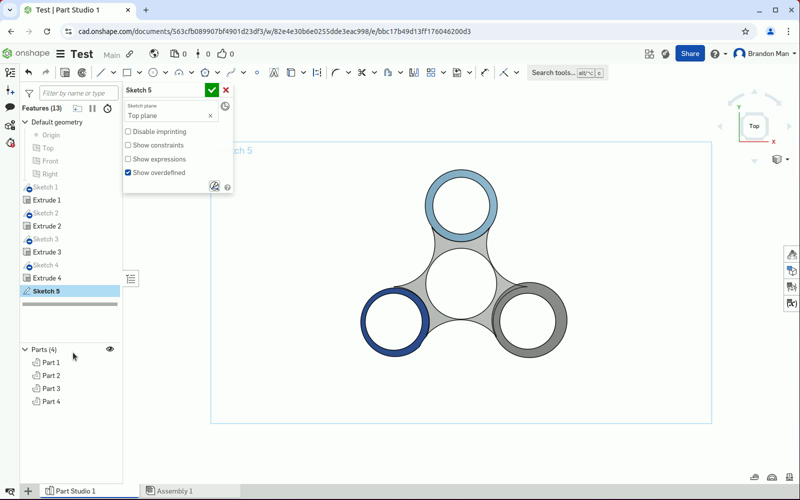
key(y)
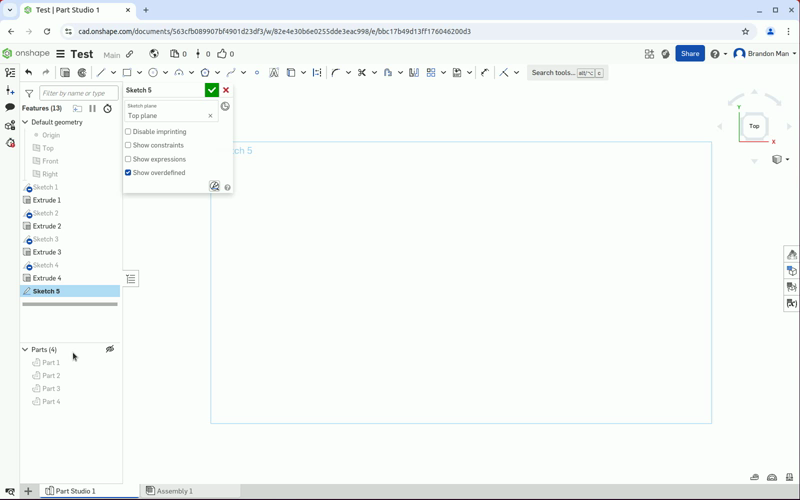
key(c)
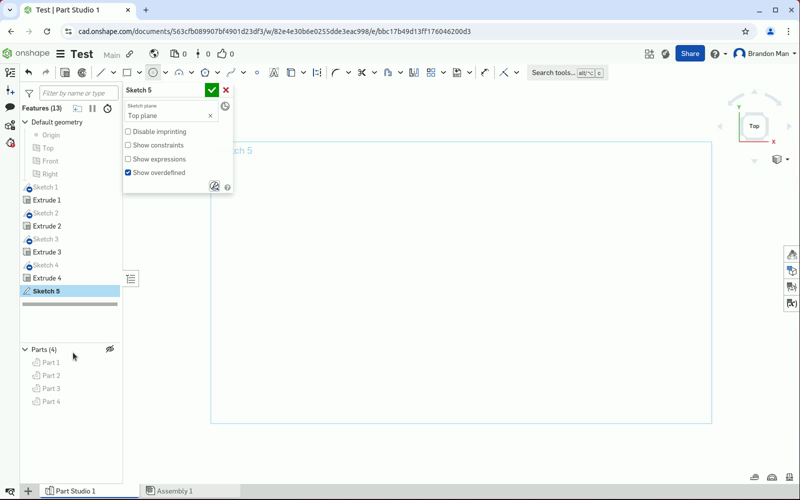
key_down(shift)
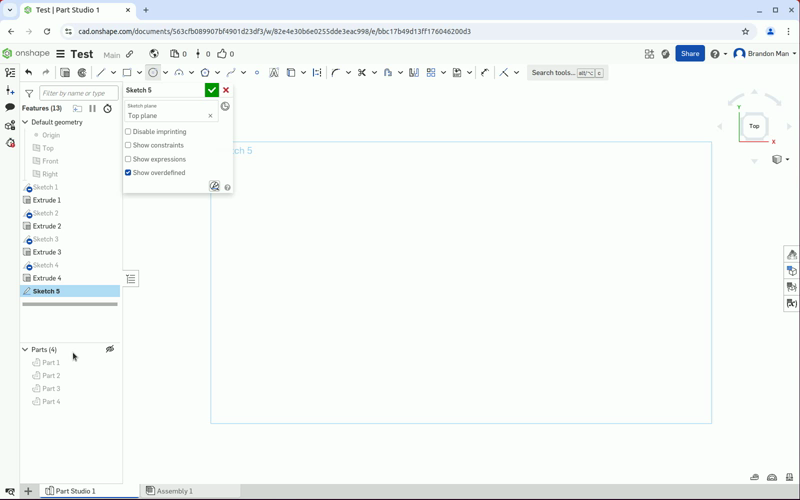
mouse_move(461, 282)
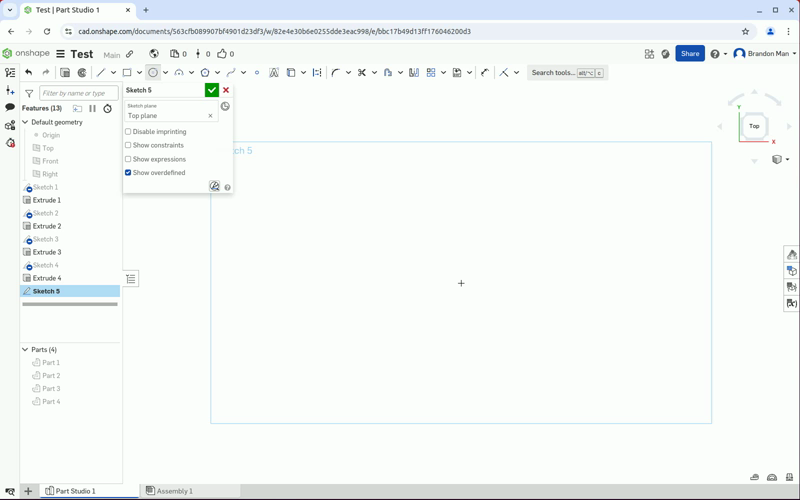
click(461, 282)
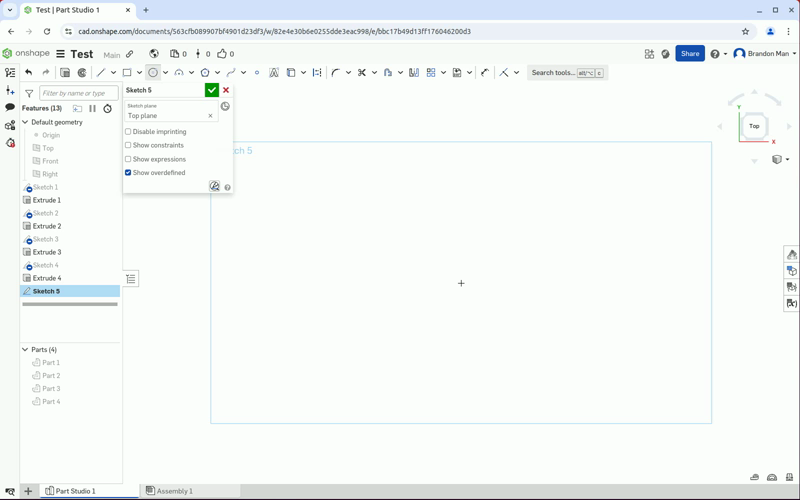
key_up(shift)
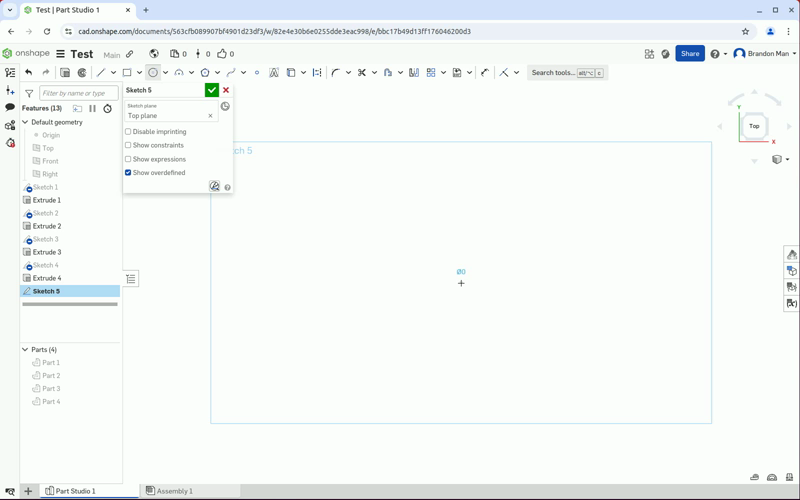
mouse_move(497, 282)
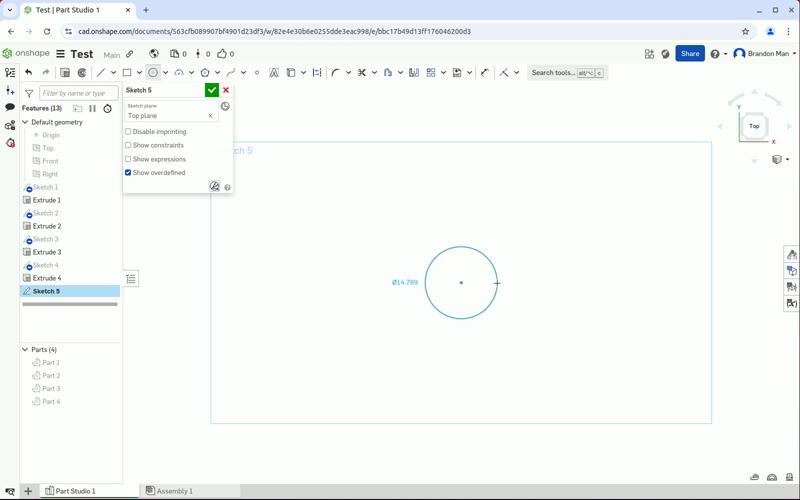
click(497, 282)
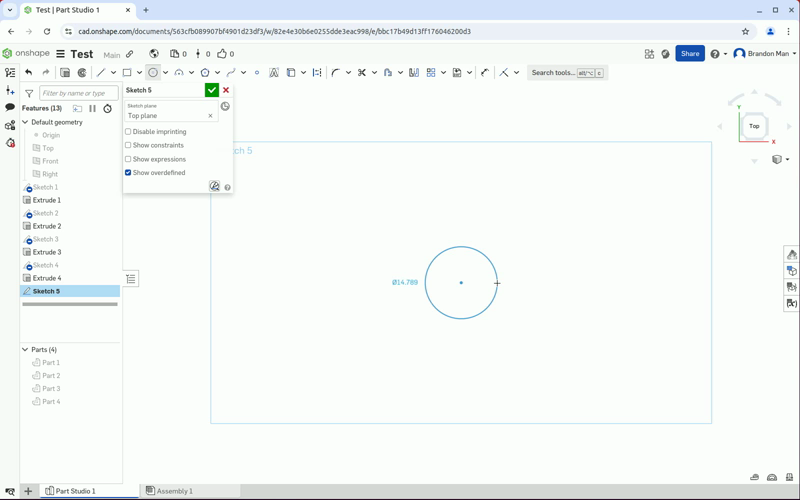
key(esc)
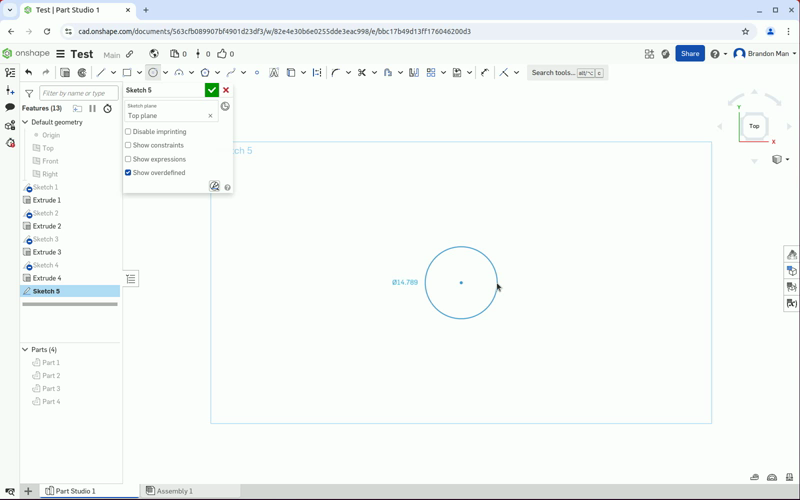
key(c)
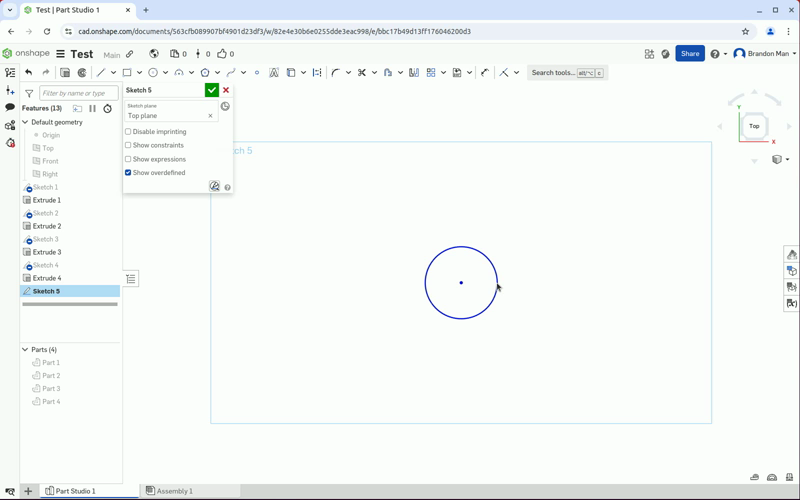
key_down(shift)
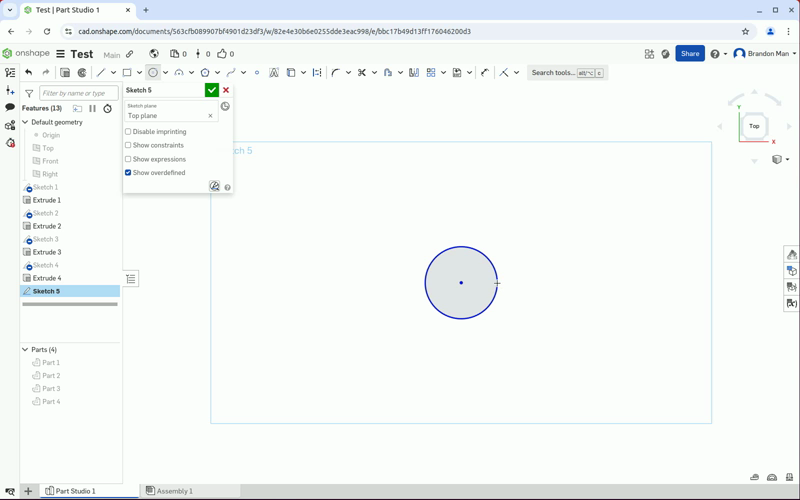
mouse_move(461, 282)
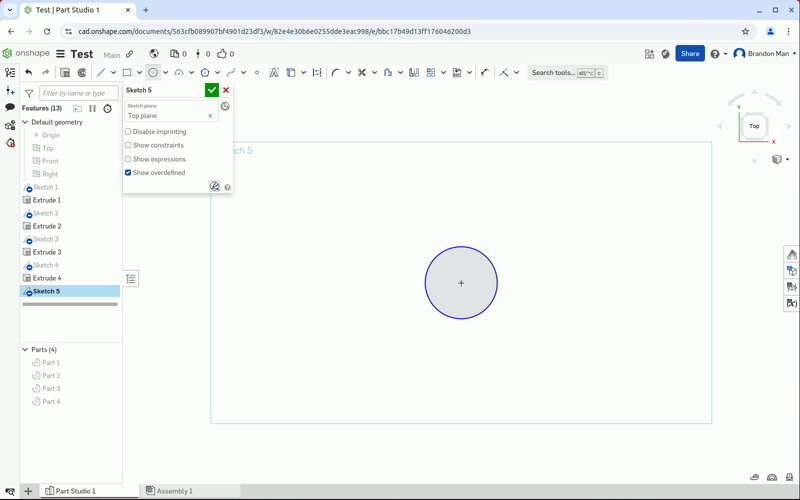
click(461, 282)
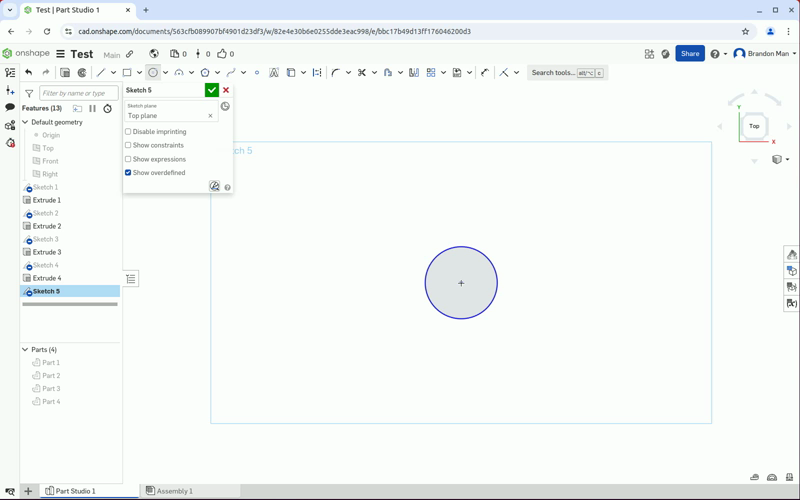
key_up(shift)
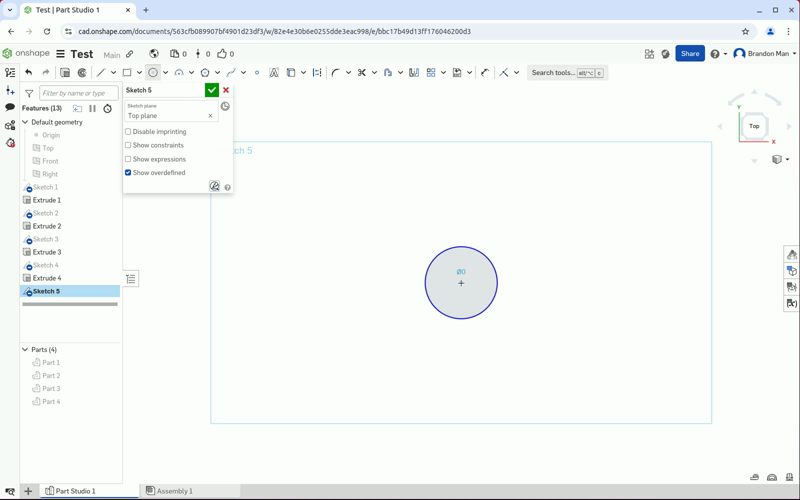
mouse_move(489, 282)
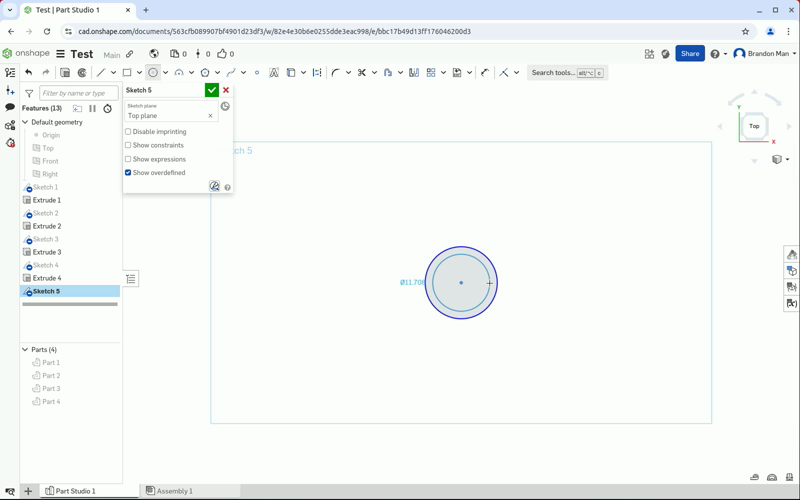
click(489, 282)
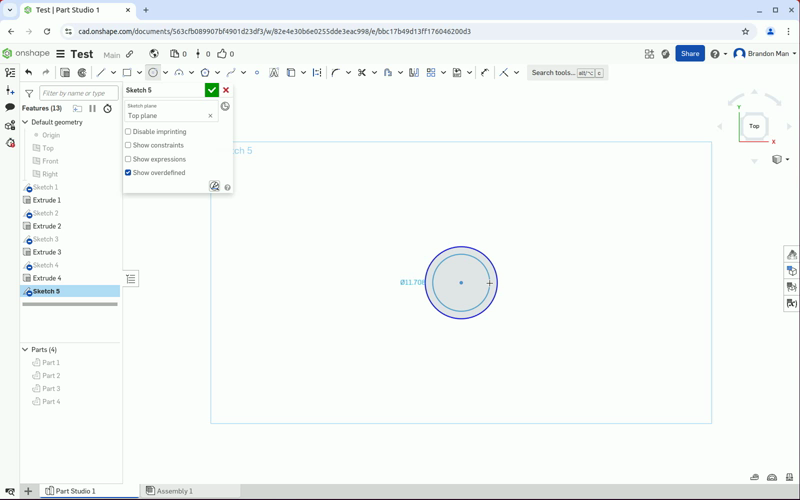
key(esc)
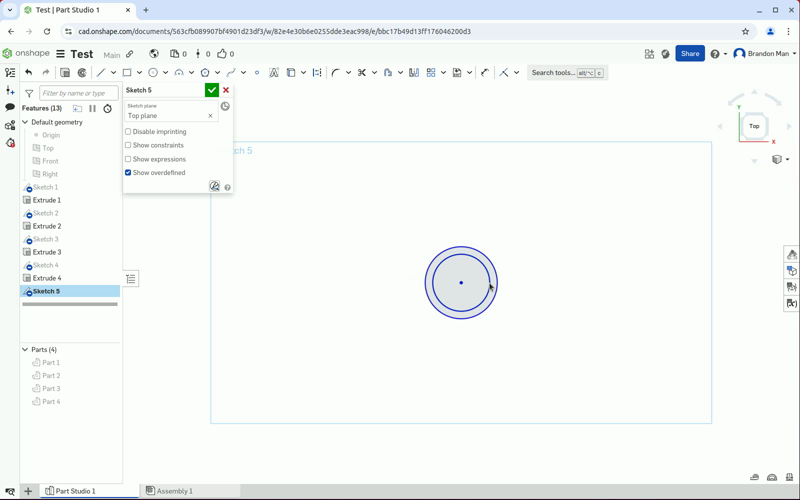
mouse_move(487, 265)
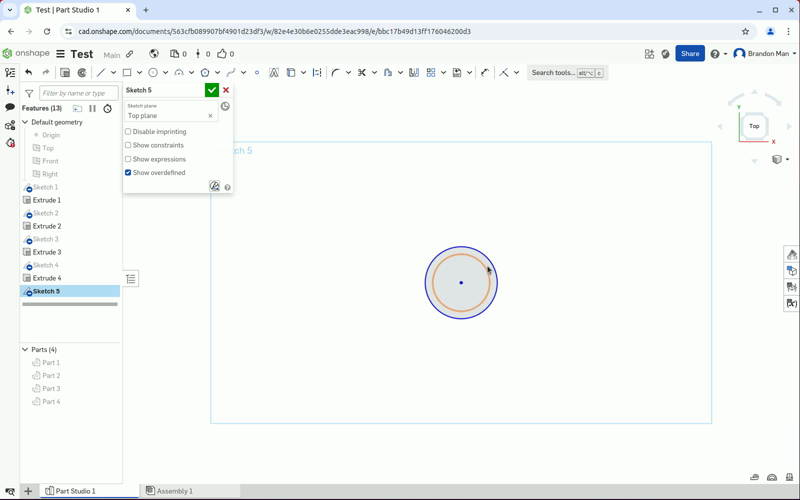
scroll(6)
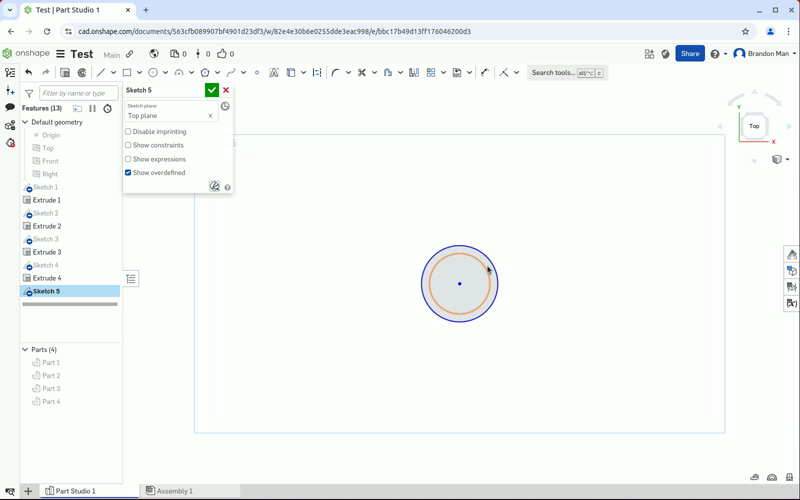
scroll(6)
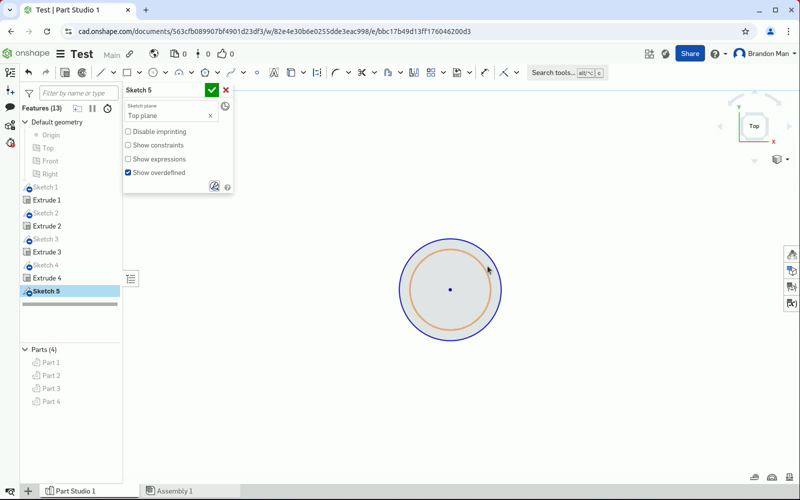
scroll(6)
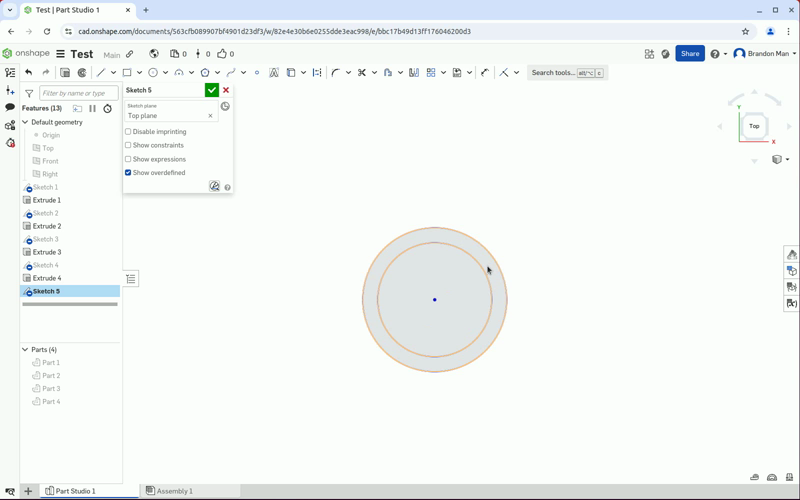
scroll(6)
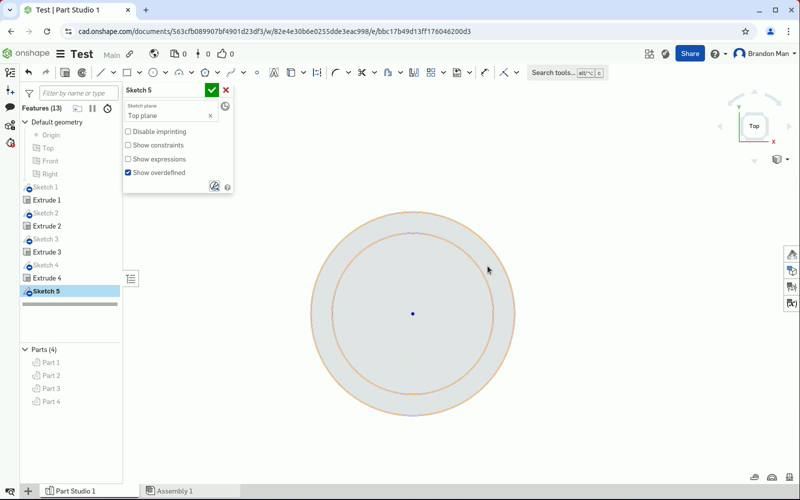
scroll(6)
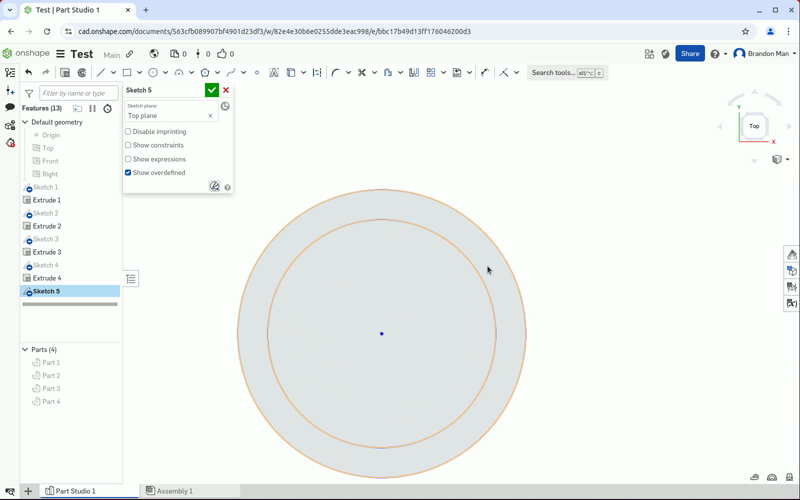
scroll(6)
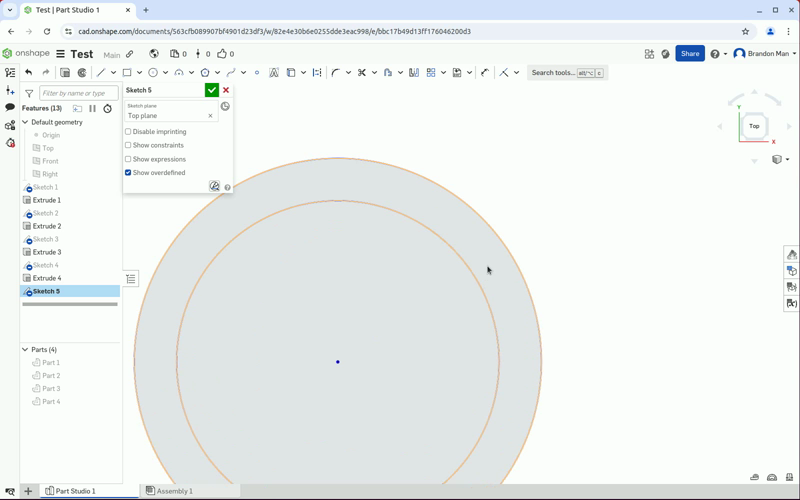
scroll(6)
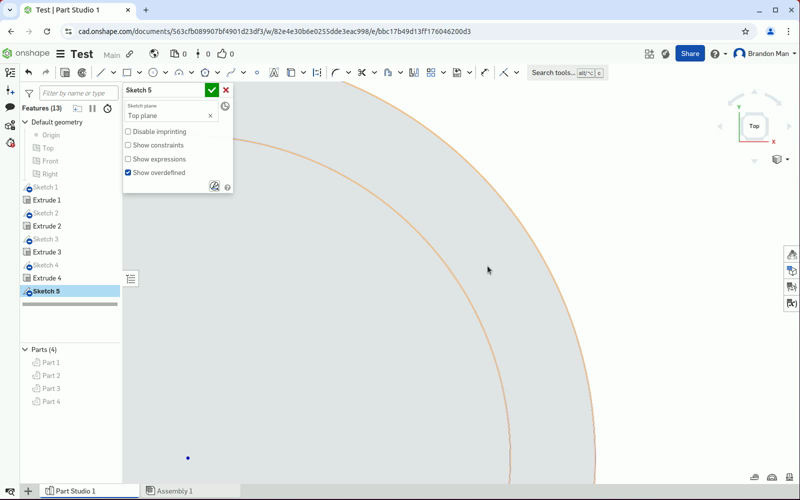
click(487, 265)
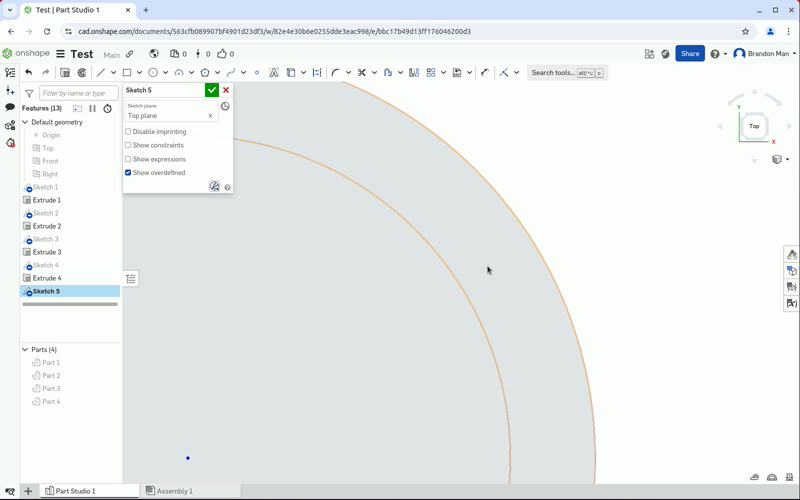
scroll(-6)
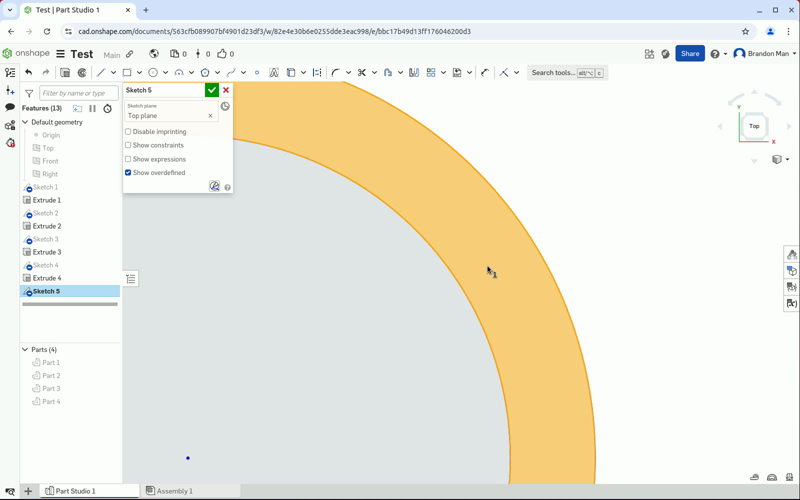
scroll(-6)
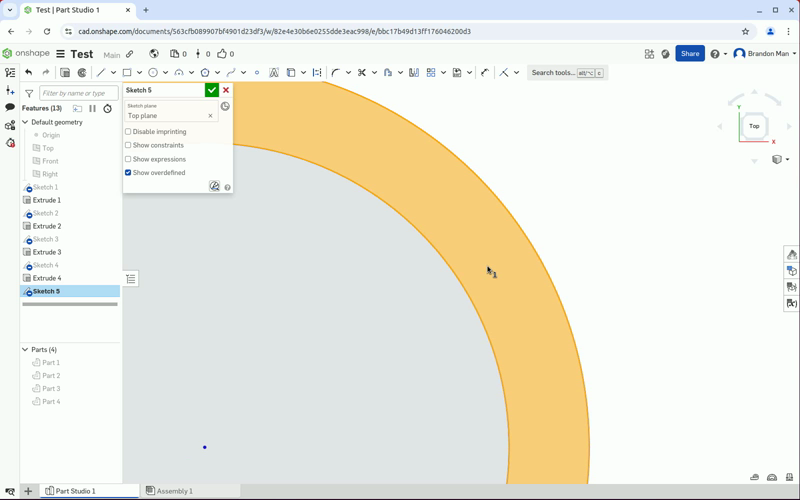
scroll(-6)
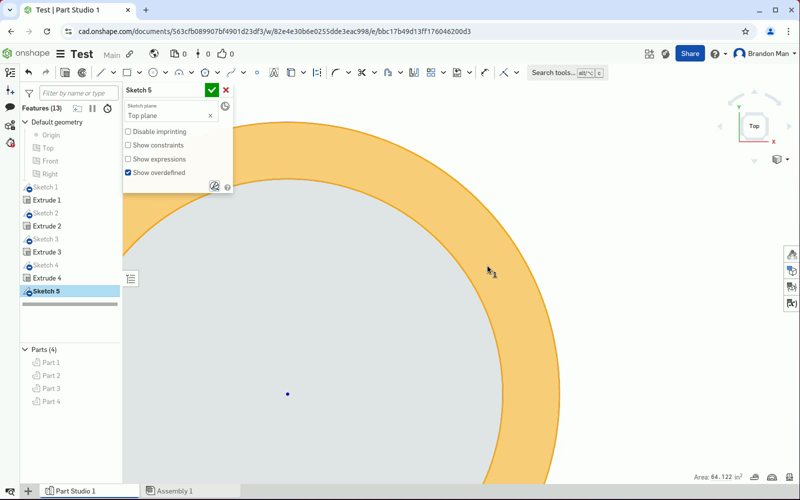
scroll(-6)
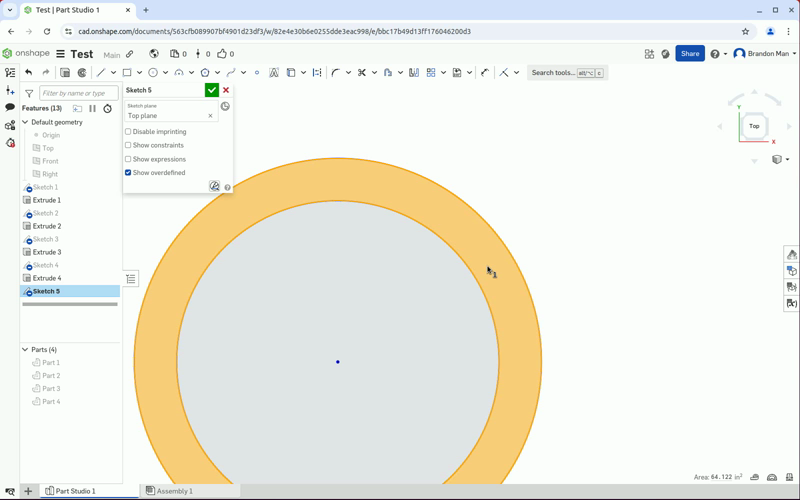
scroll(-6)
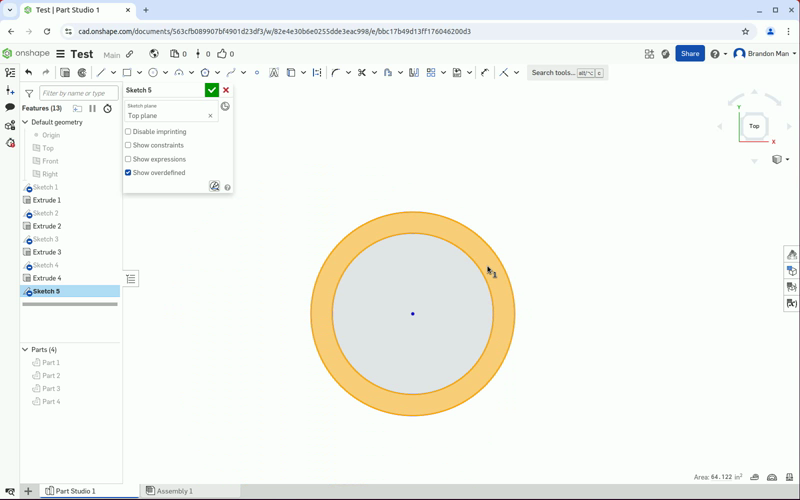
scroll(-6)
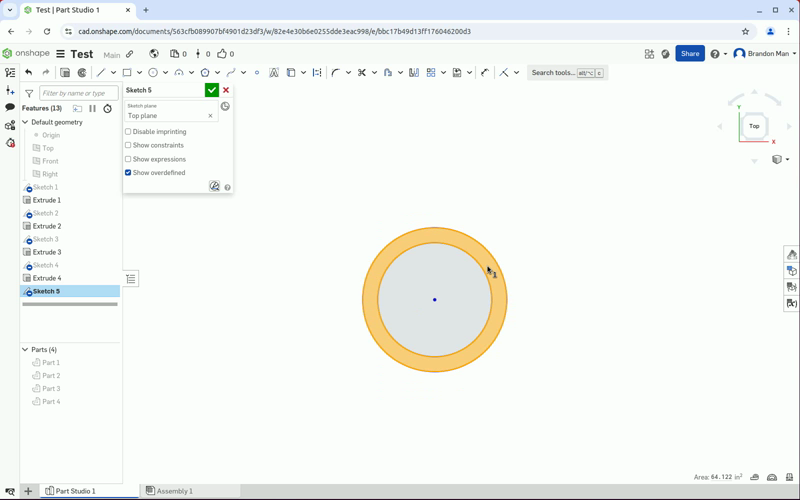
scroll(-6)
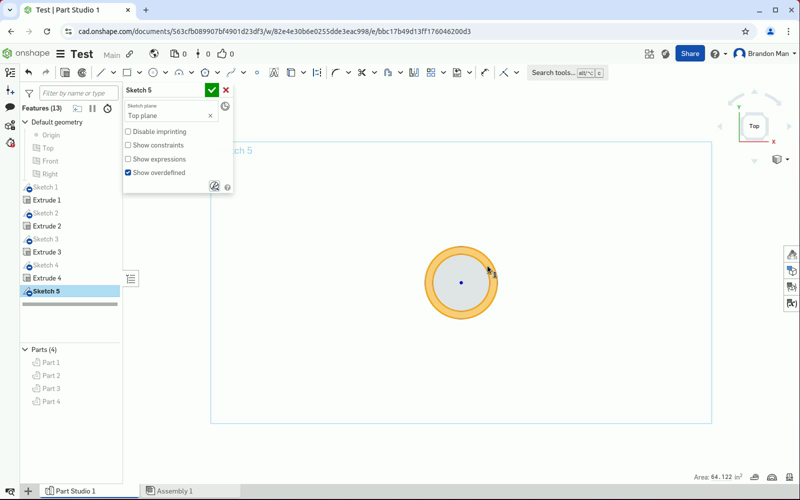
mouse_move(73, 352)
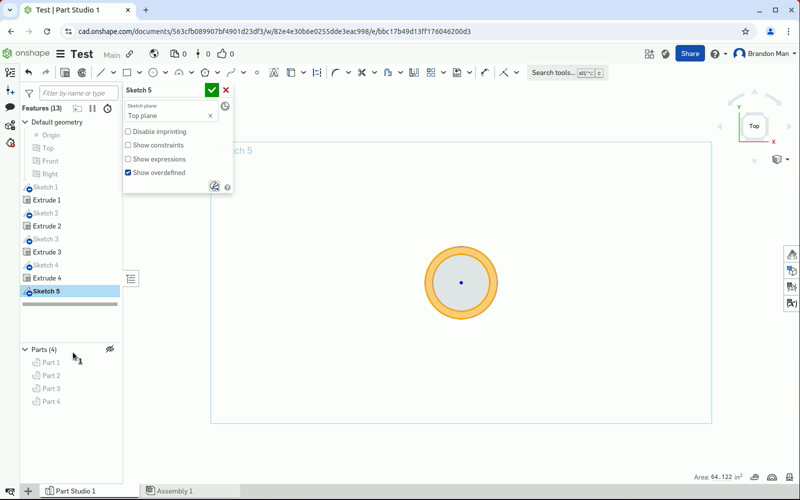
key(shift+y)
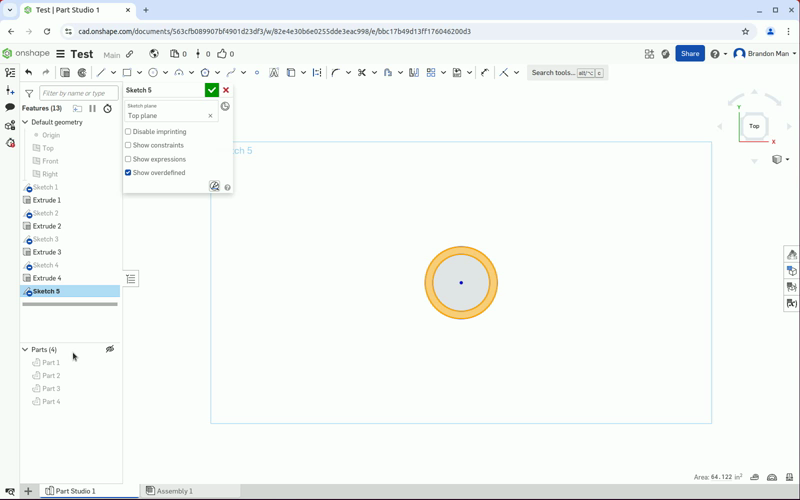
key(shift+e)
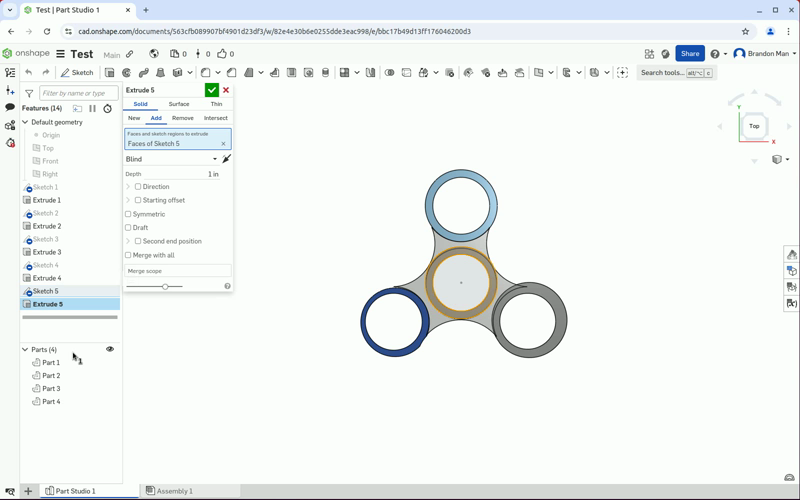
mouse_move(143, 106)
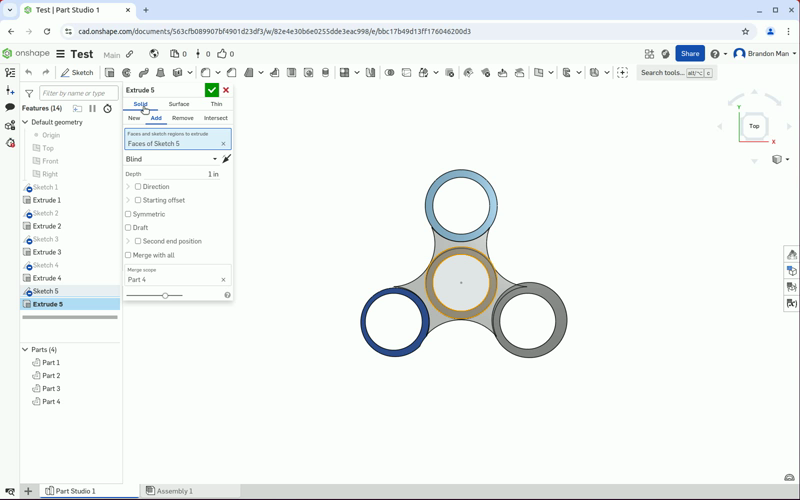
click(143, 106)
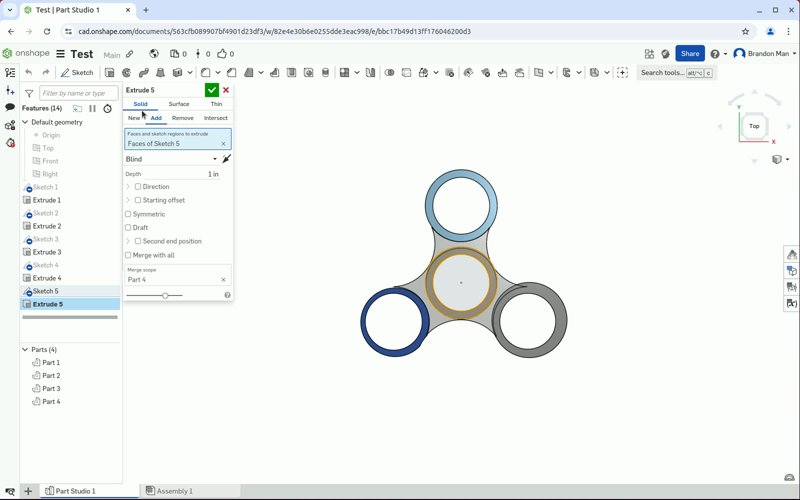
mouse_move(137, 120)
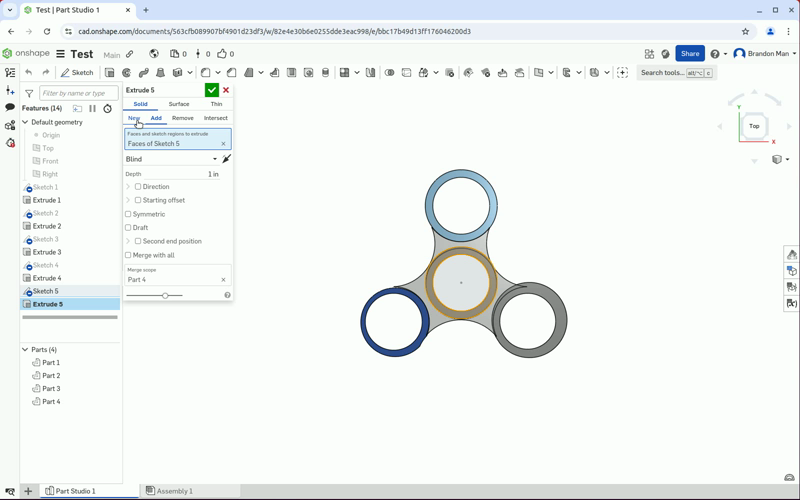
click(137, 120)
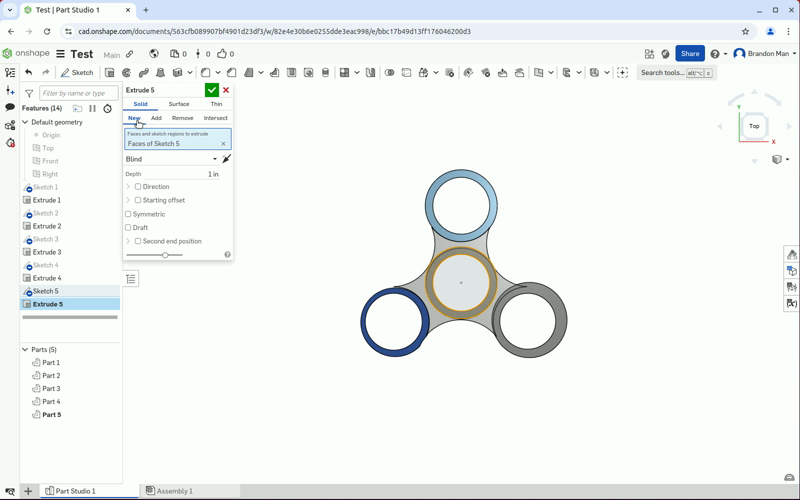
key(tab, 4)
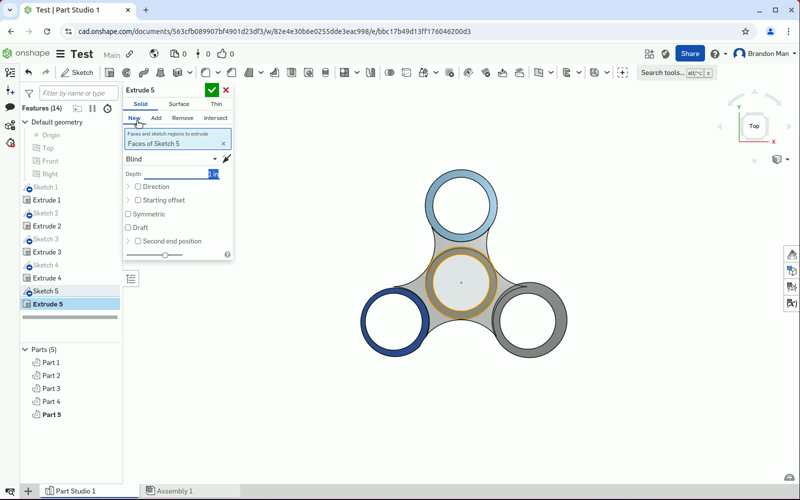
text(3.37)
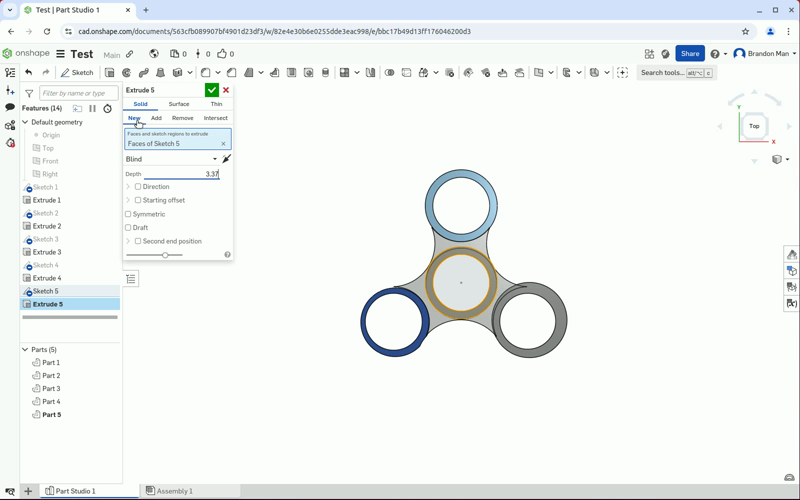
key(enter)
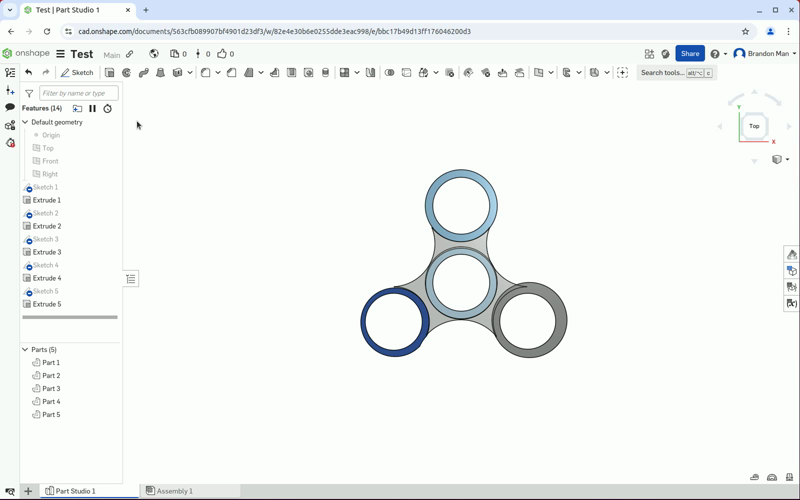
key(shift+h)
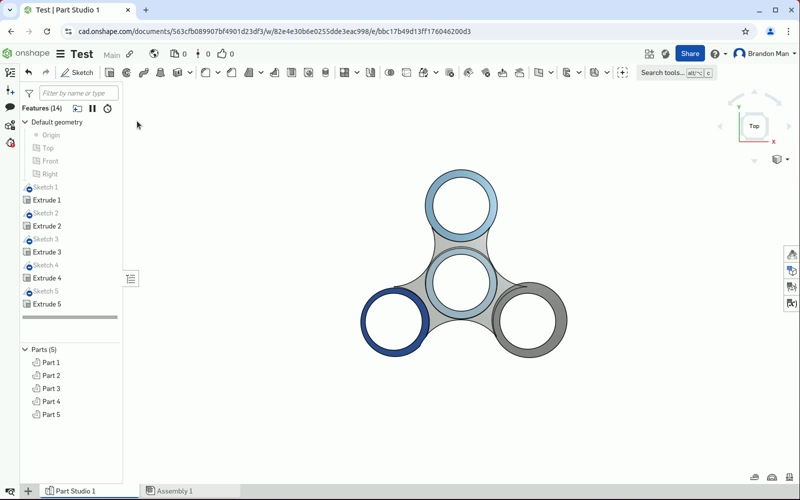
key(shift+h)
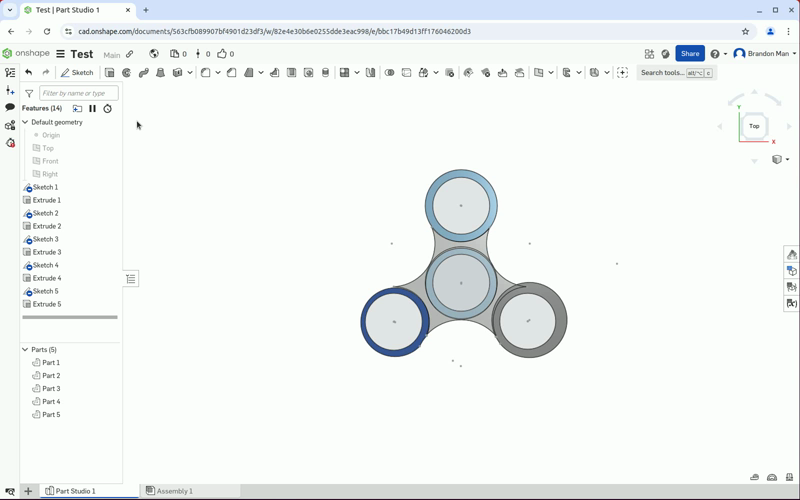
key(shift+7)
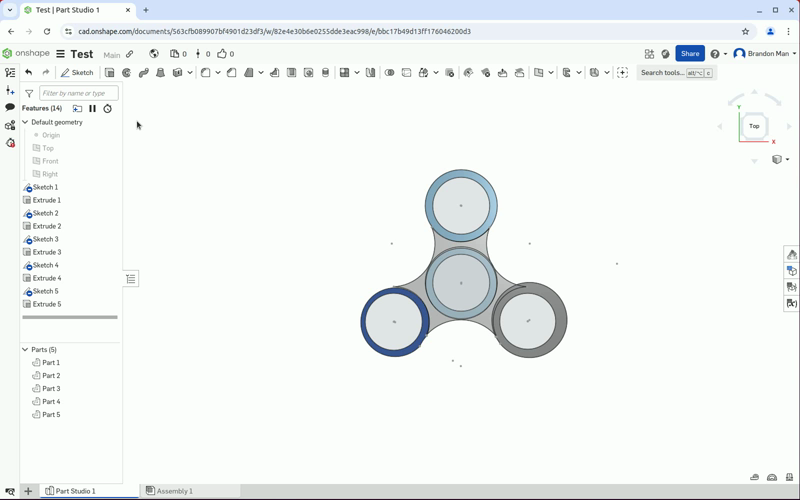
key(up, 3)
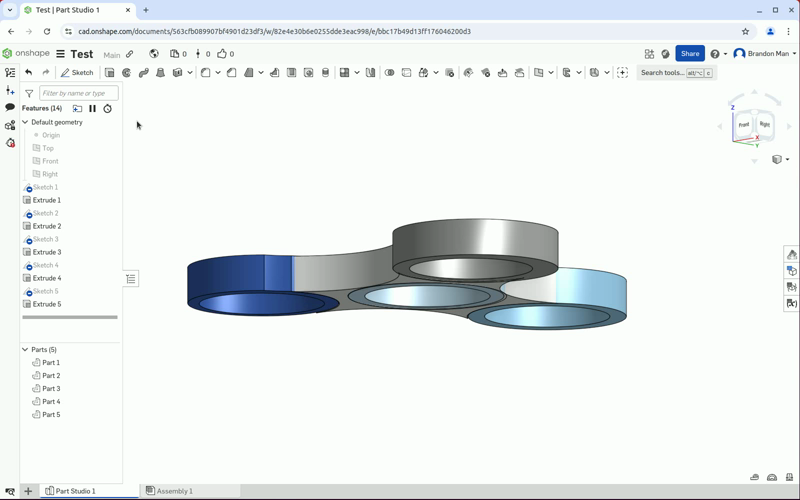
key(left, 3)
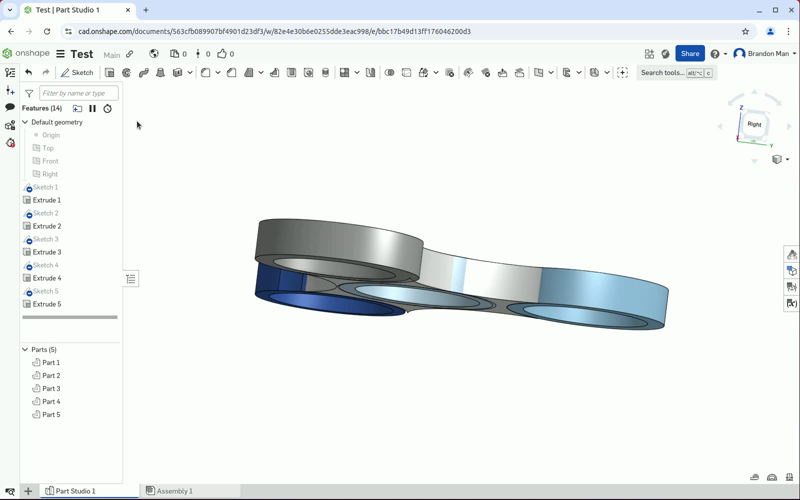
key(right, 3)
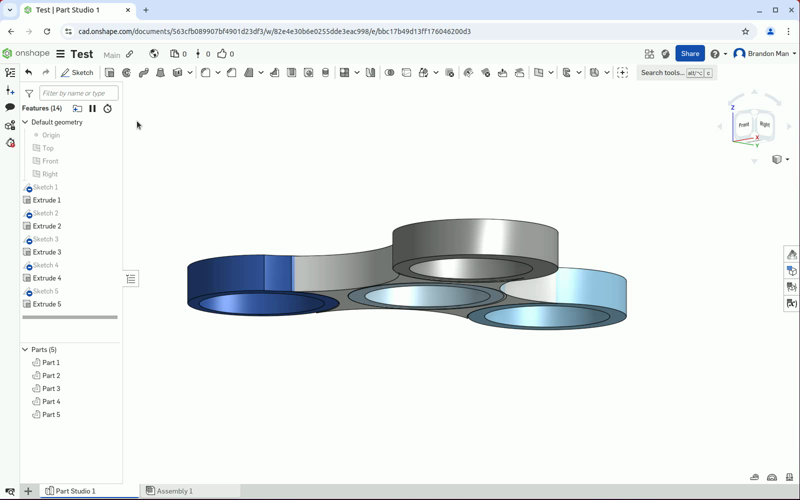
key(down, 3)
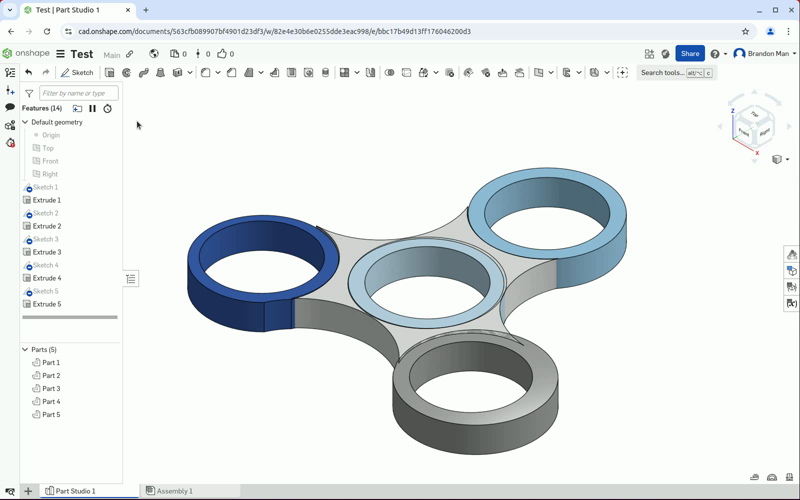
mouse_move(73, 189)
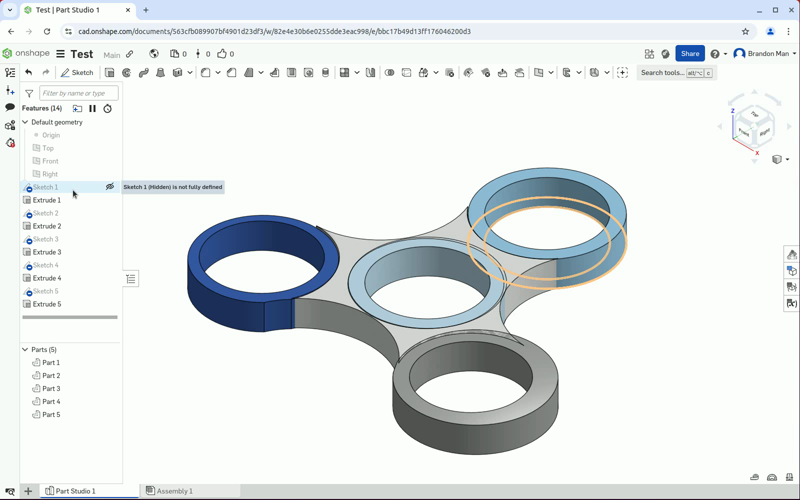
click(73, 189)